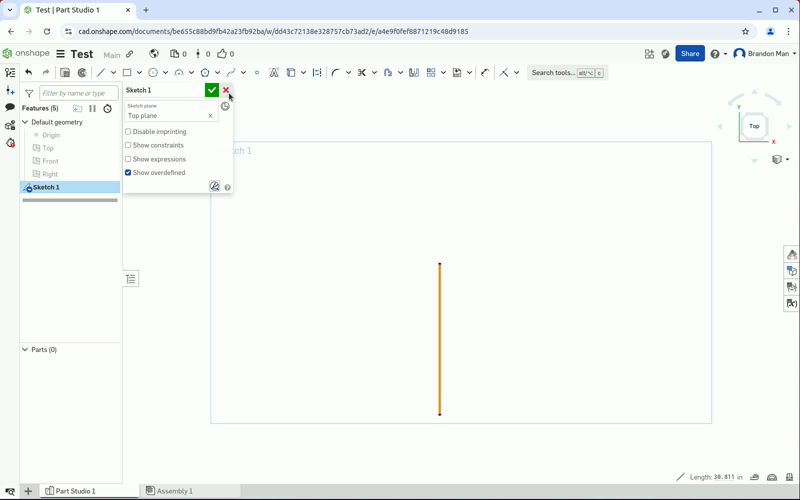
key(shift+h)
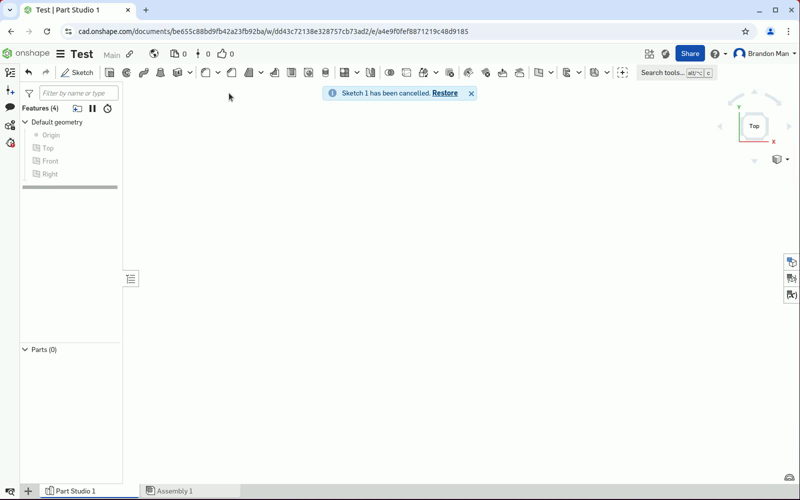
mouse_move(73, 352)
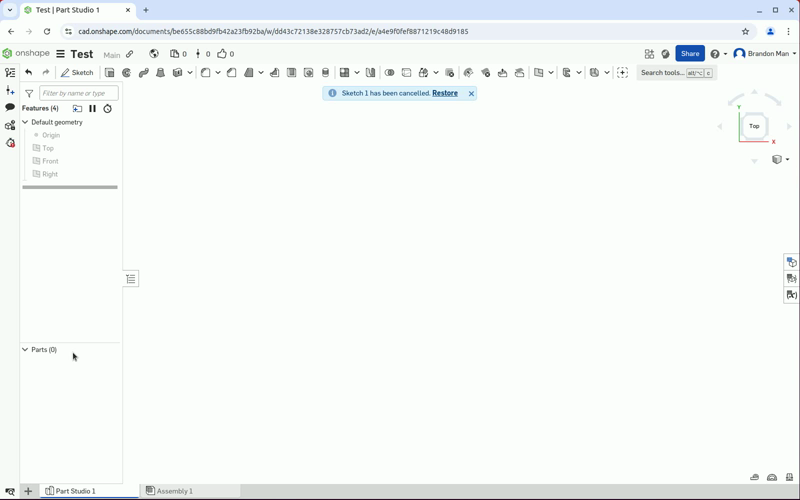
key(y)
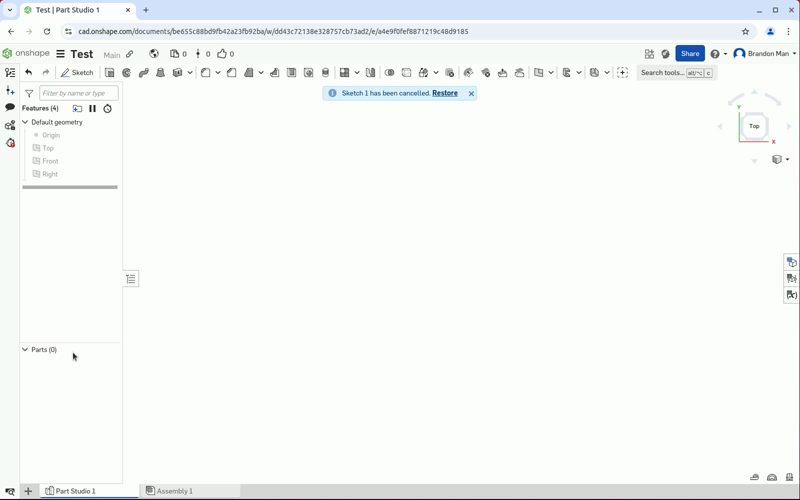
key(shift+p)
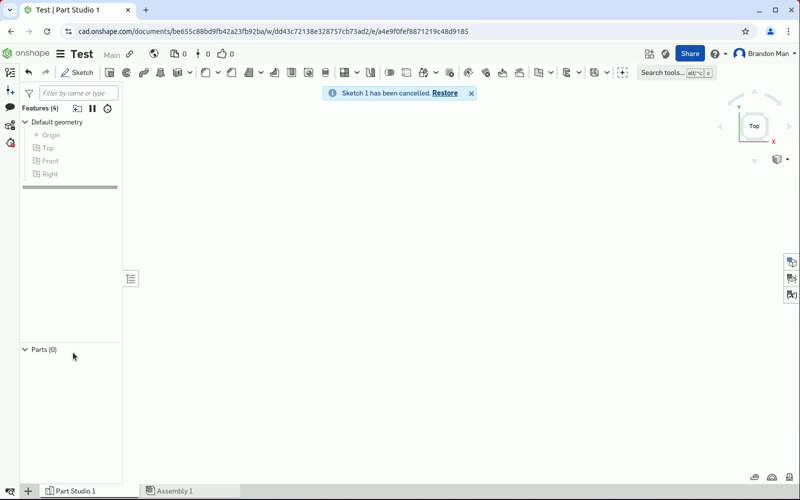
key(space)
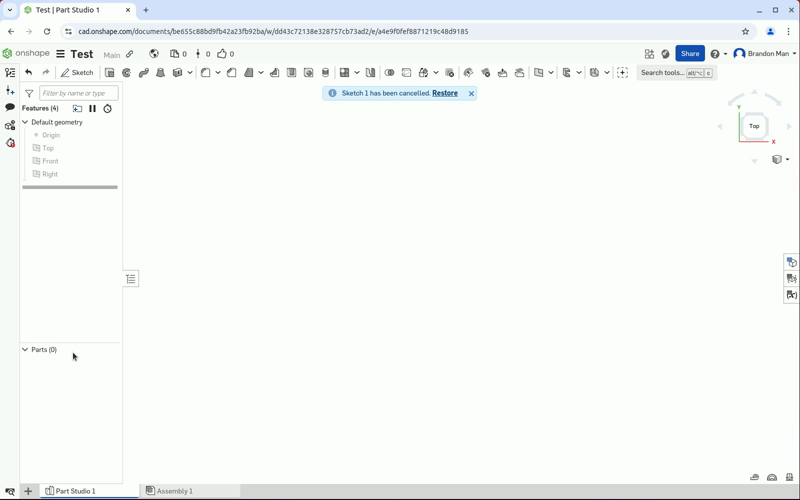
key_down(shift)
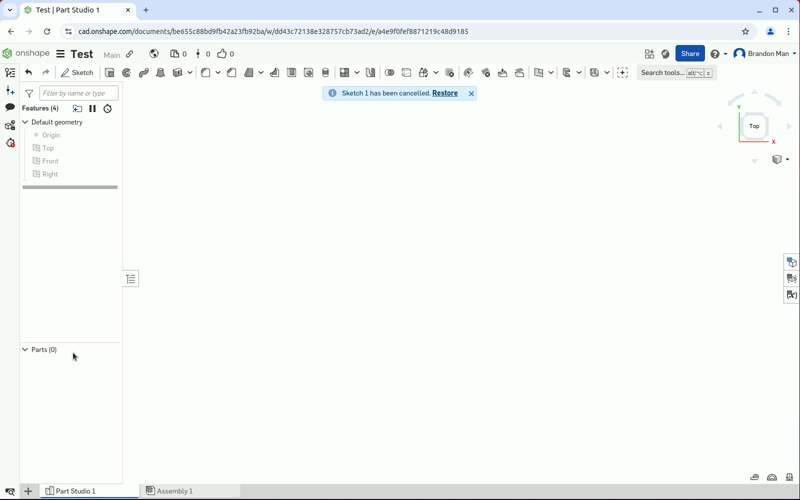
key(up)
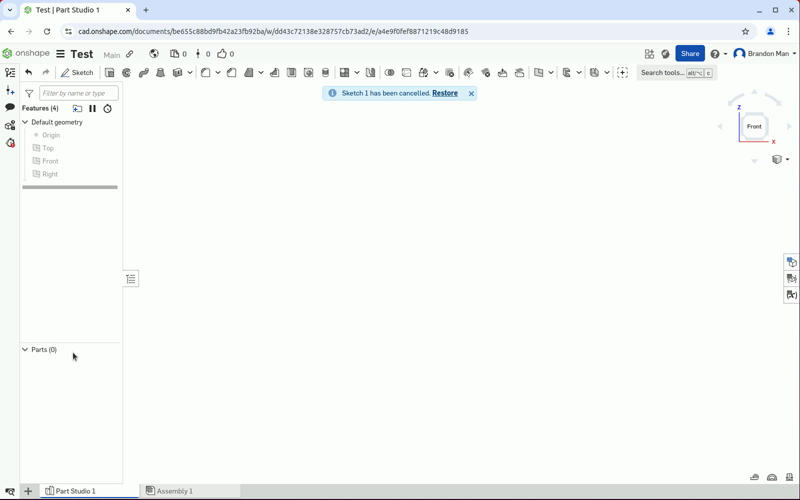
key_up(shift)
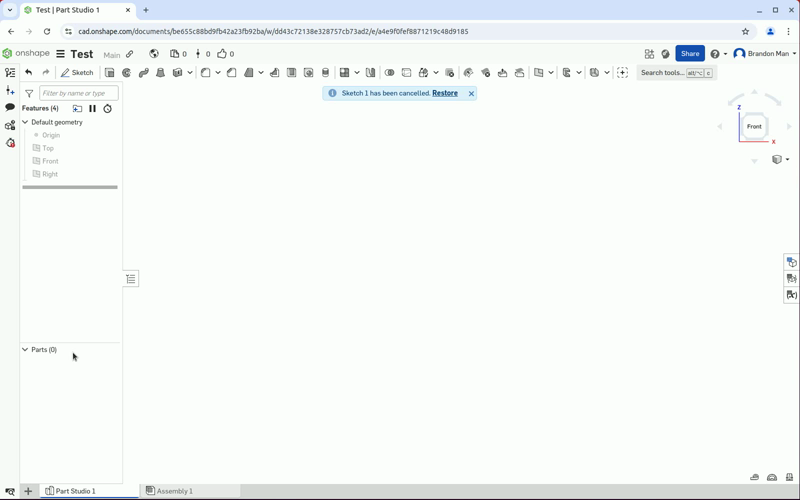
mouse_move(73, 352)
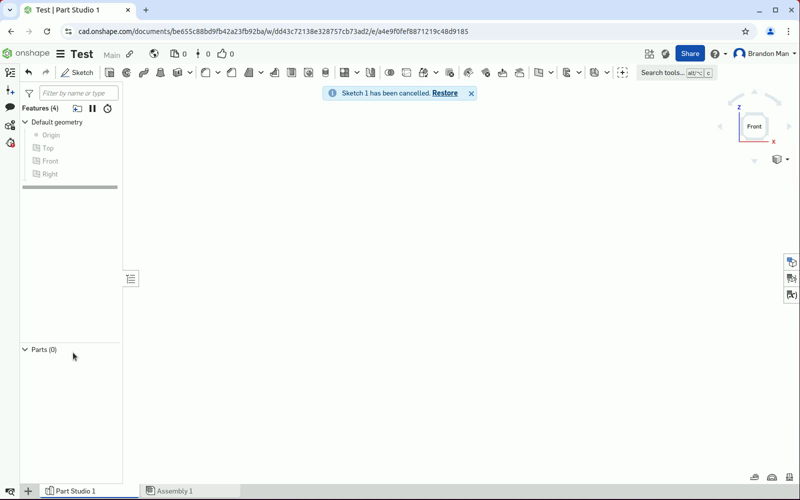
key(shift+y)
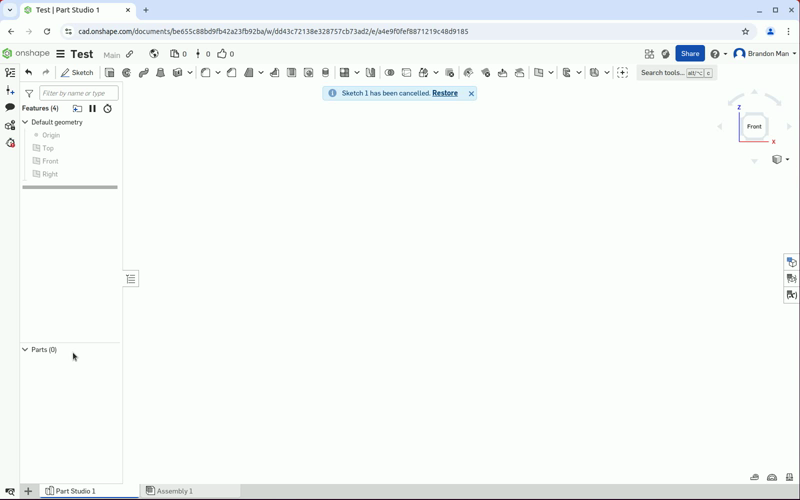
key(shift+s)
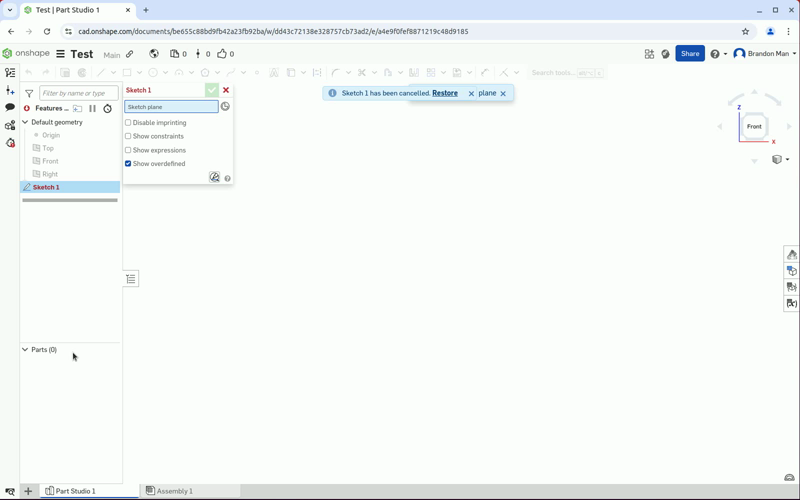
mouse_move(73, 163)
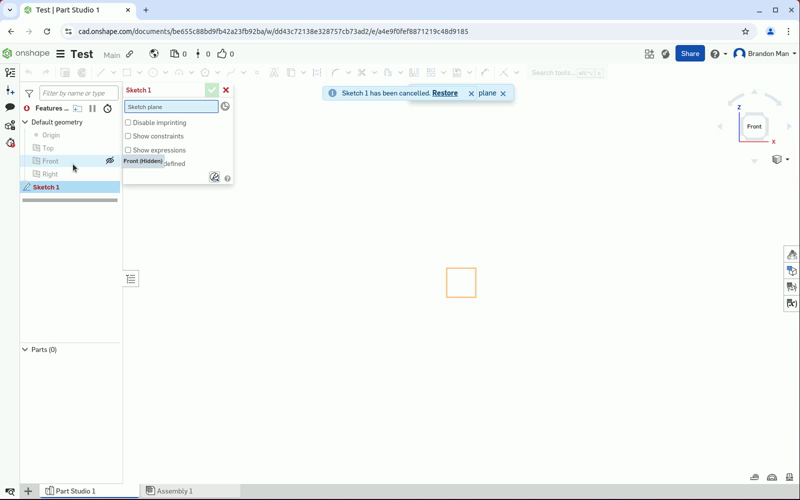
click(73, 163)
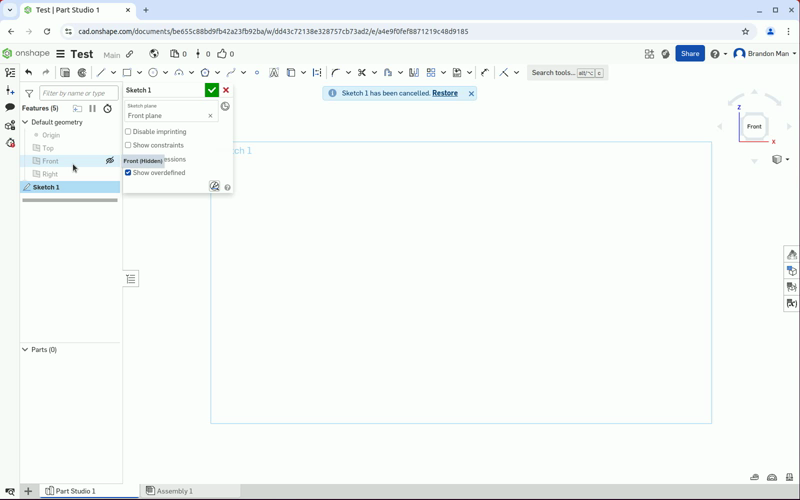
mouse_move(73, 352)
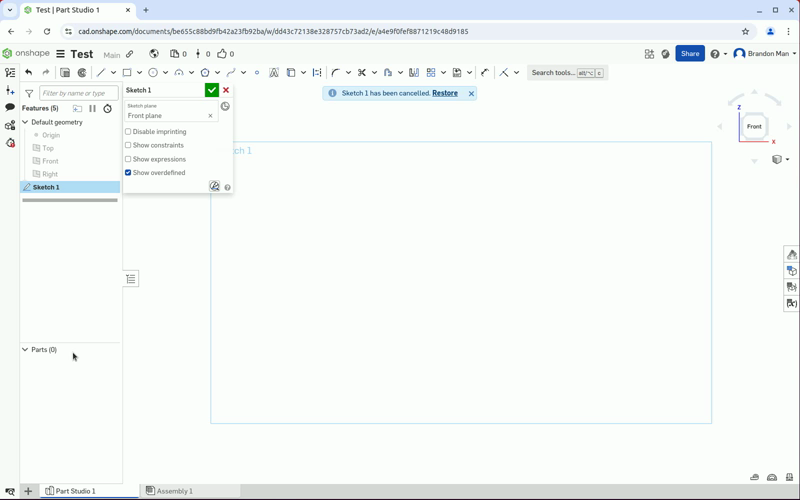
key(y)
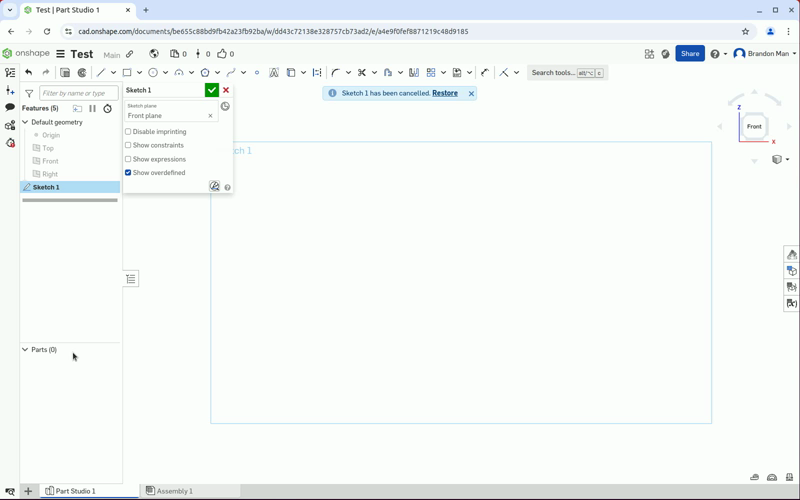
key(c)
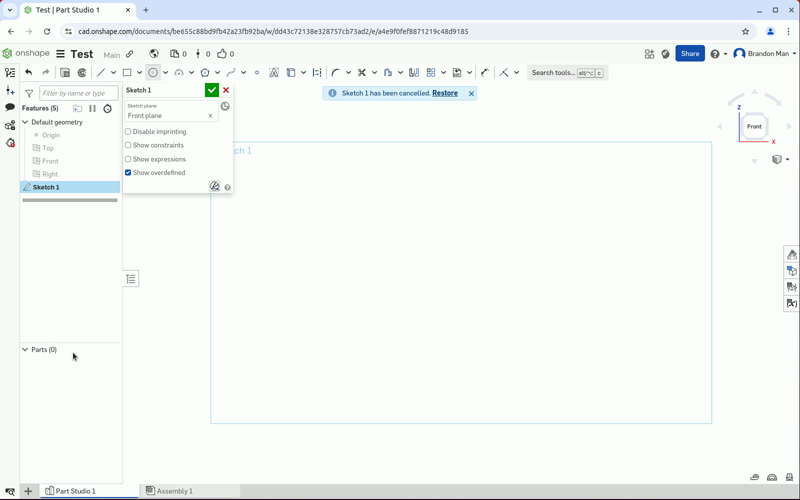
key_down(shift)
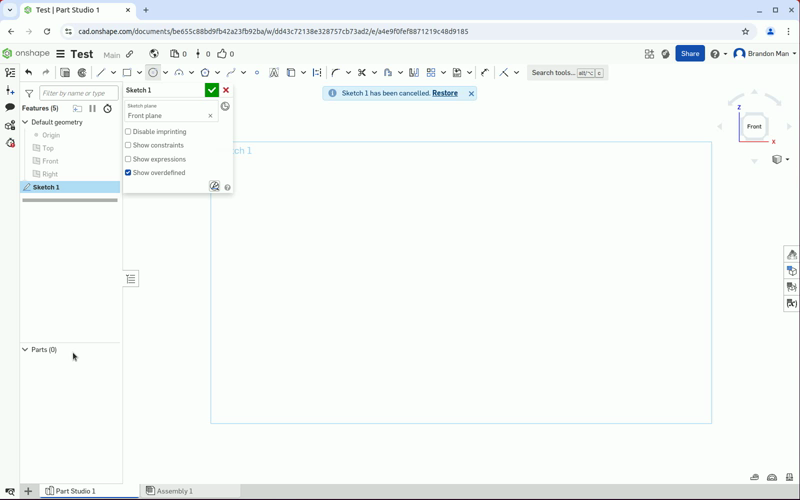
mouse_move(461, 178)
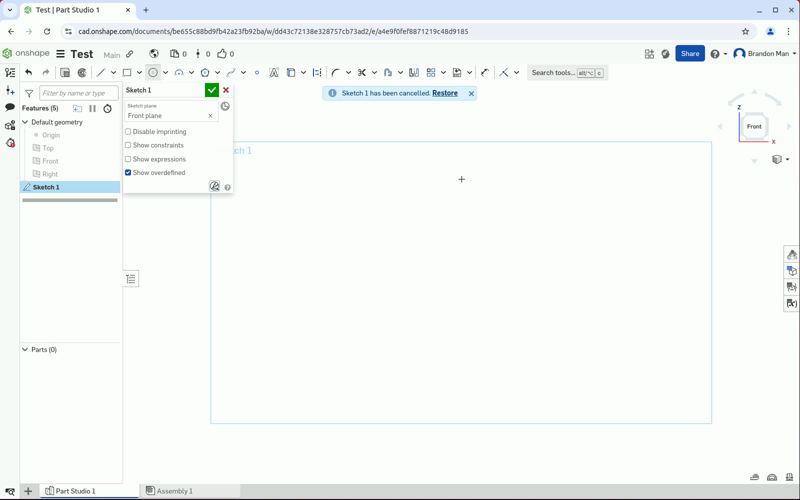
click(461, 178)
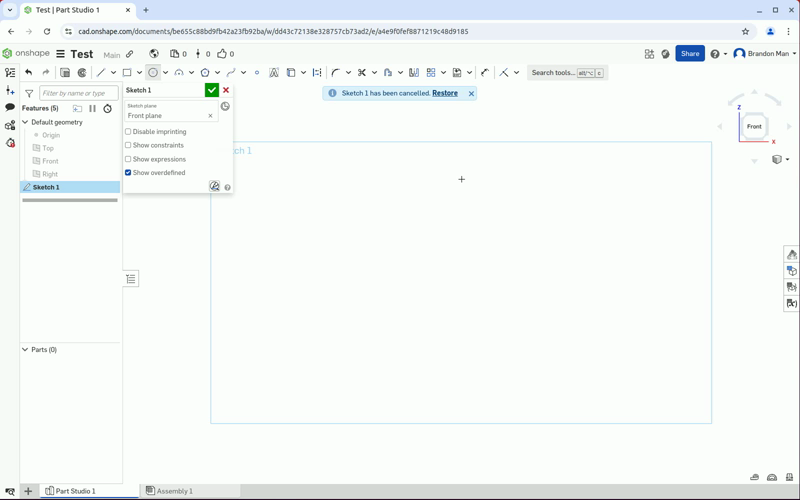
key_up(shift)
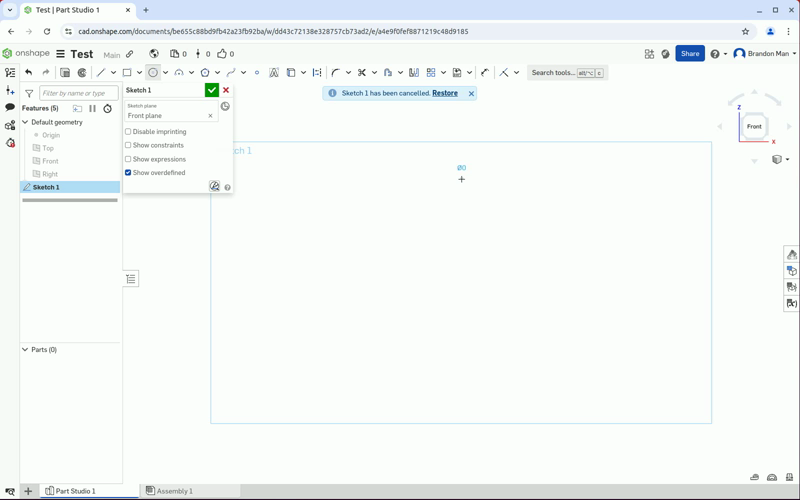
mouse_move(471, 178)
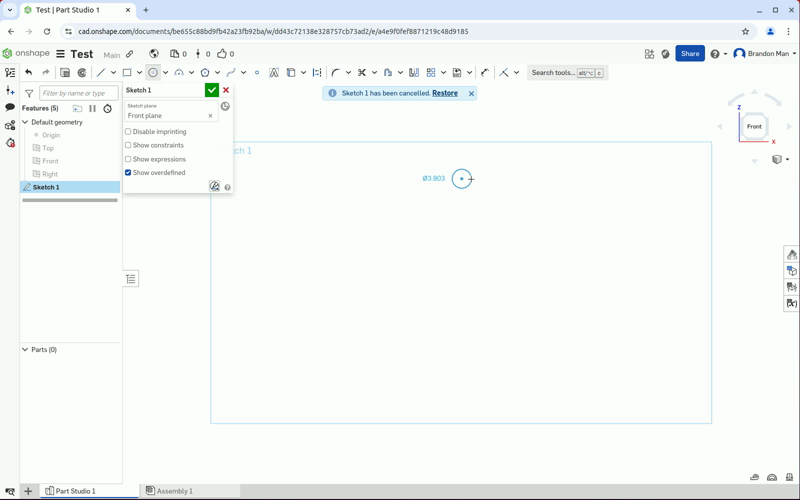
click(471, 178)
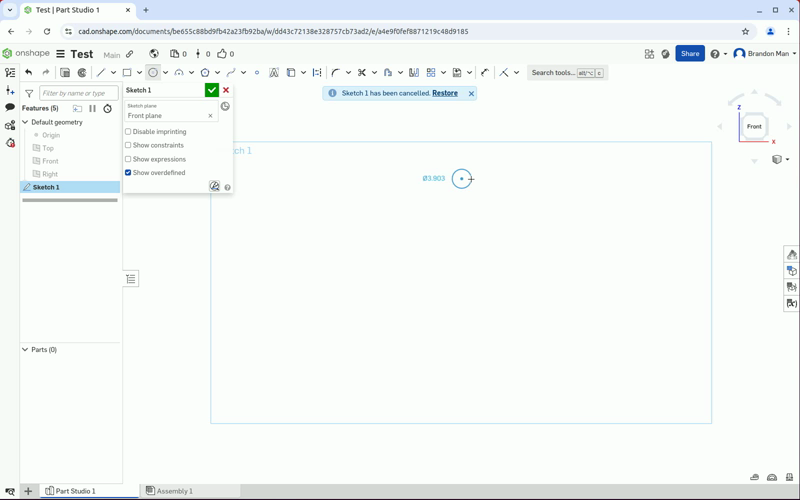
key(esc)
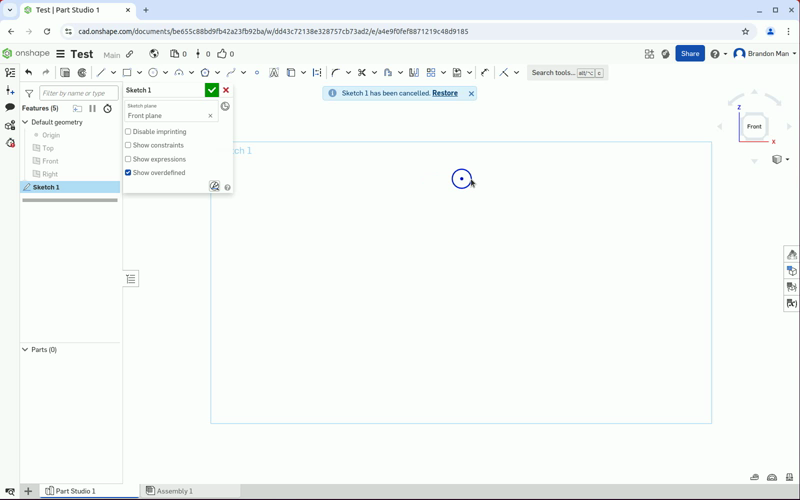
key(c)
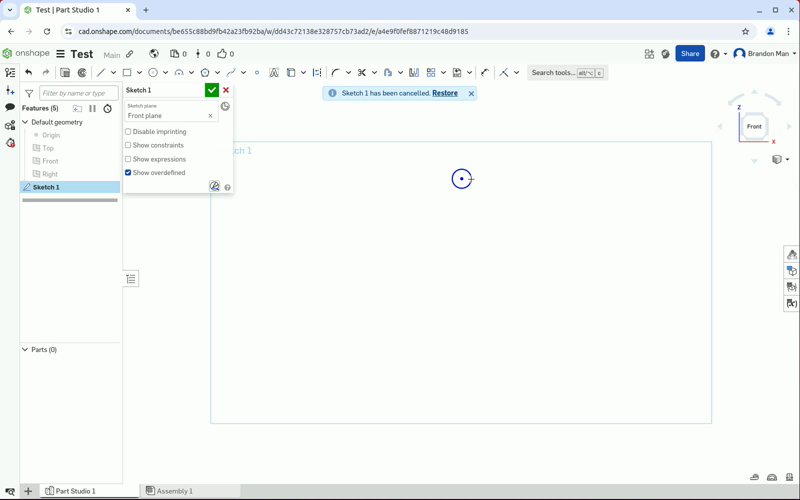
key_down(shift)
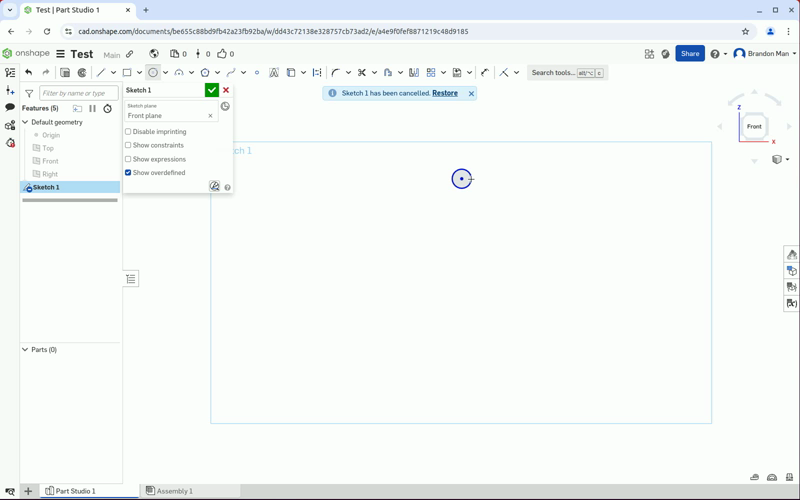
mouse_move(461, 178)
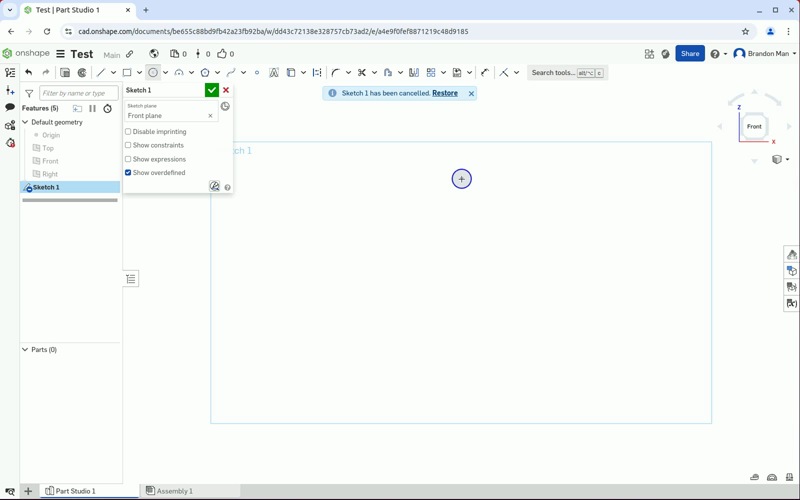
click(461, 178)
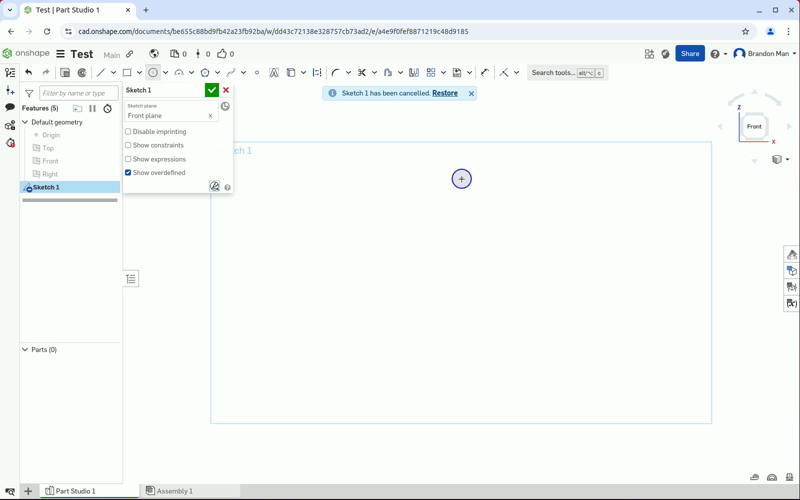
key_up(shift)
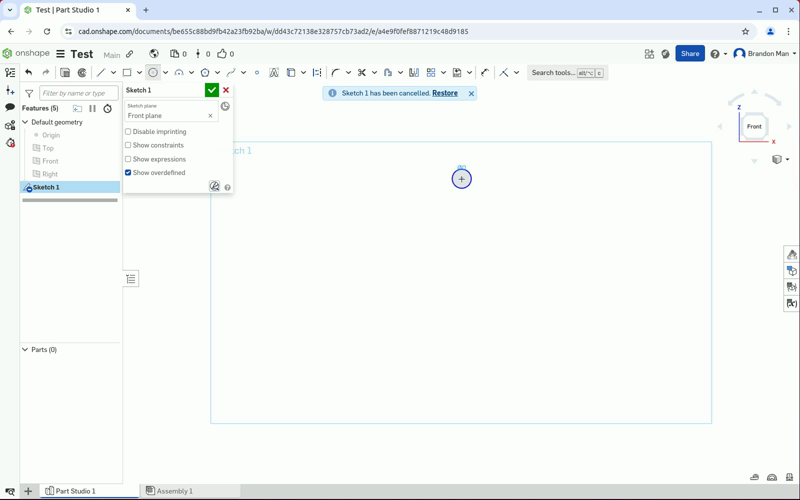
mouse_move(464, 178)
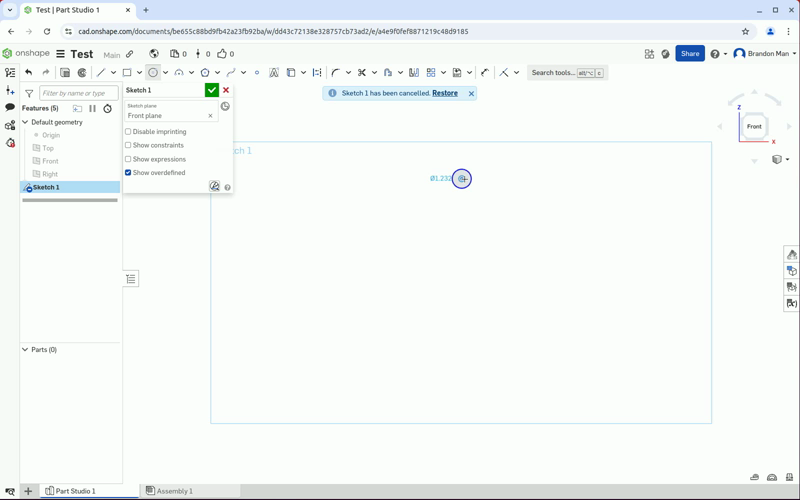
scroll(6)
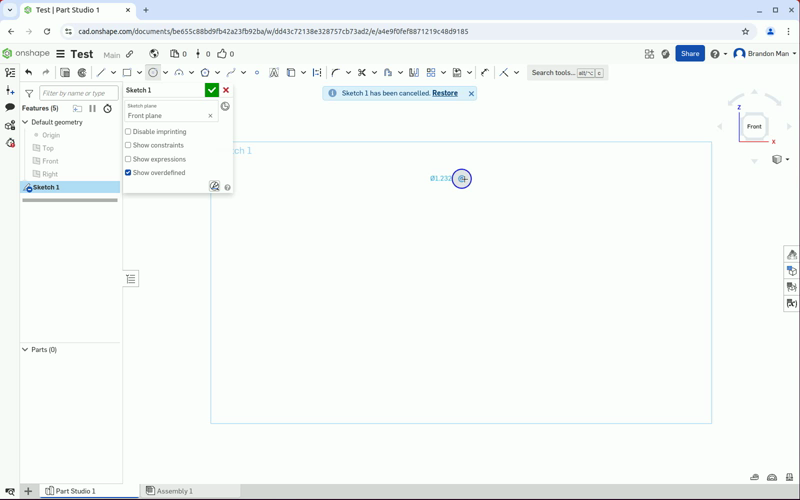
scroll(6)
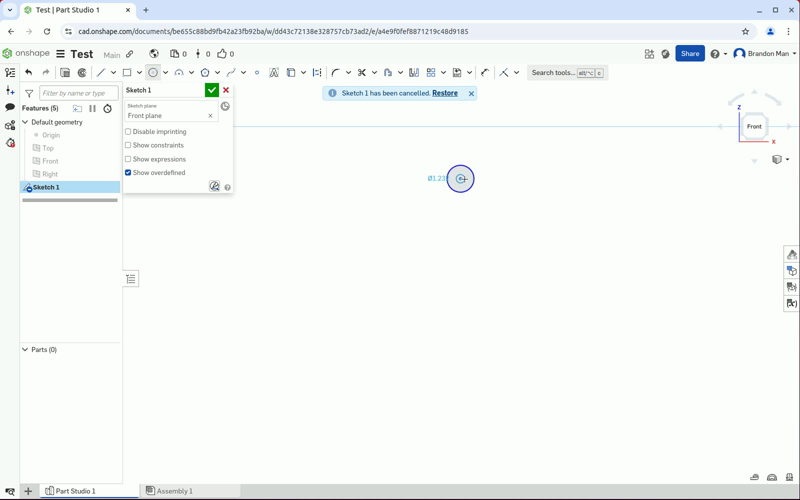
scroll(6)
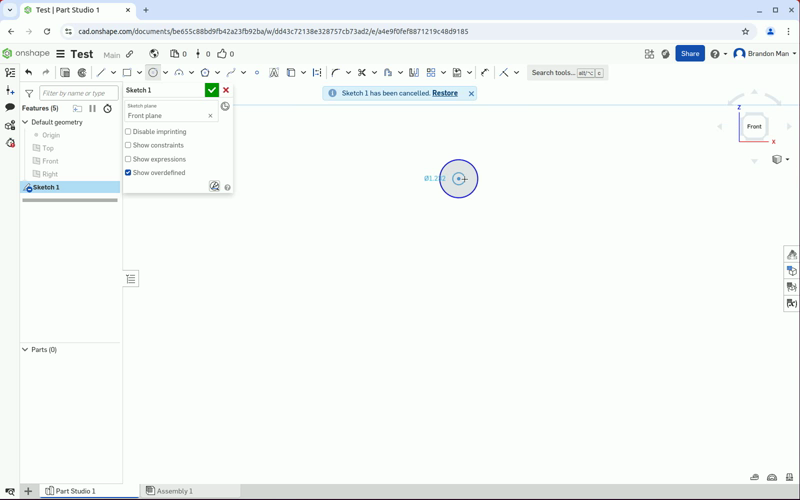
scroll(6)
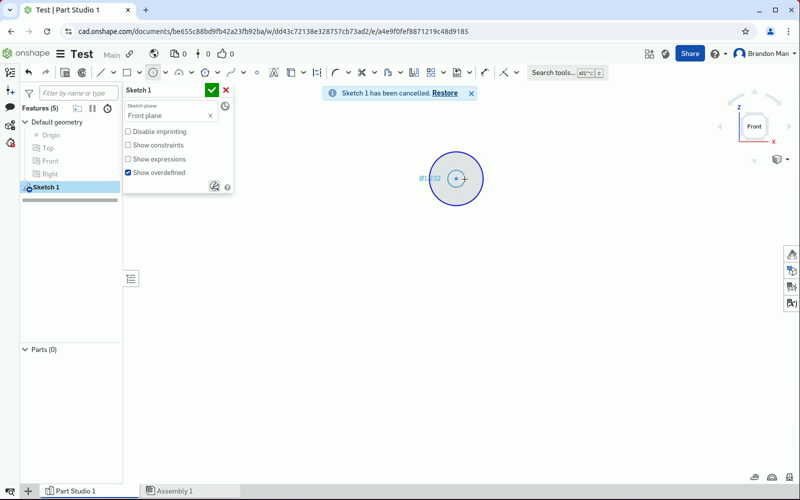
scroll(6)
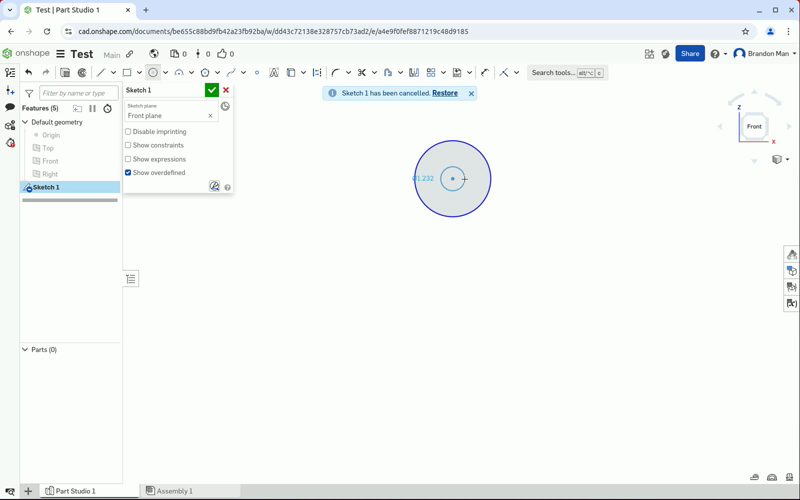
scroll(6)
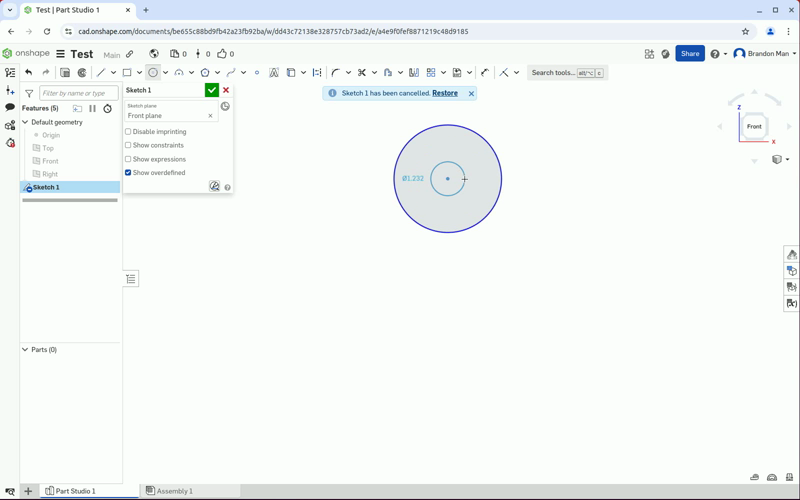
scroll(6)
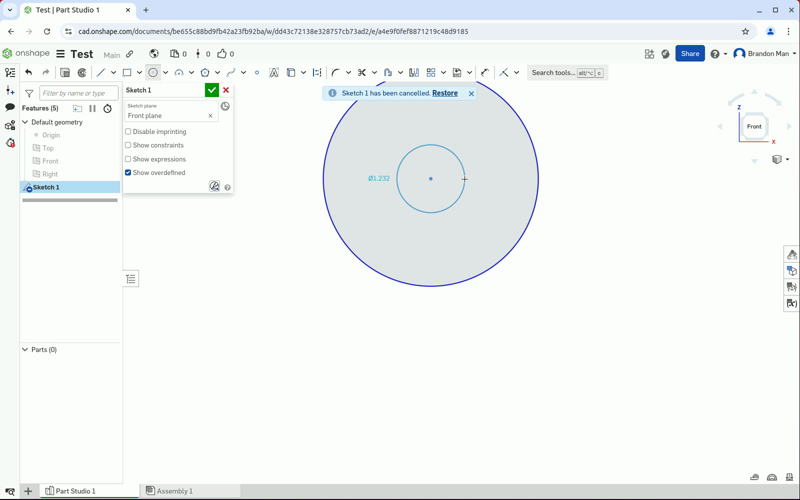
click(464, 178)
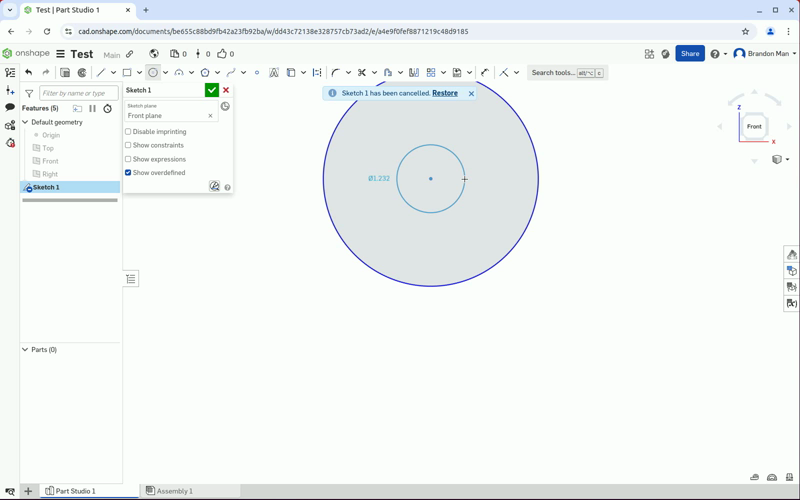
scroll(-6)
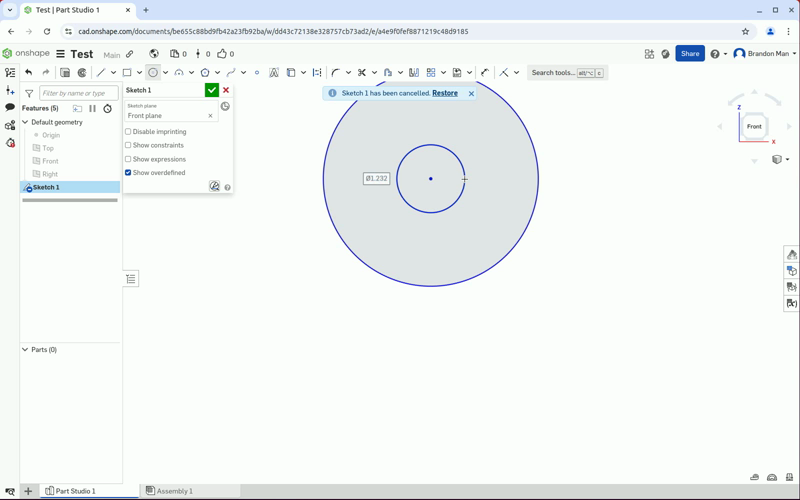
scroll(-6)
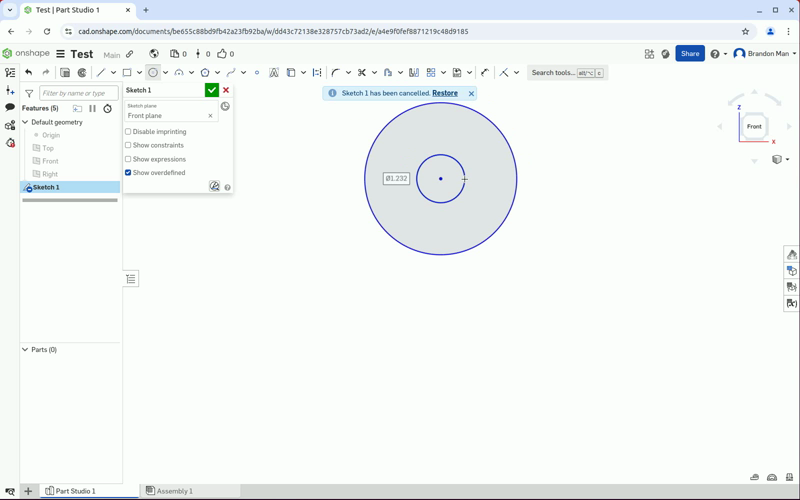
scroll(-6)
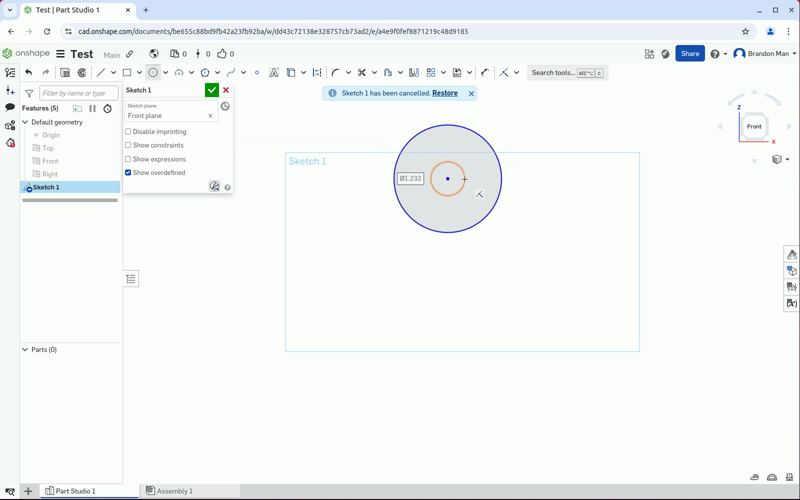
scroll(-6)
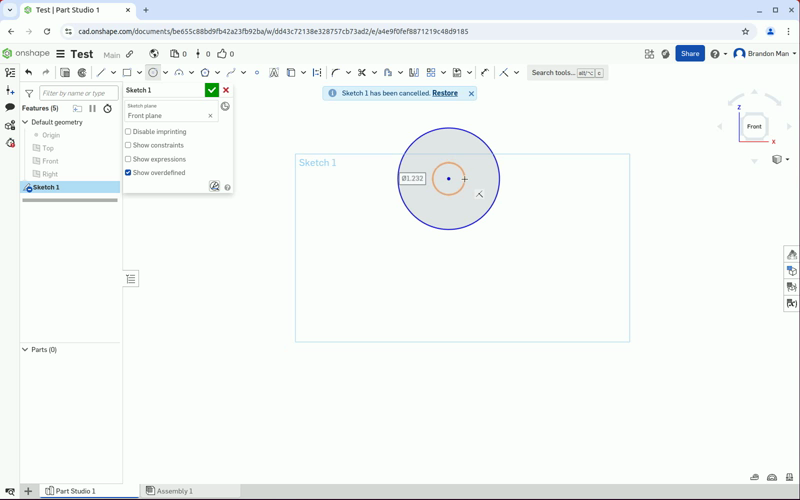
scroll(-6)
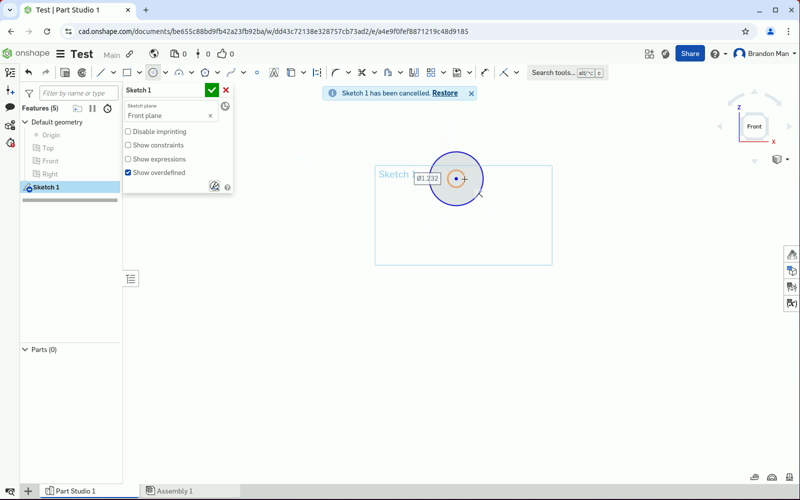
scroll(-6)
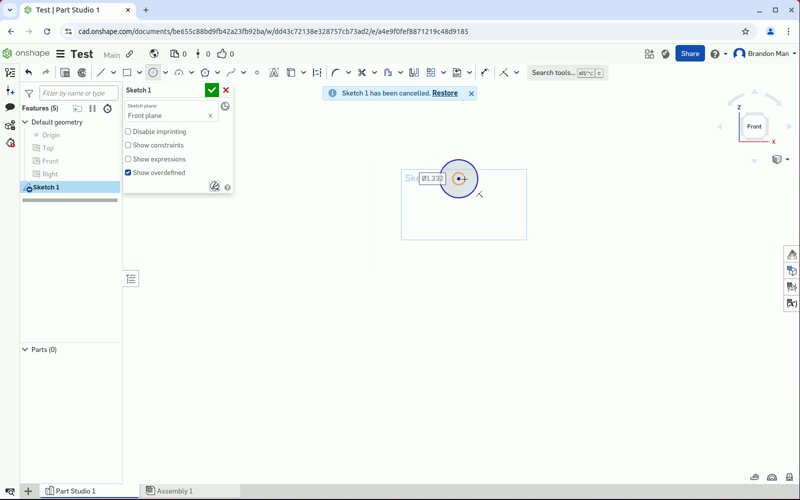
scroll(-6)
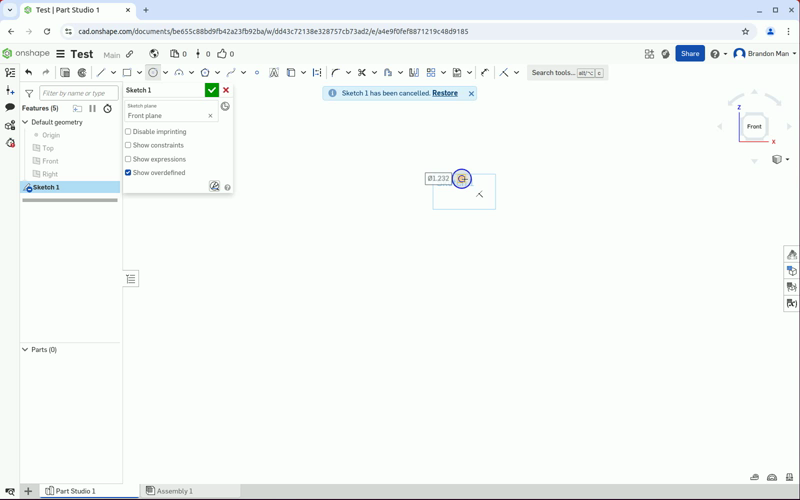
key(esc)
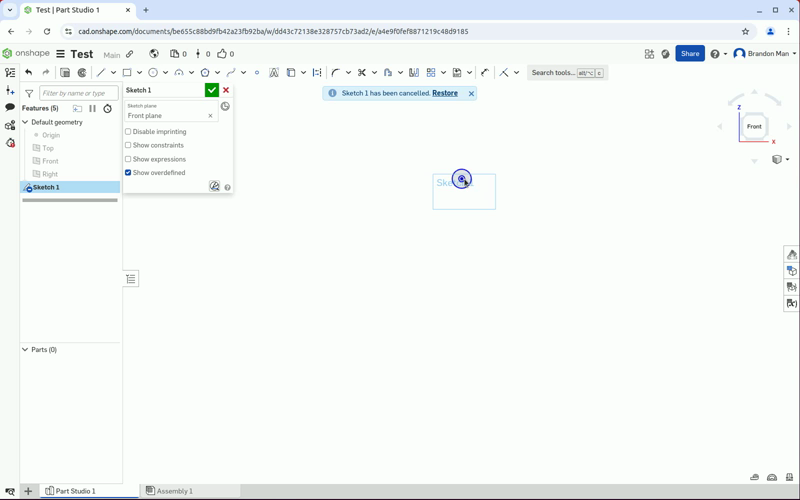
mouse_move(465, 182)
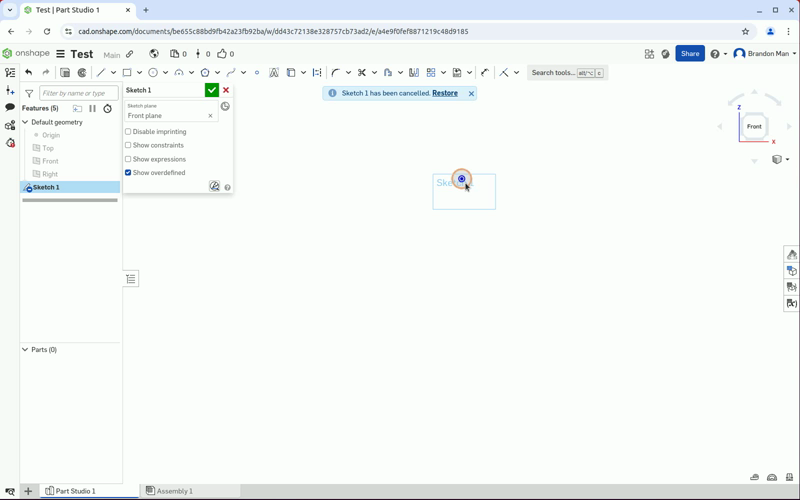
scroll(6)
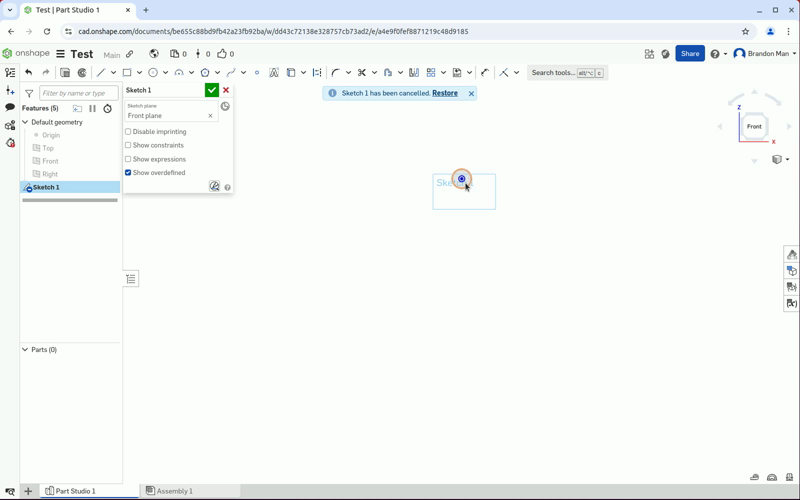
scroll(6)
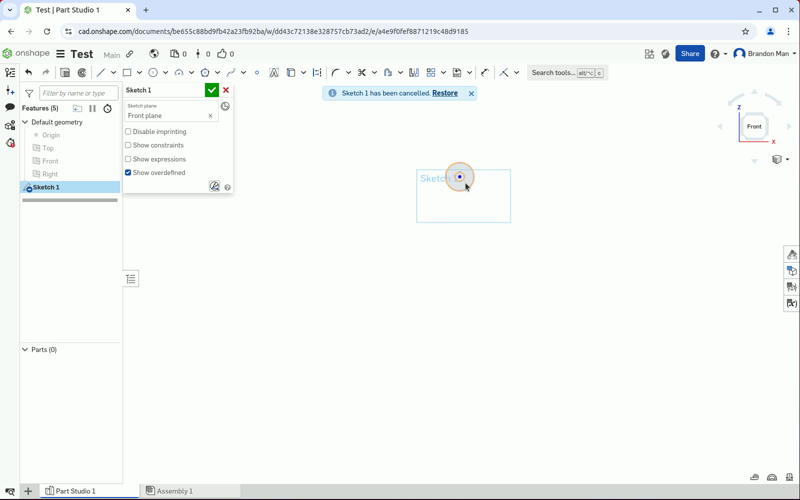
scroll(6)
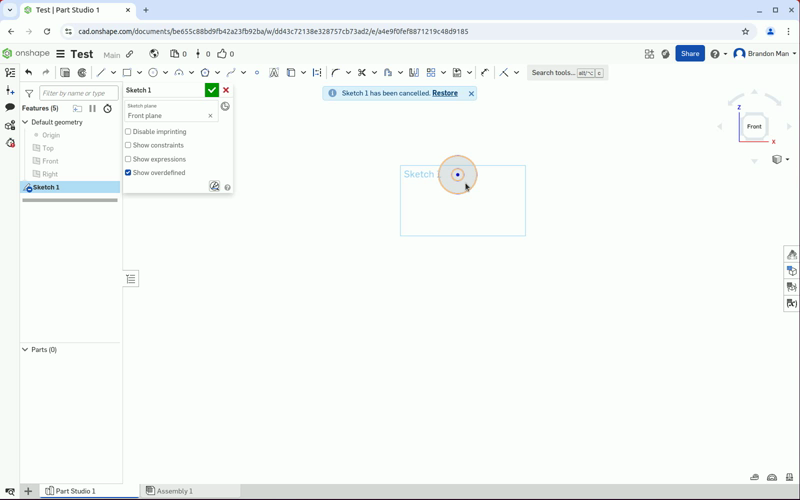
scroll(6)
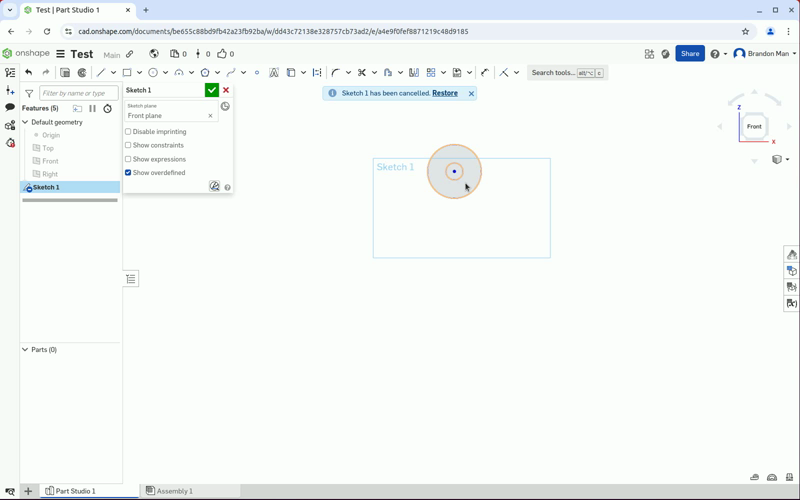
scroll(6)
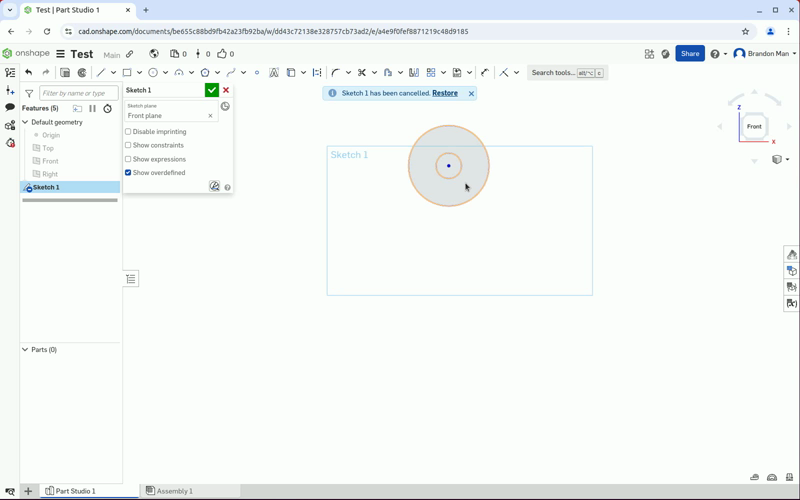
scroll(6)
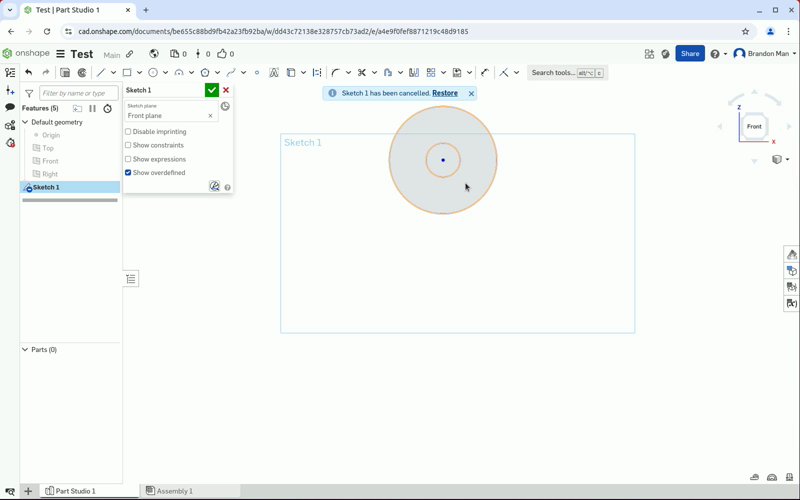
scroll(6)
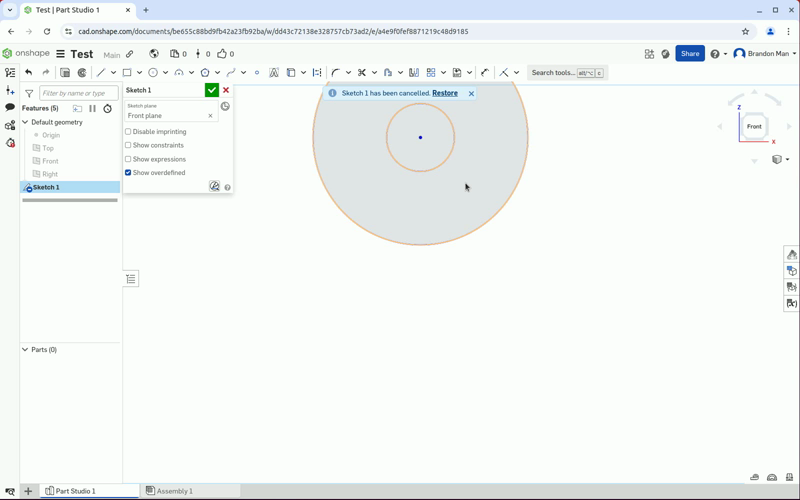
click(465, 182)
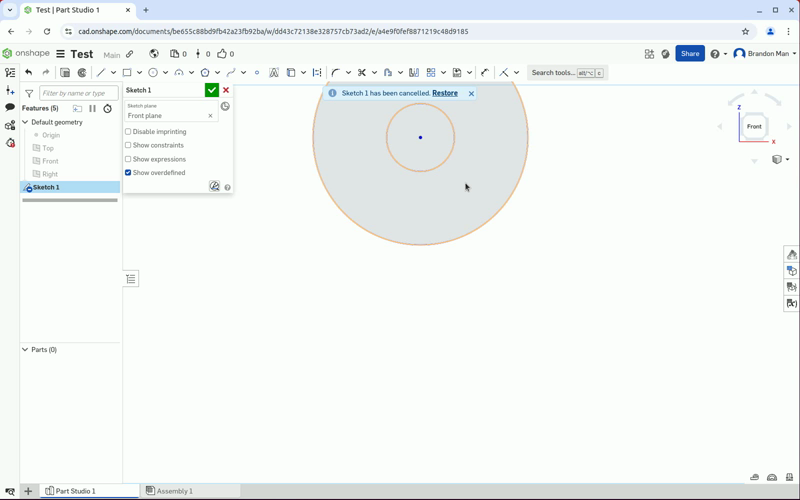
scroll(-6)
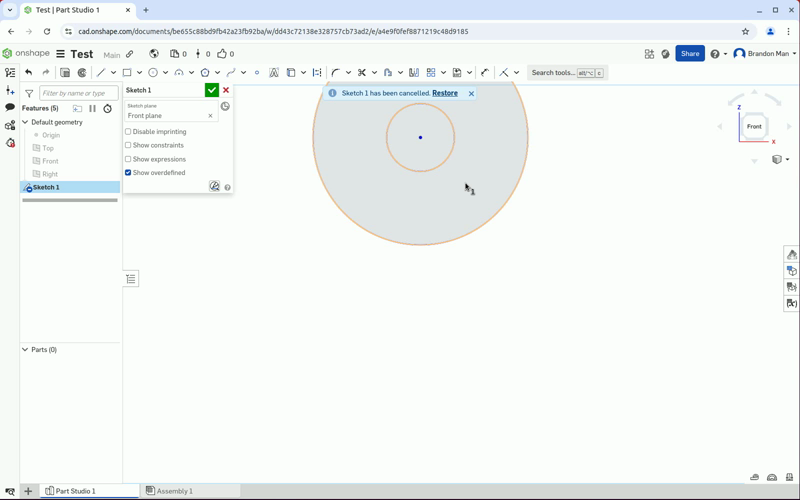
scroll(-6)
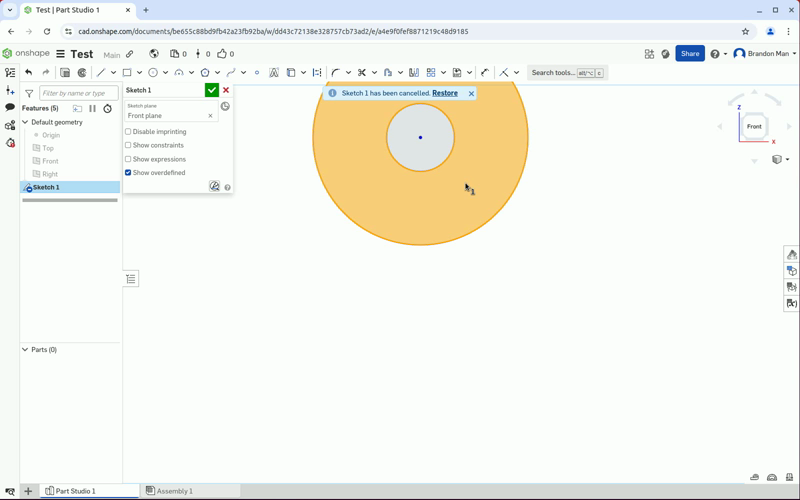
scroll(-6)
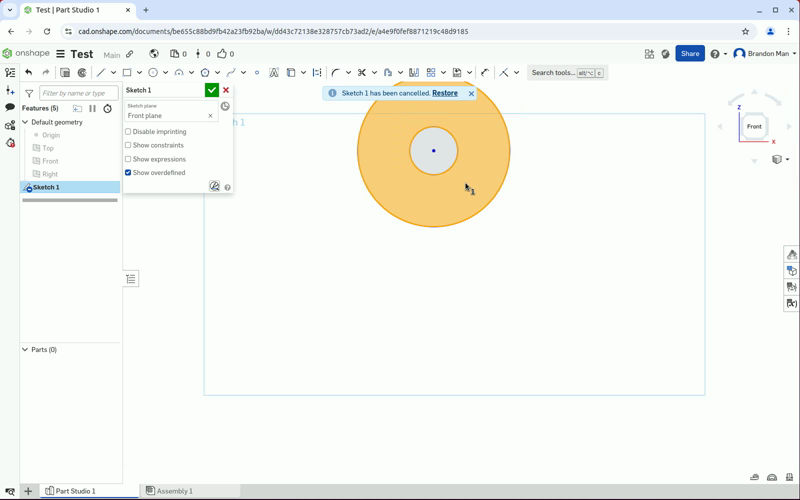
scroll(-6)
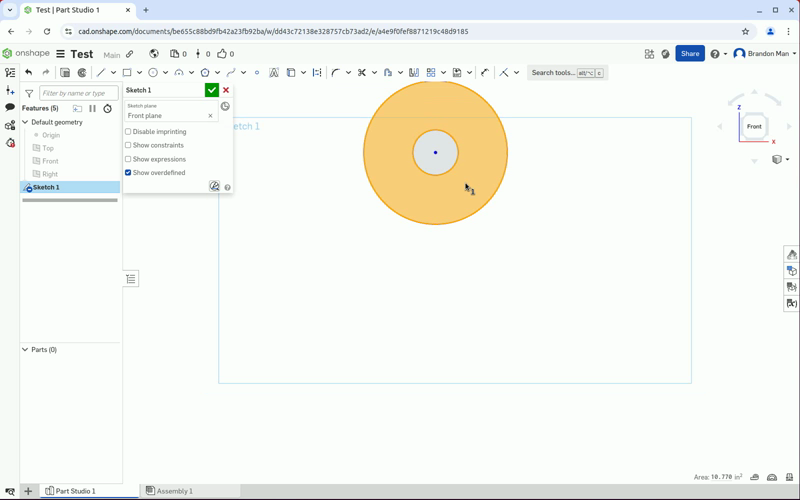
scroll(-6)
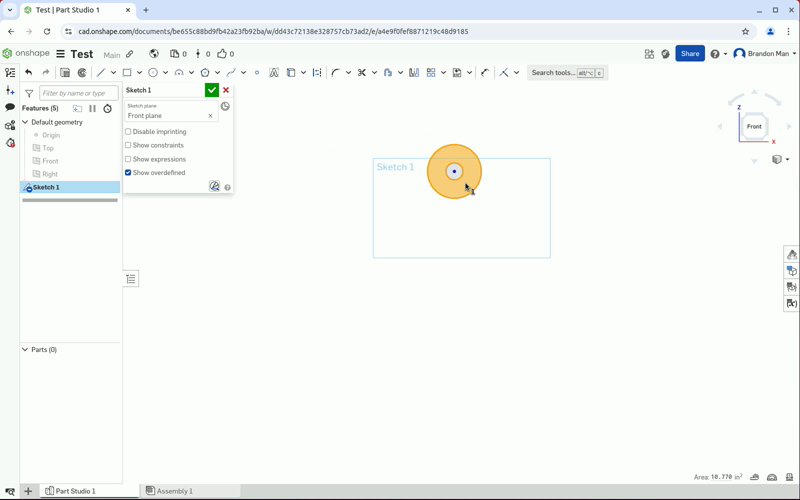
scroll(-6)
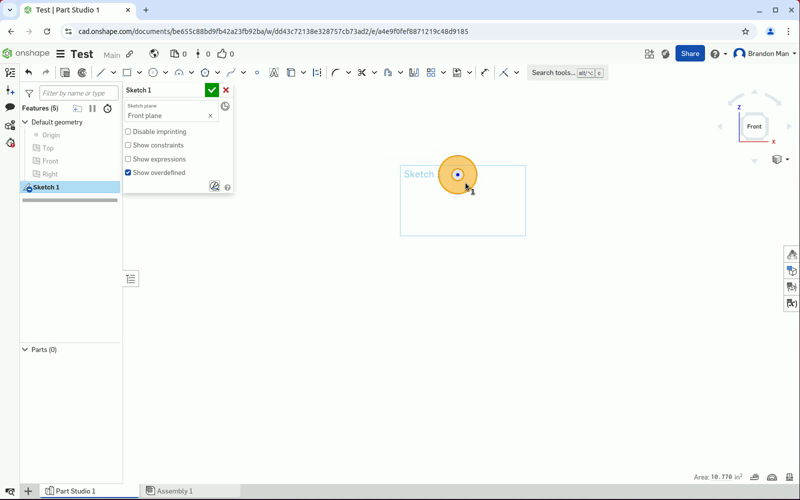
scroll(-6)
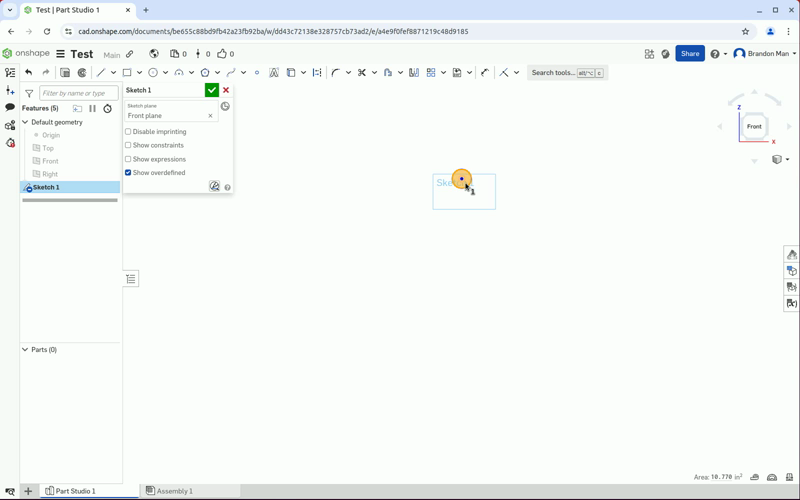
mouse_move(73, 352)
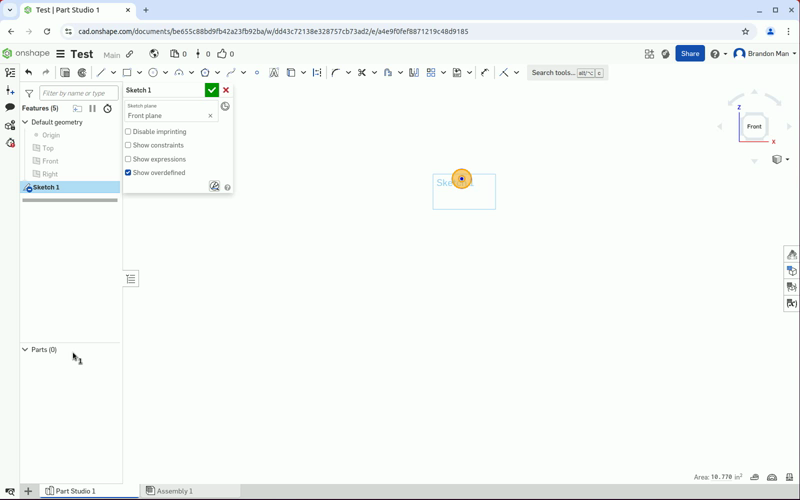
key(shift+y)
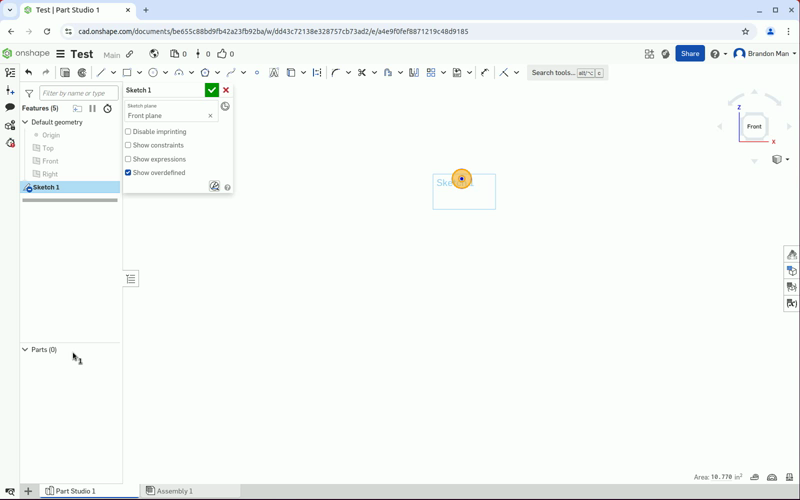
key(shift+e)
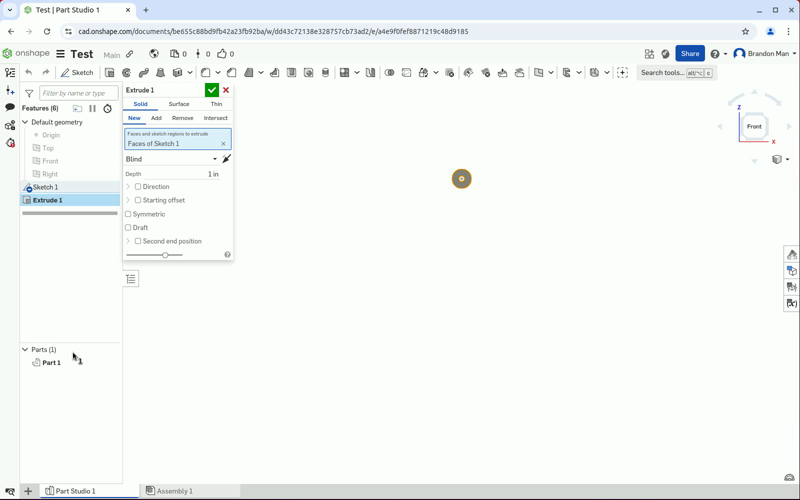
mouse_move(143, 106)
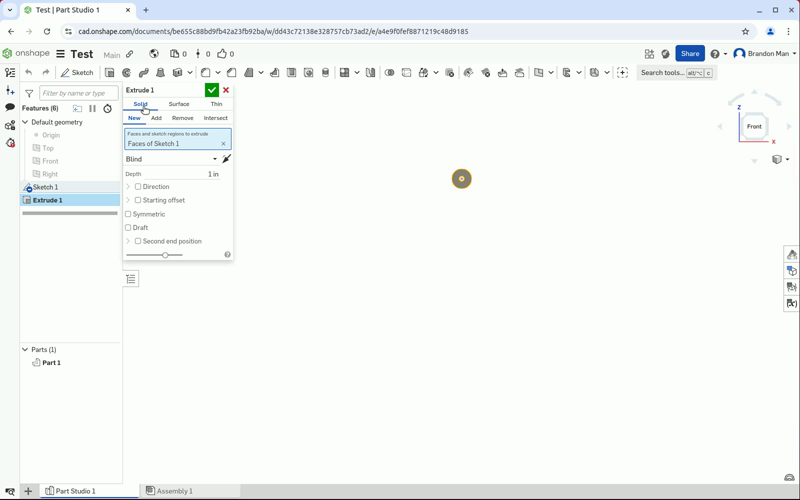
click(143, 106)
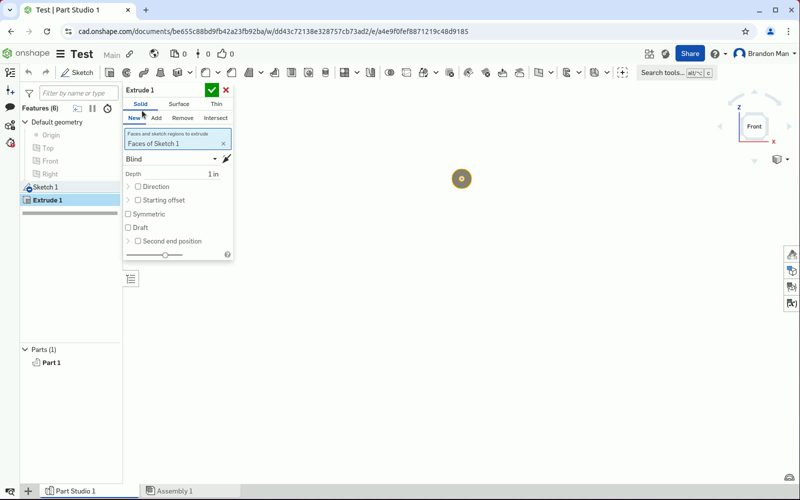
mouse_move(137, 120)
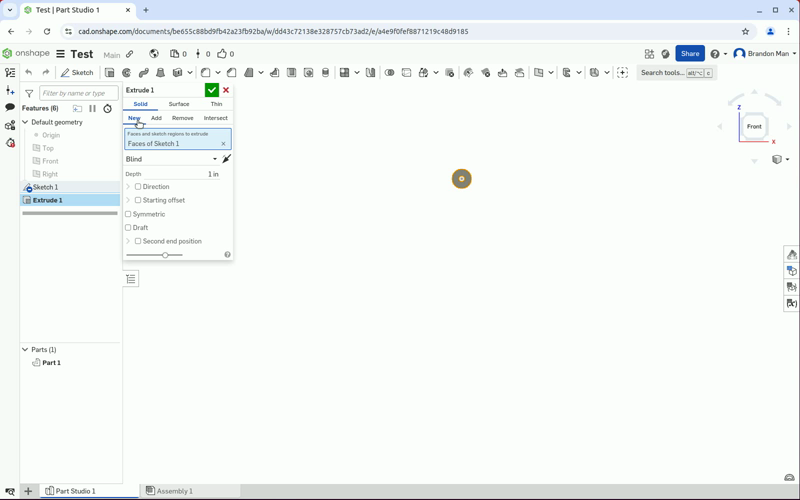
click(137, 120)
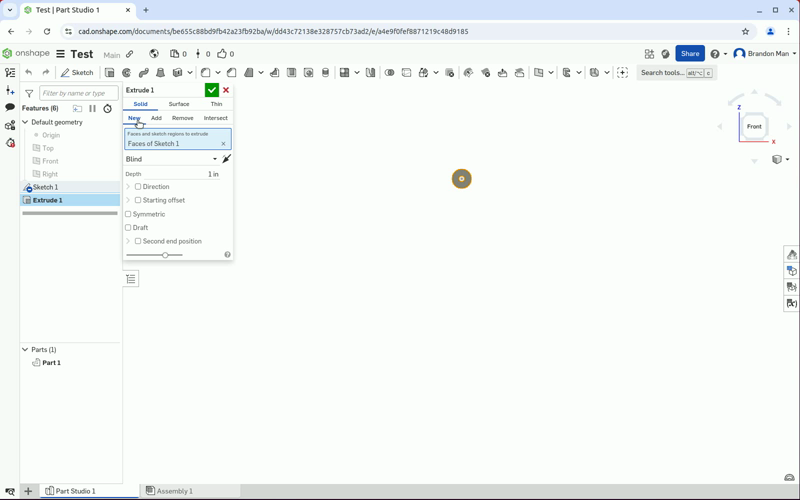
key(tab, 4)
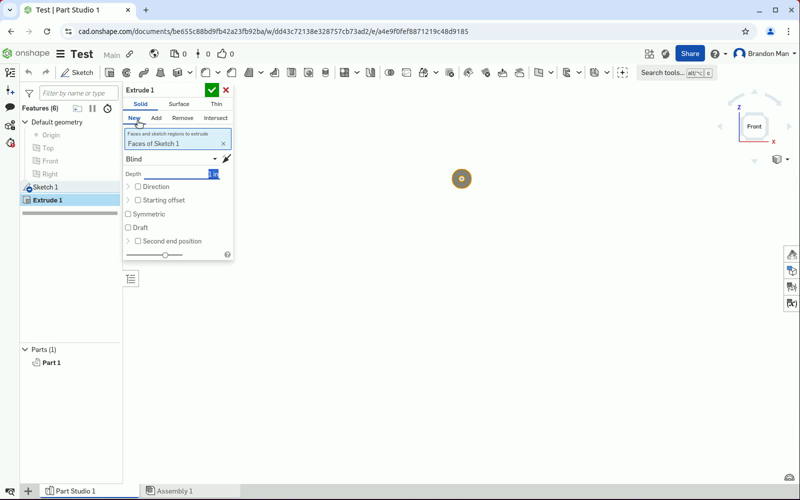
text(0.481)
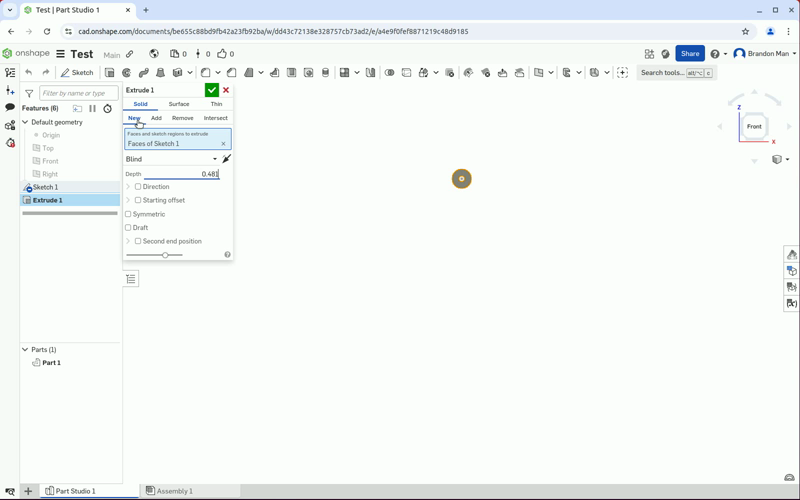
key(enter)
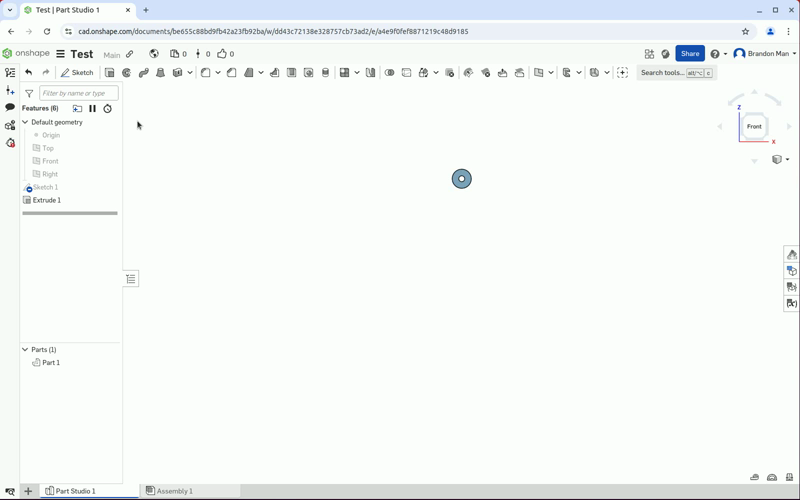
key(shift+h)
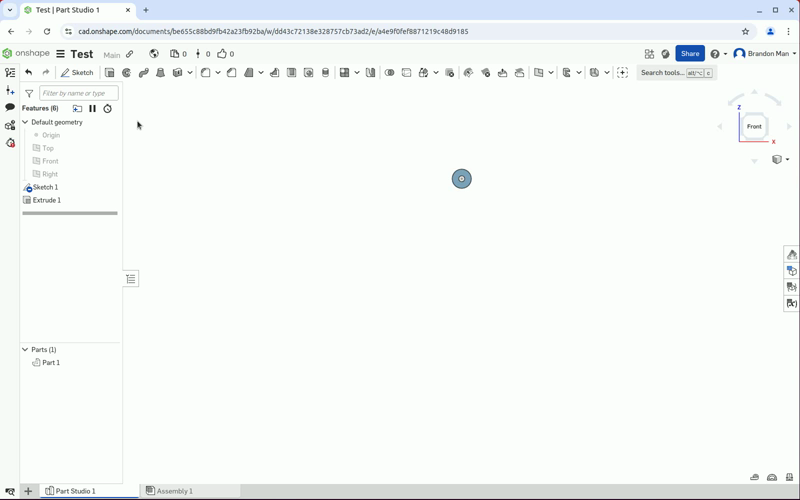
key(shift+h)
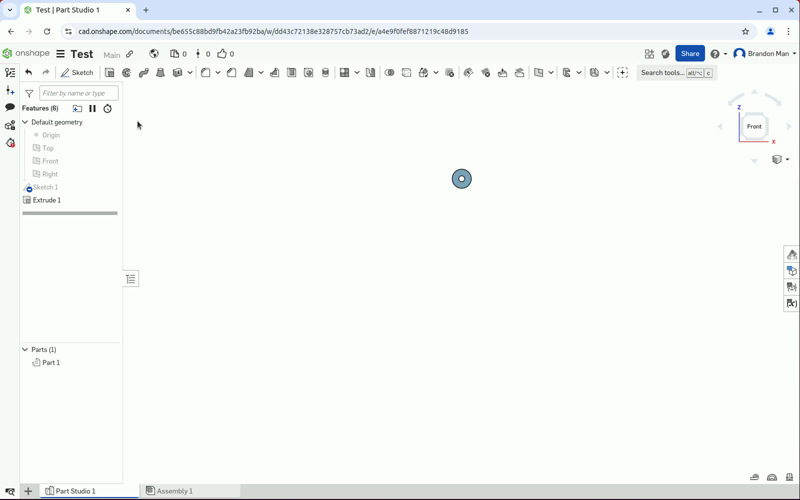
mouse_move(73, 189)
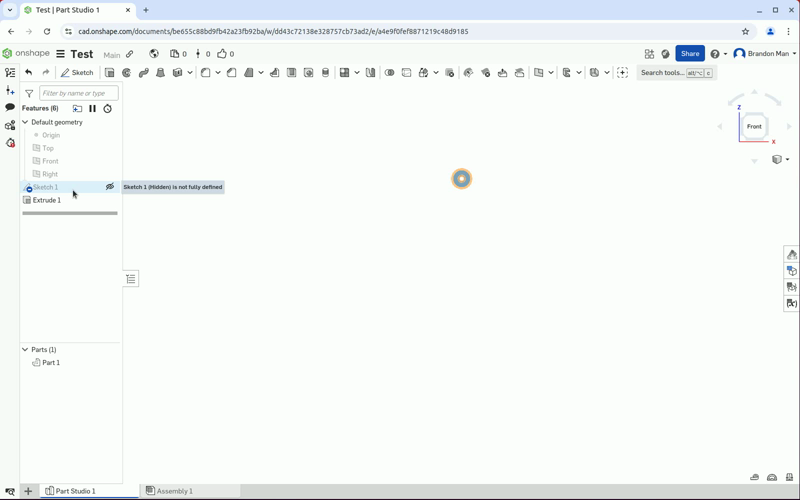
click(73, 189)
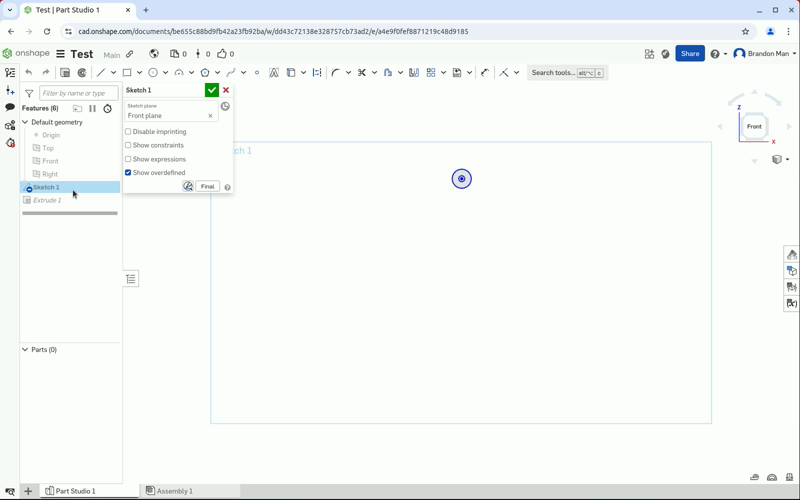
mouse_move(229, 92)
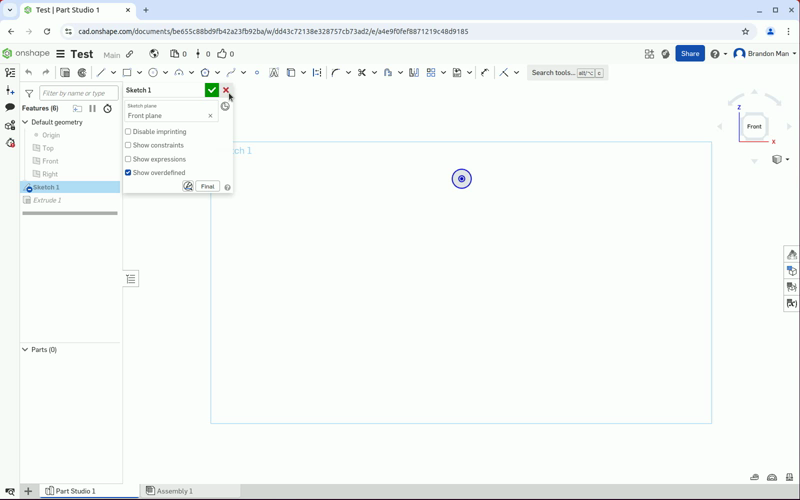
click(229, 92)
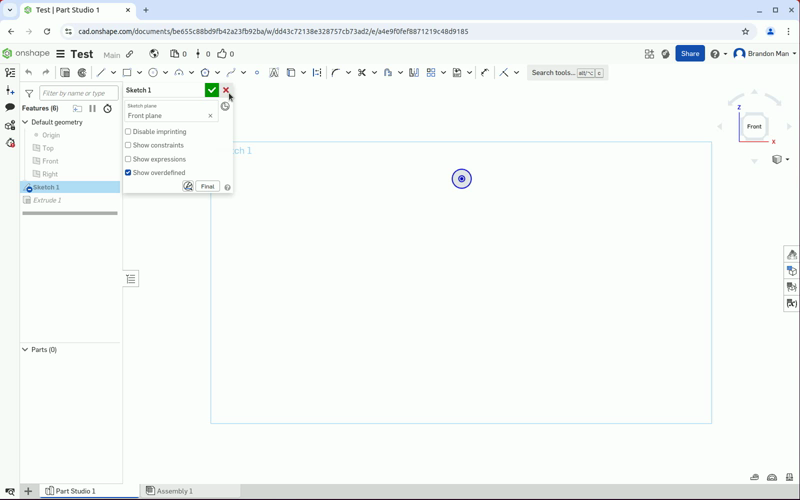
key(shift+s)
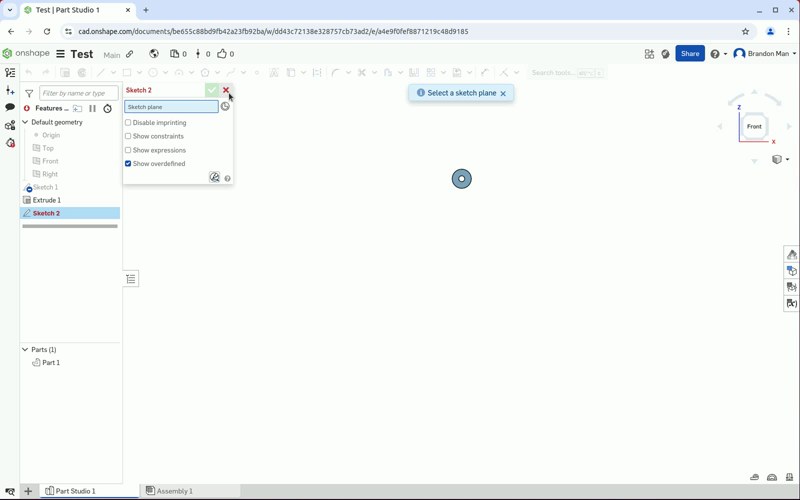
mouse_move(73, 163)
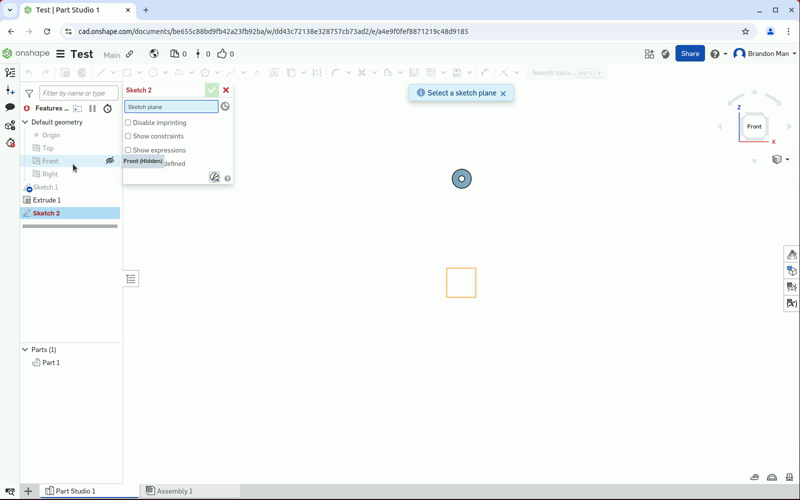
click(73, 163)
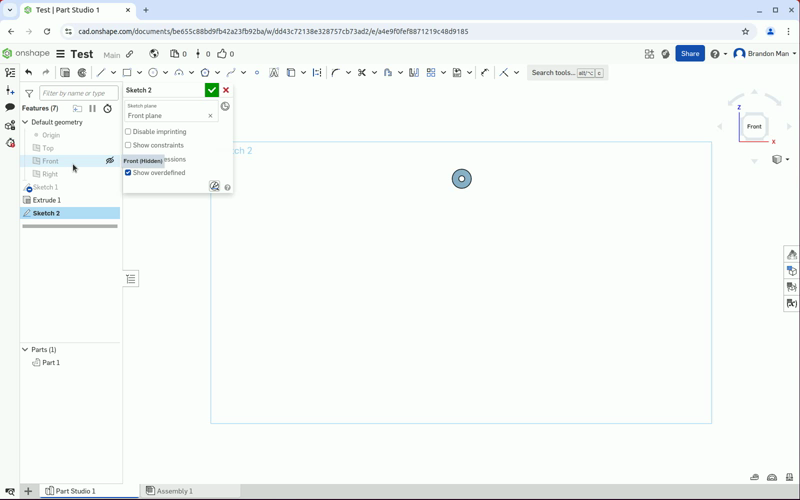
mouse_move(73, 352)
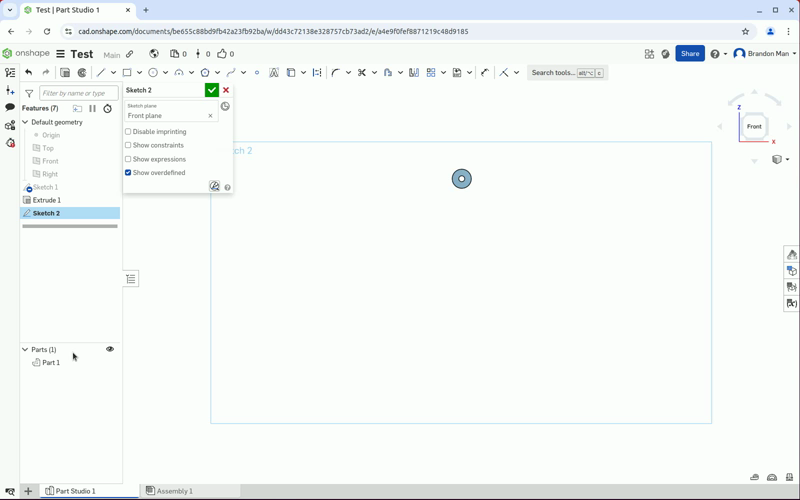
key(y)
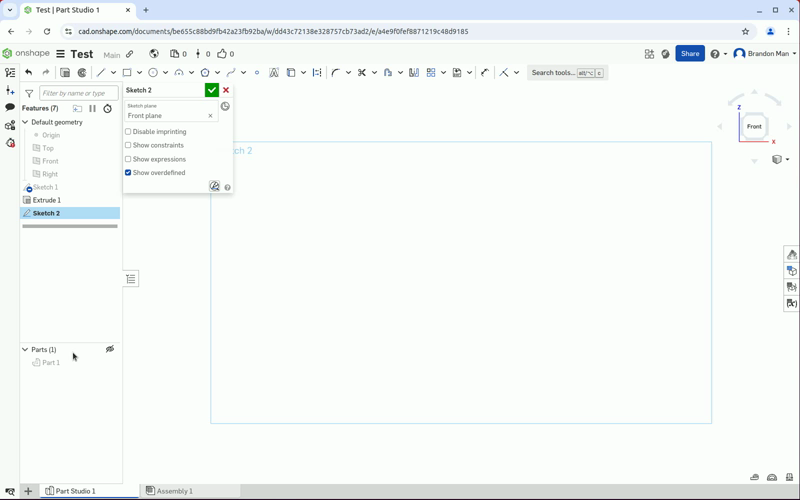
key(a)
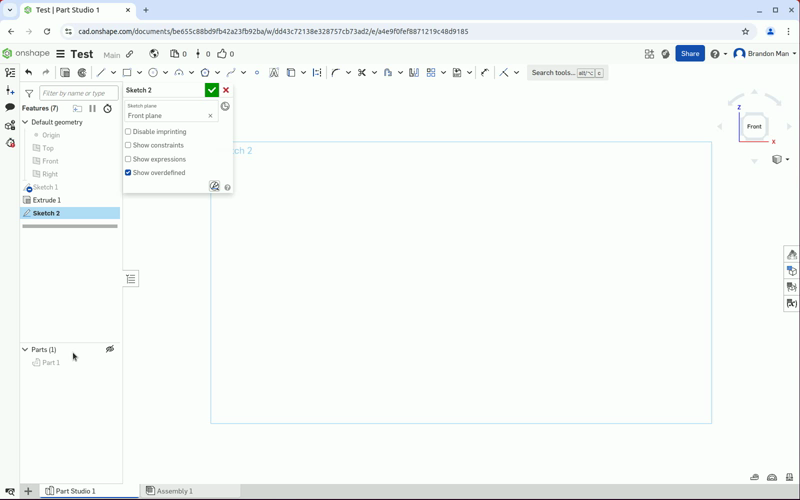
key_down(shift)
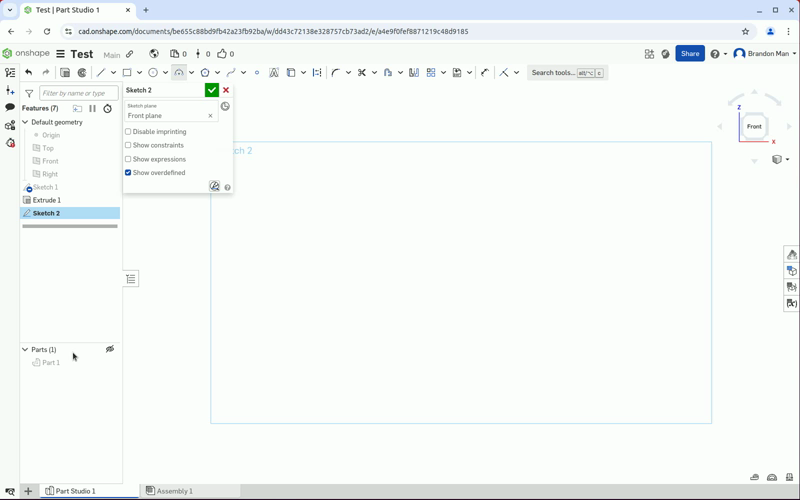
mouse_move(446, 223)
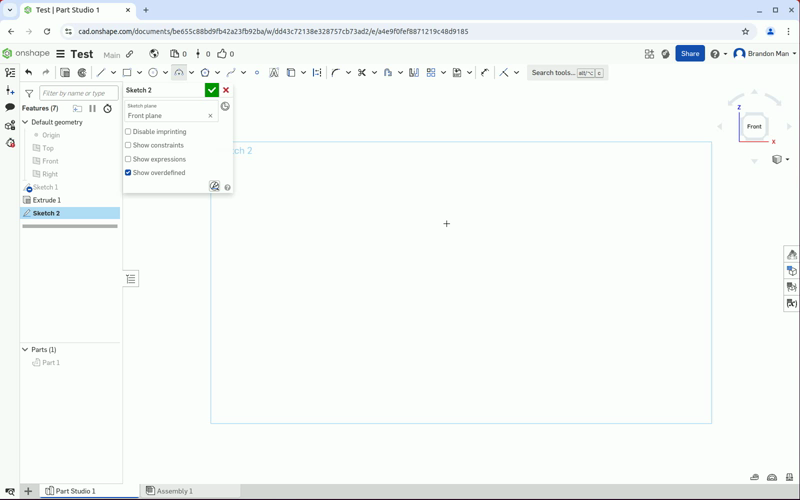
click(446, 223)
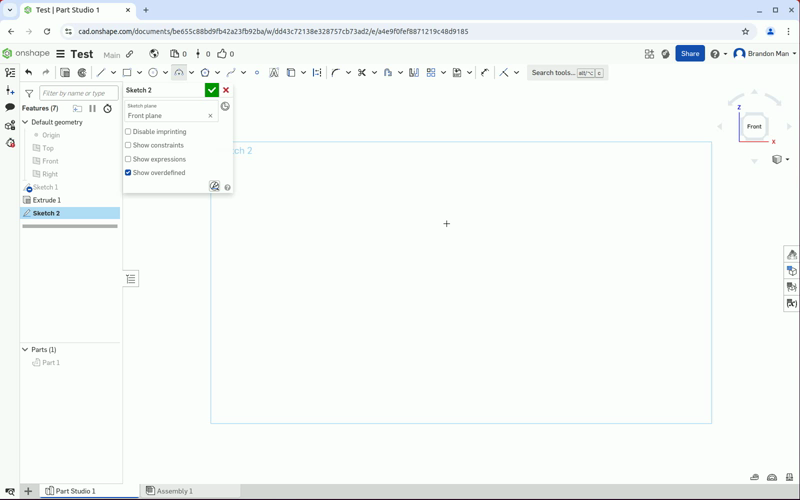
key_up(shift)
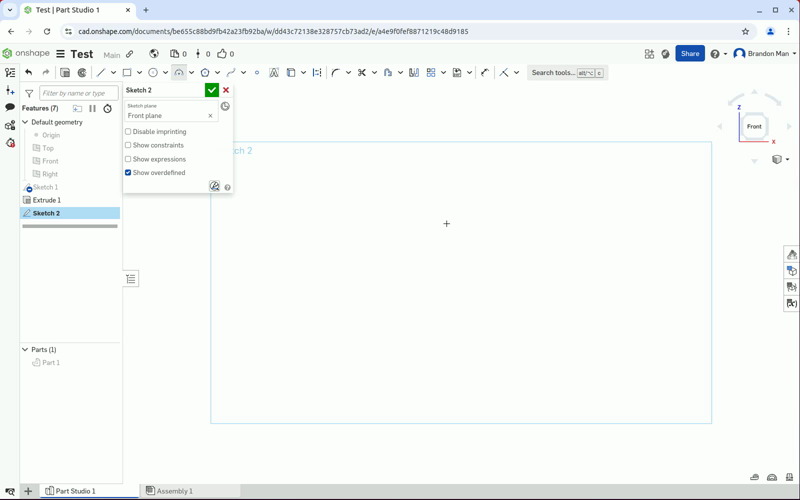
key_down(shift)
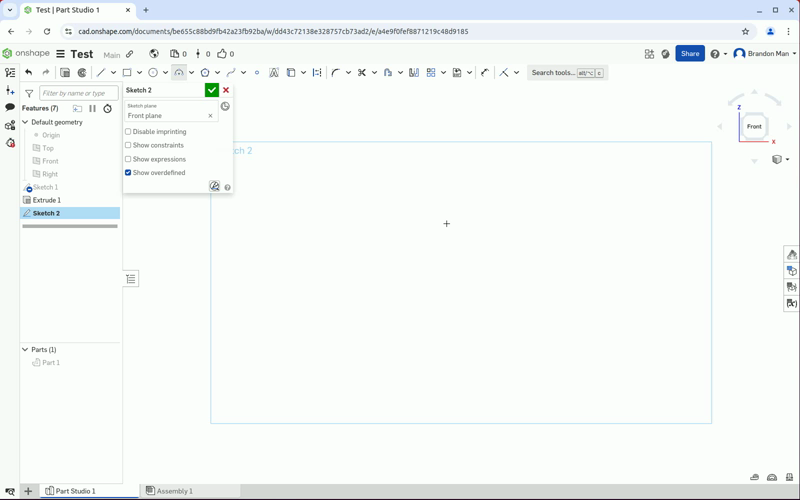
mouse_move(476, 223)
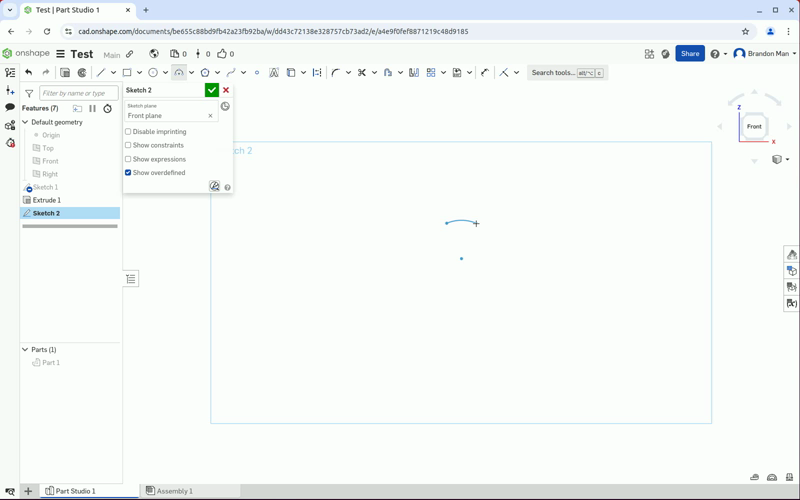
click(476, 223)
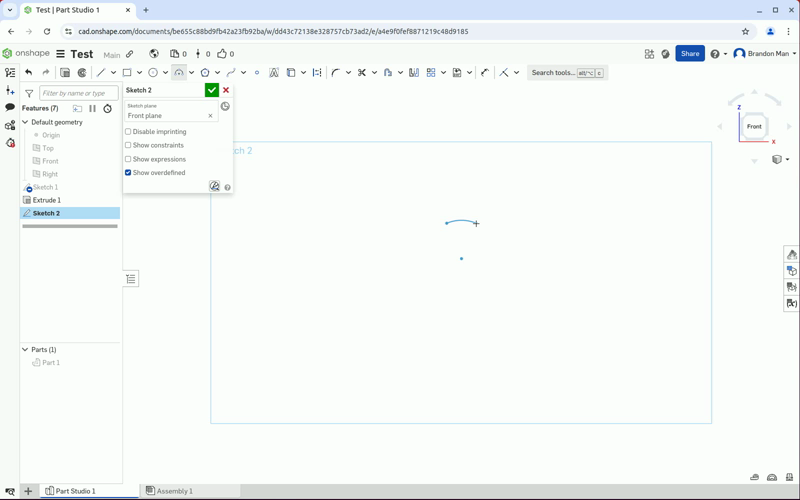
mouse_move(461, 210)
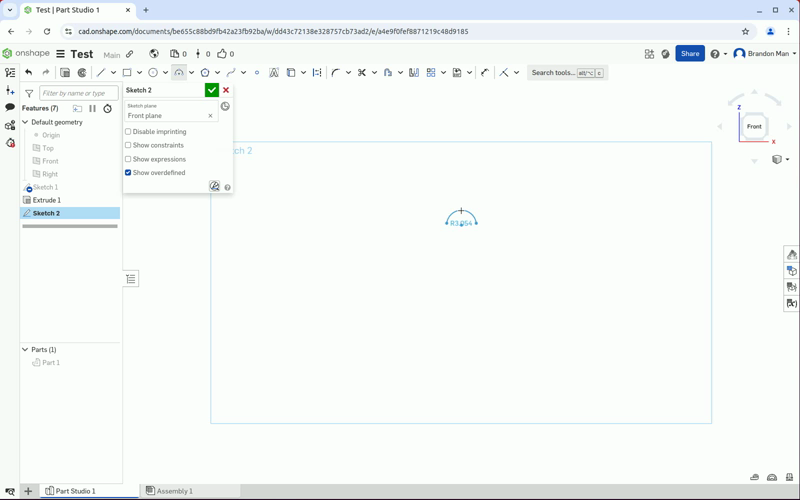
click(461, 210)
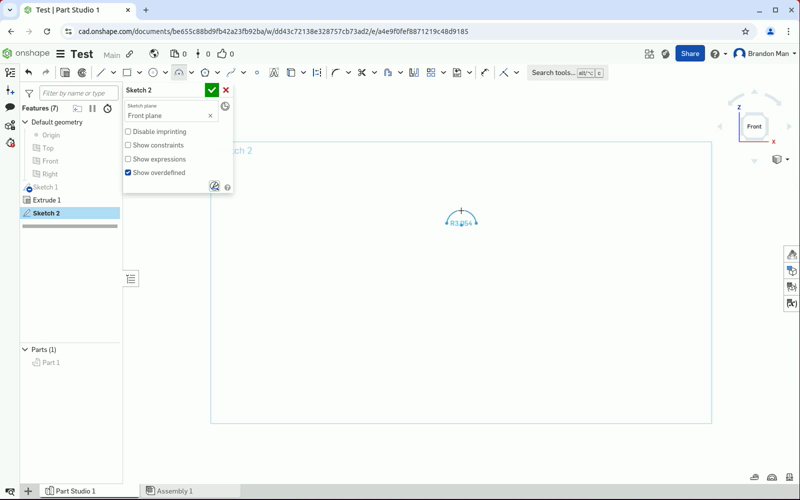
key_up(shift)
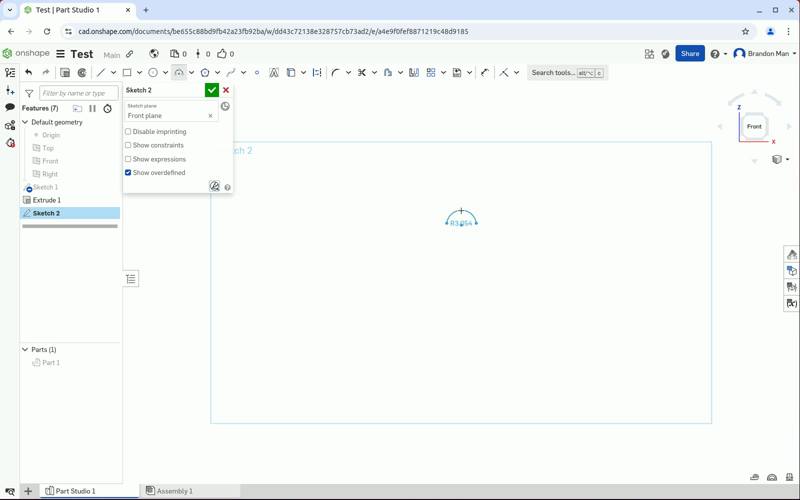
key(esc)
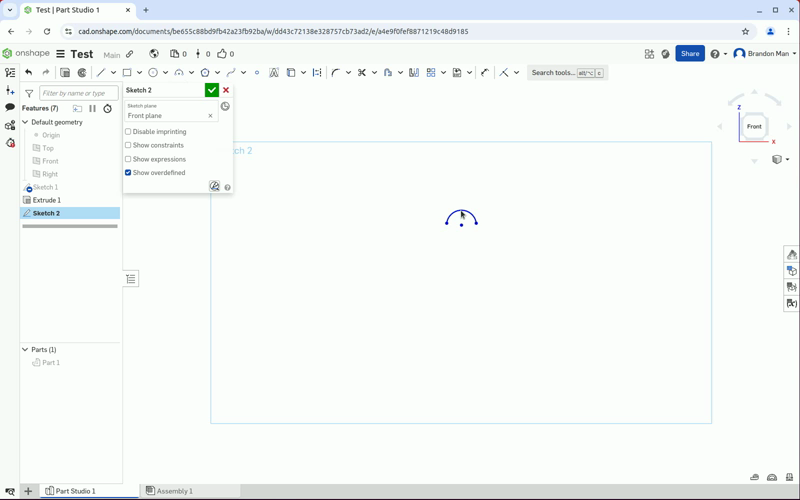
key(l)
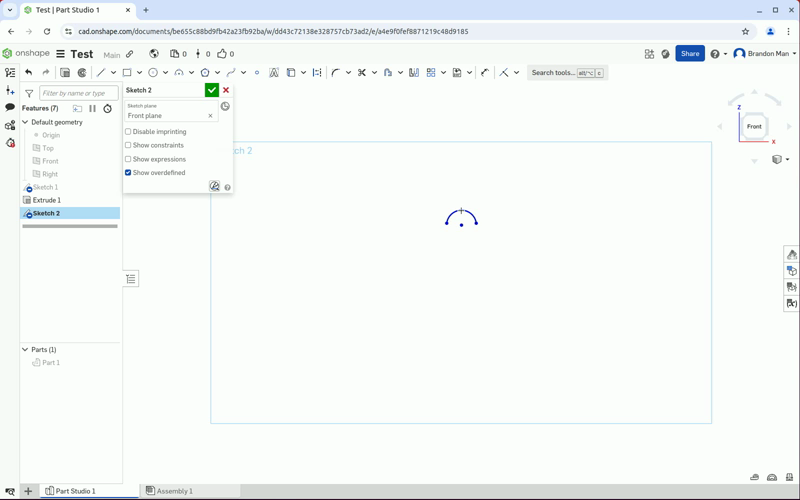
mouse_move(476, 223)
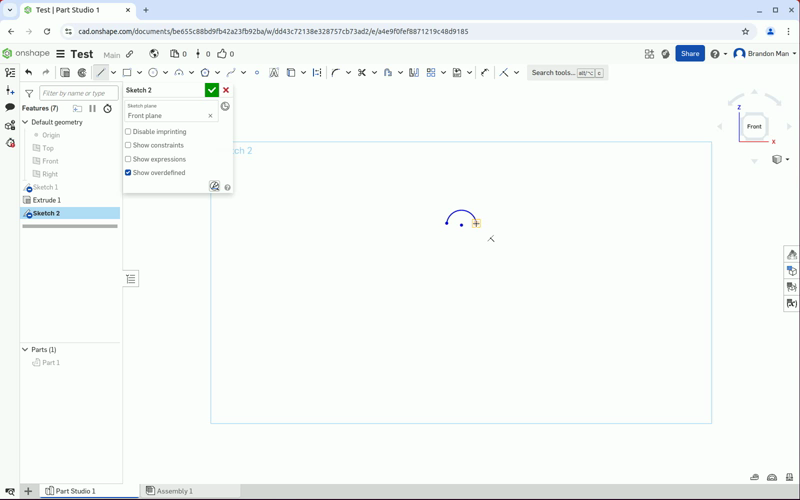
click(476, 223)
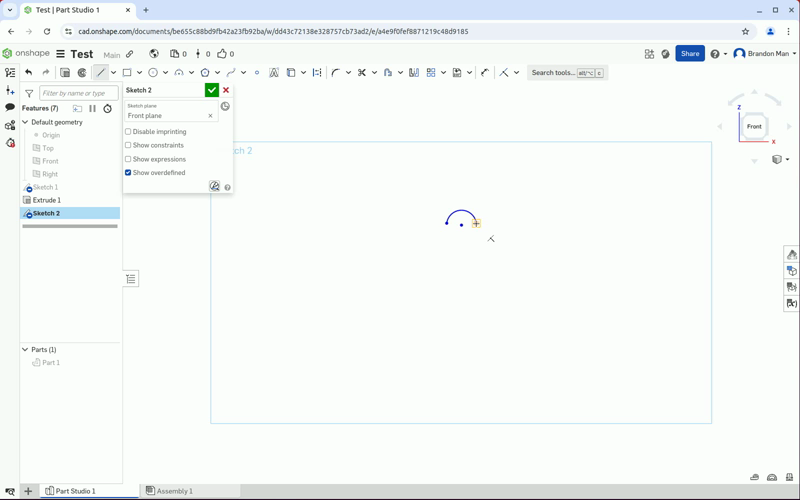
key_down(shift)
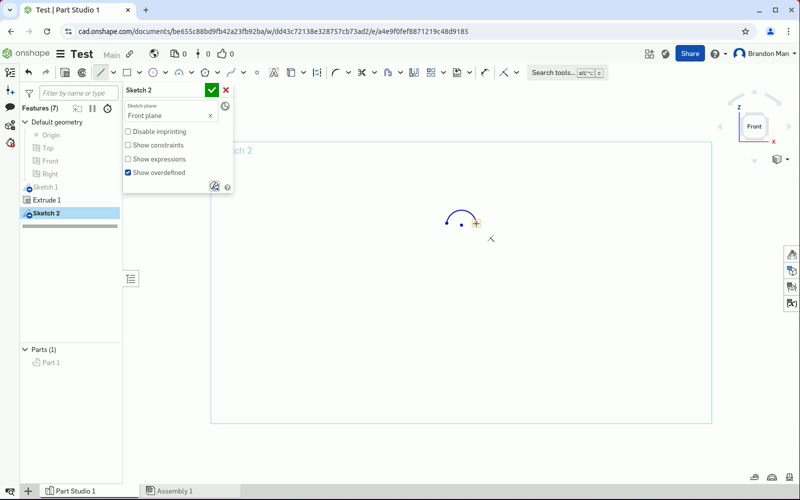
mouse_move(506, 223)
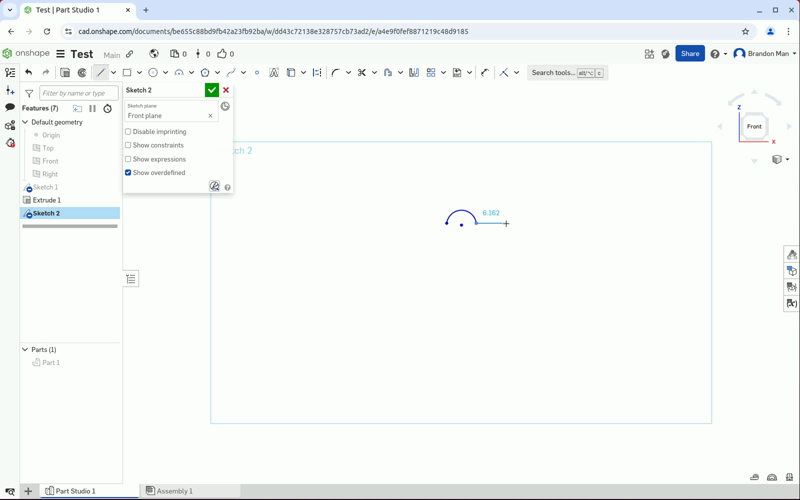
mouse_move(470, 176)
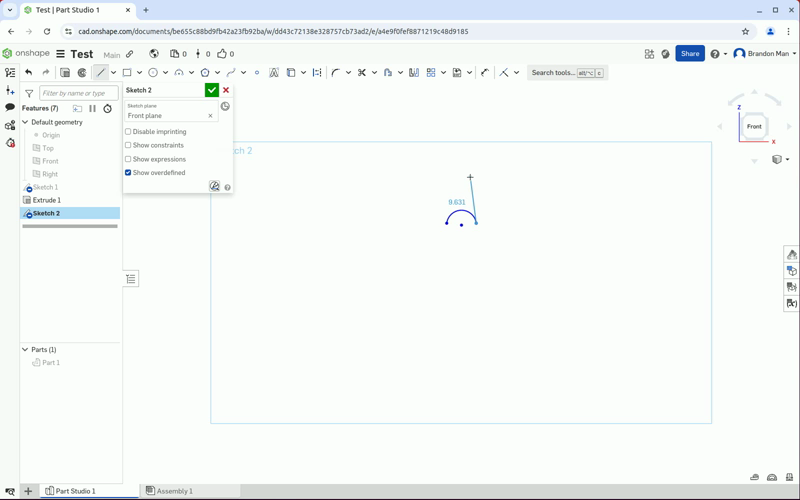
click(470, 176)
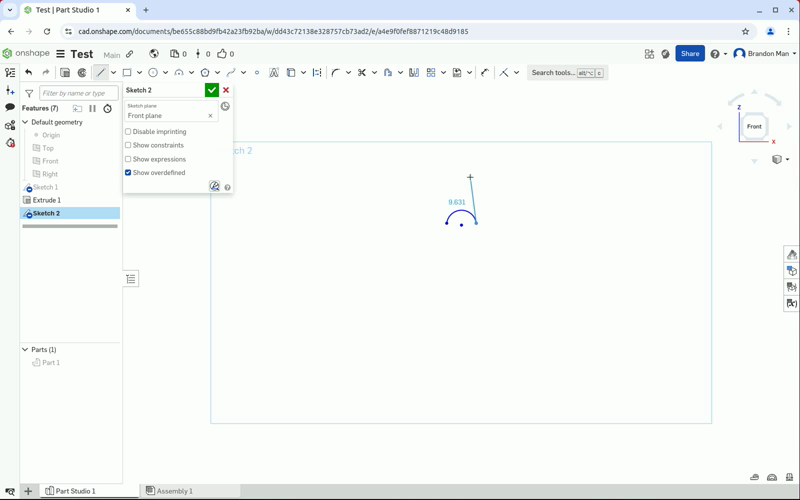
key_up(shift)
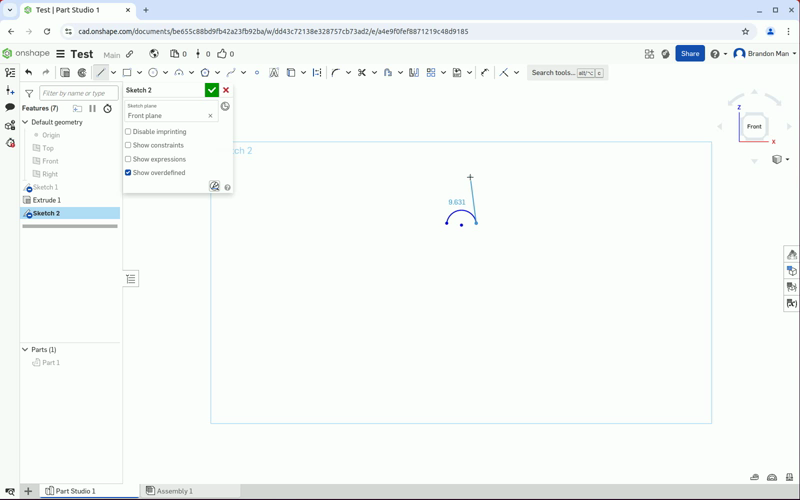
key(esc)
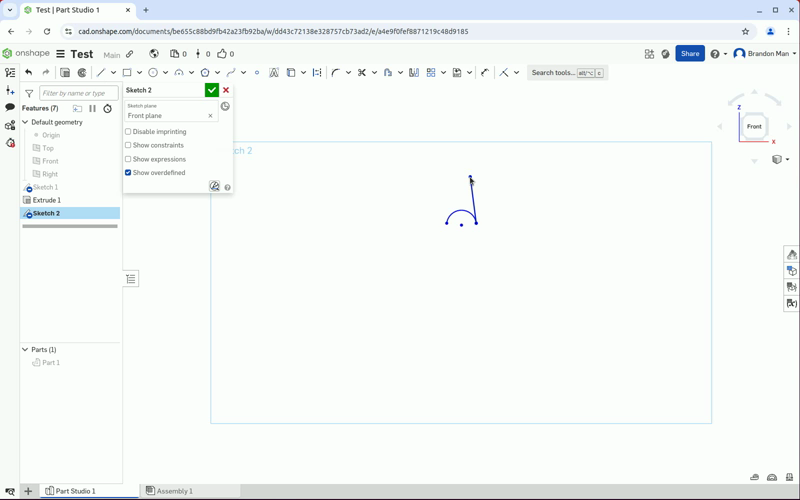
key(a)
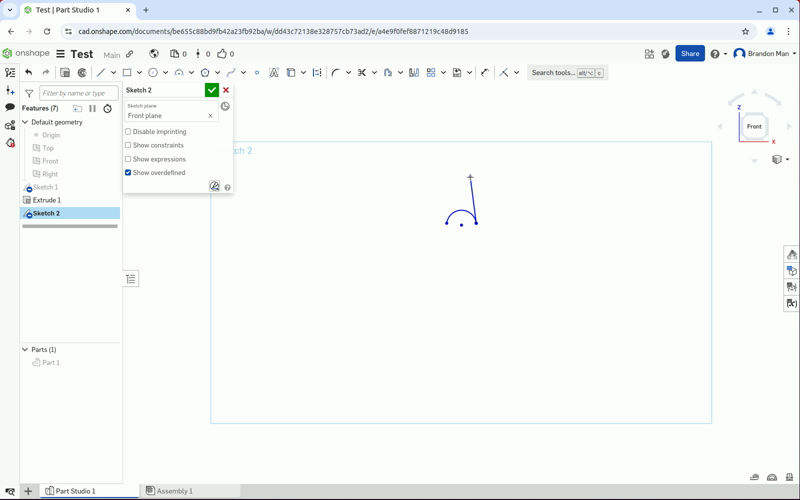
mouse_move(470, 176)
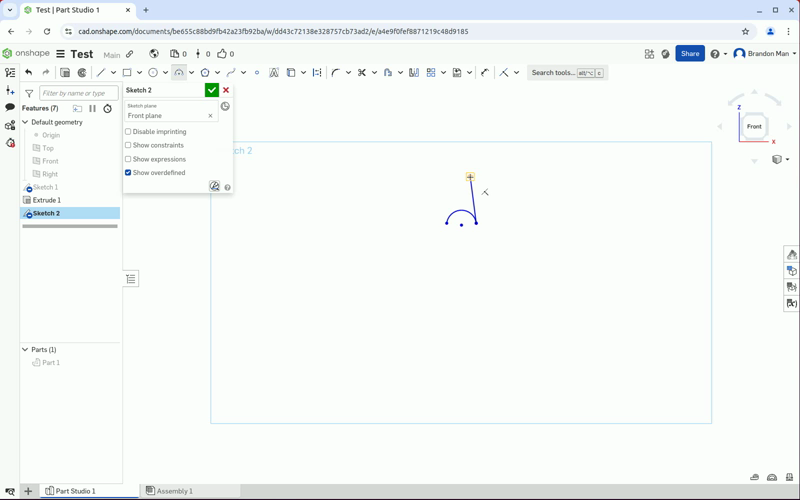
click(470, 176)
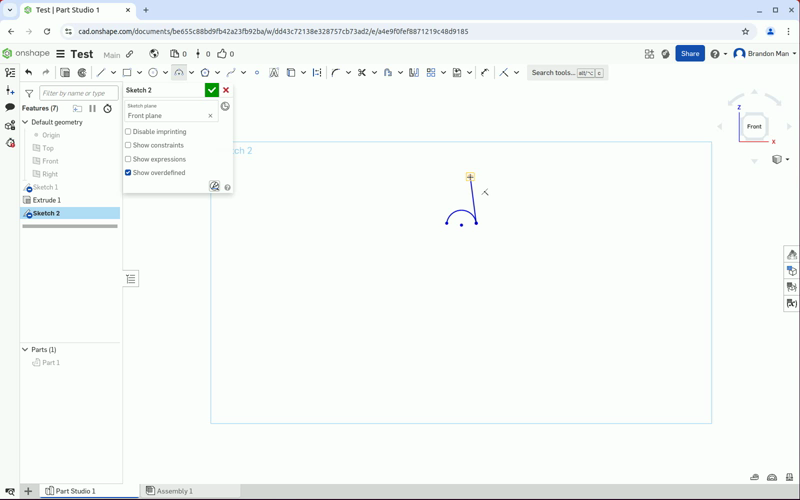
key_down(shift)
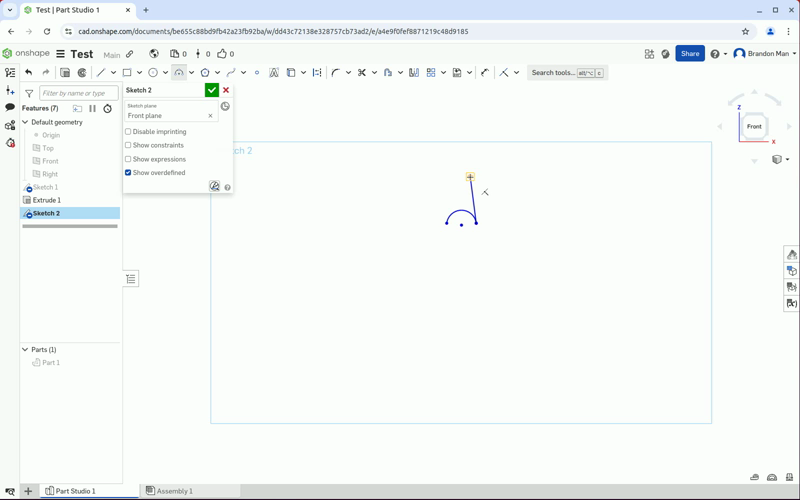
mouse_move(452, 176)
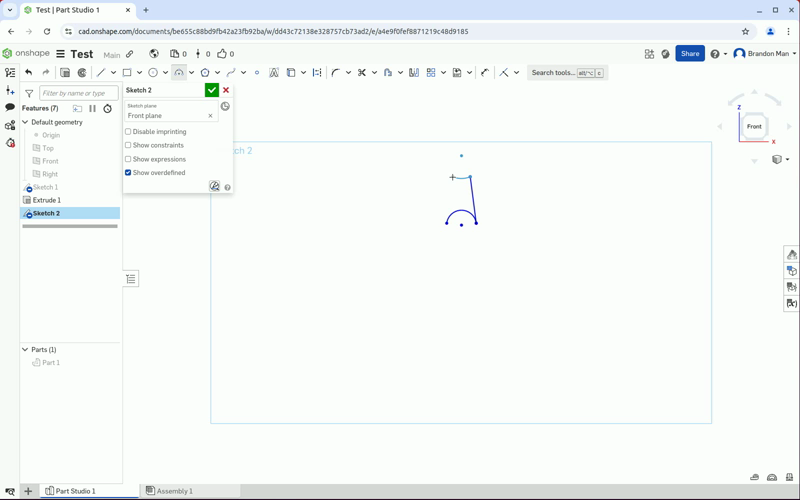
click(452, 176)
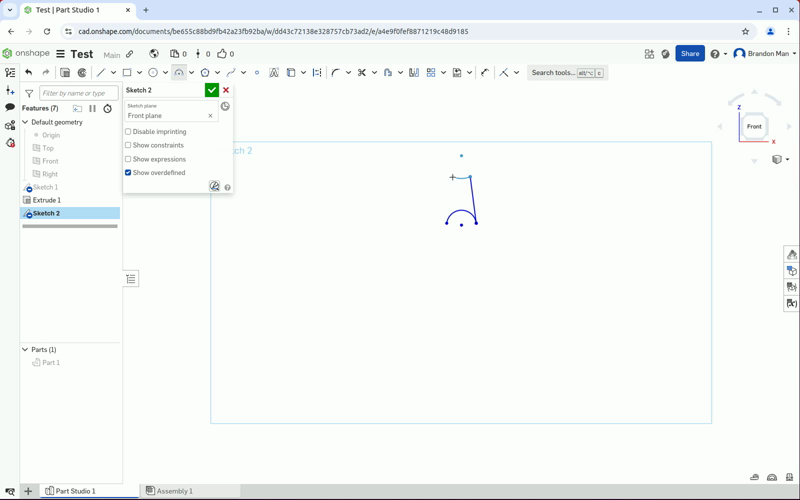
mouse_move(461, 186)
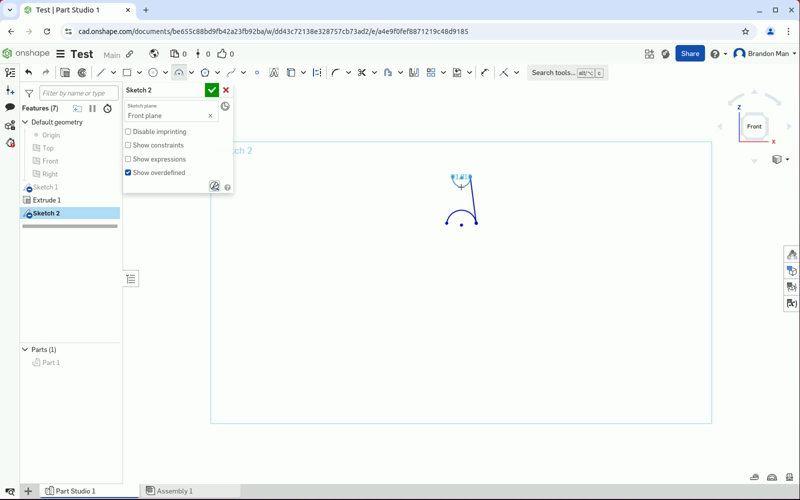
click(461, 186)
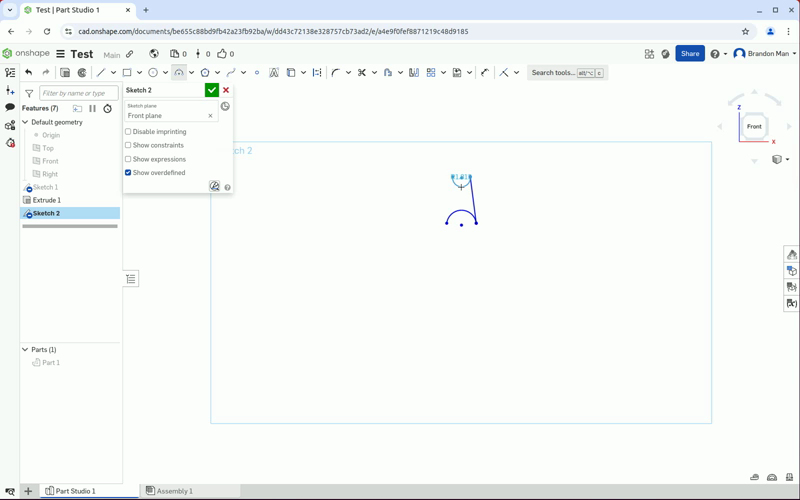
key_up(shift)
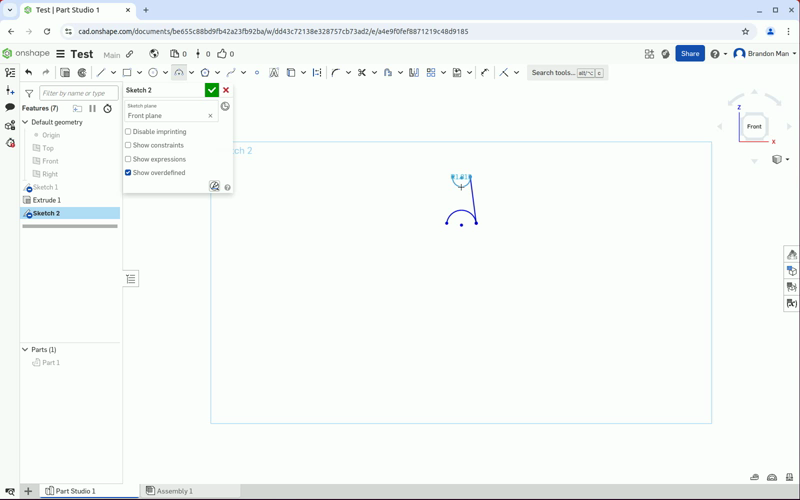
key(esc)
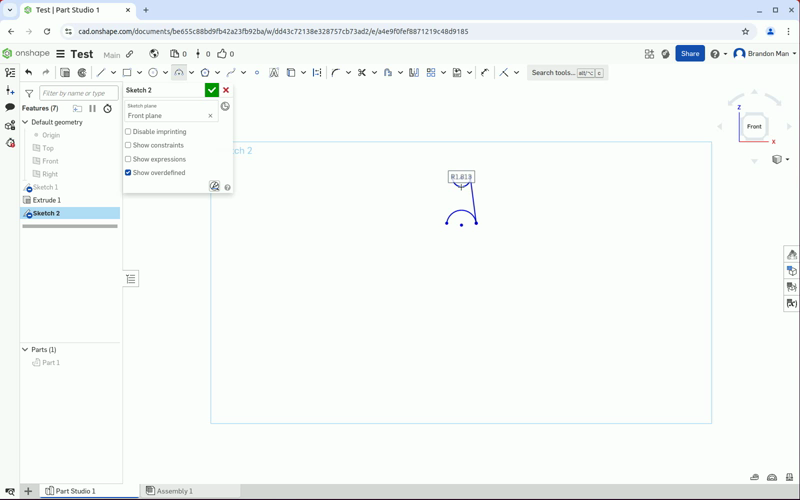
key(l)
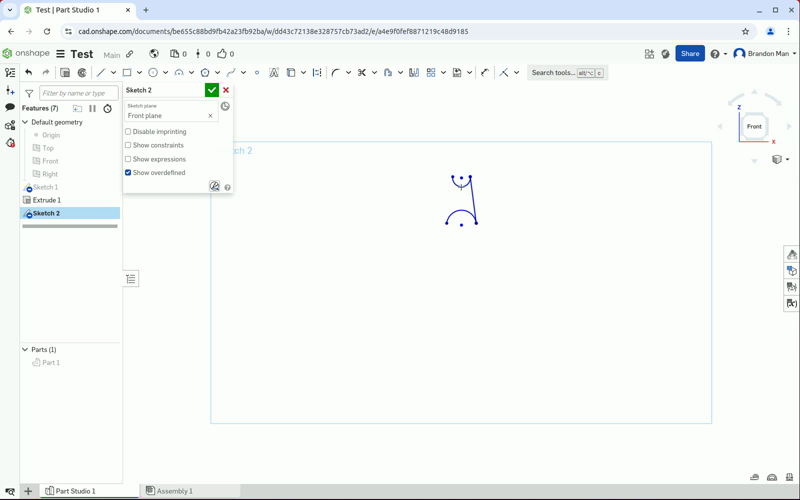
mouse_move(452, 176)
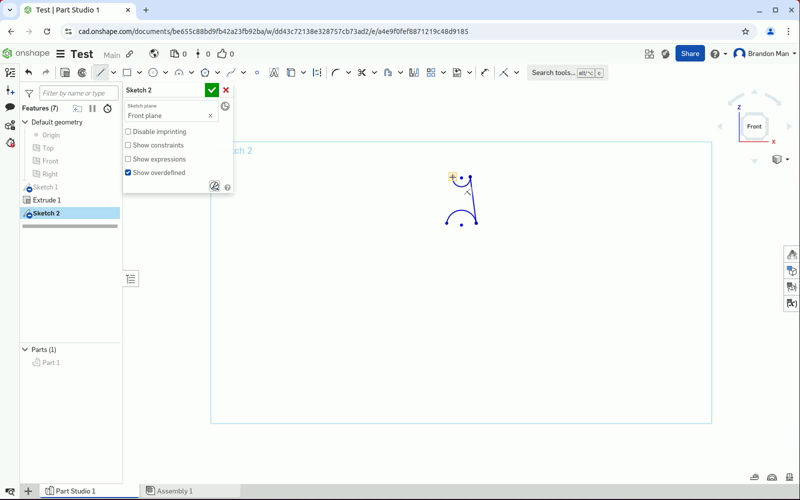
click(452, 176)
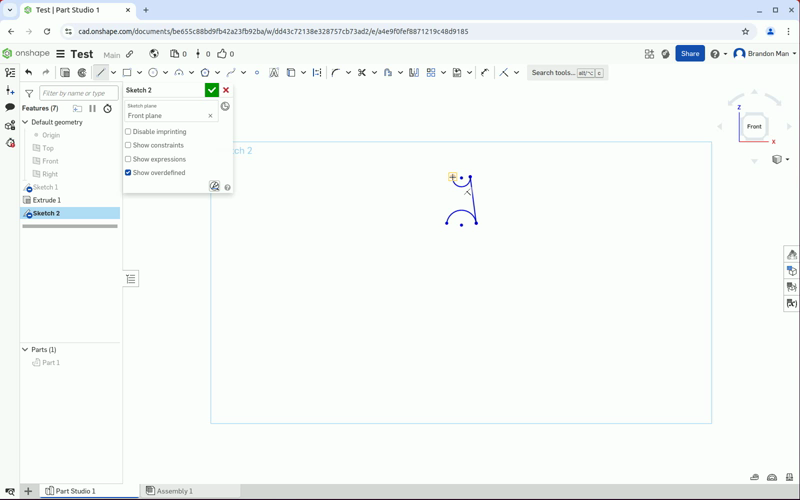
mouse_move(482, 176)
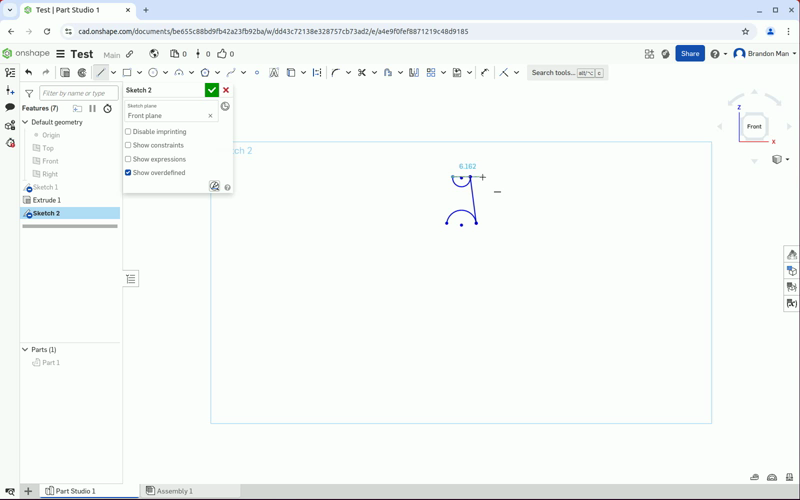
key_down(shift)
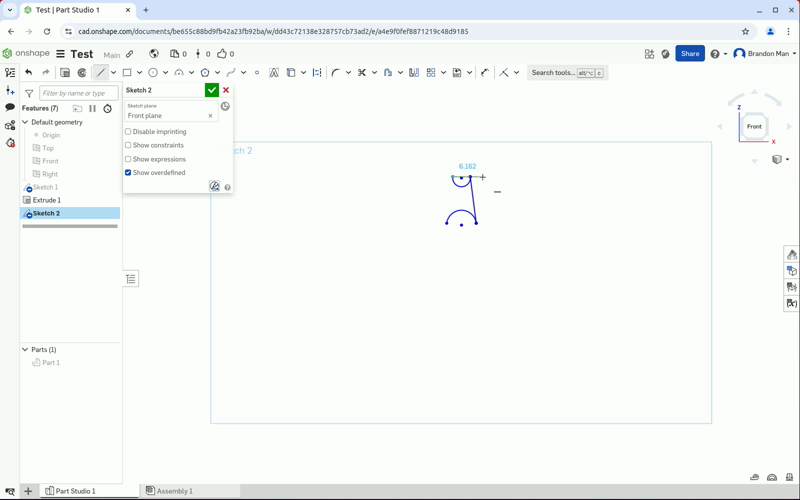
mouse_move(446, 223)
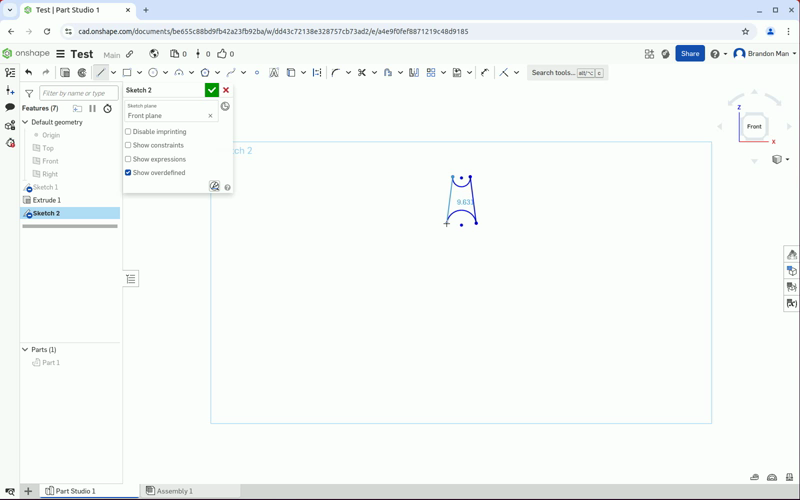
key_up(shift)
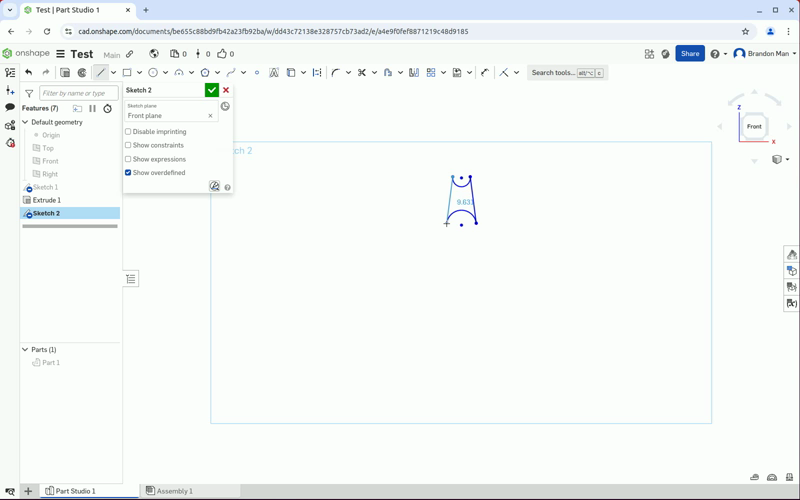
click(446, 223)
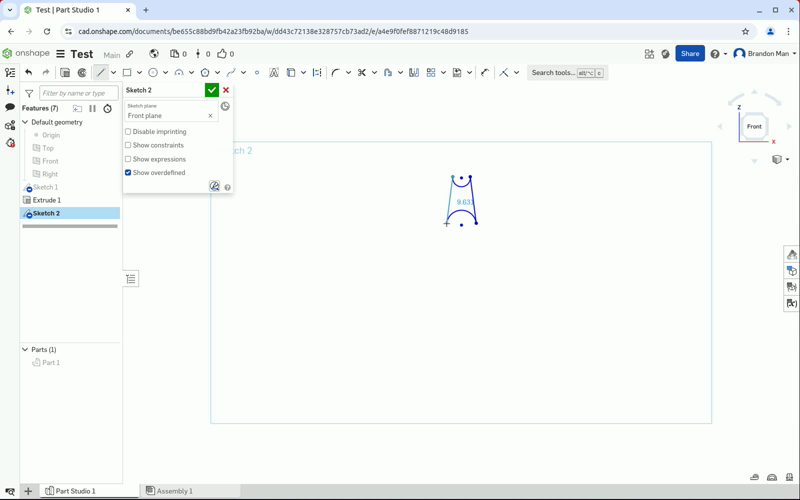
key(esc)
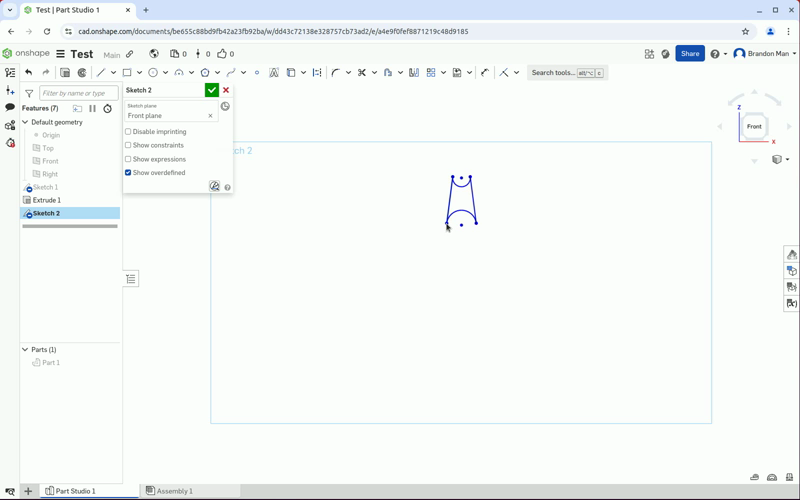
key(c)
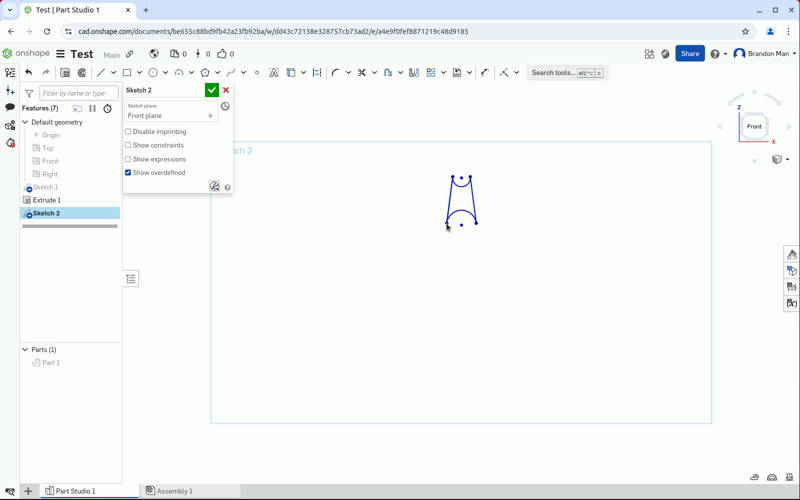
key_down(shift)
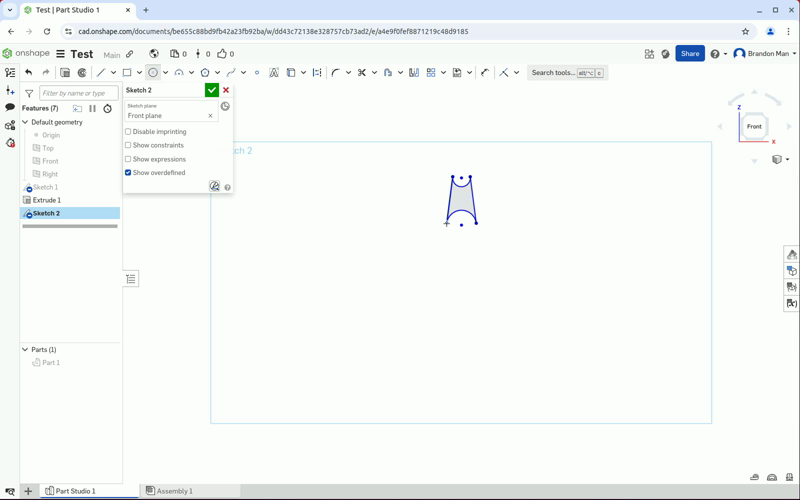
mouse_move(458, 191)
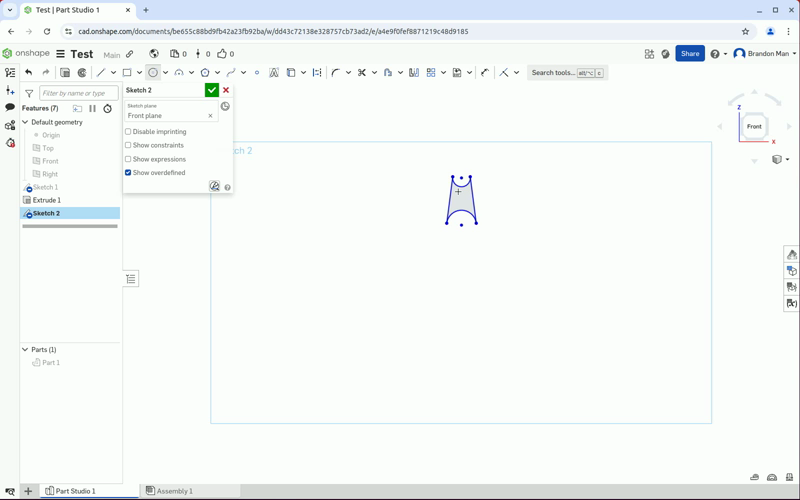
click(458, 191)
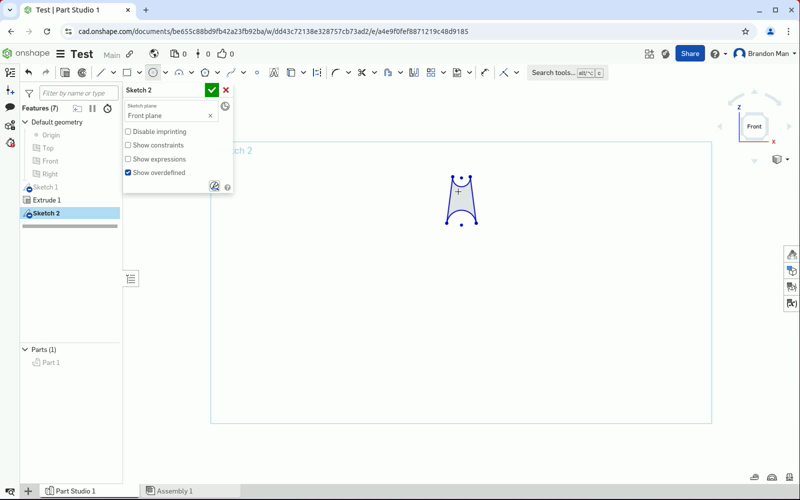
key_up(shift)
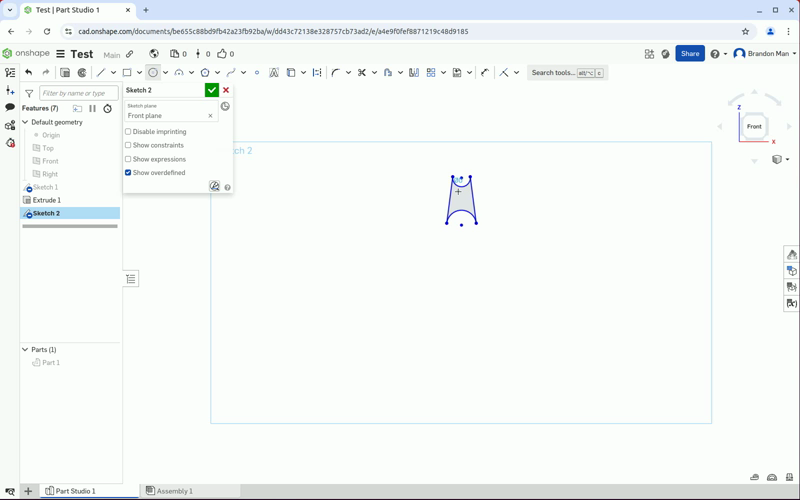
mouse_move(461, 191)
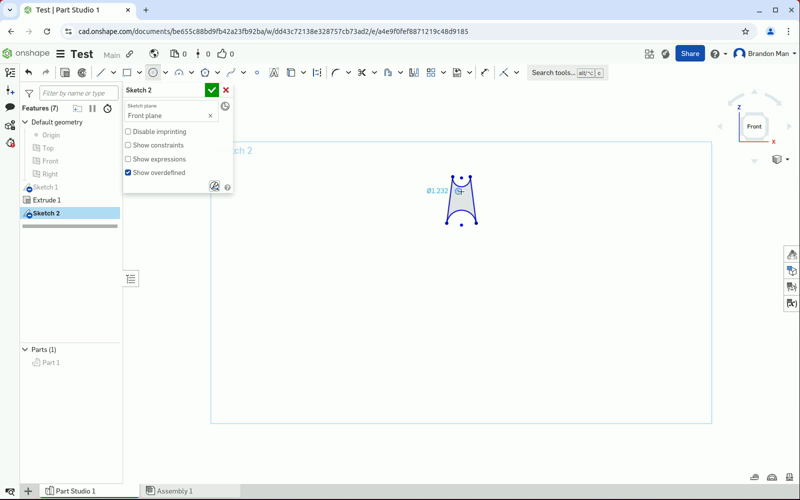
scroll(6)
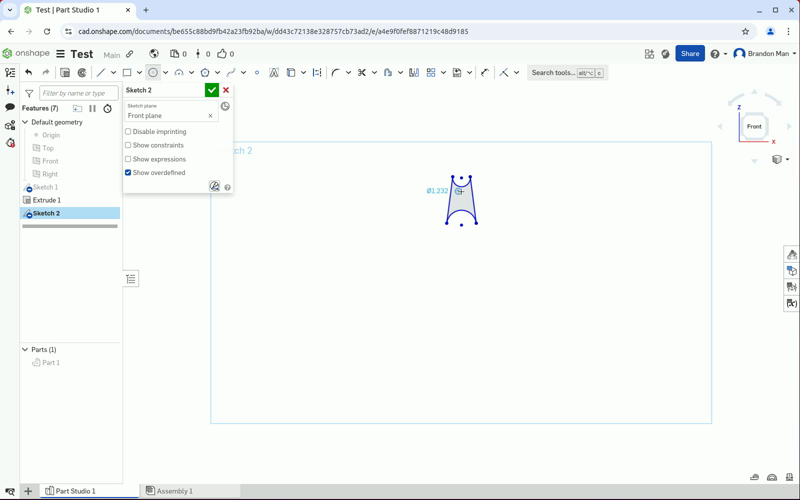
scroll(6)
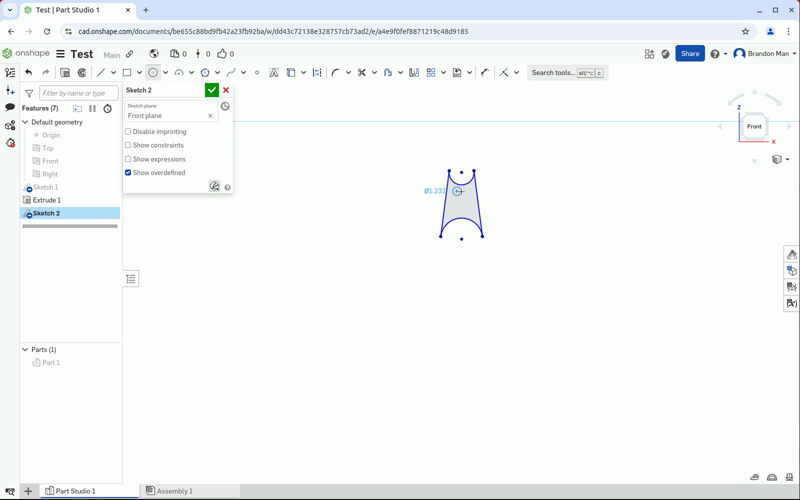
scroll(6)
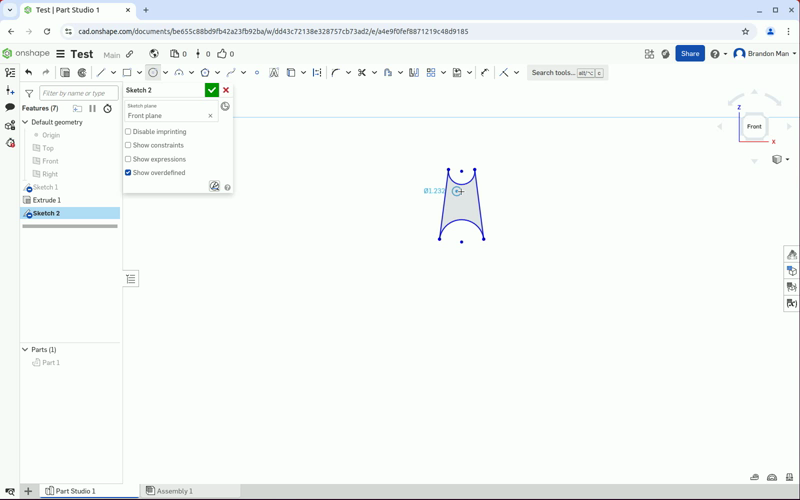
scroll(6)
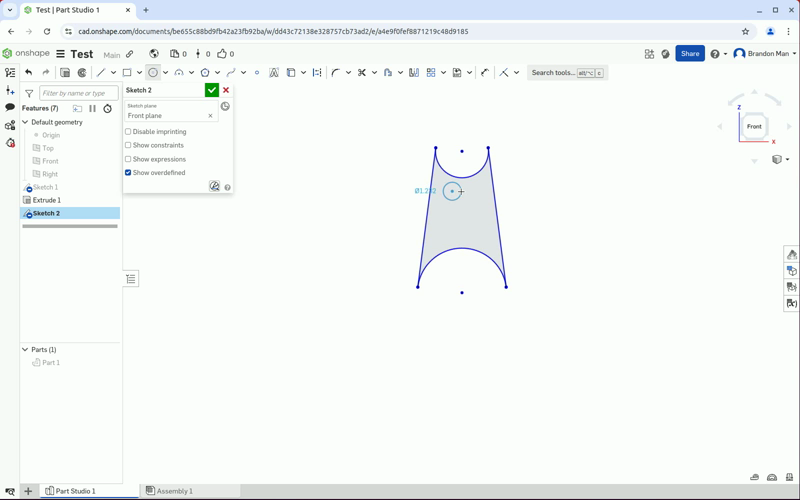
scroll(6)
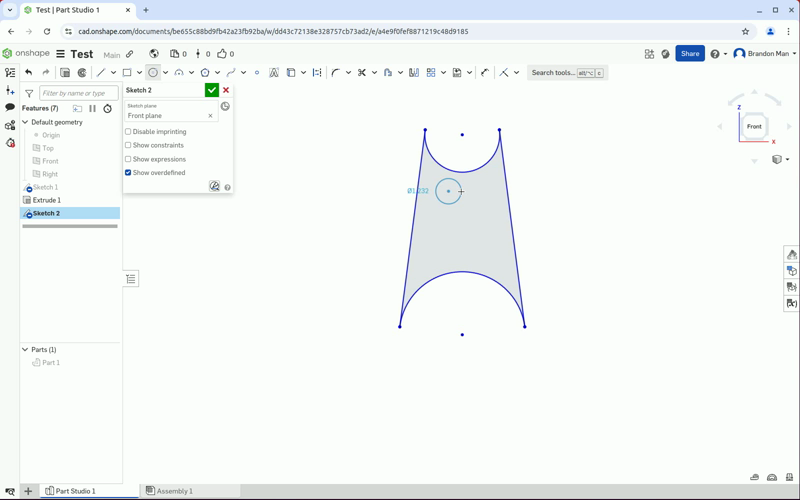
scroll(6)
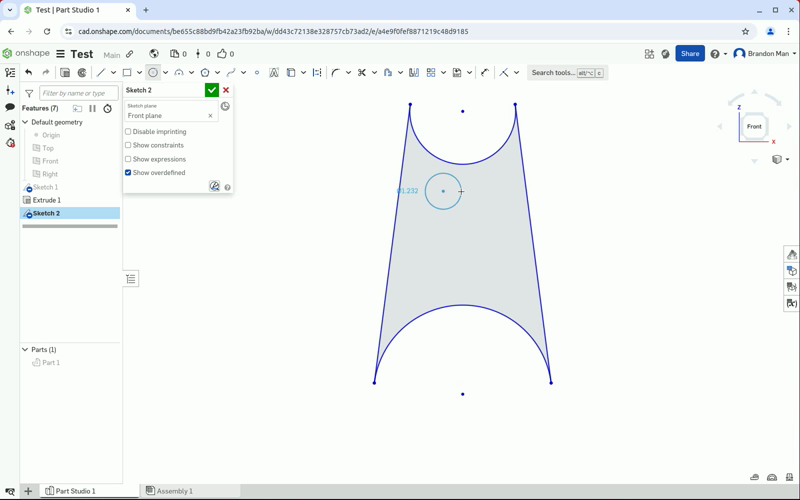
scroll(6)
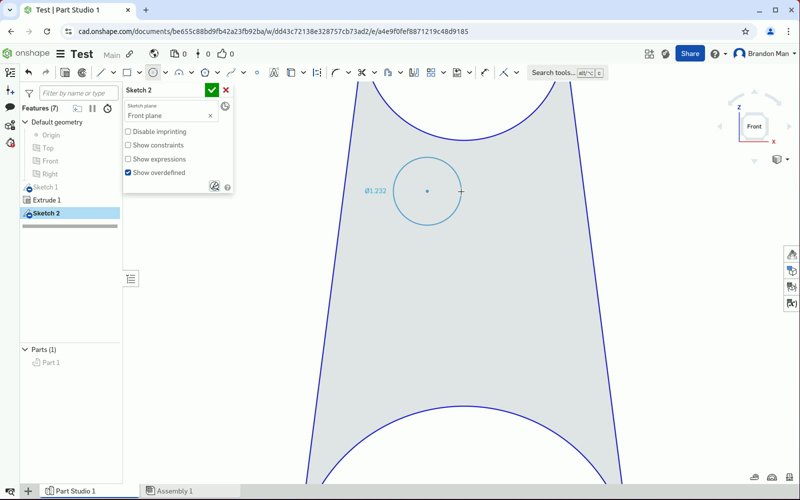
click(461, 191)
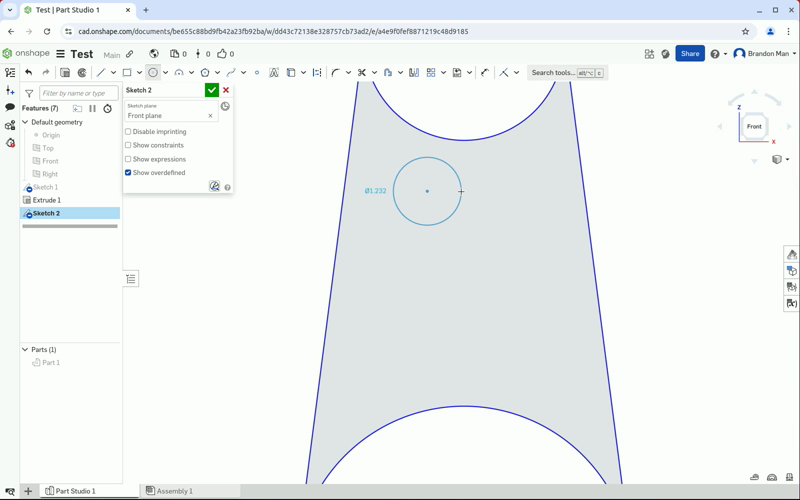
scroll(-6)
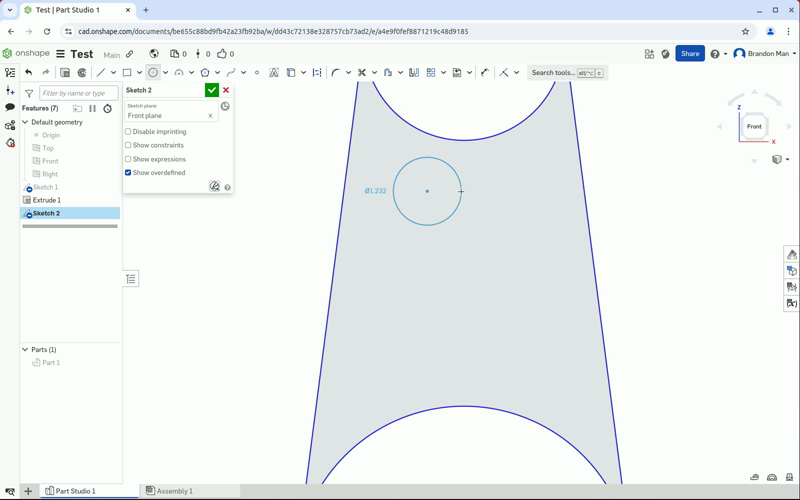
scroll(-6)
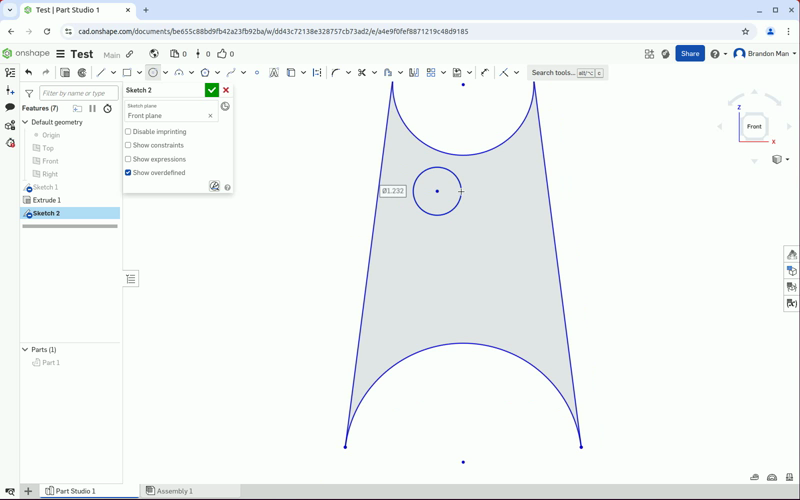
scroll(-6)
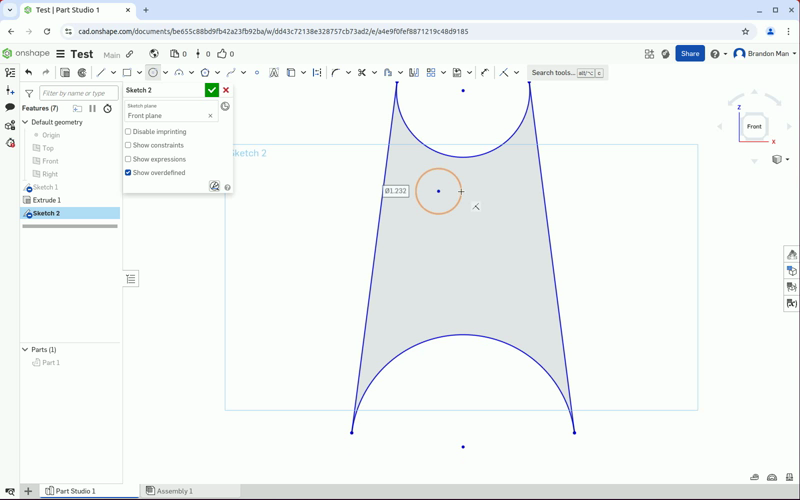
scroll(-6)
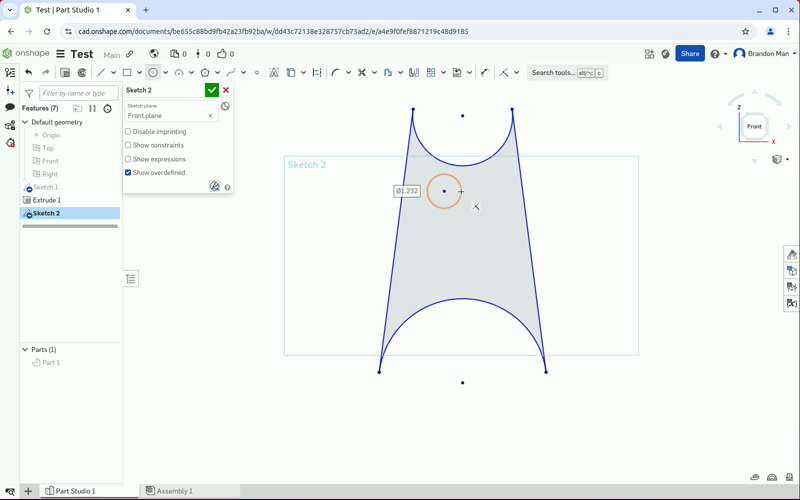
scroll(-6)
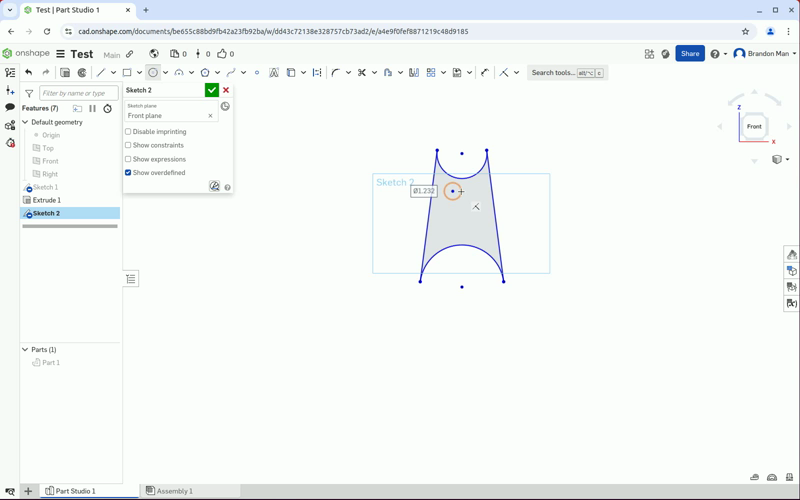
scroll(-6)
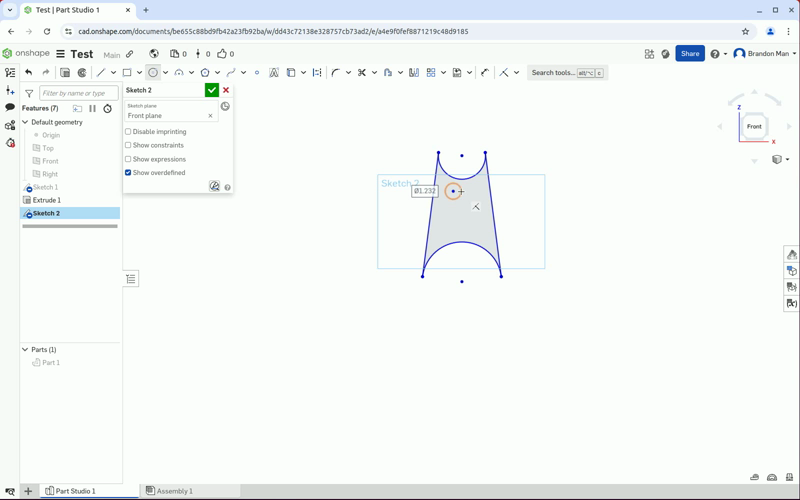
scroll(-6)
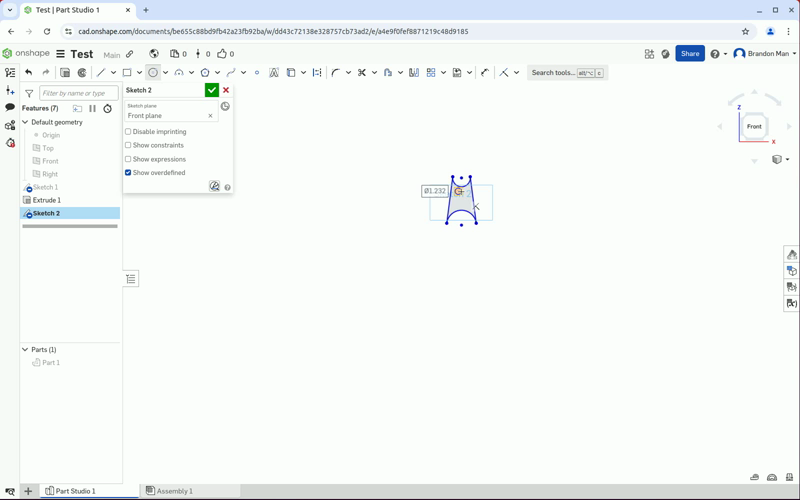
key(esc)
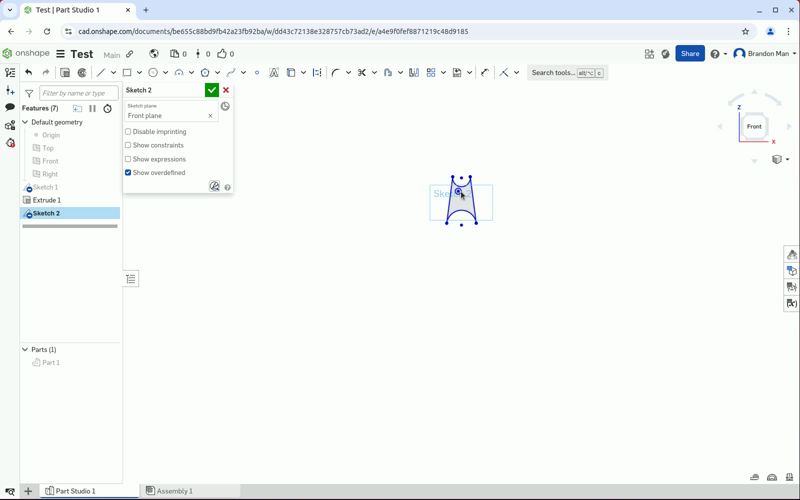
mouse_move(469, 198)
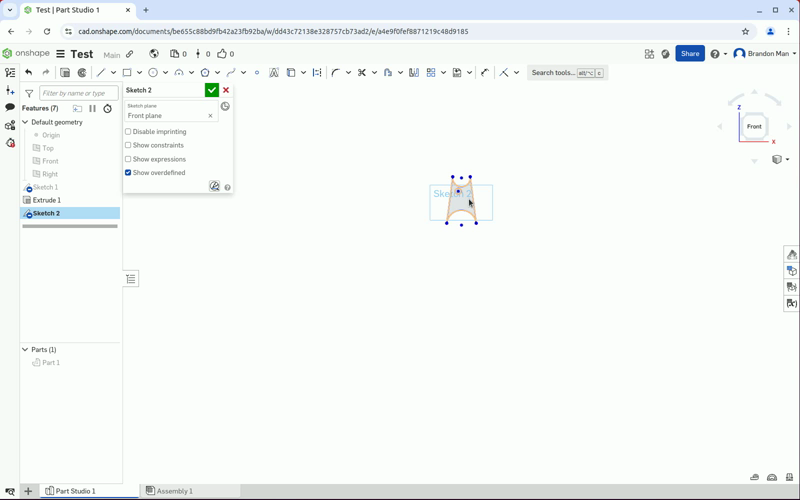
scroll(6)
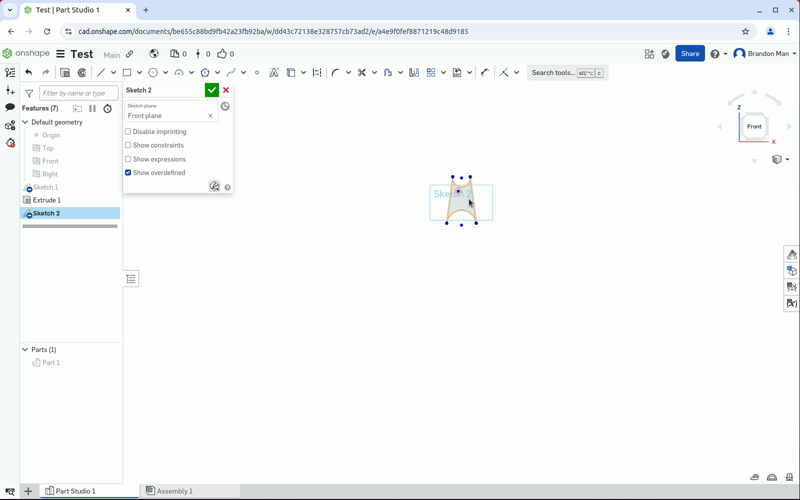
scroll(6)
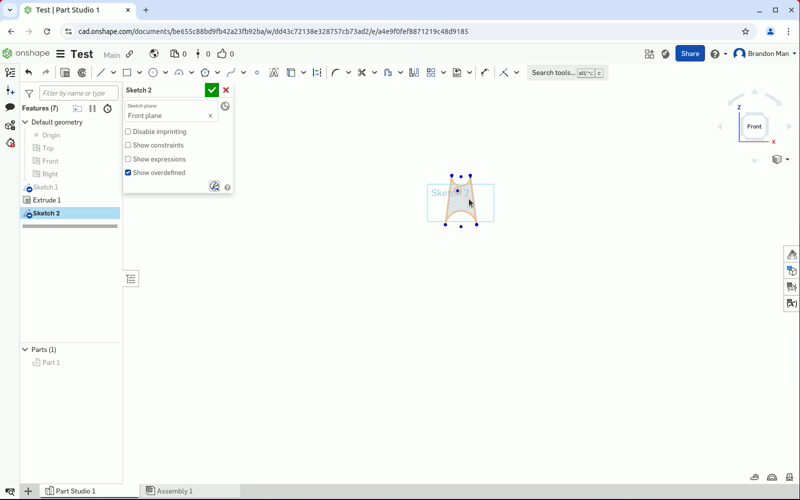
scroll(6)
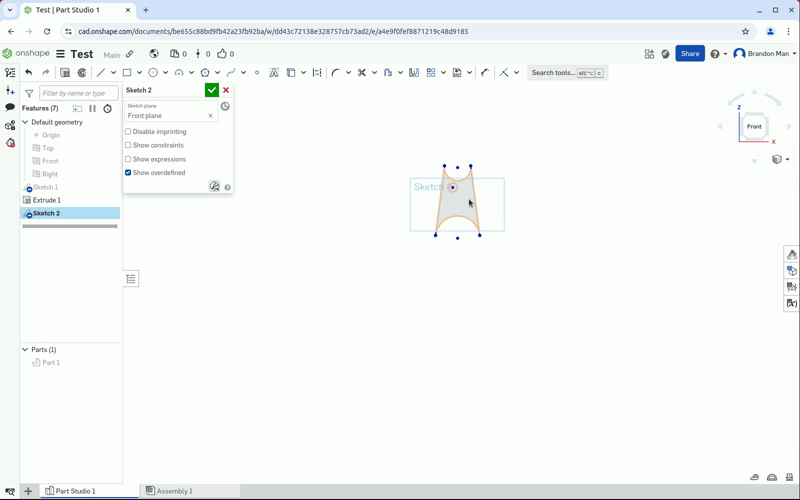
scroll(6)
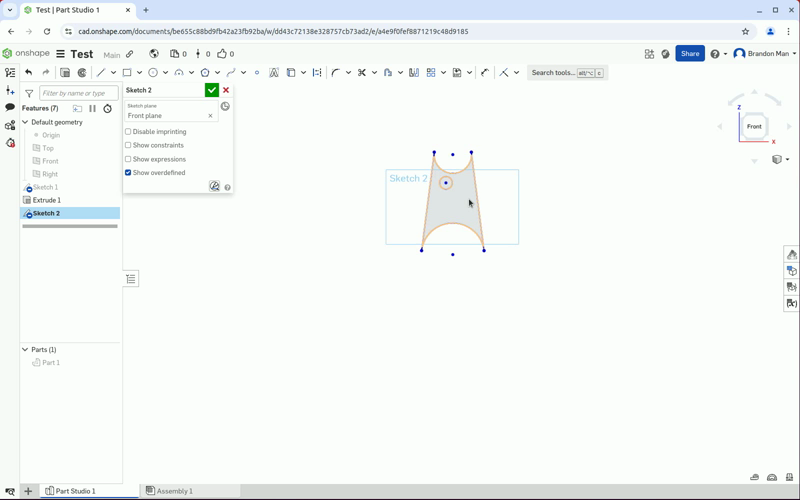
scroll(6)
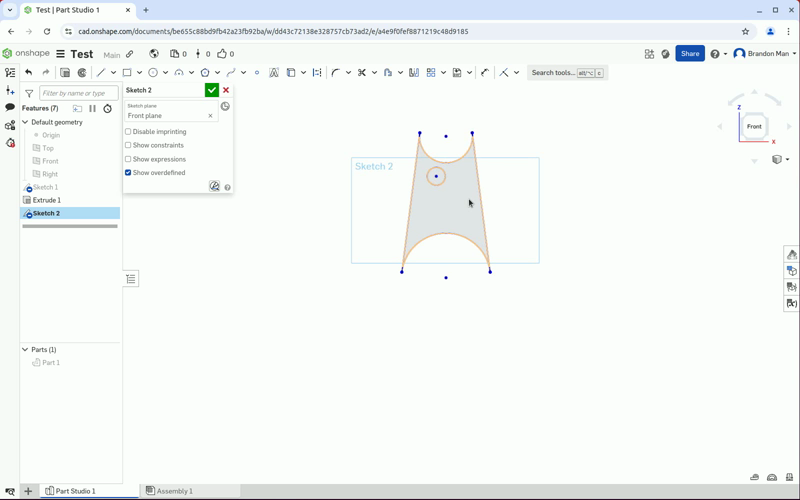
scroll(6)
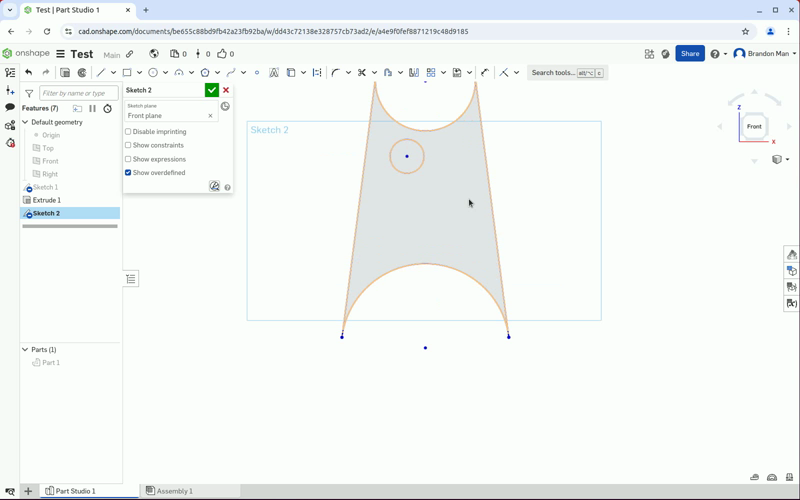
scroll(6)
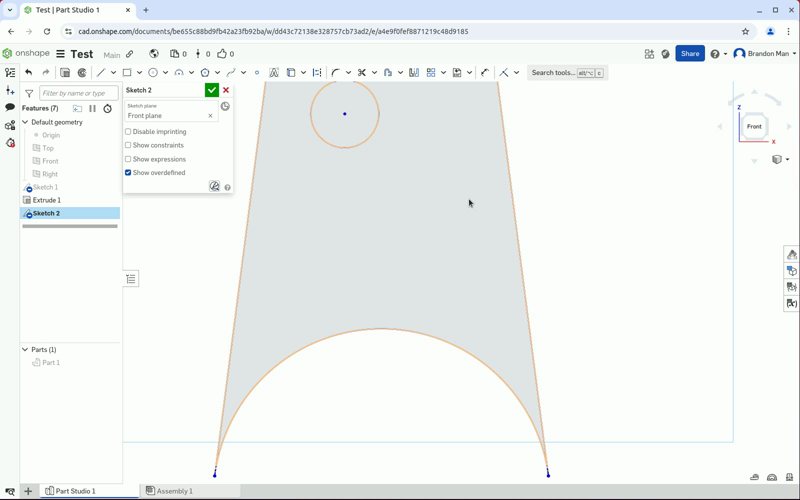
click(469, 198)
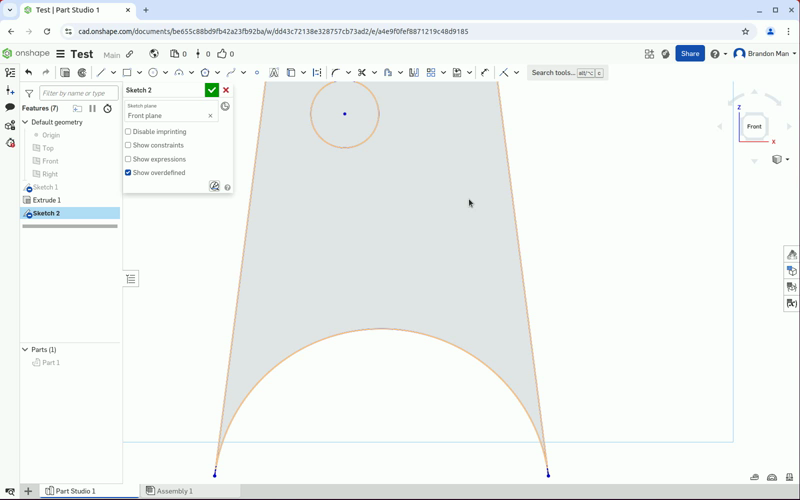
scroll(-6)
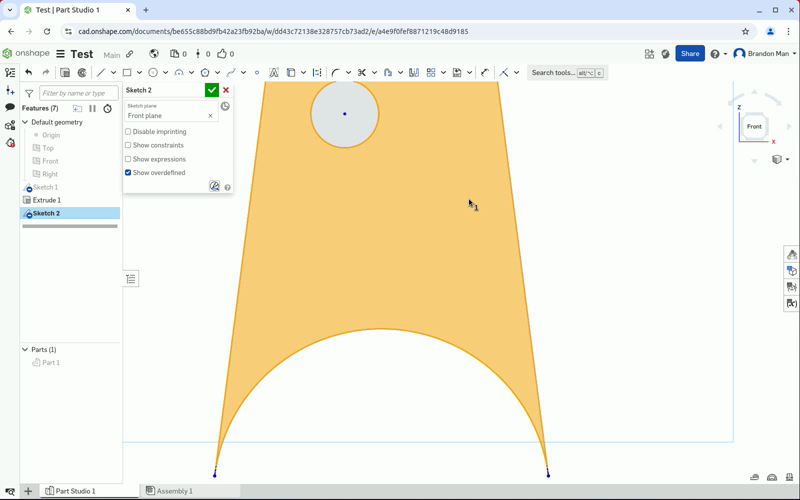
scroll(-6)
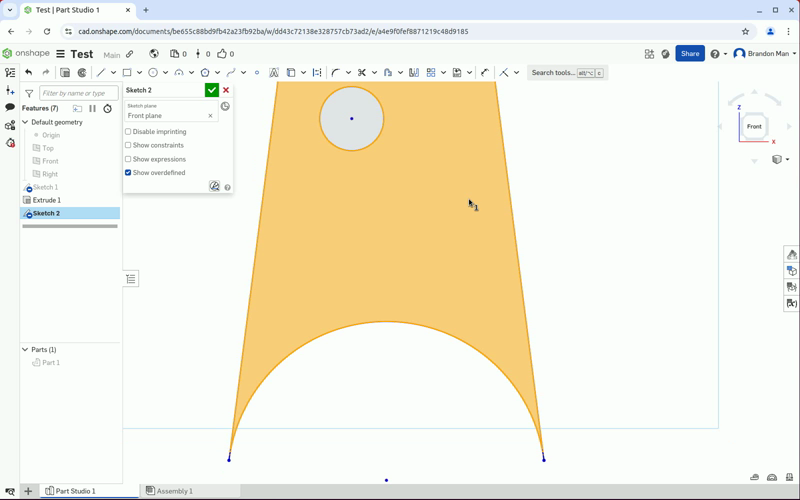
scroll(-6)
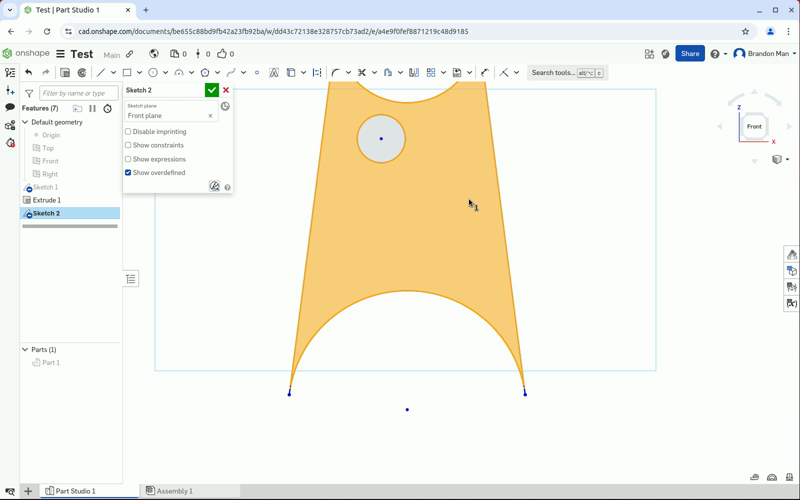
scroll(-6)
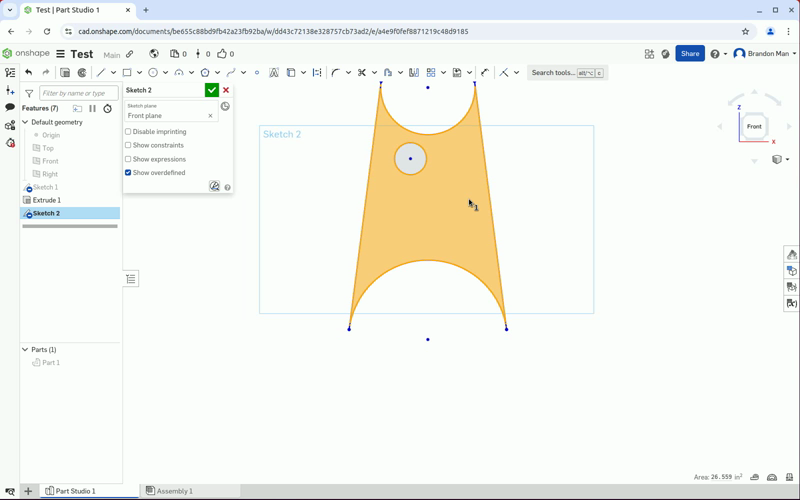
scroll(-6)
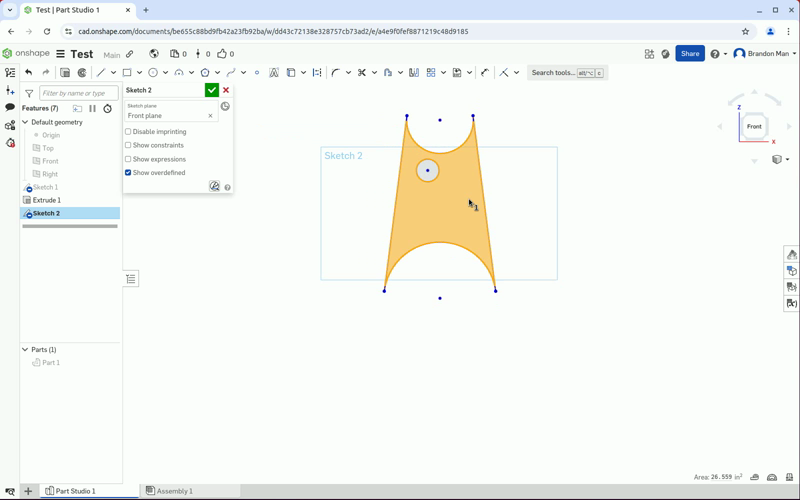
scroll(-6)
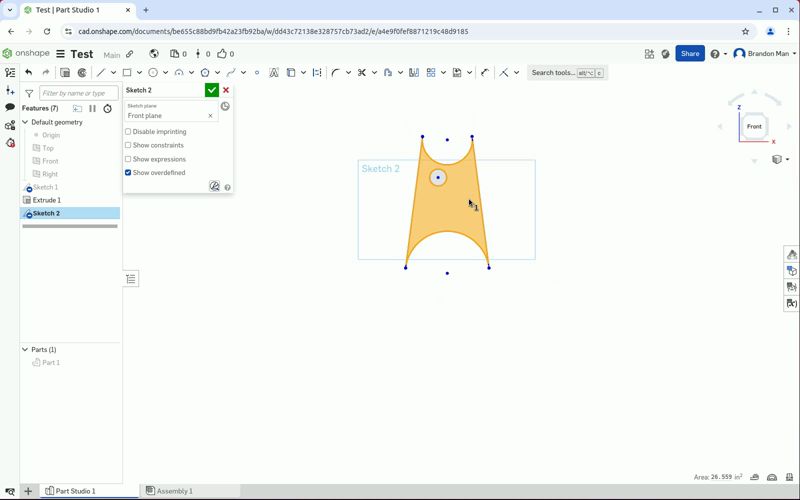
scroll(-6)
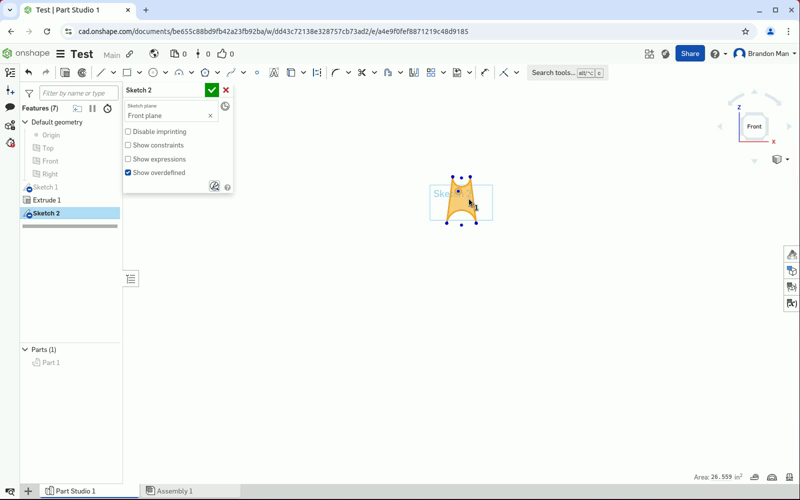
mouse_move(73, 352)
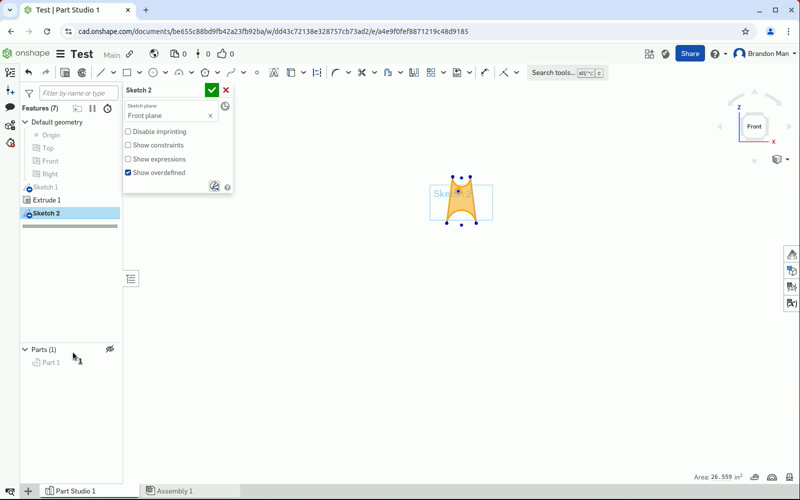
key(shift+y)
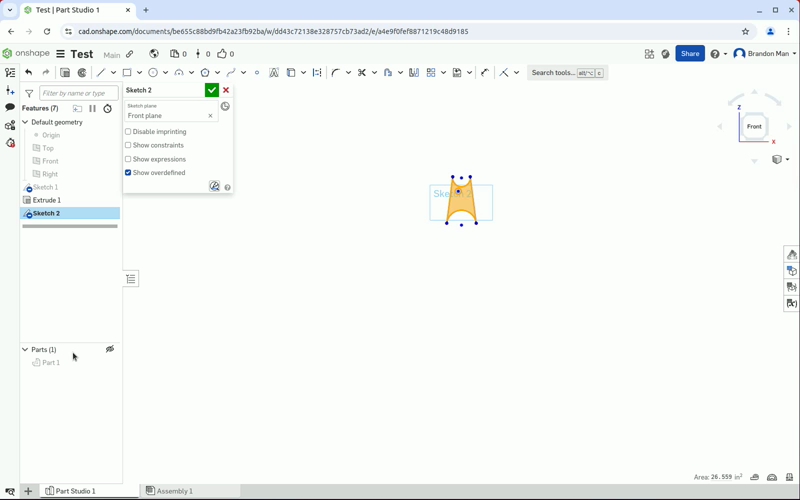
key(shift+e)
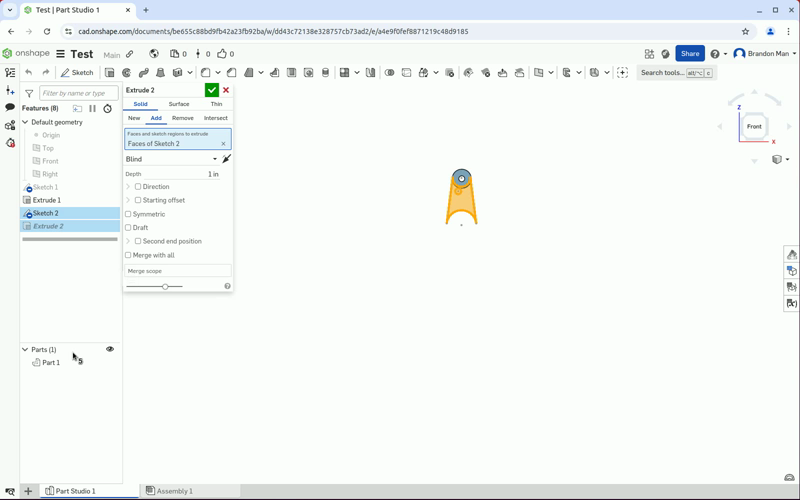
mouse_move(143, 106)
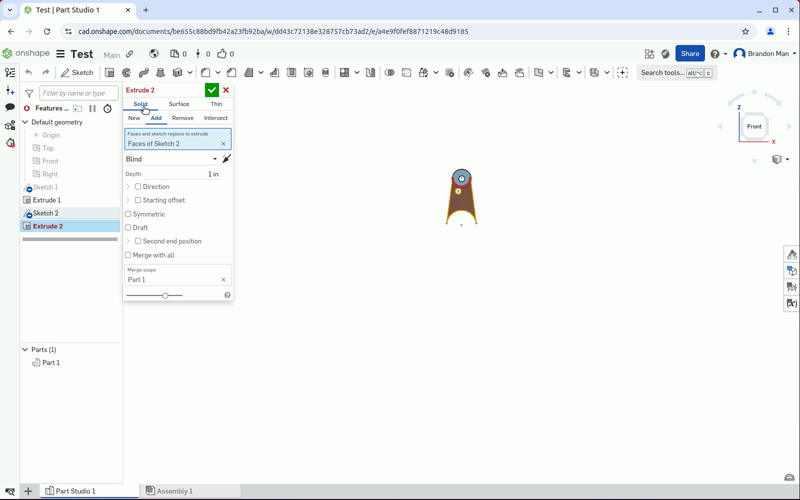
click(143, 106)
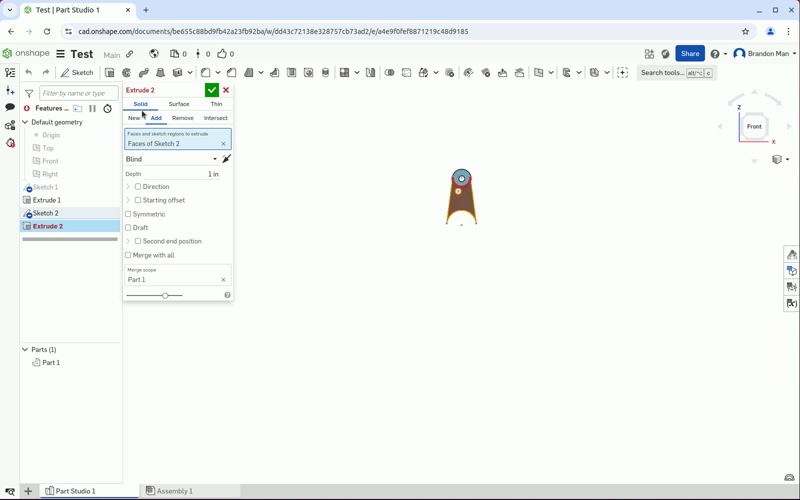
mouse_move(137, 120)
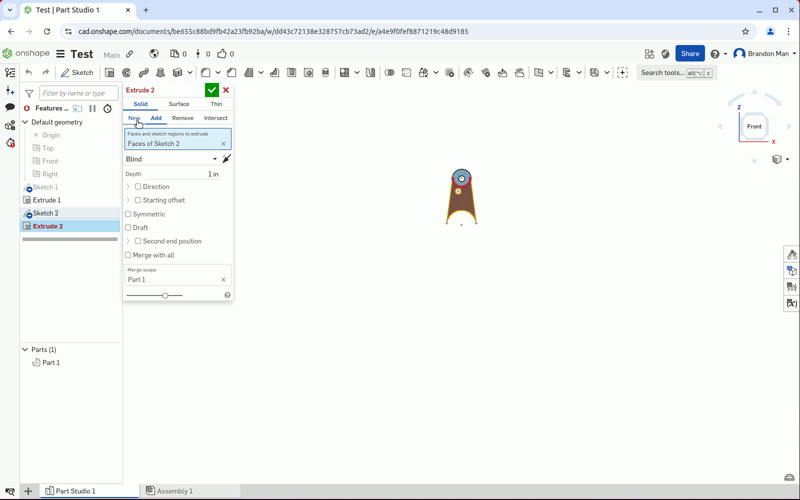
click(137, 120)
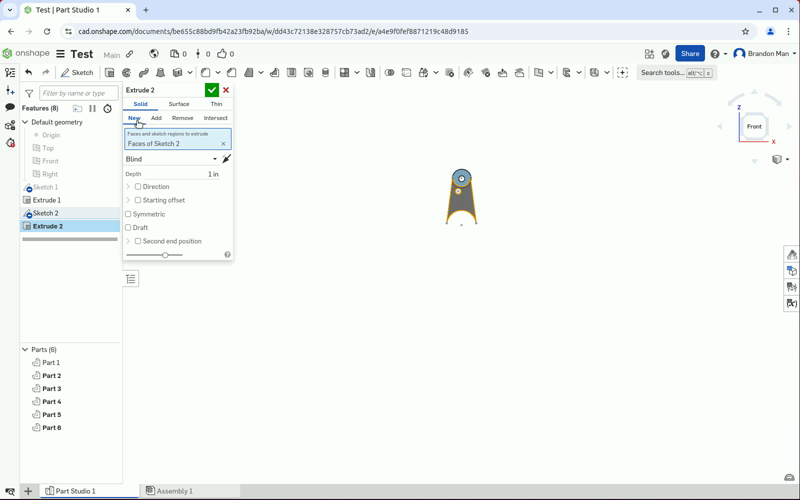
key(tab, 4)
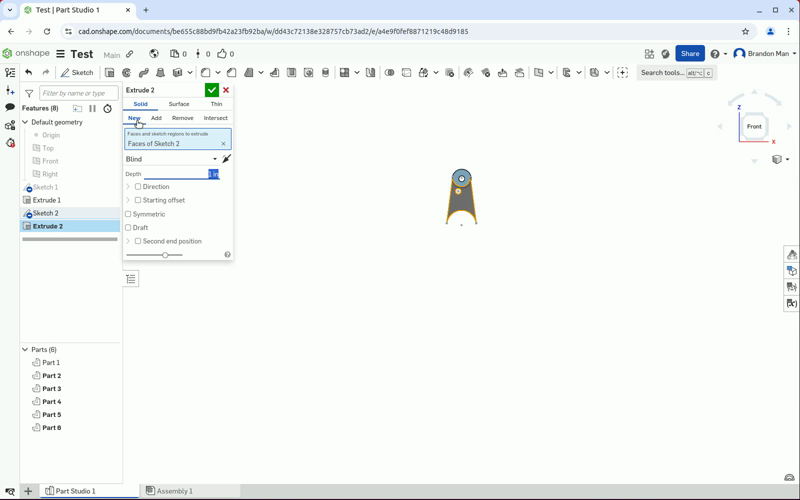
text(0.481)
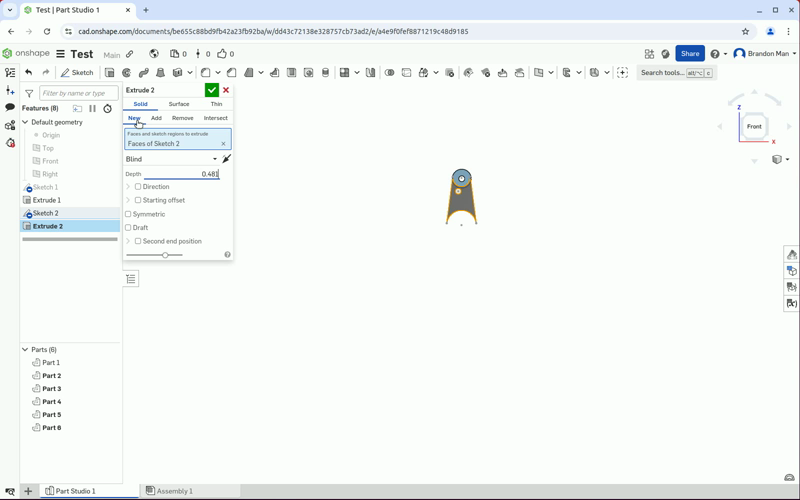
key(enter)
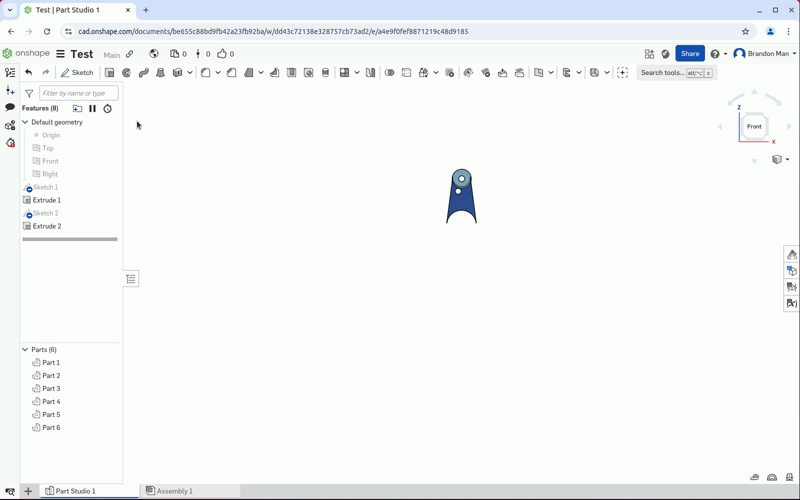
key(shift+h)
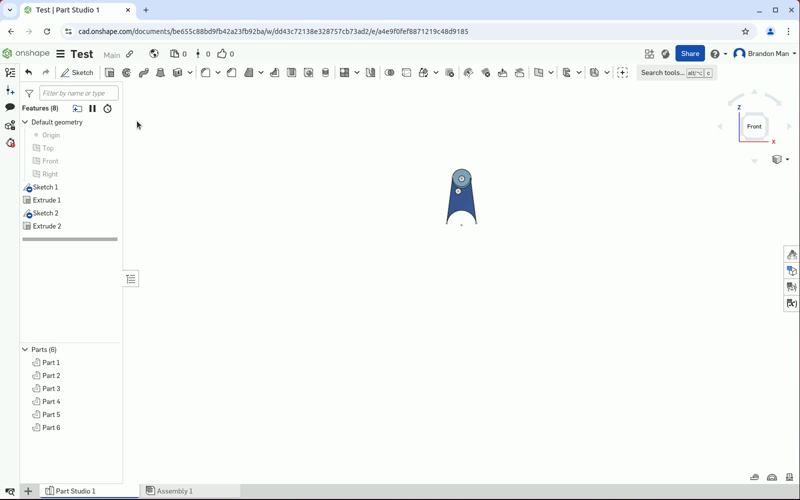
key(shift+h)
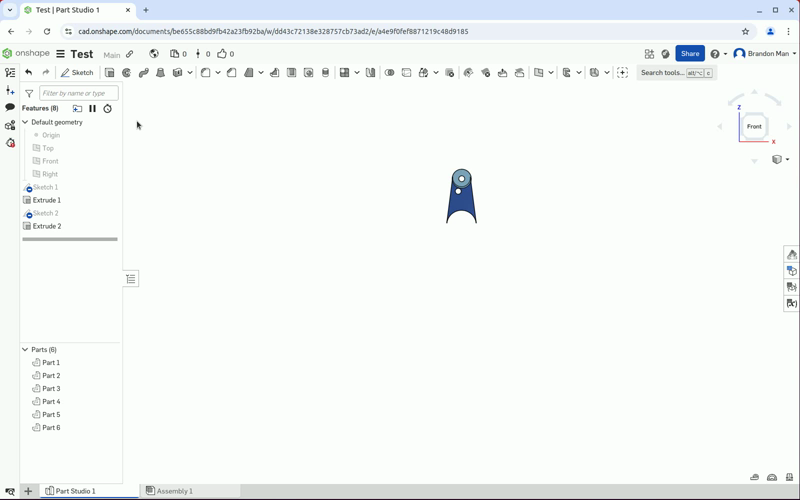
mouse_move(73, 189)
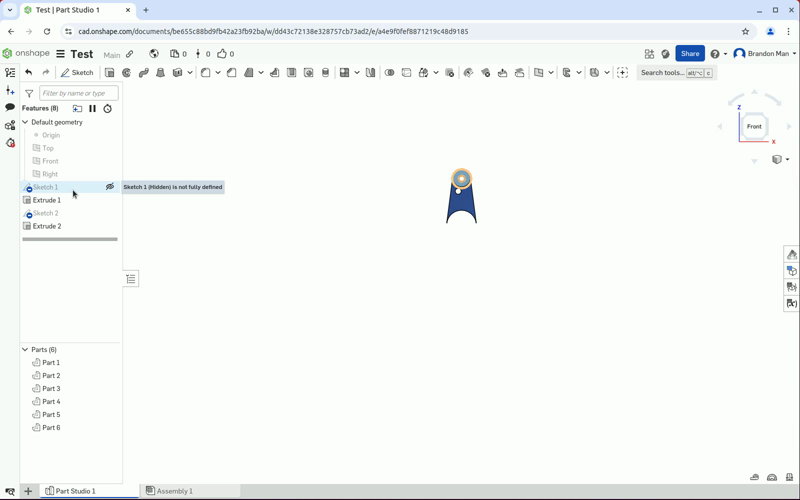
click(73, 189)
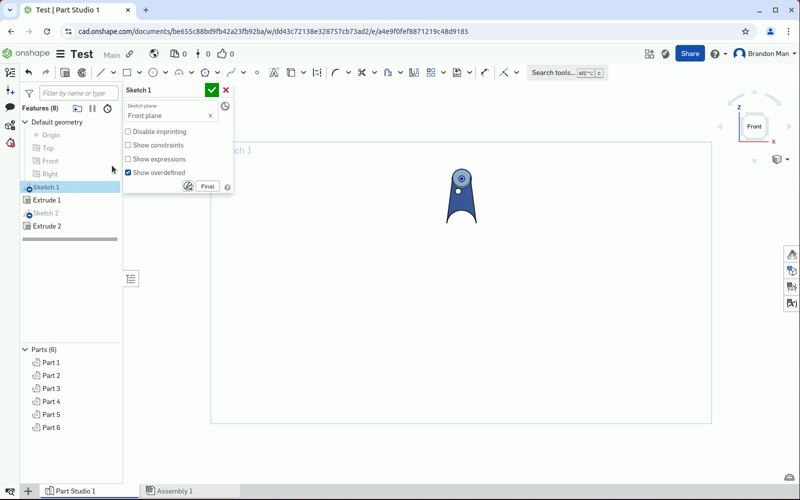
mouse_move(229, 92)
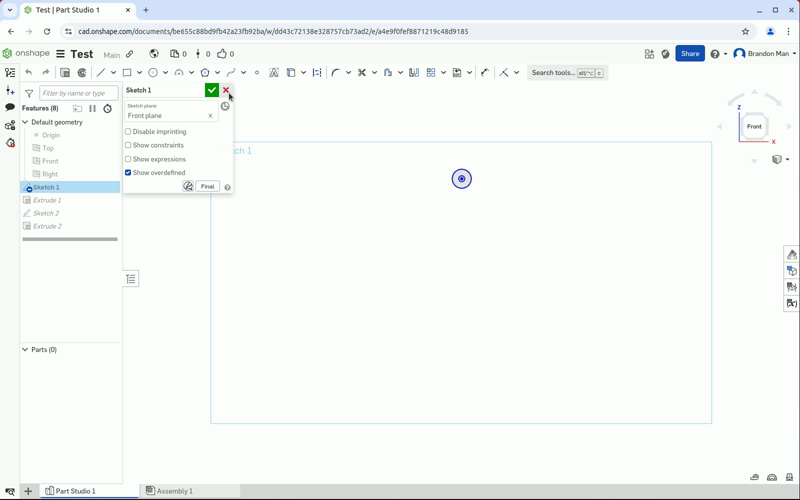
click(229, 92)
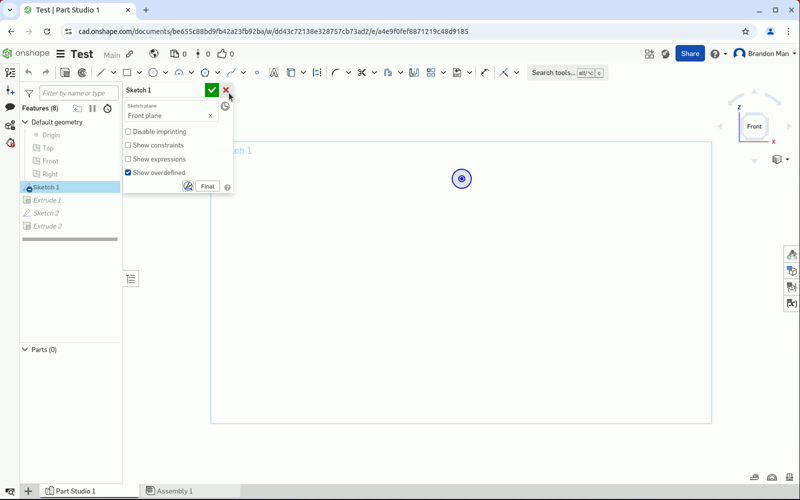
key(shift+s)
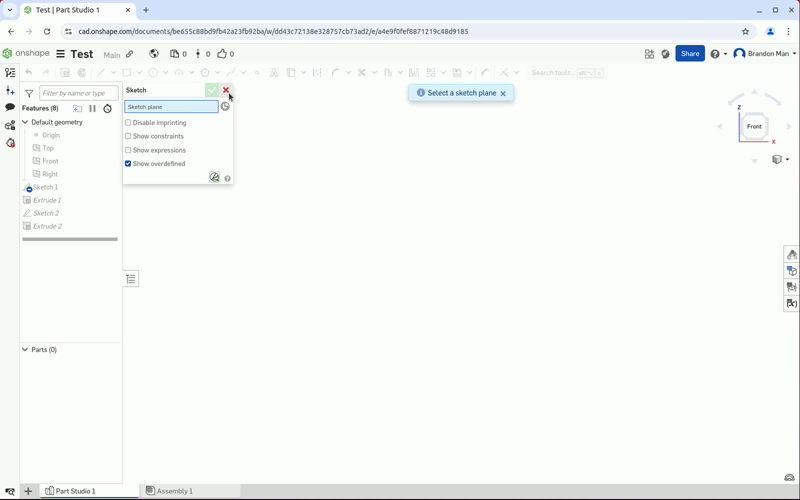
mouse_move(73, 163)
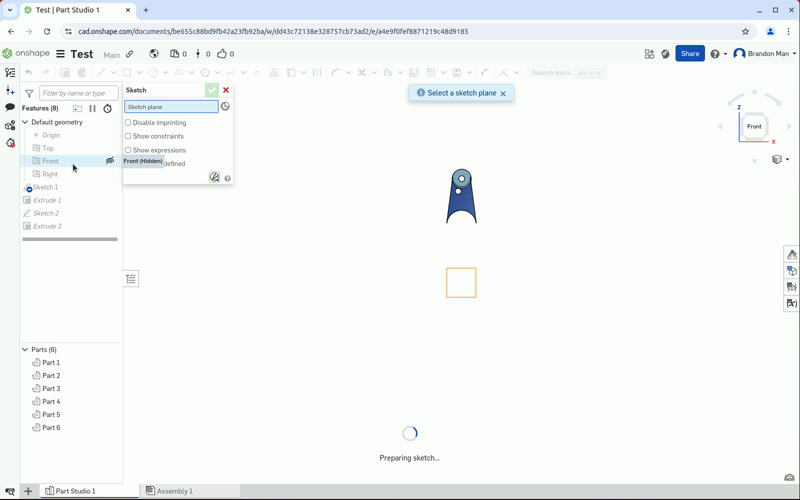
click(73, 163)
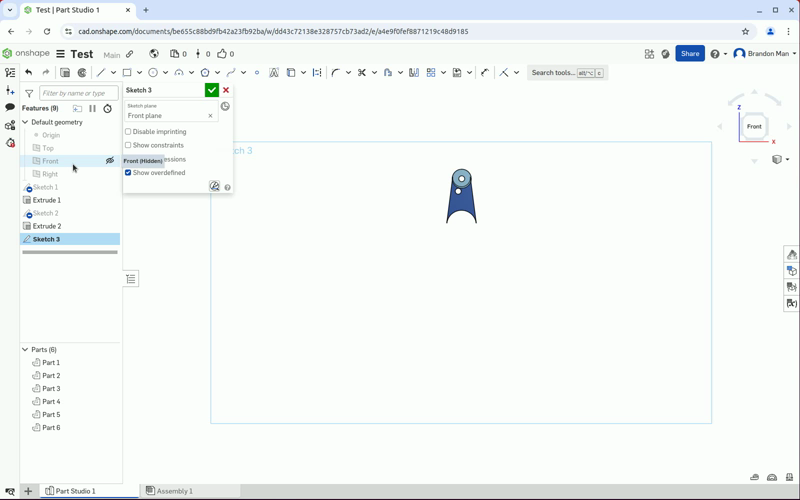
mouse_move(73, 352)
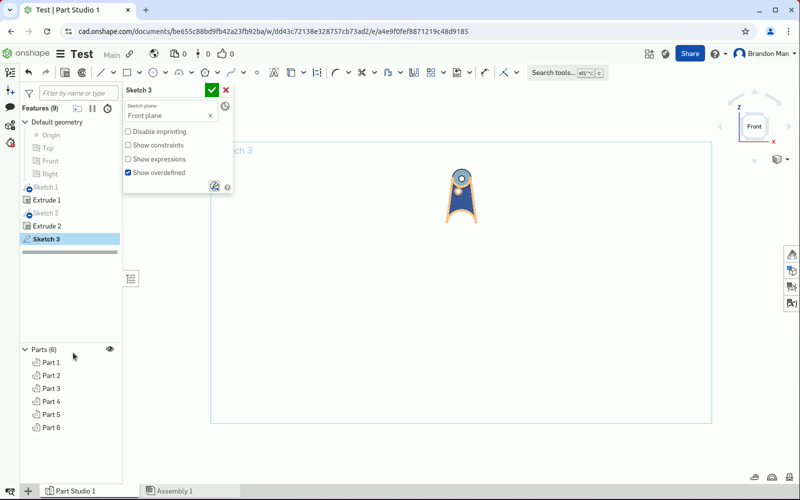
key(y)
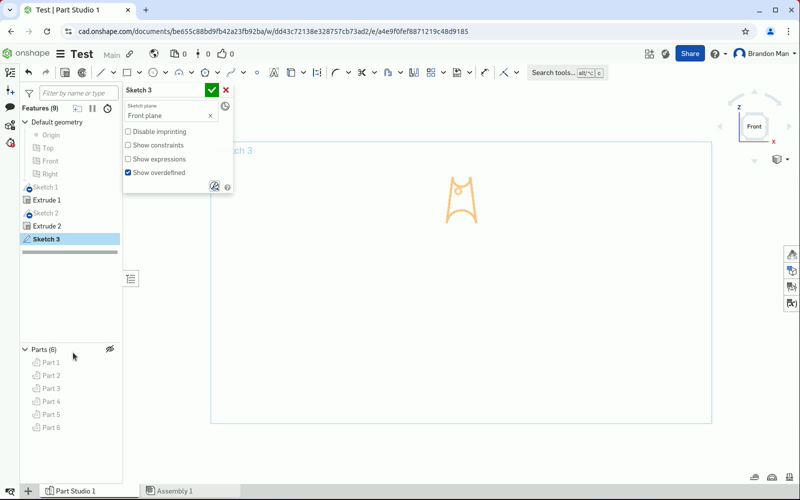
key(c)
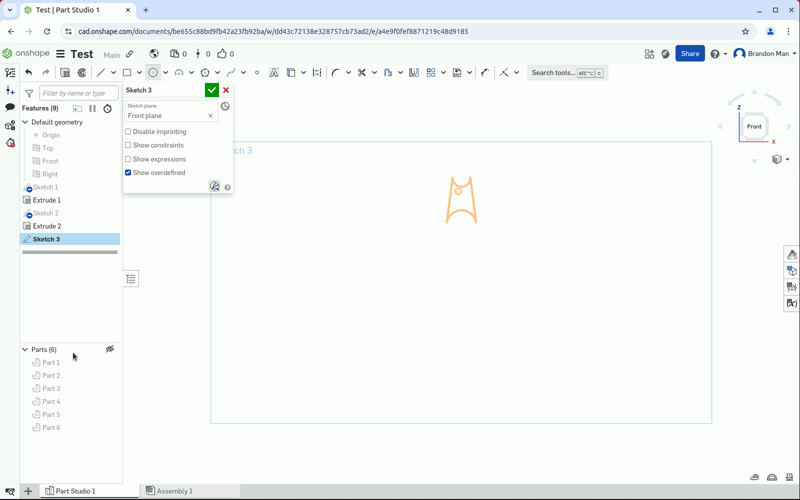
key_down(shift)
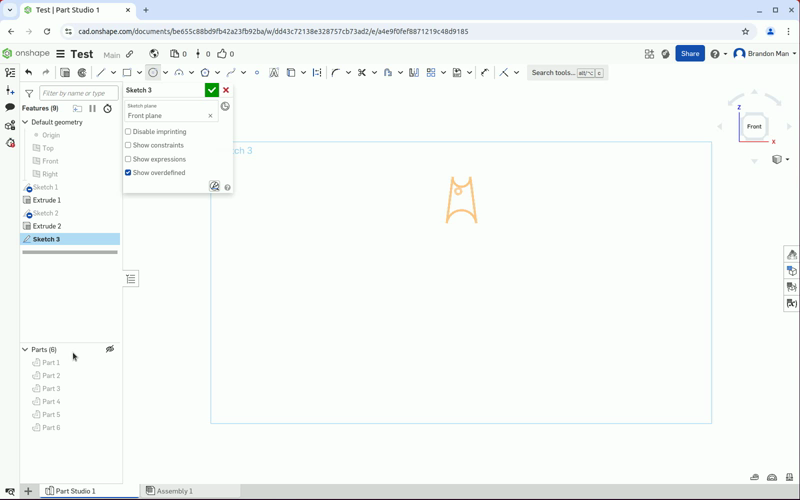
mouse_move(461, 225)
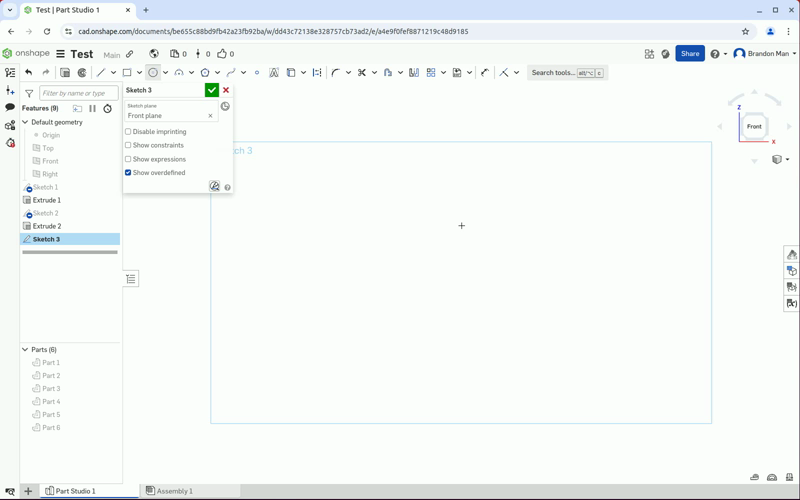
click(461, 225)
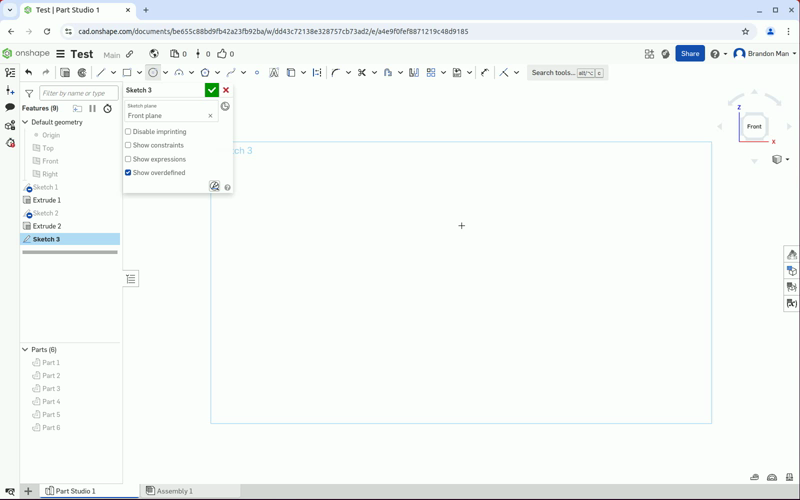
key_up(shift)
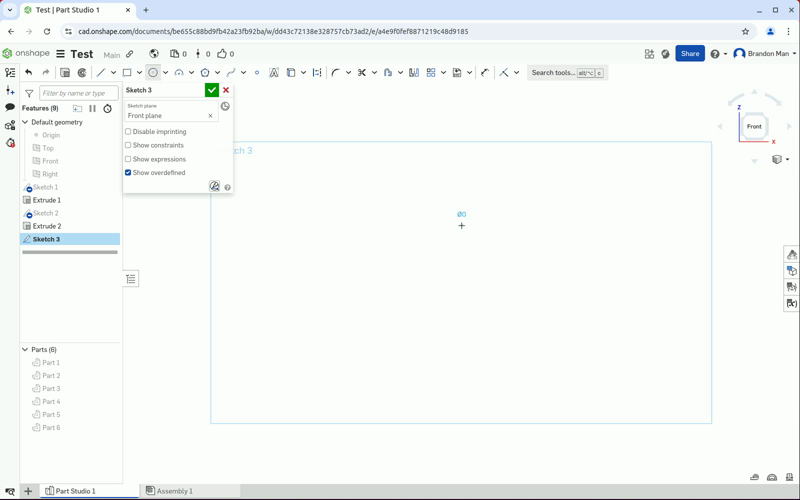
mouse_move(477, 225)
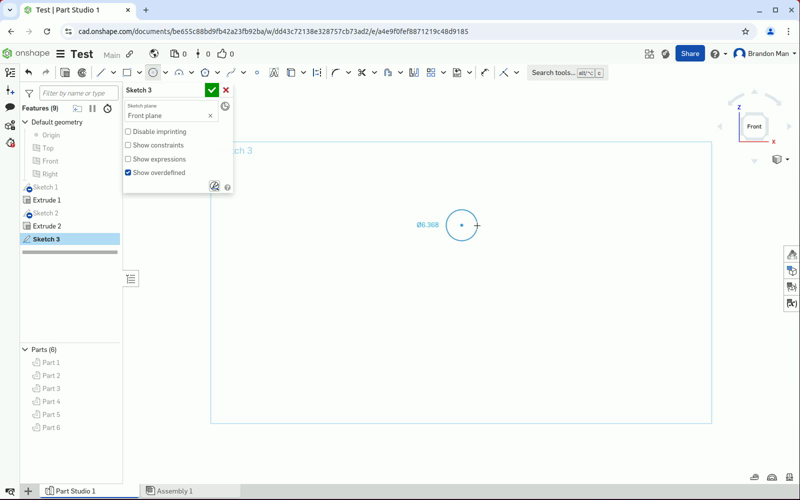
click(477, 225)
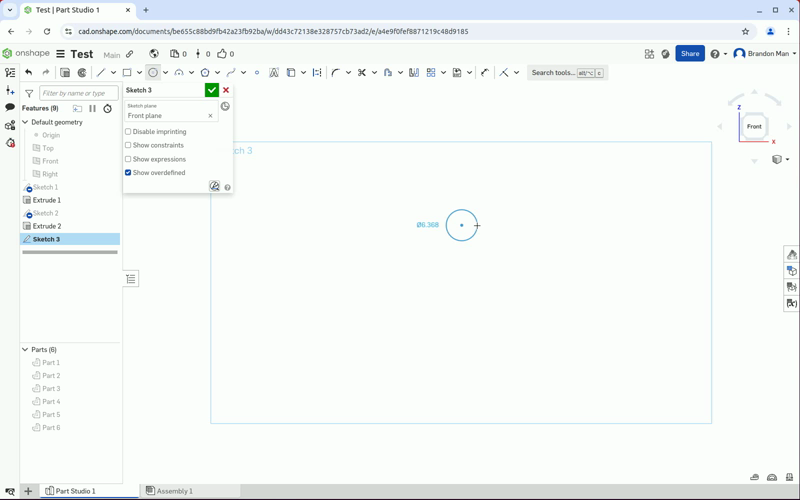
key(esc)
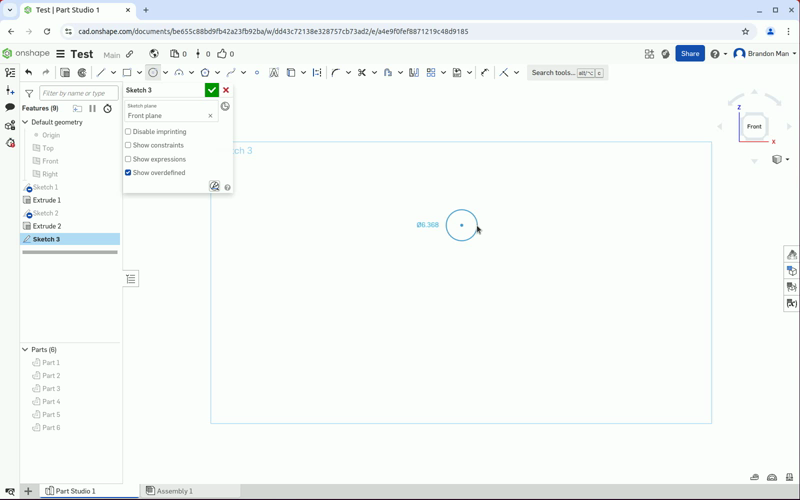
key(c)
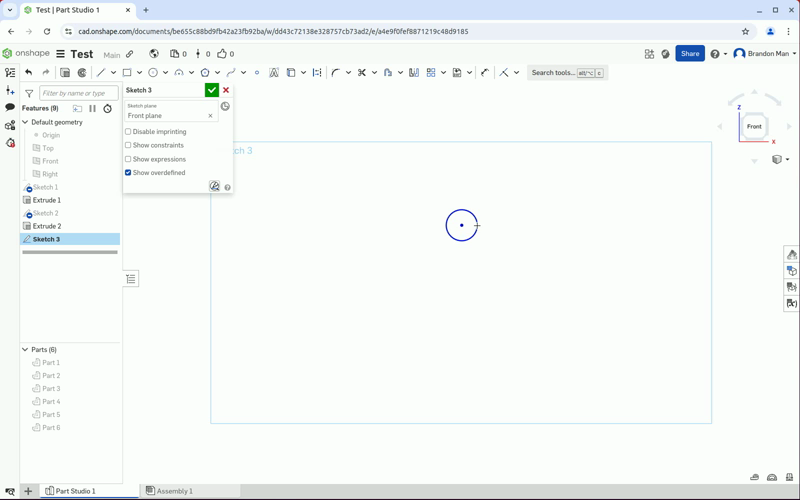
key_down(shift)
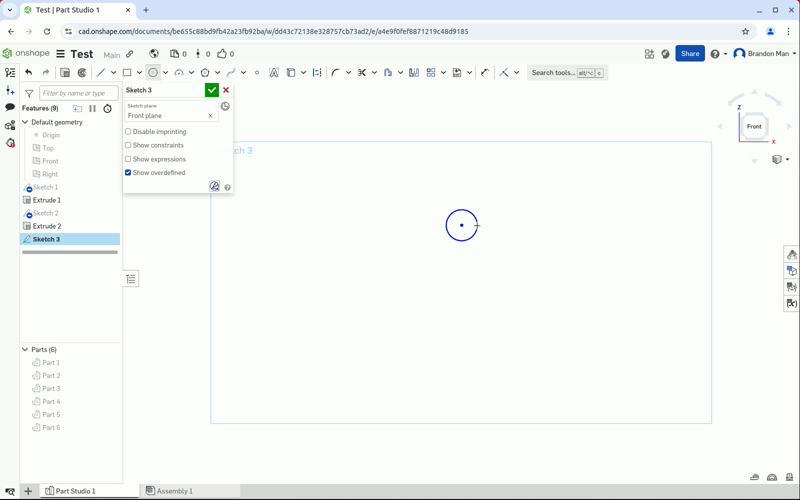
mouse_move(461, 225)
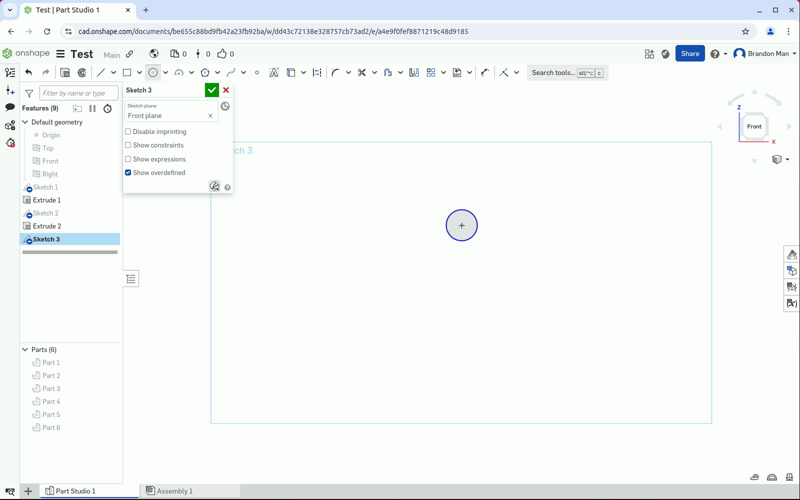
click(461, 225)
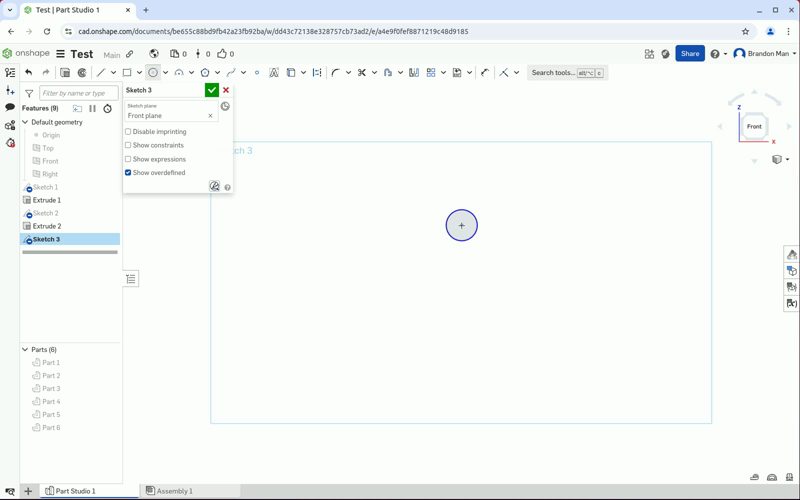
key_up(shift)
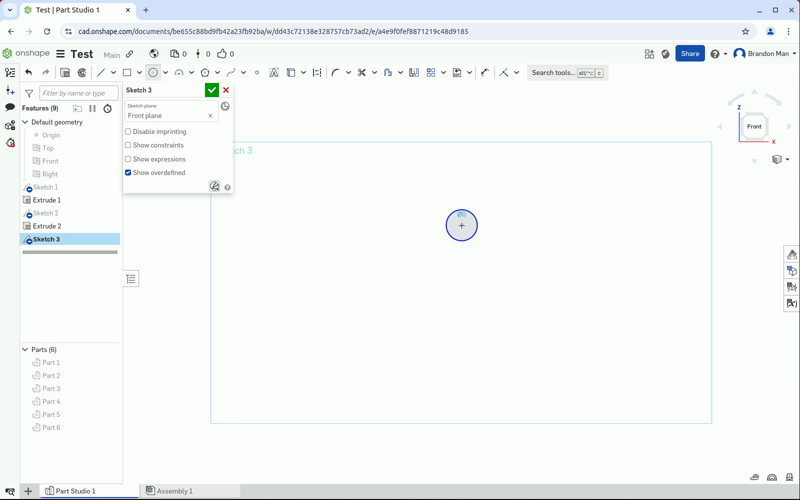
mouse_move(465, 225)
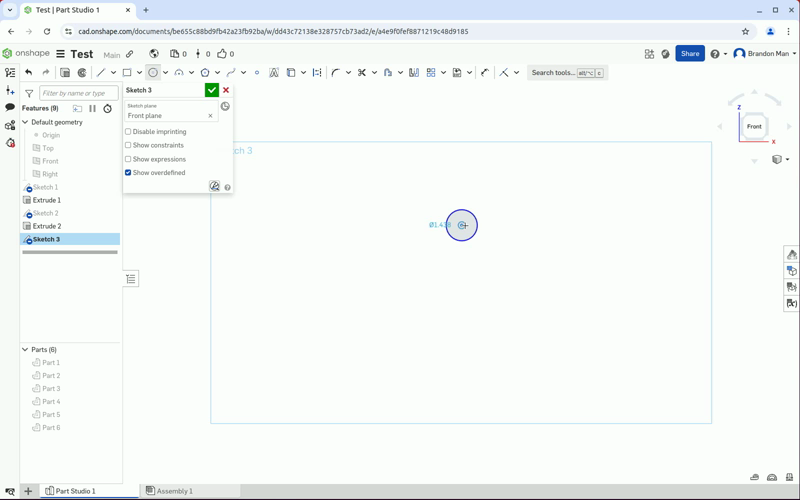
scroll(6)
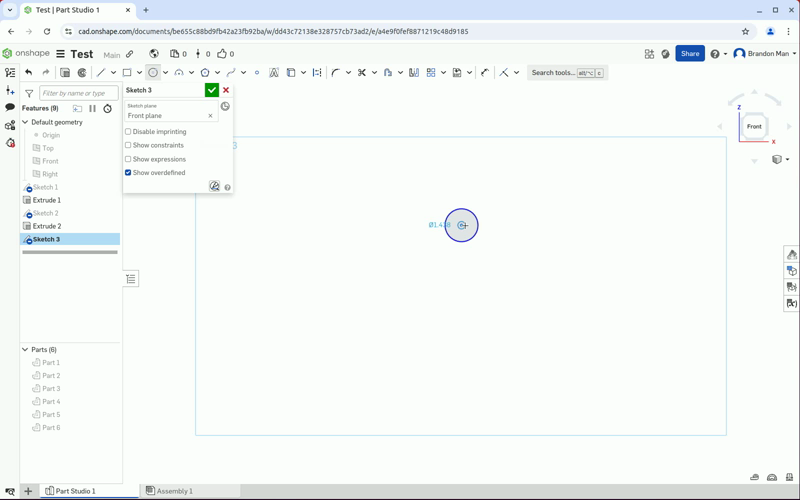
scroll(6)
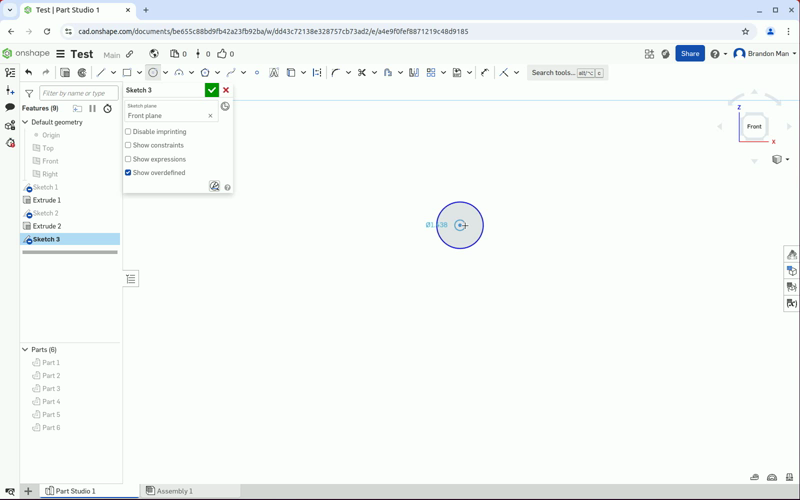
scroll(6)
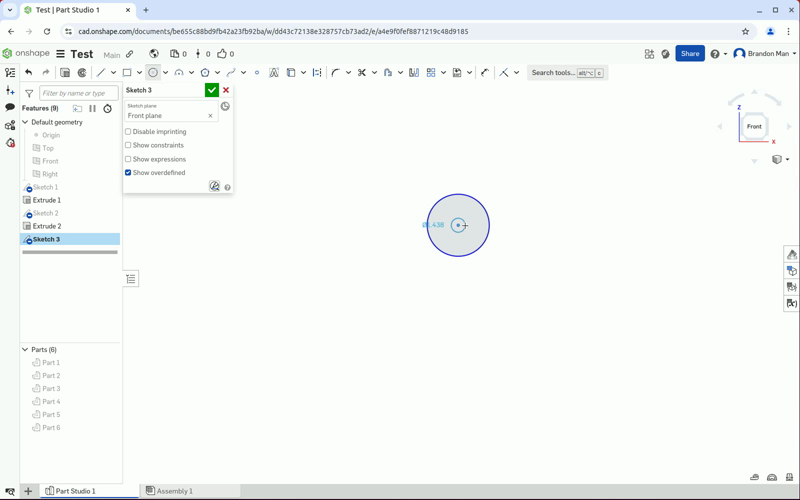
scroll(6)
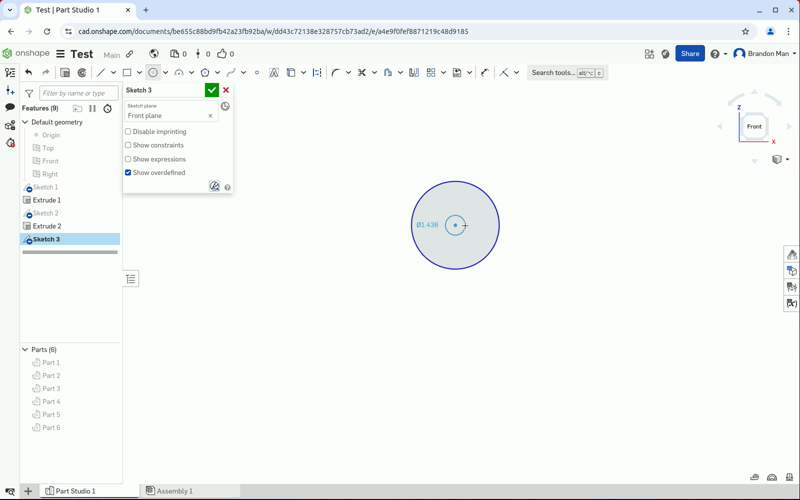
scroll(6)
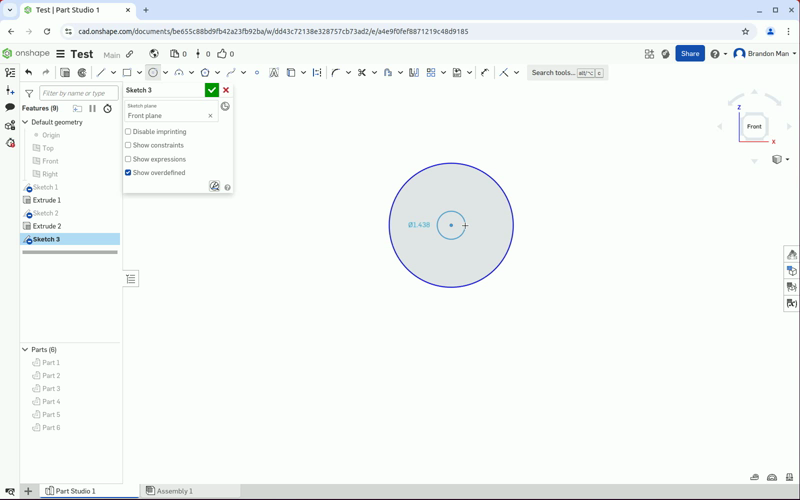
scroll(6)
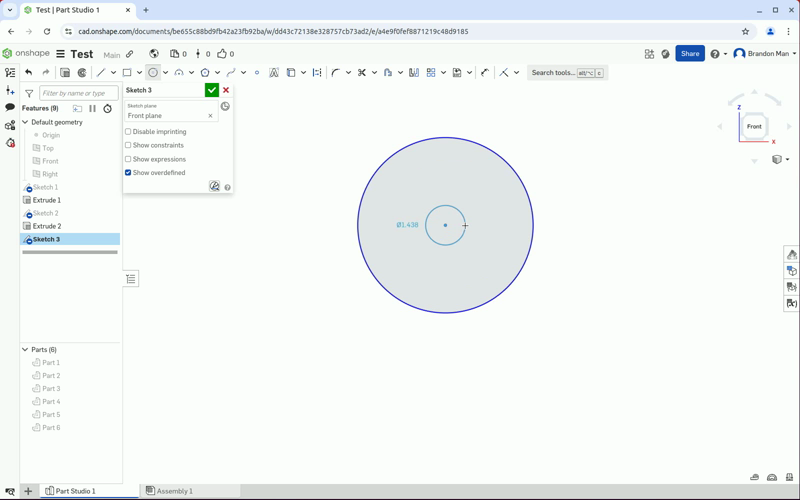
scroll(6)
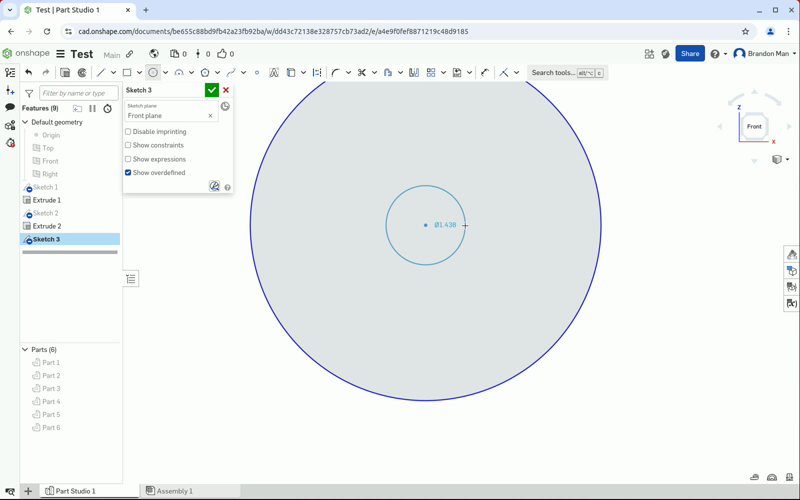
click(465, 225)
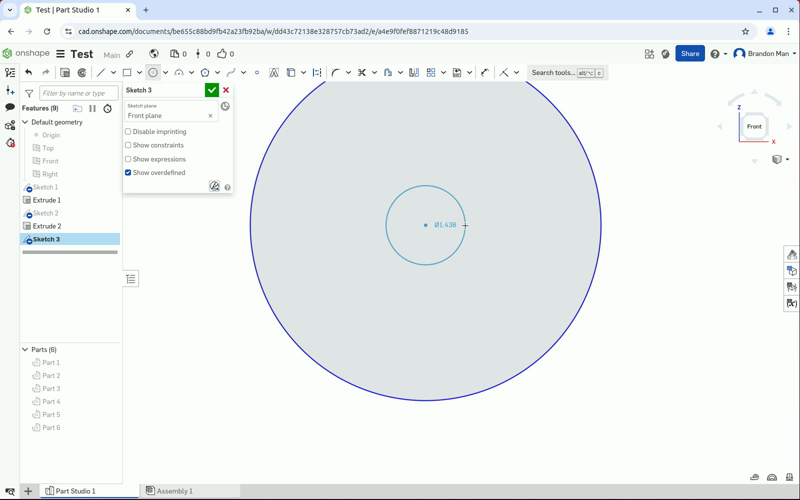
scroll(-6)
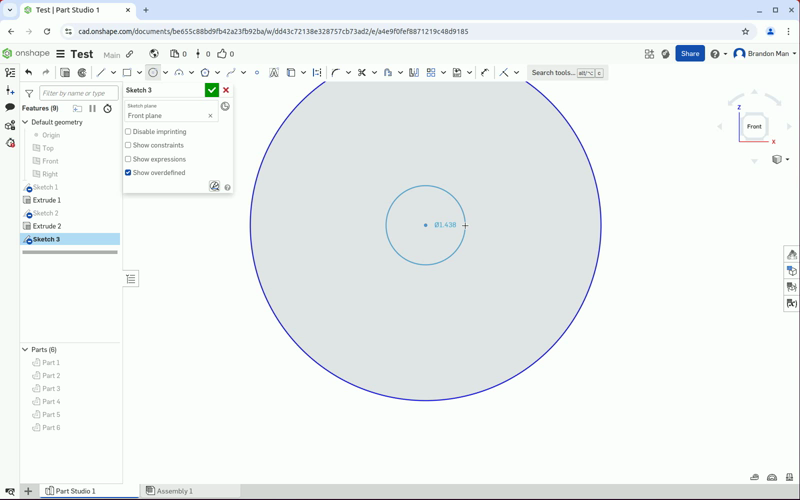
scroll(-6)
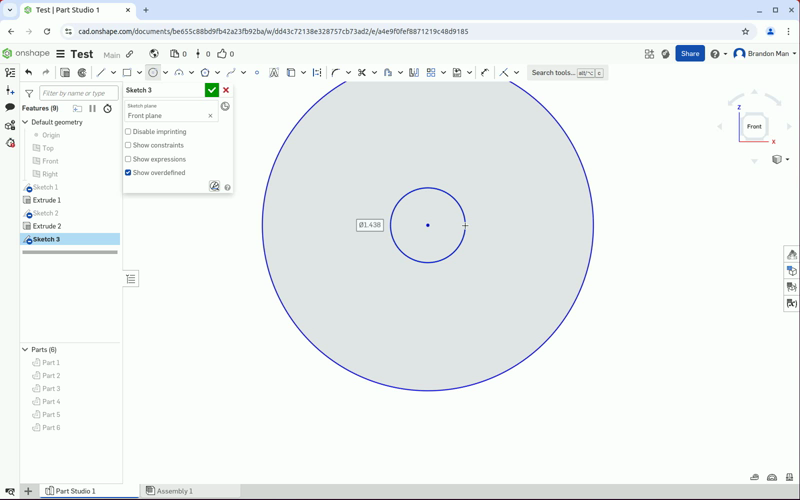
scroll(-6)
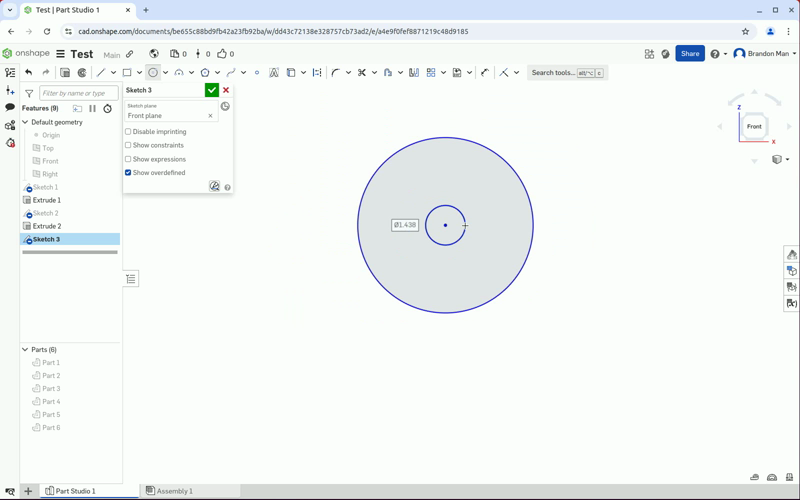
scroll(-6)
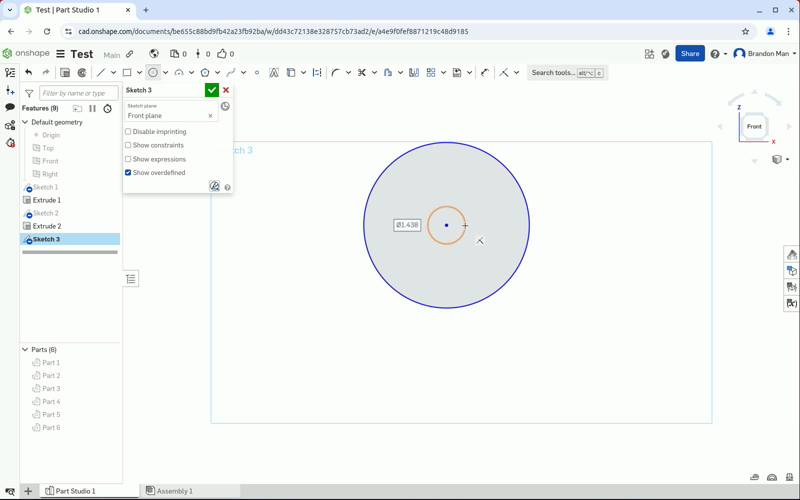
scroll(-6)
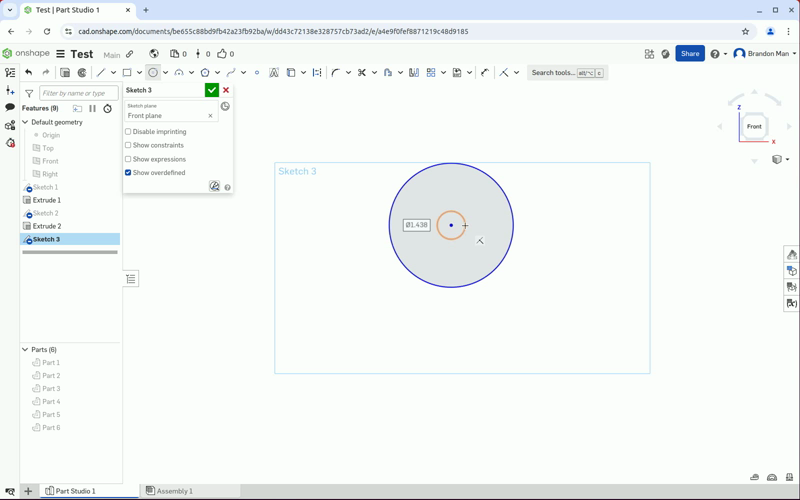
scroll(-6)
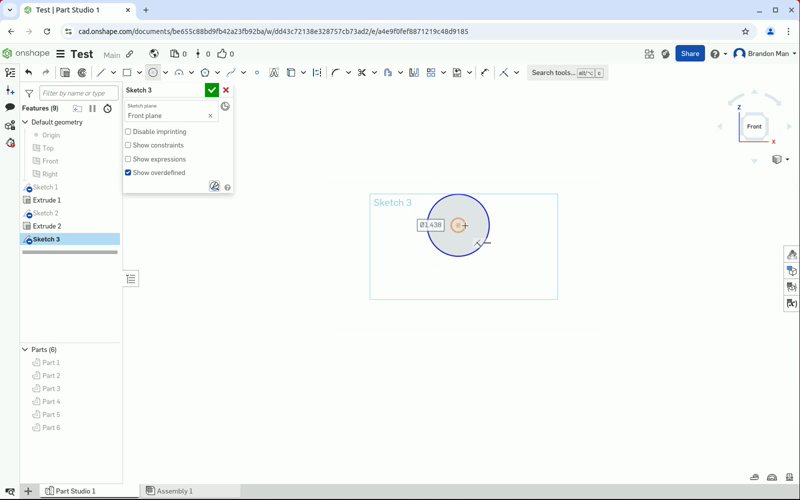
scroll(-6)
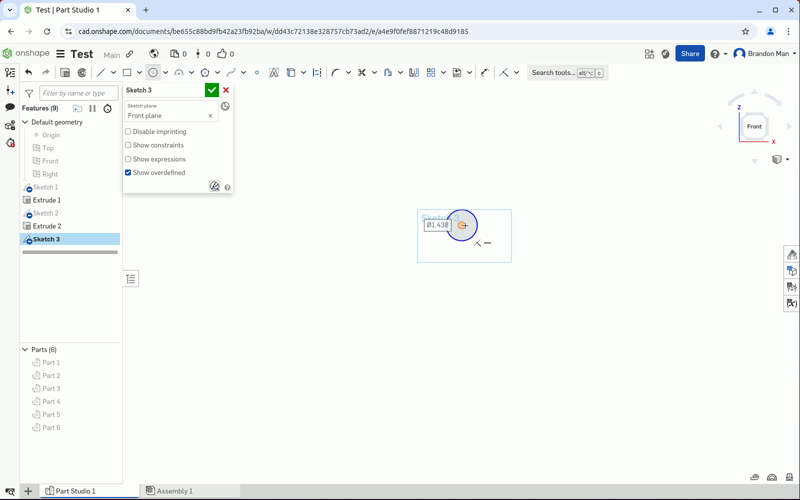
key(esc)
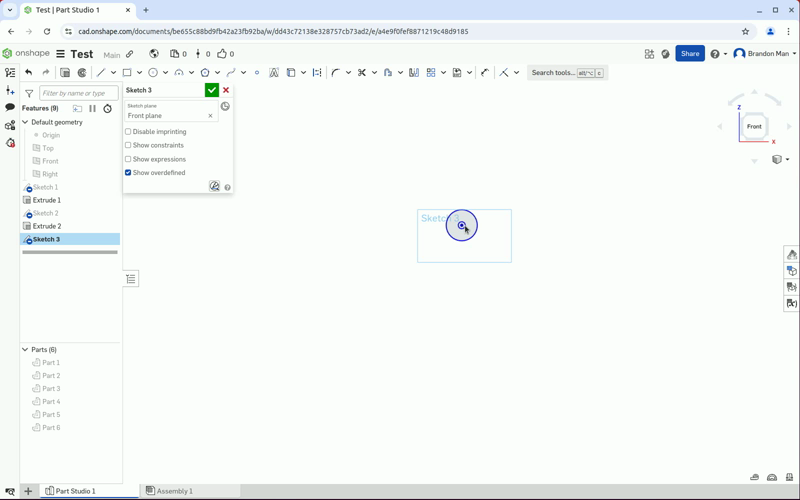
mouse_move(451, 232)
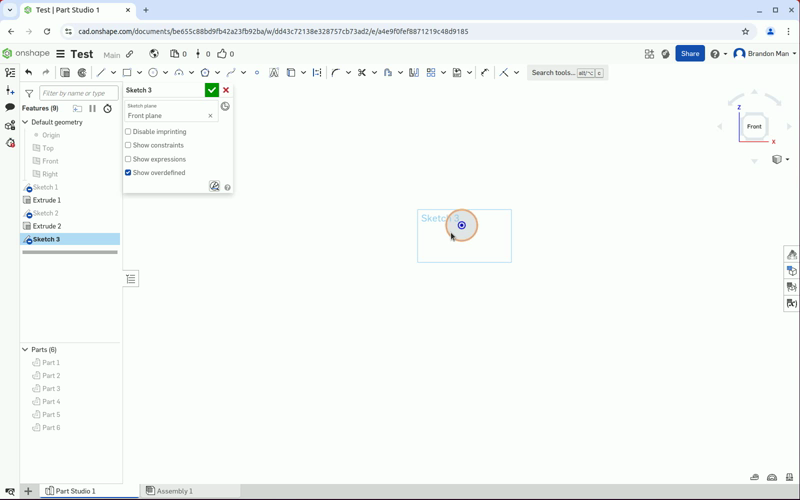
scroll(6)
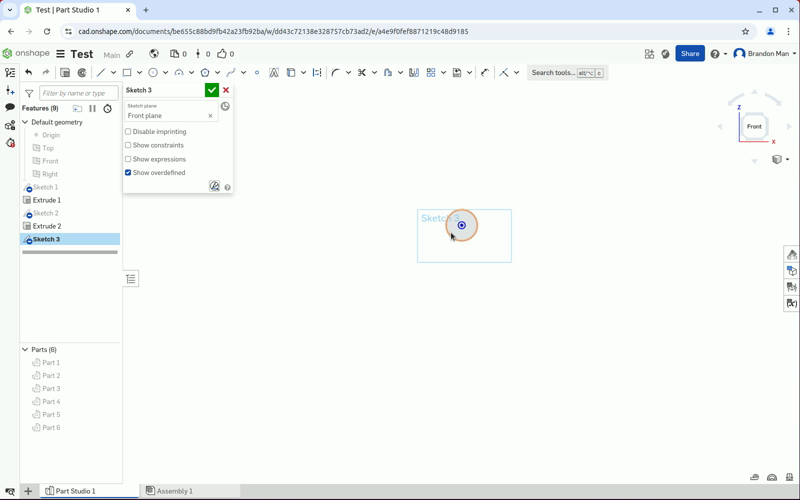
scroll(6)
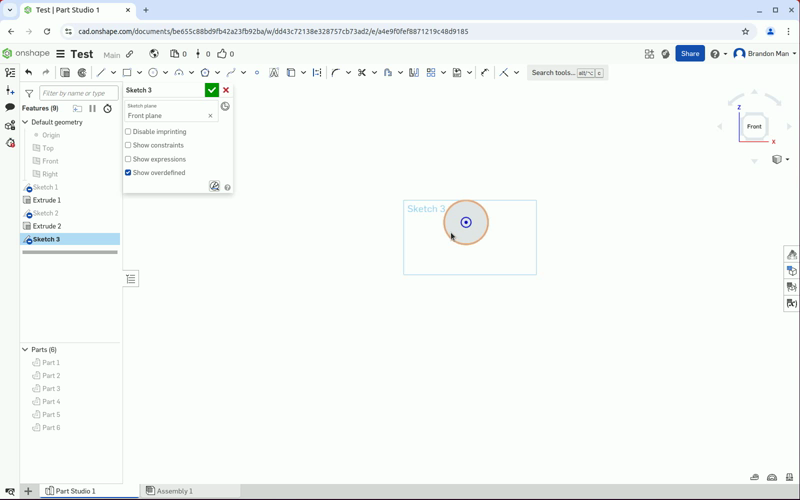
scroll(6)
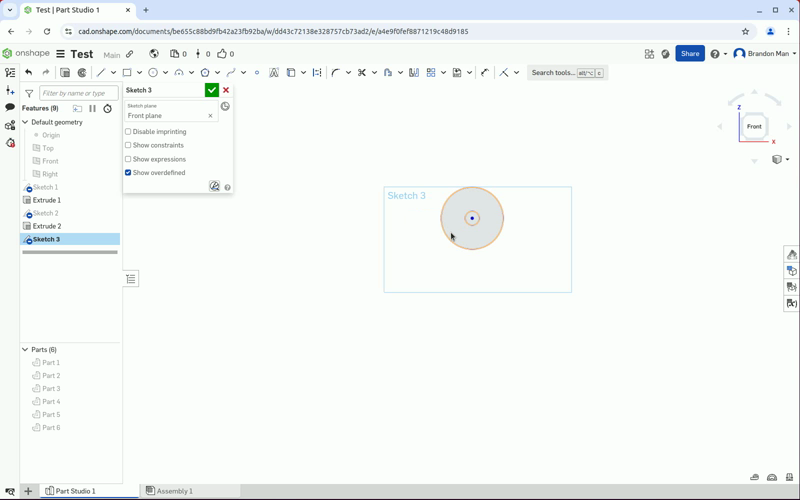
scroll(6)
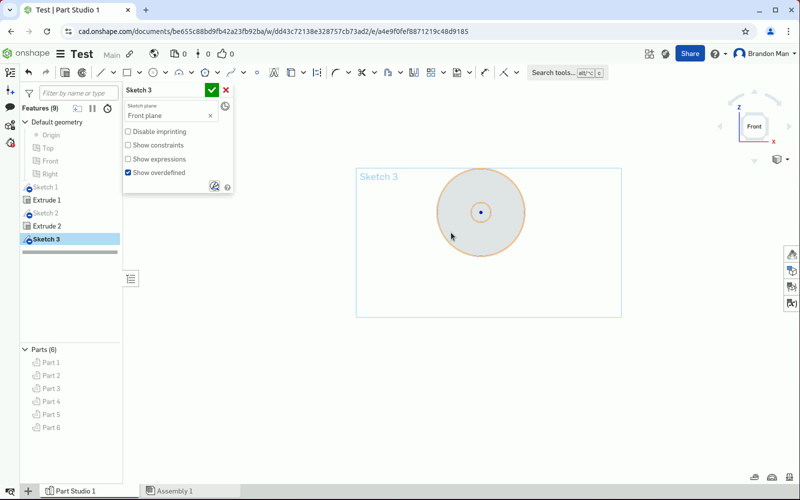
scroll(6)
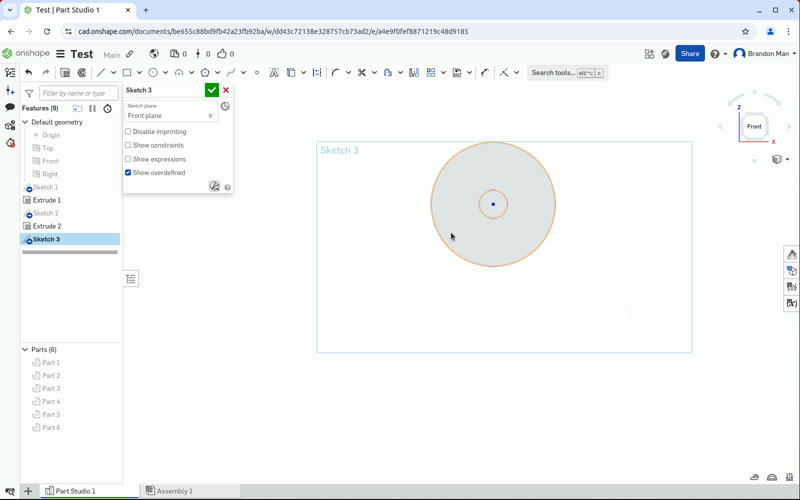
scroll(6)
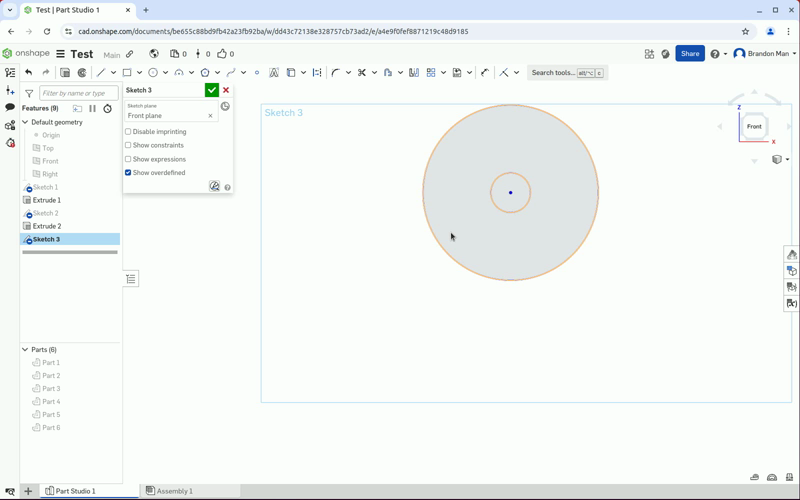
scroll(6)
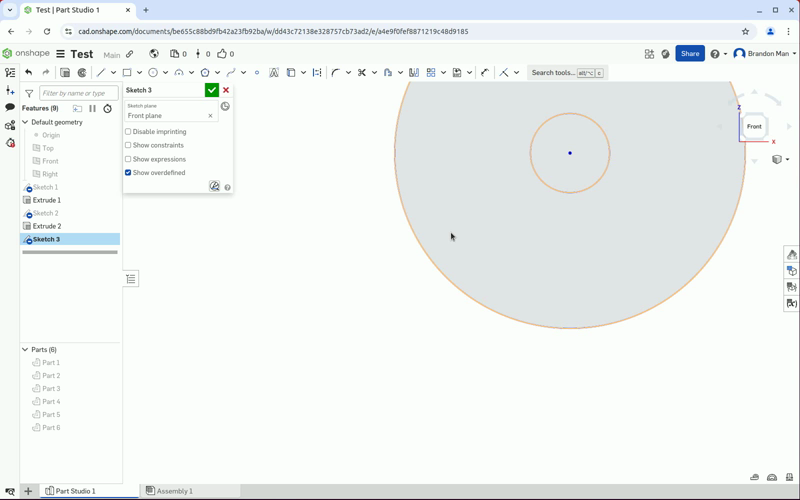
click(451, 232)
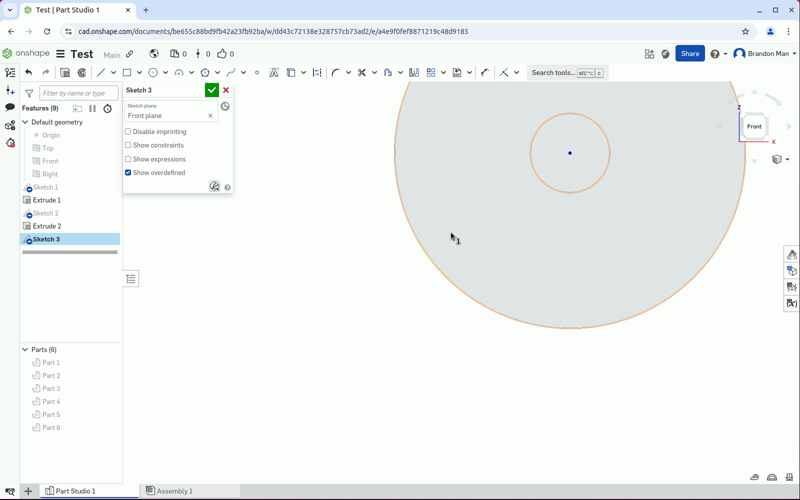
scroll(-6)
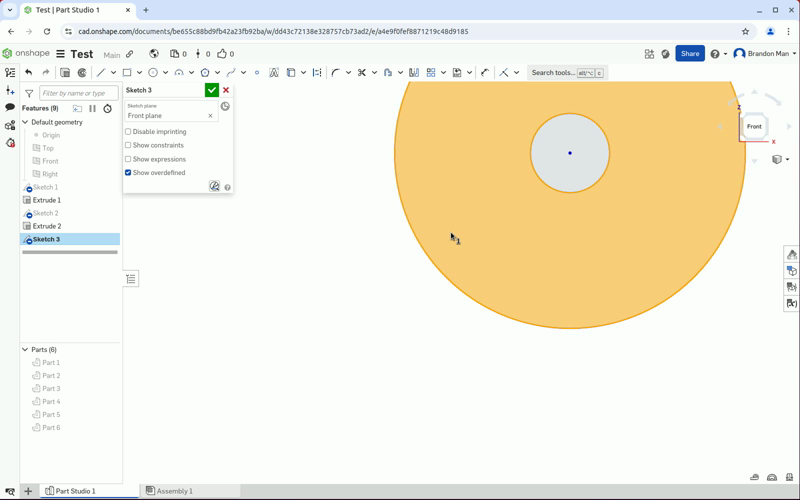
scroll(-6)
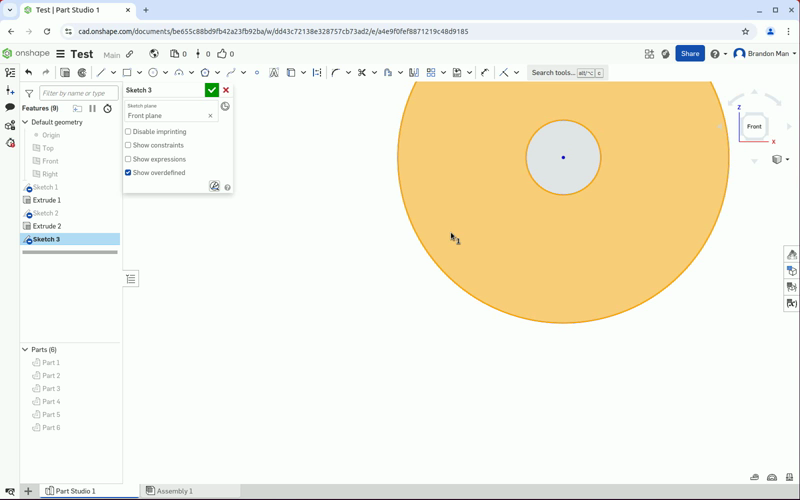
scroll(-6)
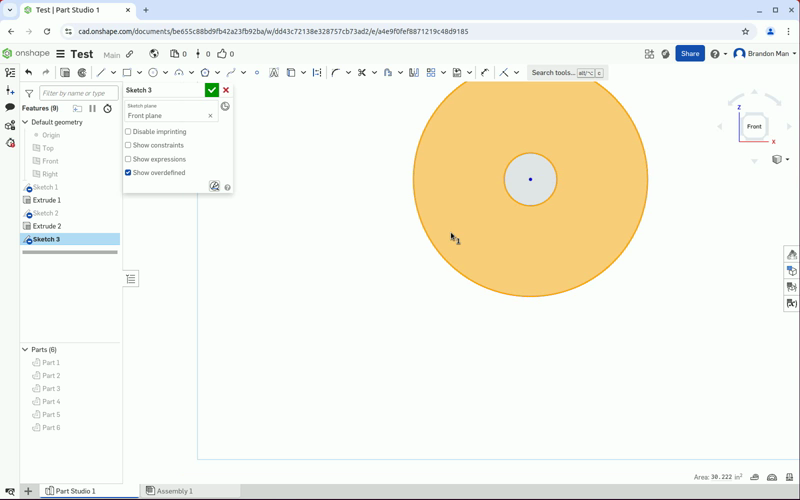
scroll(-6)
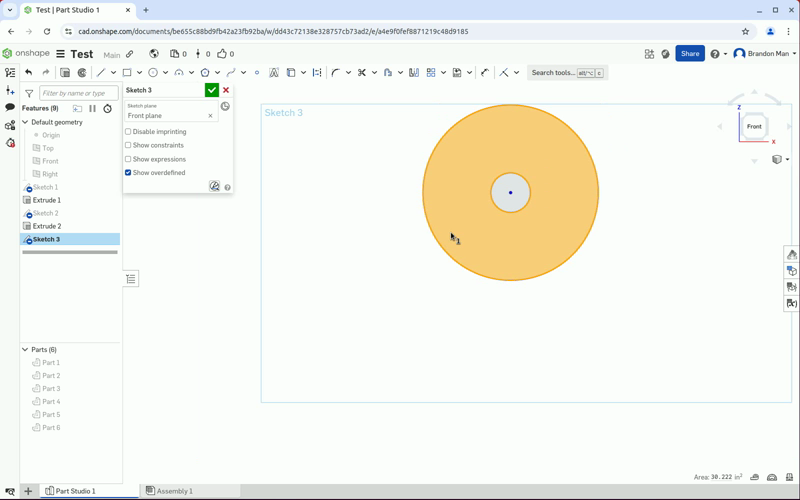
scroll(-6)
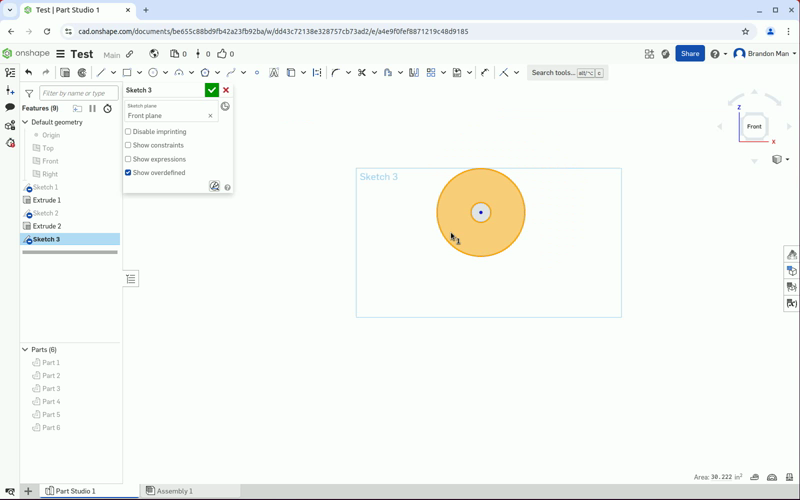
scroll(-6)
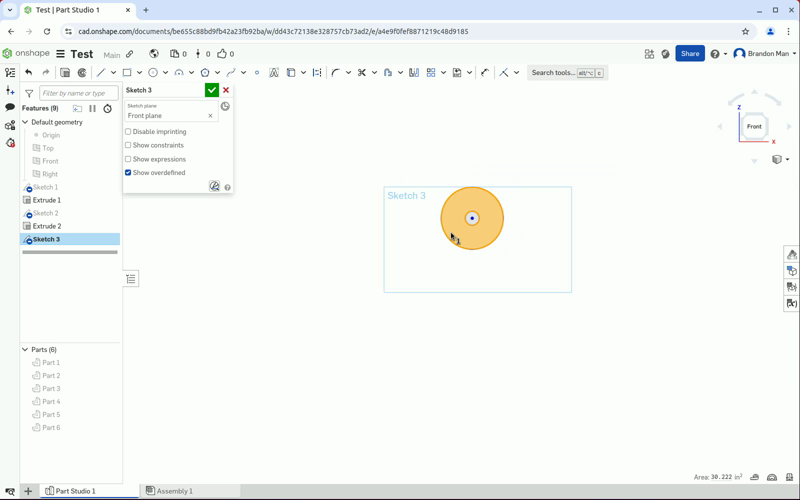
scroll(-6)
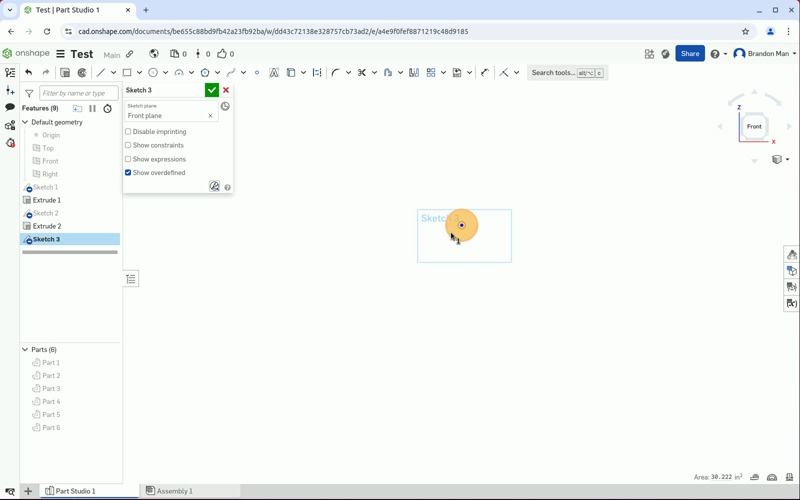
mouse_move(73, 352)
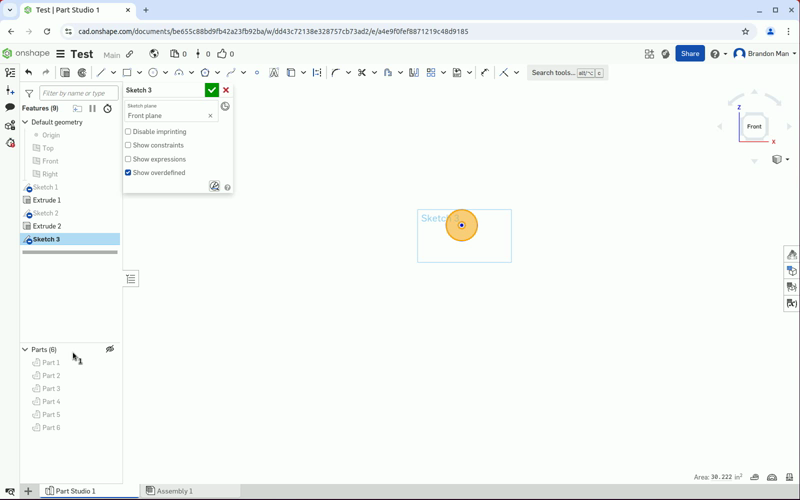
key(shift+y)
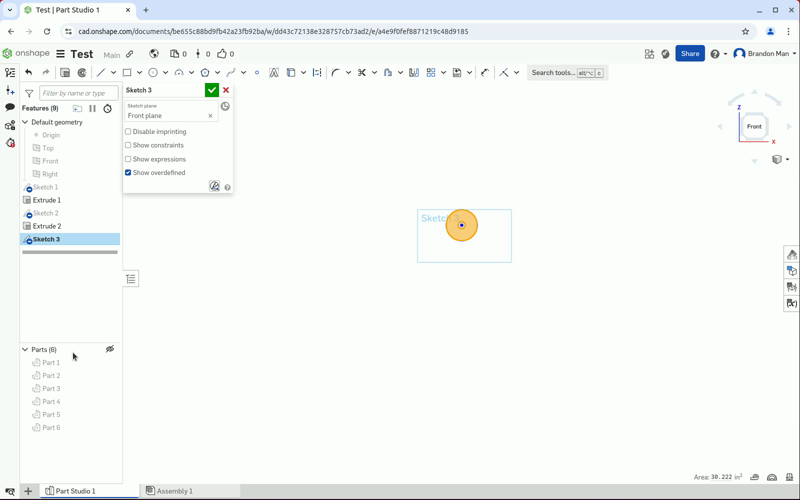
key(shift+e)
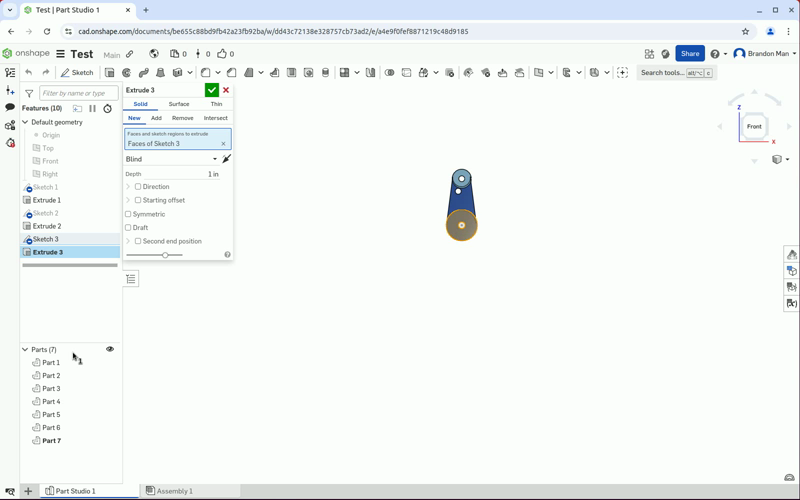
mouse_move(143, 106)
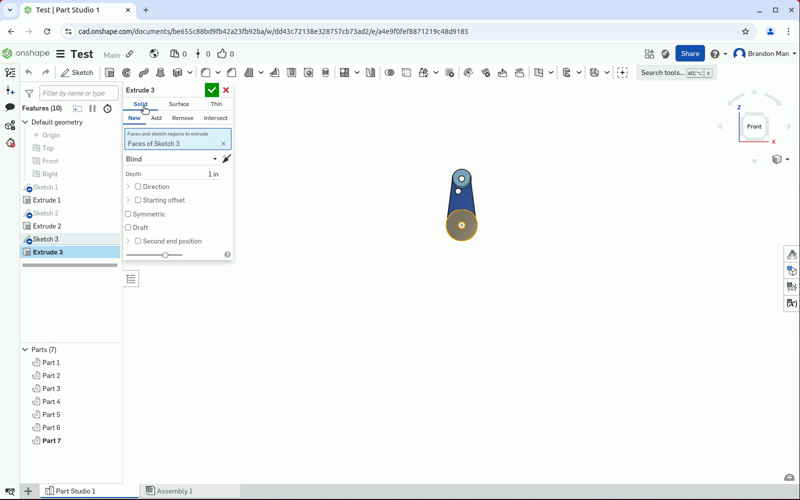
click(143, 106)
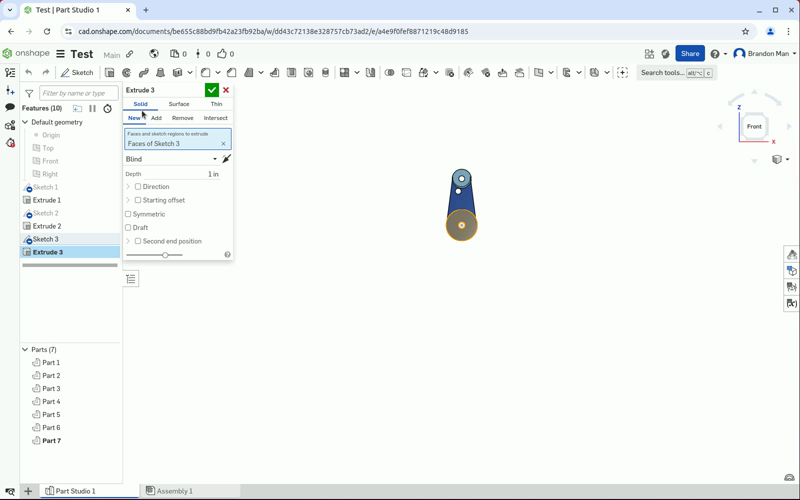
mouse_move(137, 120)
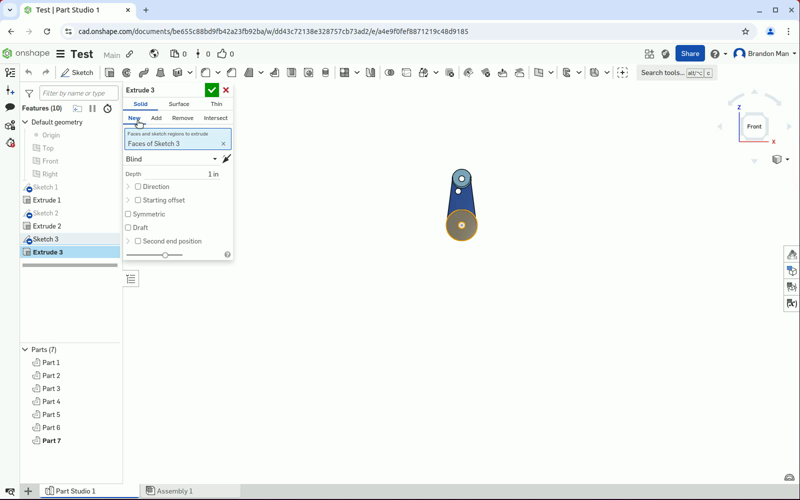
click(137, 120)
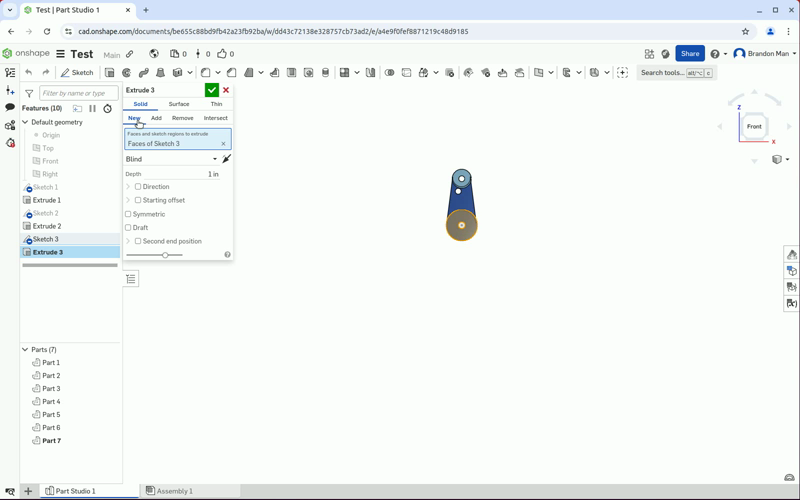
key(tab, 4)
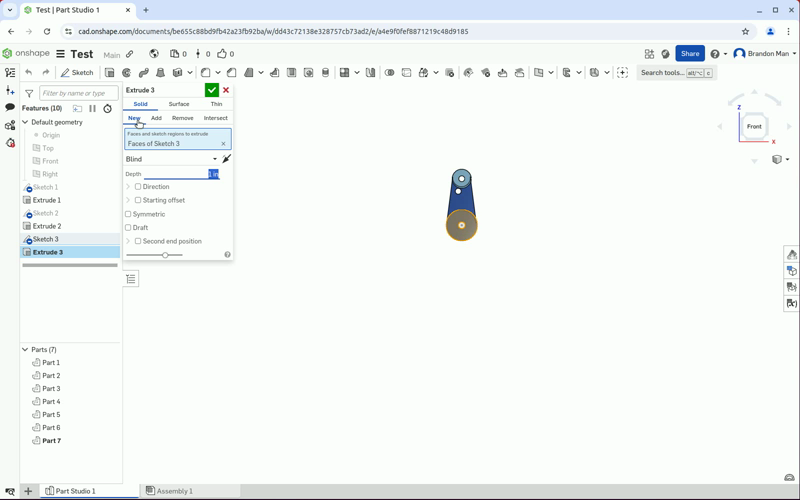
text(0.481)
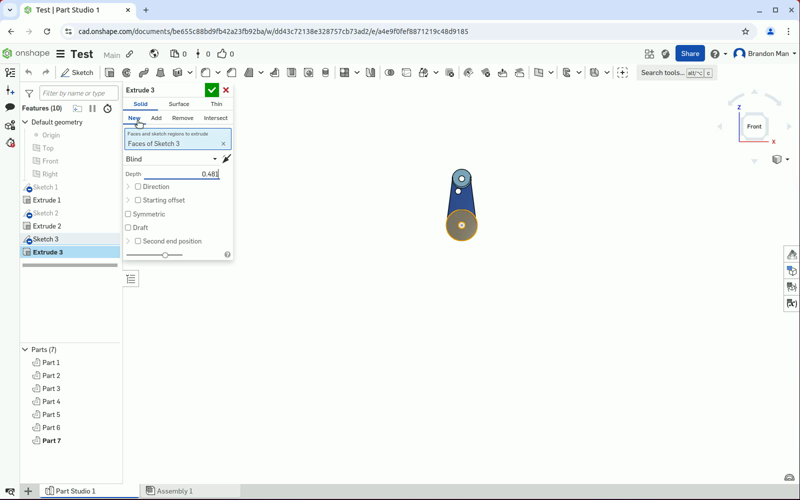
key(enter)
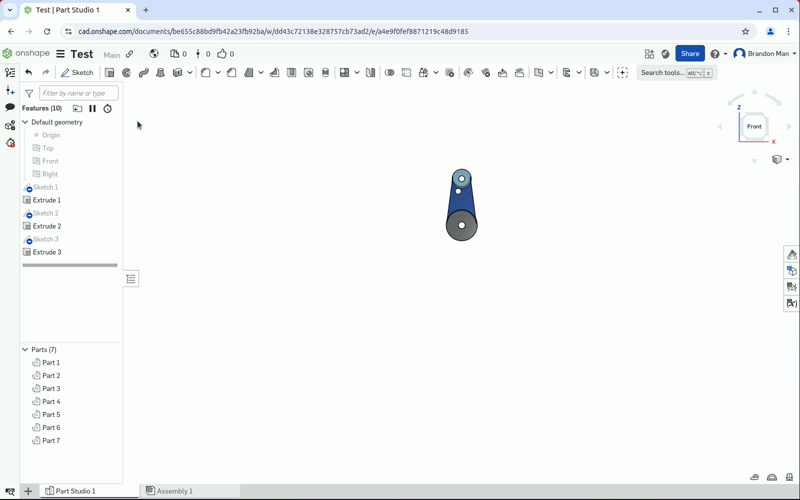
key(shift+h)
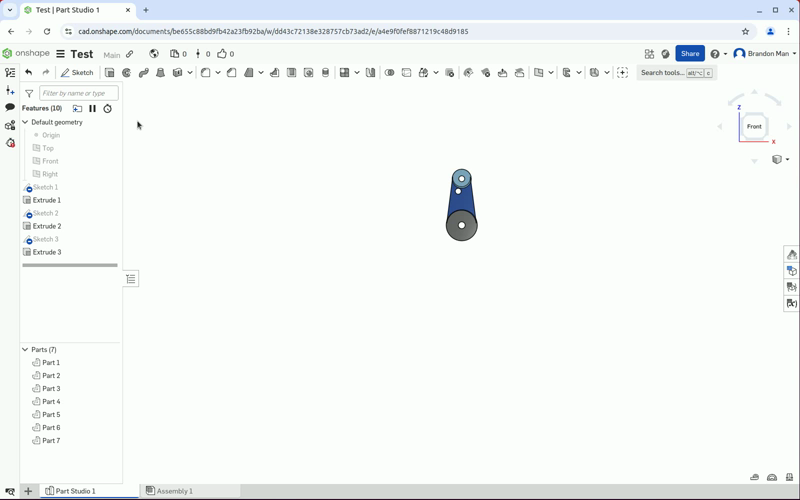
key(shift+h)
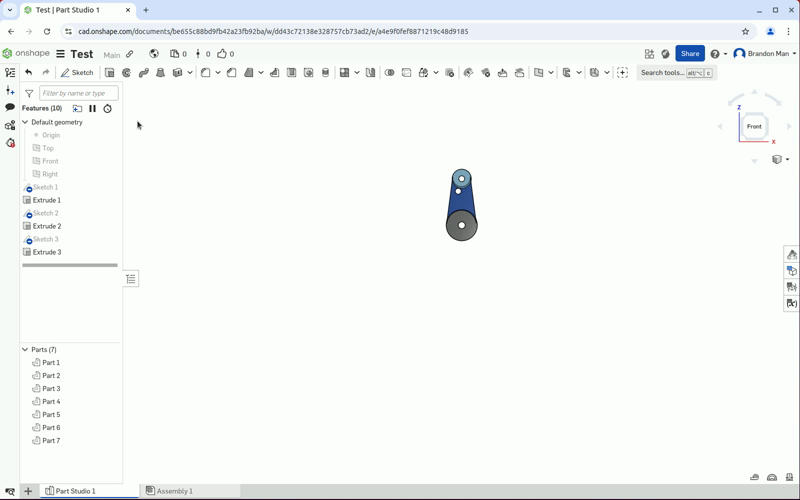
mouse_move(73, 189)
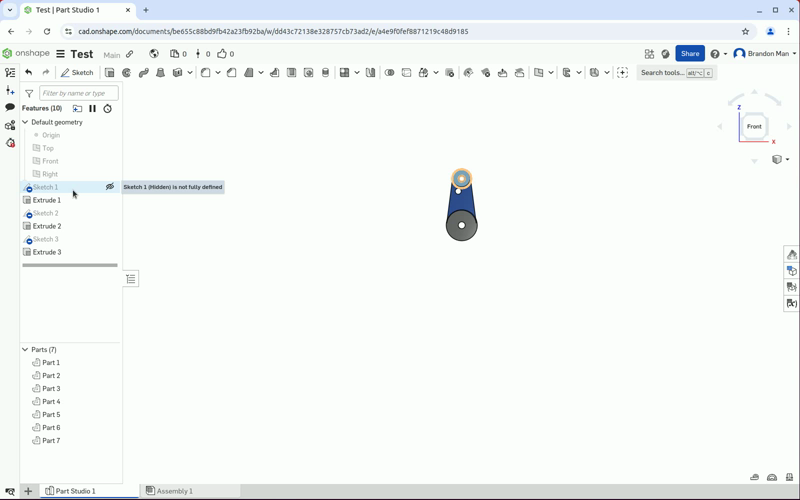
click(73, 189)
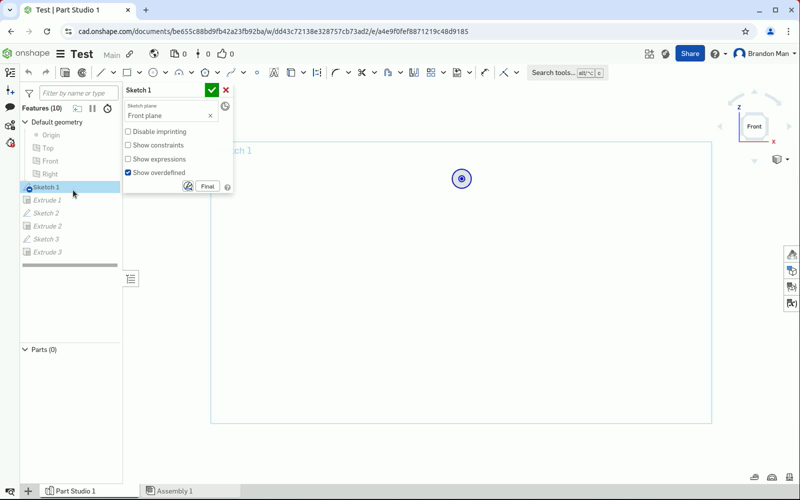
mouse_move(229, 92)
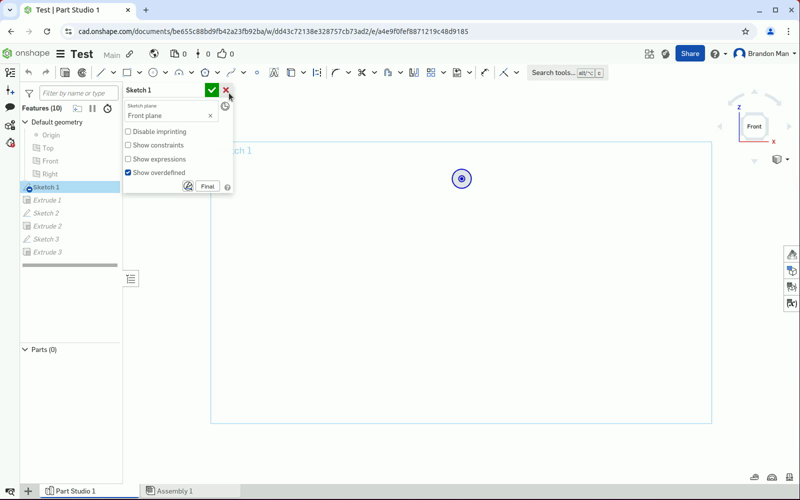
click(229, 92)
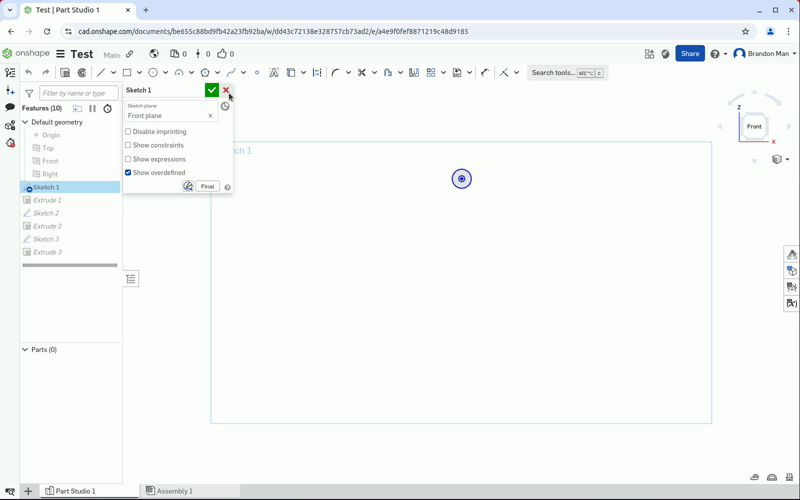
key(shift+s)
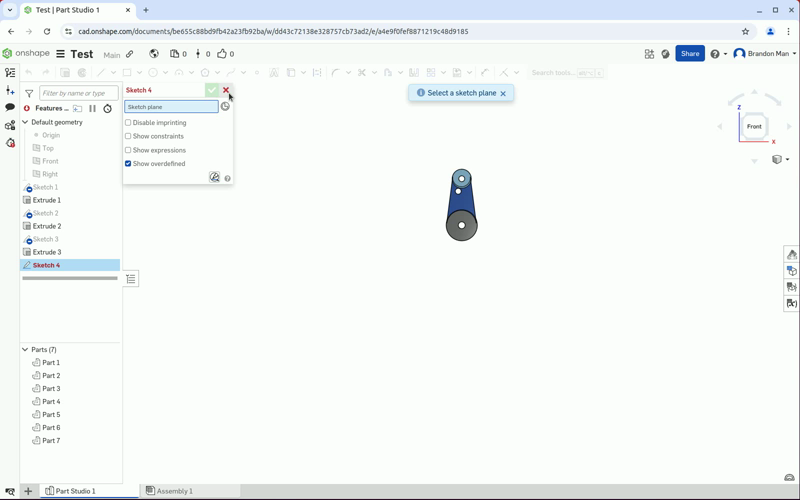
mouse_move(73, 163)
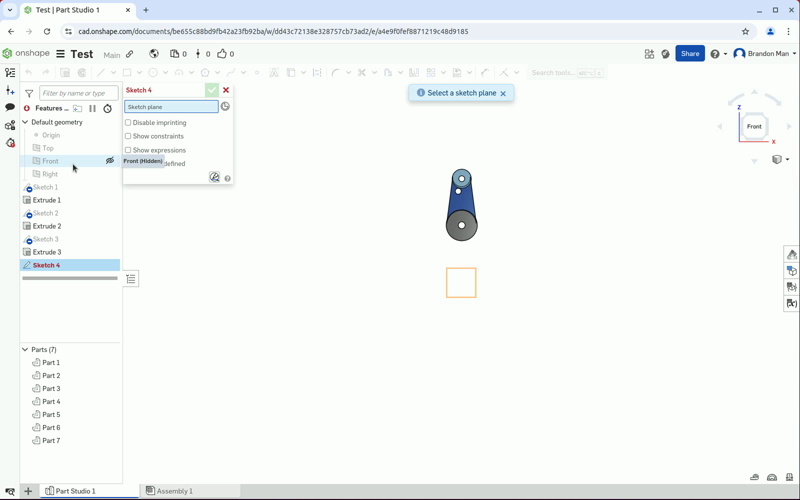
click(73, 163)
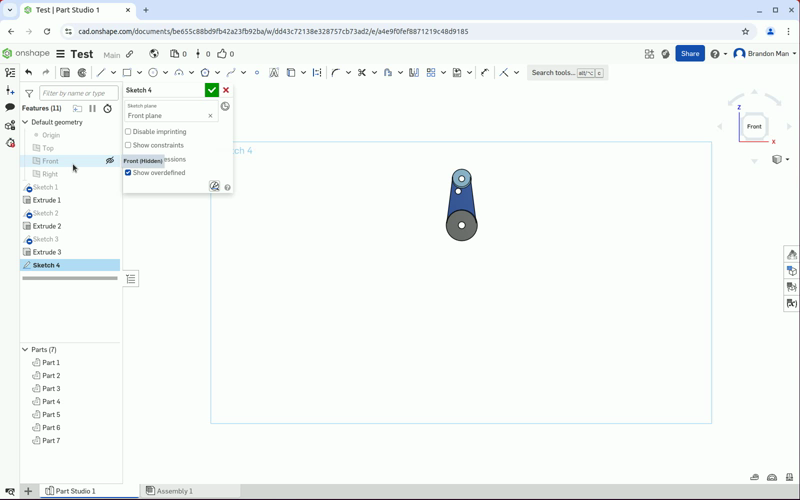
mouse_move(73, 352)
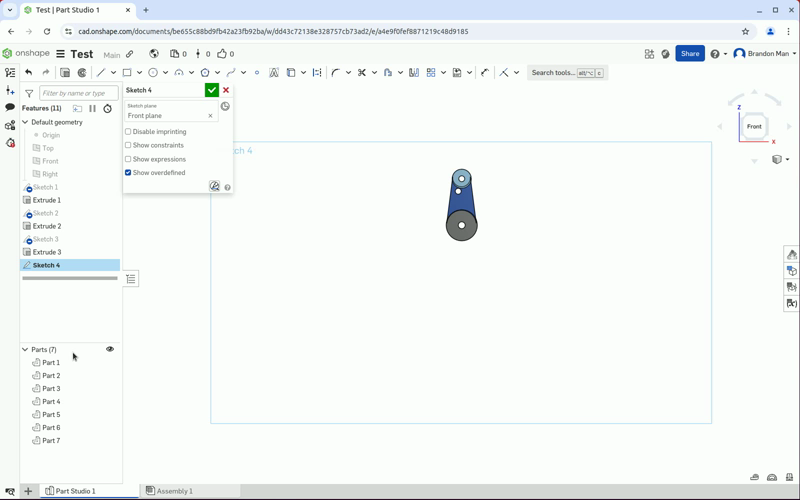
key(y)
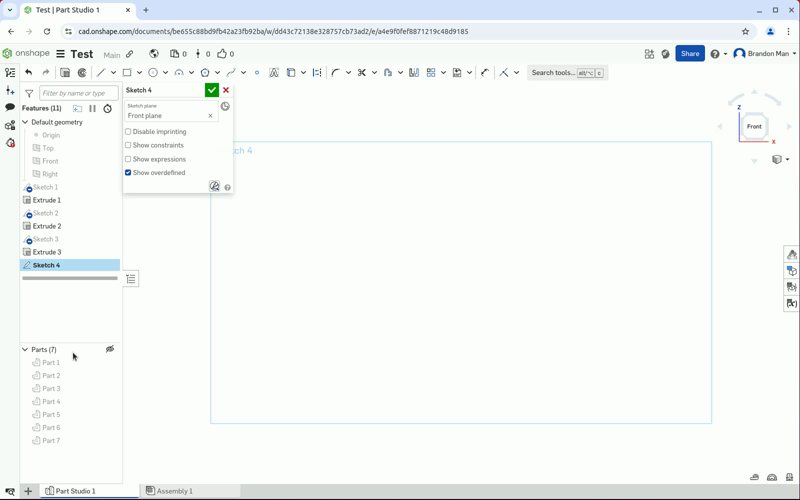
key(c)
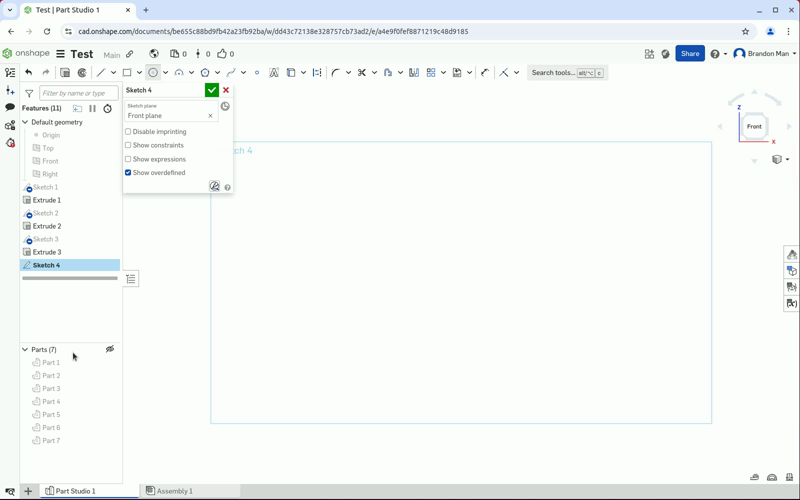
key_down(shift)
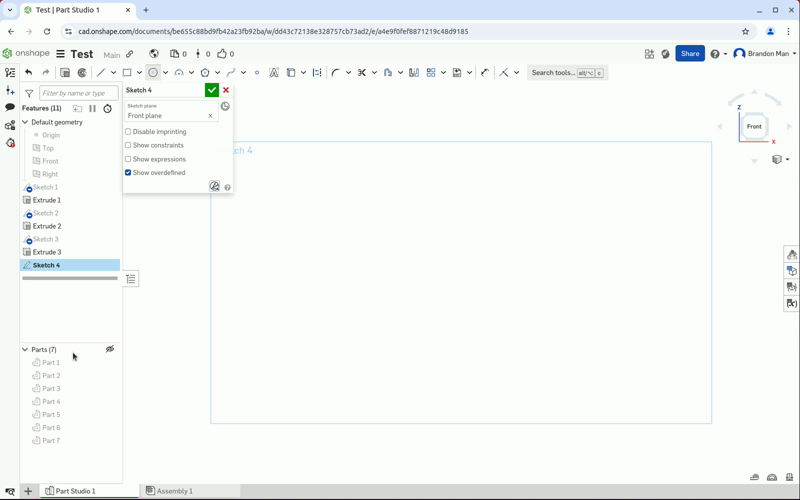
mouse_move(461, 282)
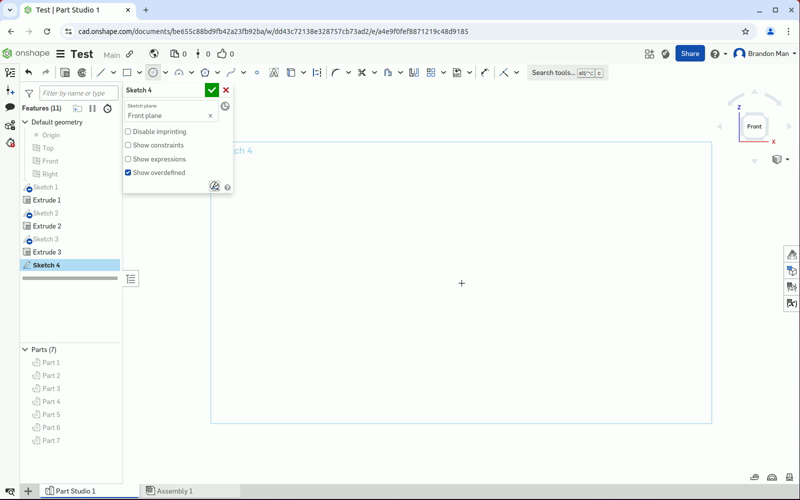
click(461, 282)
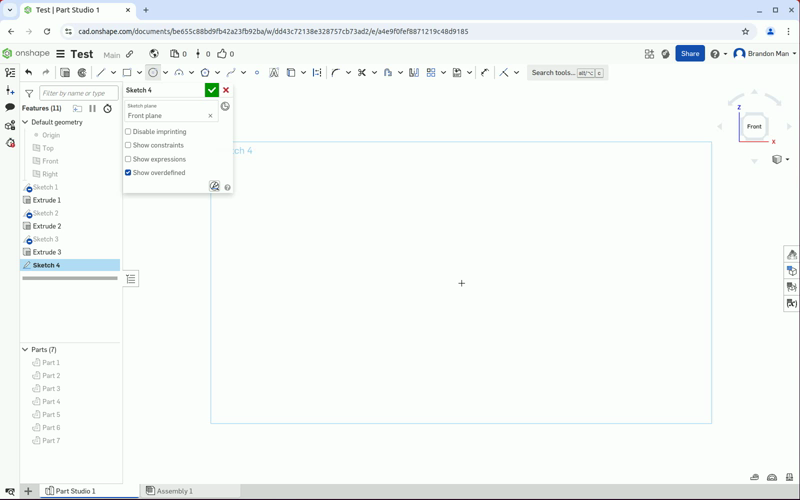
key_up(shift)
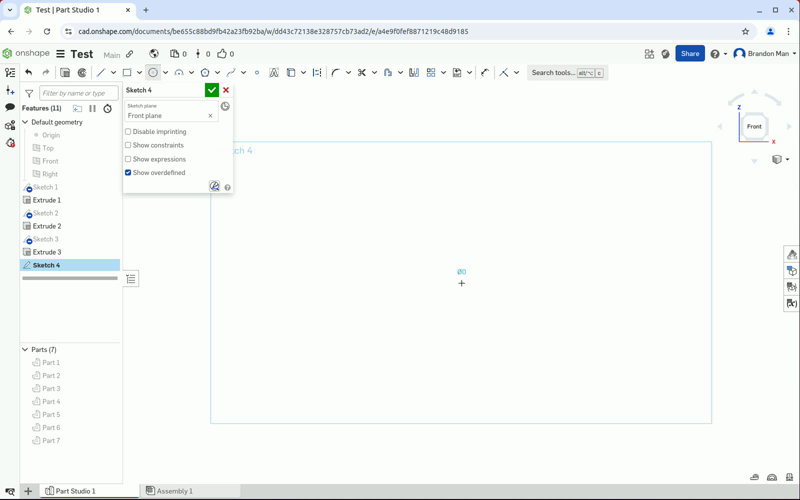
mouse_move(471, 282)
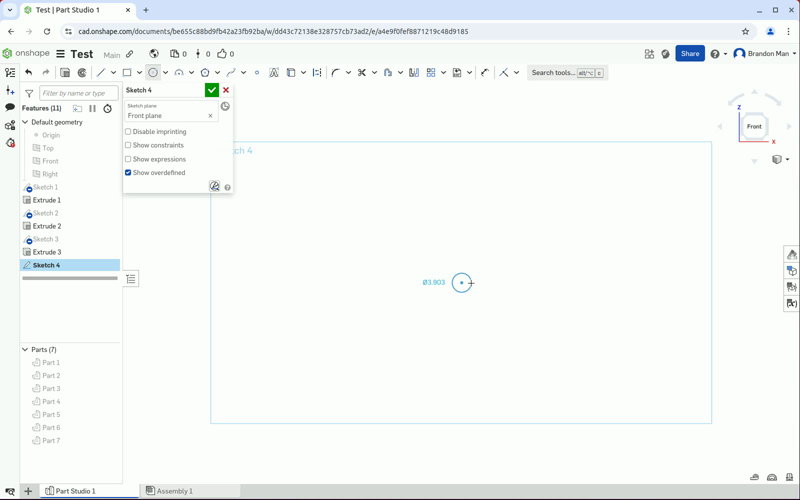
click(471, 282)
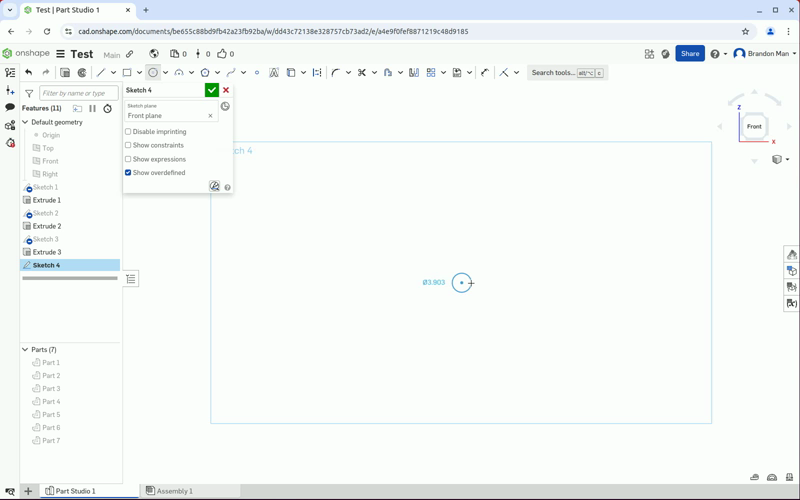
key(esc)
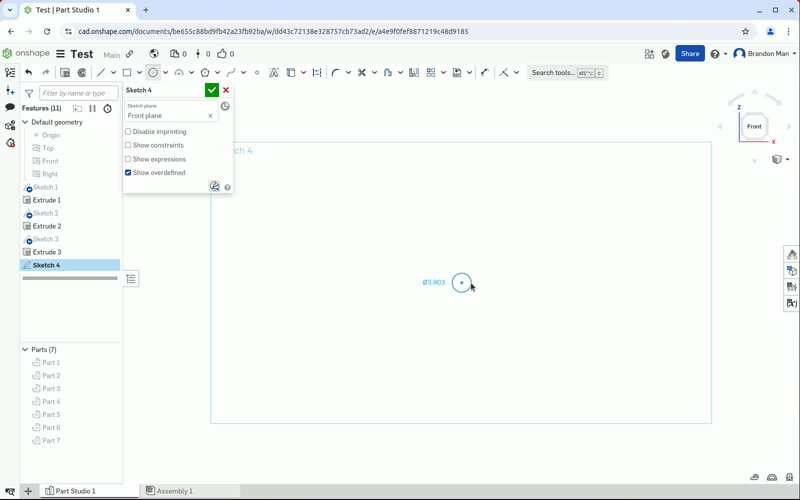
key(c)
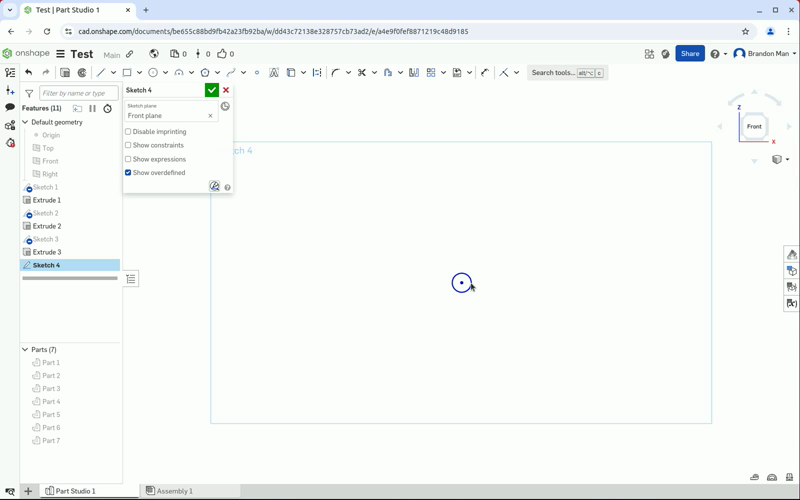
key_down(shift)
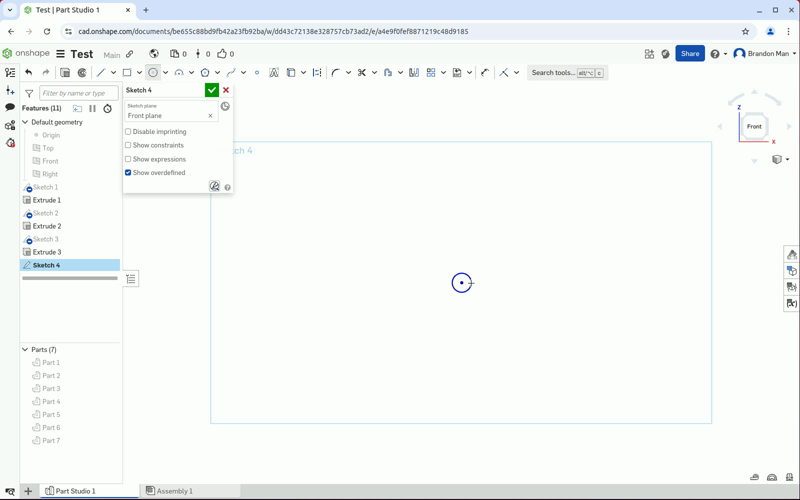
mouse_move(461, 282)
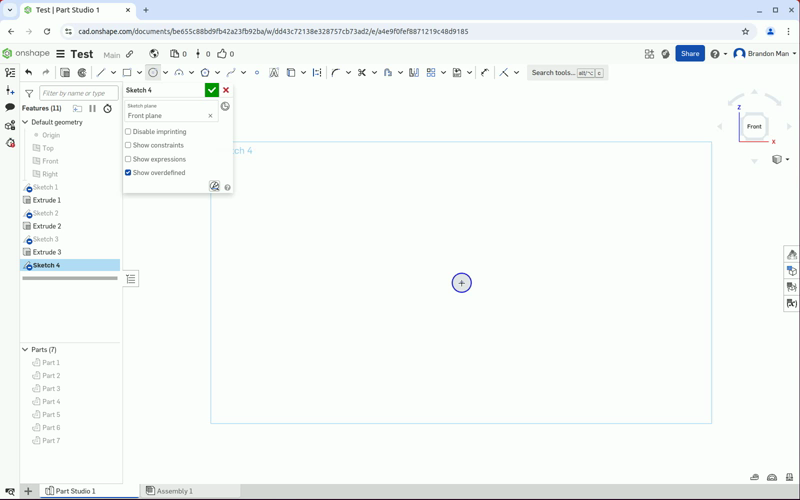
click(461, 282)
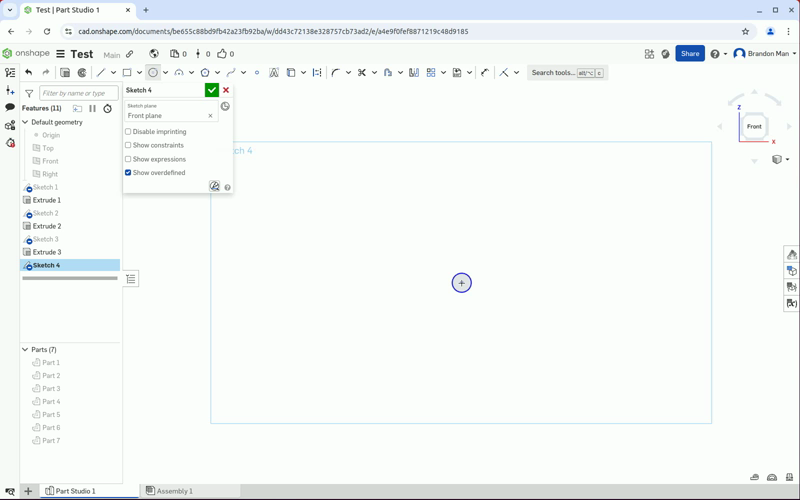
key_up(shift)
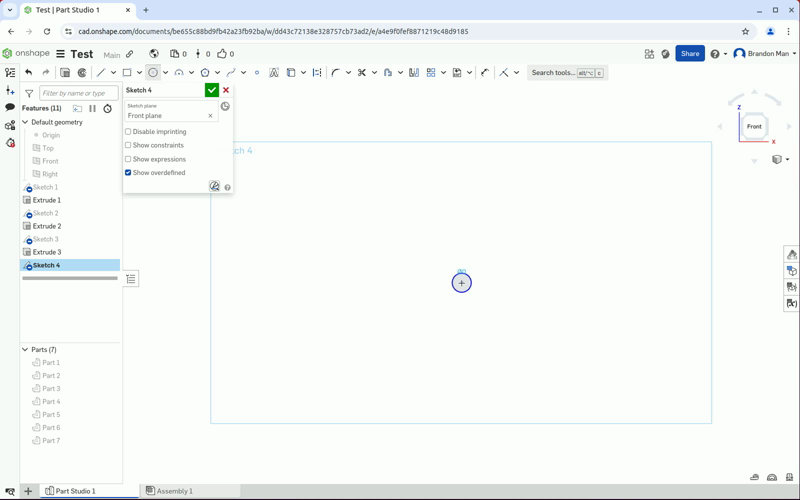
mouse_move(464, 282)
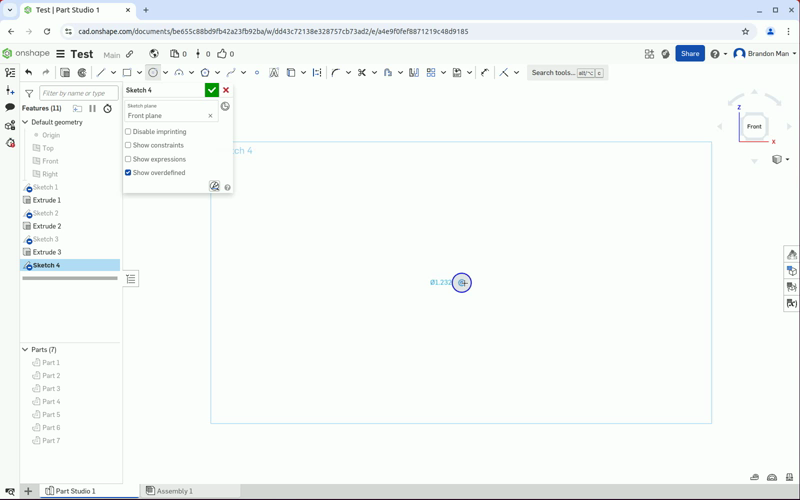
scroll(6)
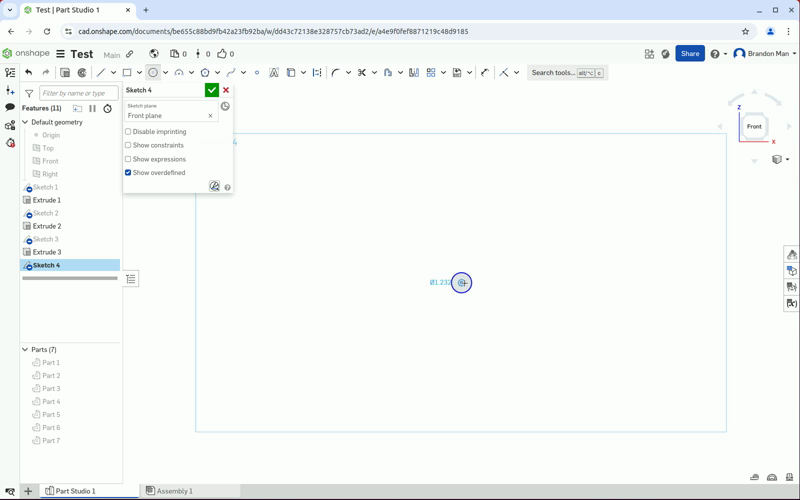
scroll(6)
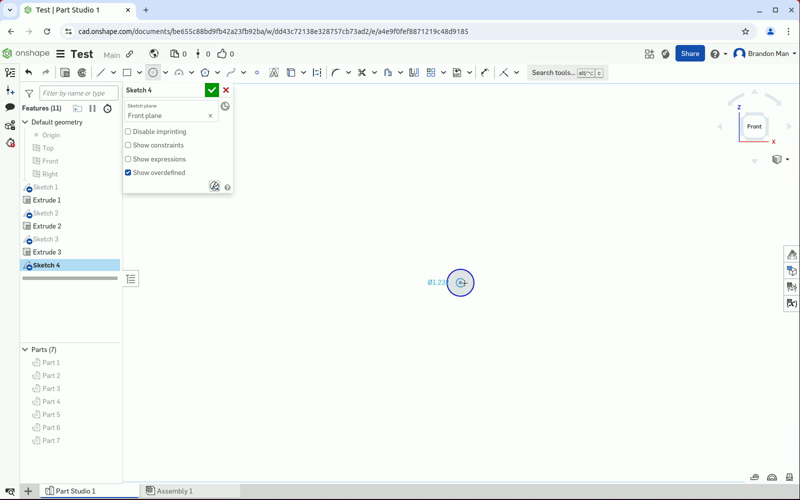
scroll(6)
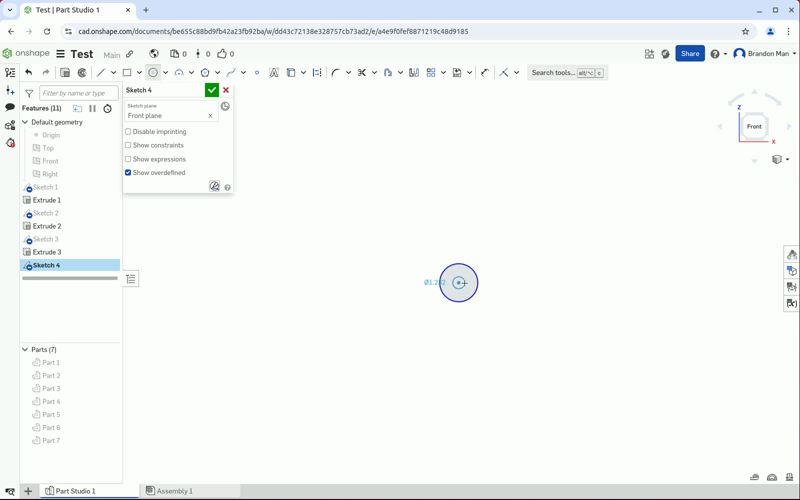
scroll(6)
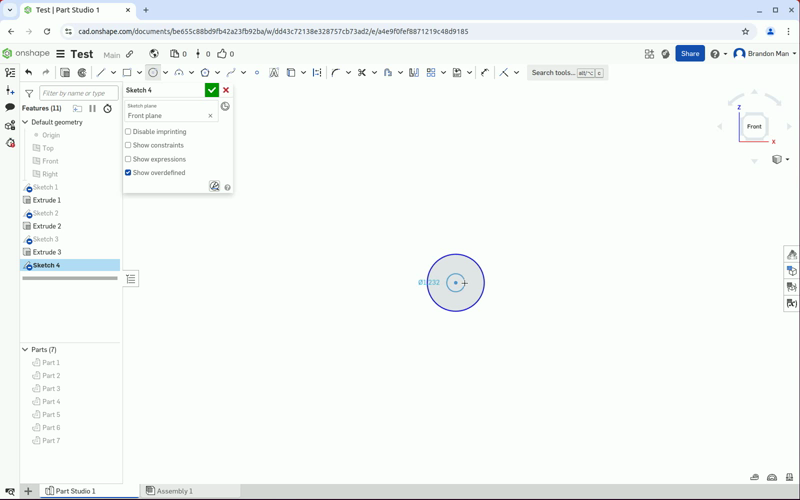
scroll(6)
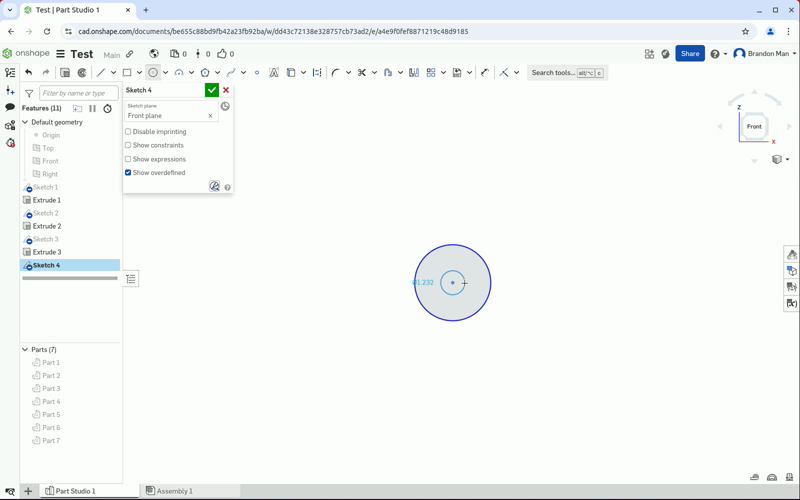
scroll(6)
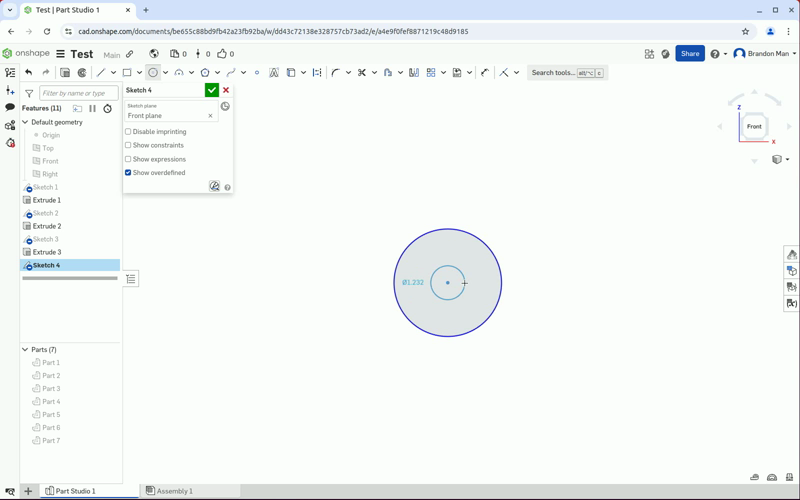
scroll(6)
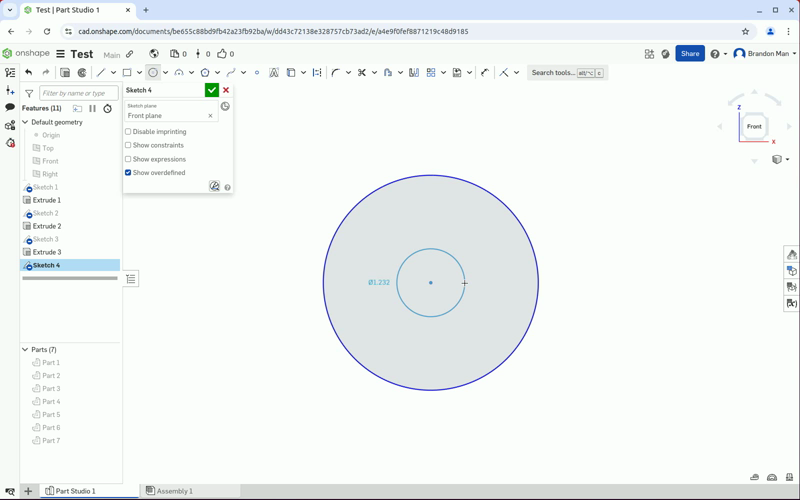
click(464, 282)
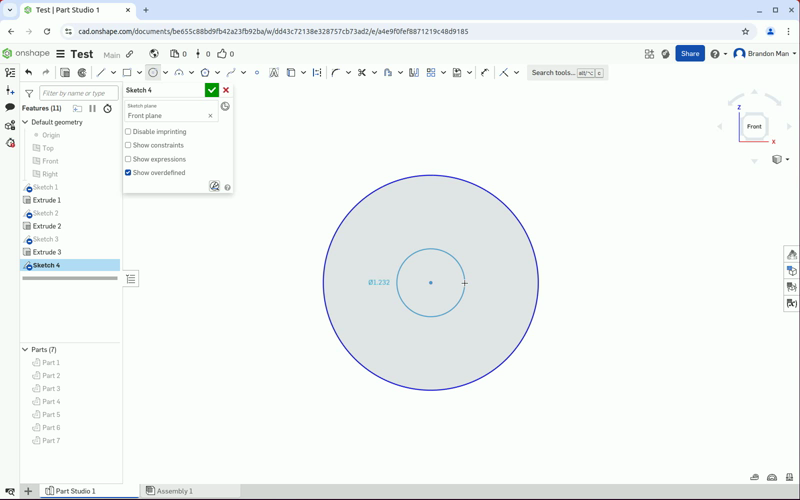
scroll(-6)
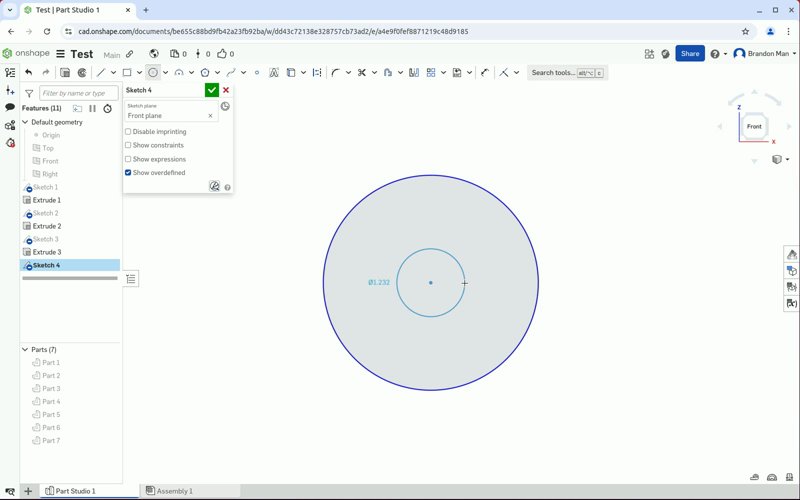
scroll(-6)
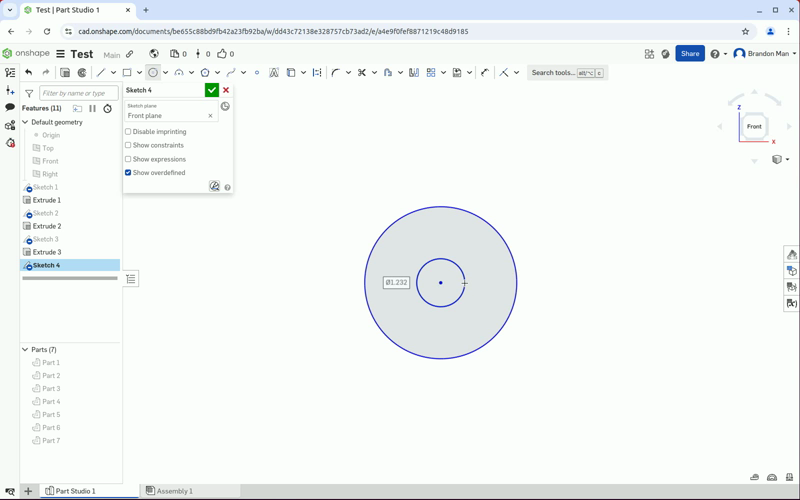
scroll(-6)
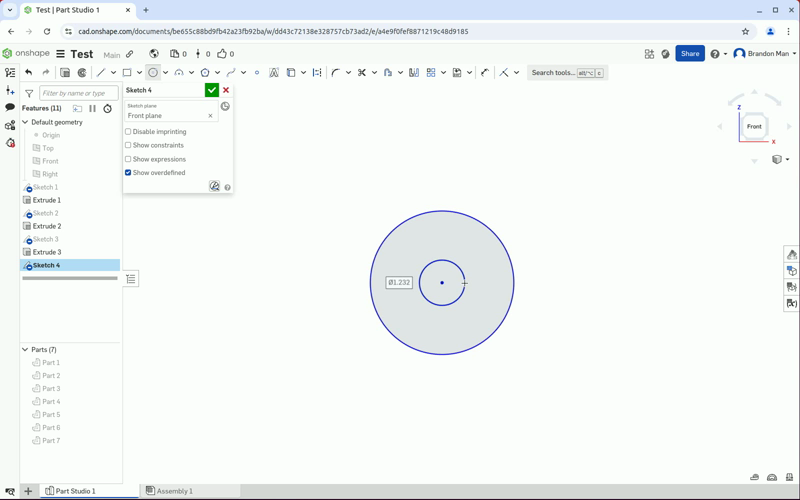
scroll(-6)
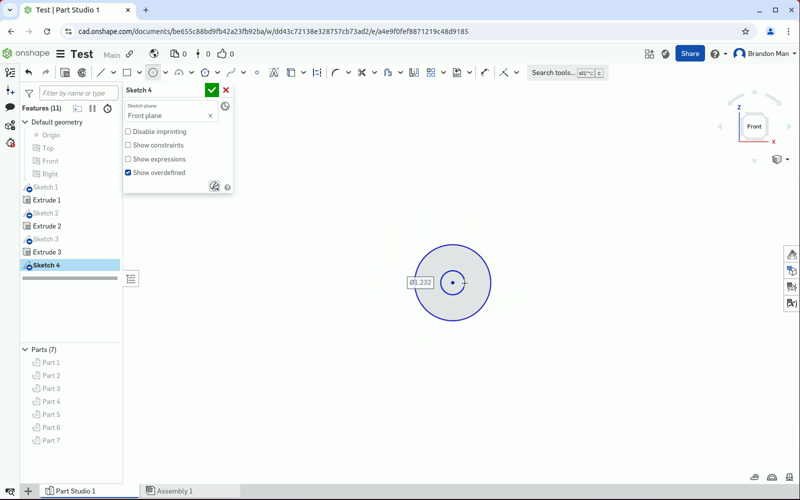
scroll(-6)
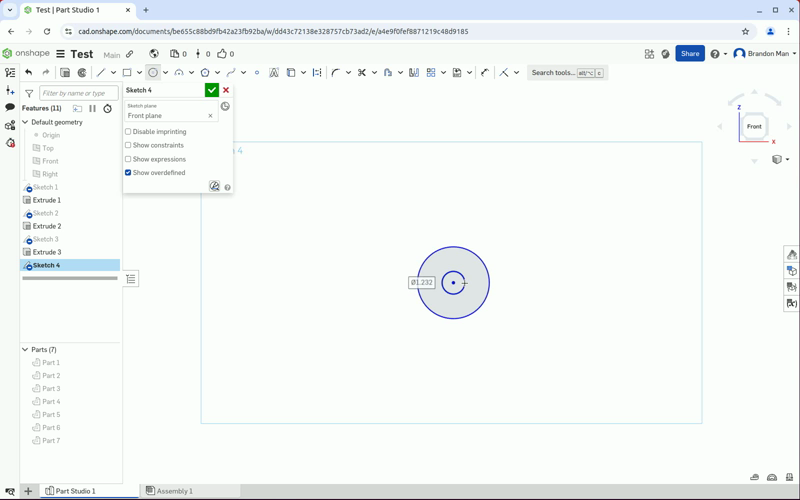
scroll(-6)
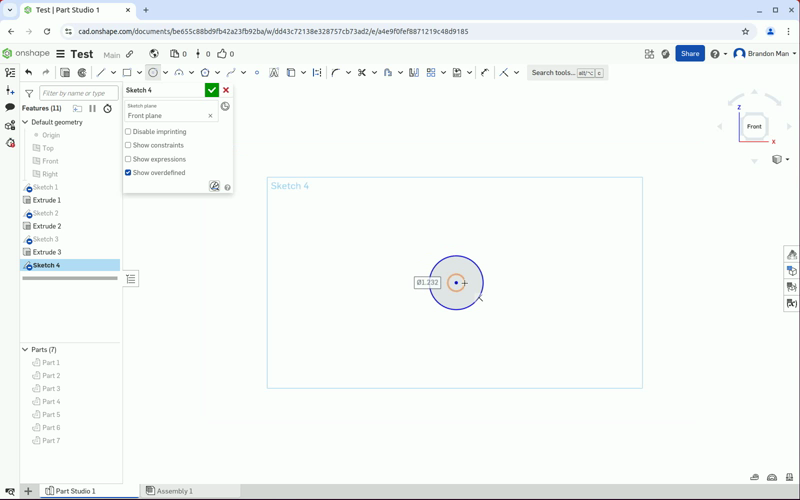
scroll(-6)
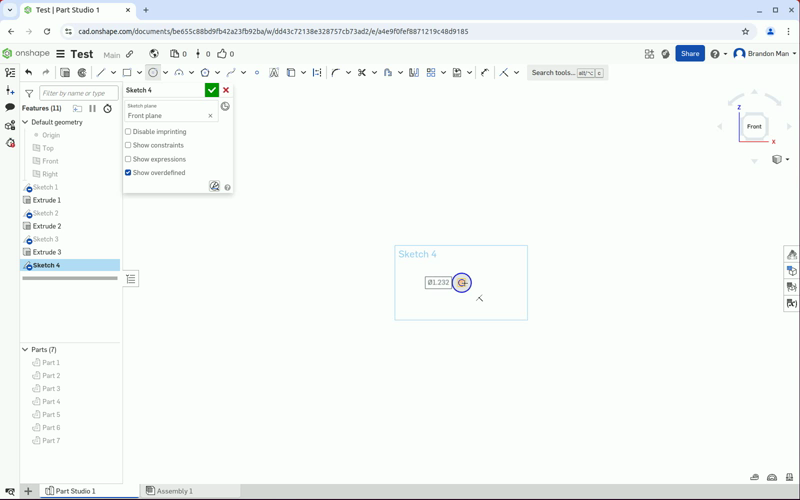
key(esc)
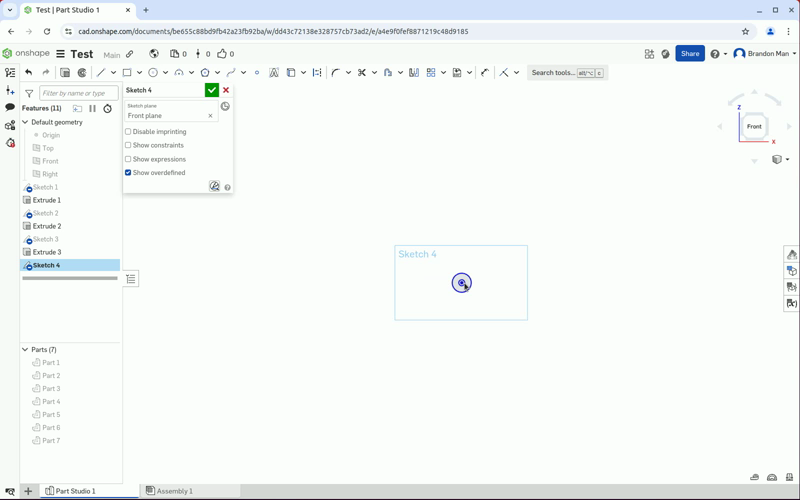
mouse_move(463, 290)
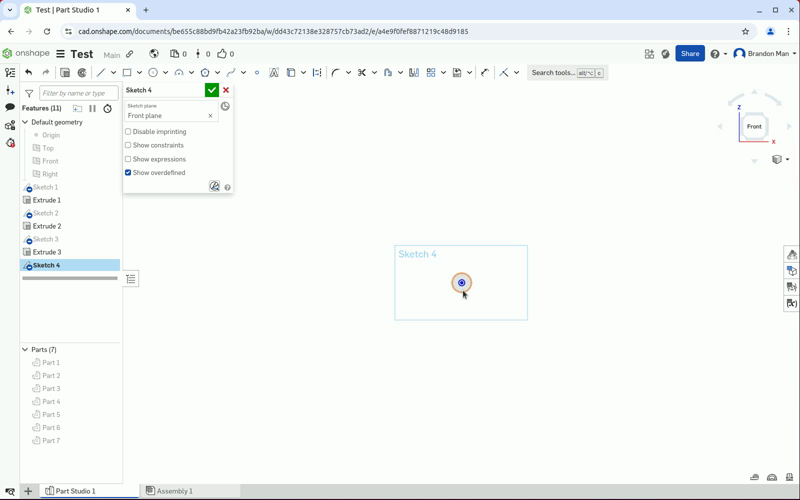
scroll(6)
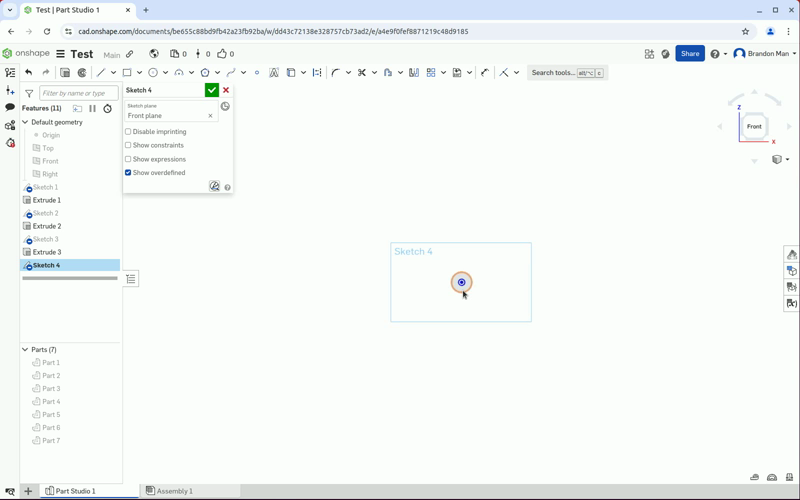
scroll(6)
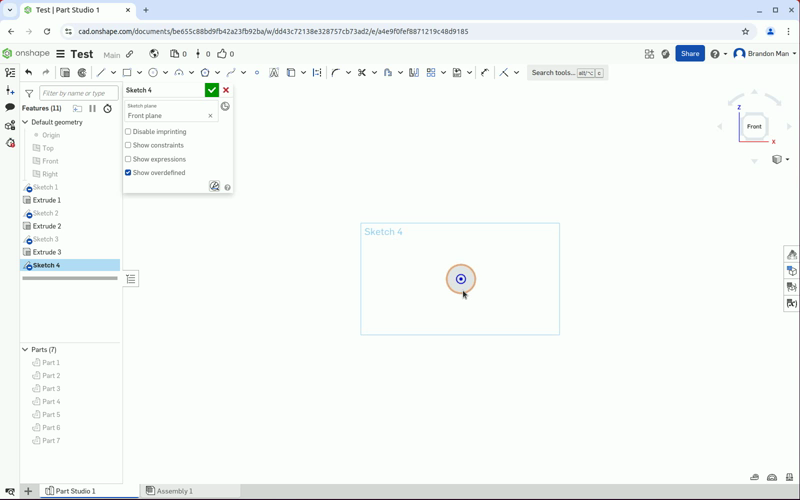
scroll(6)
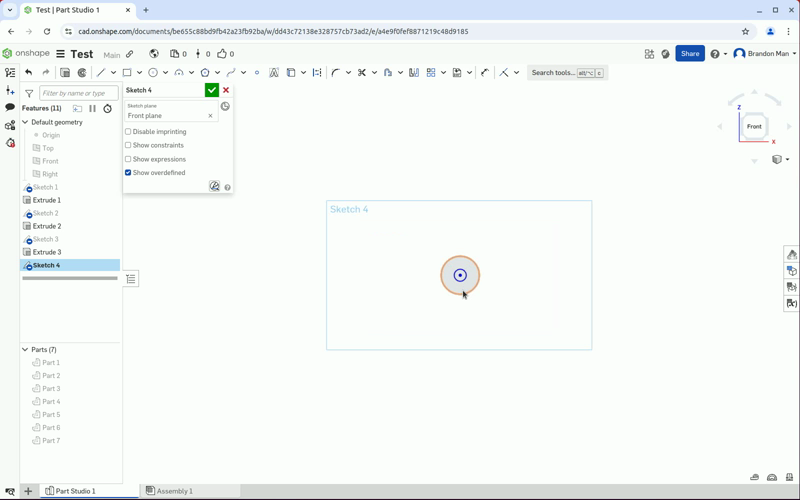
scroll(6)
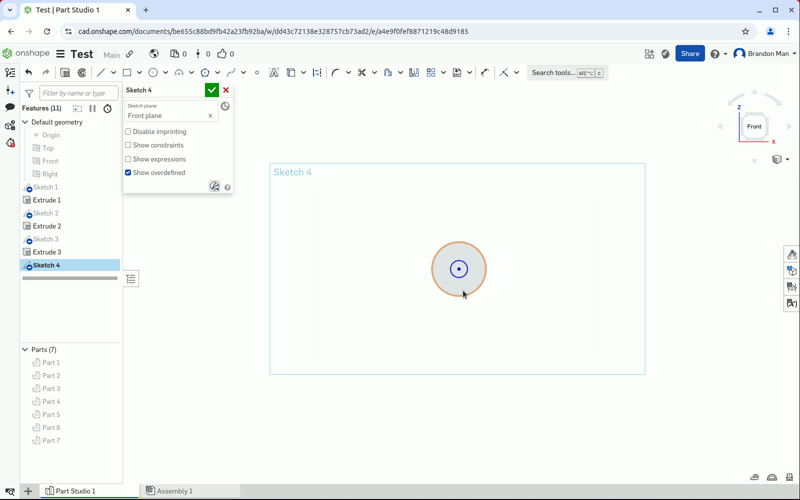
scroll(6)
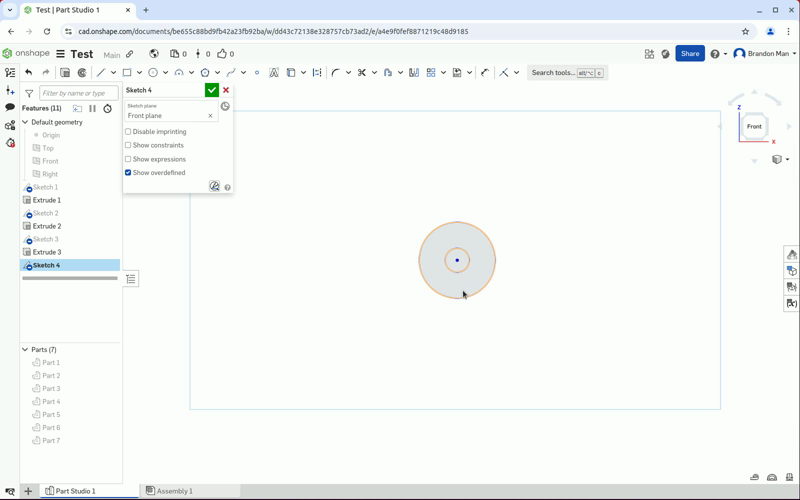
scroll(6)
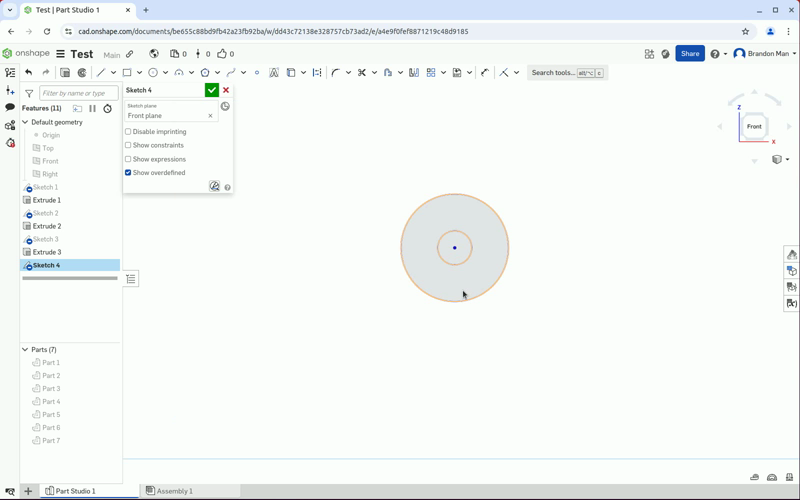
scroll(6)
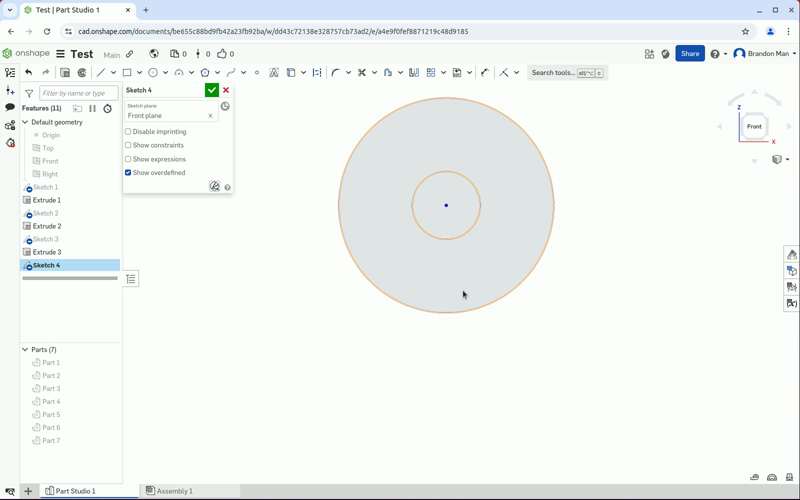
click(463, 290)
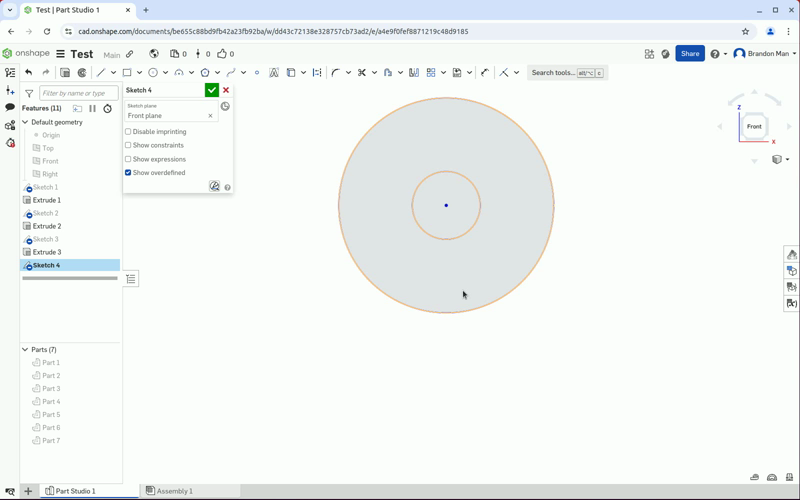
scroll(-6)
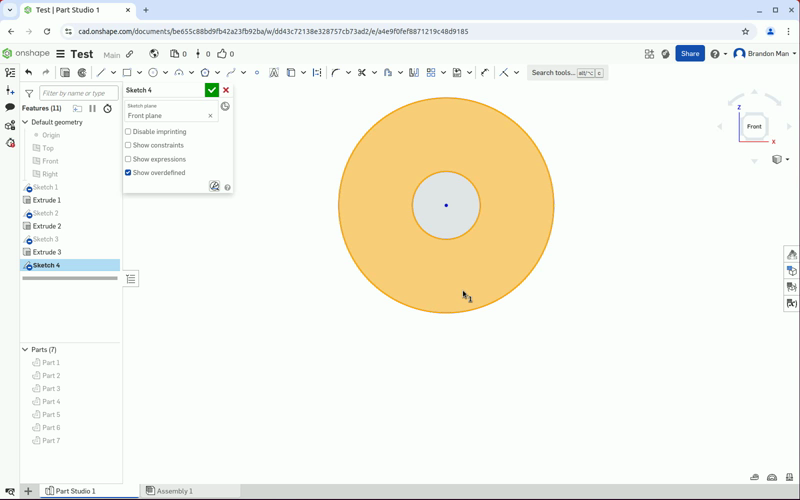
scroll(-6)
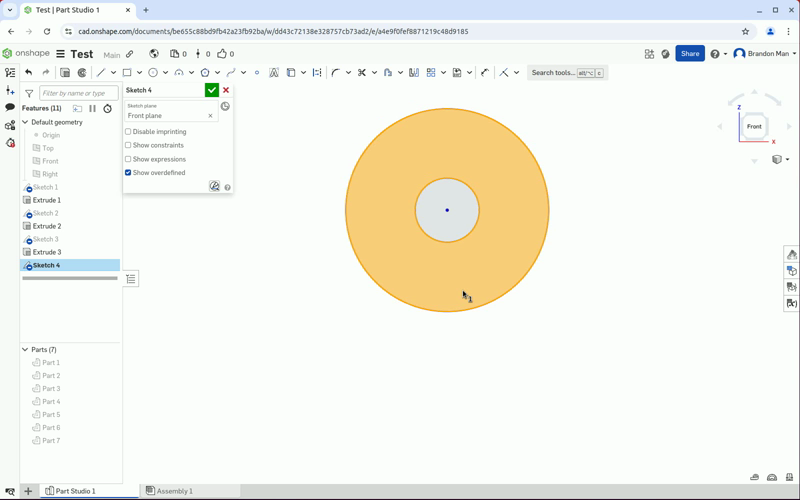
scroll(-6)
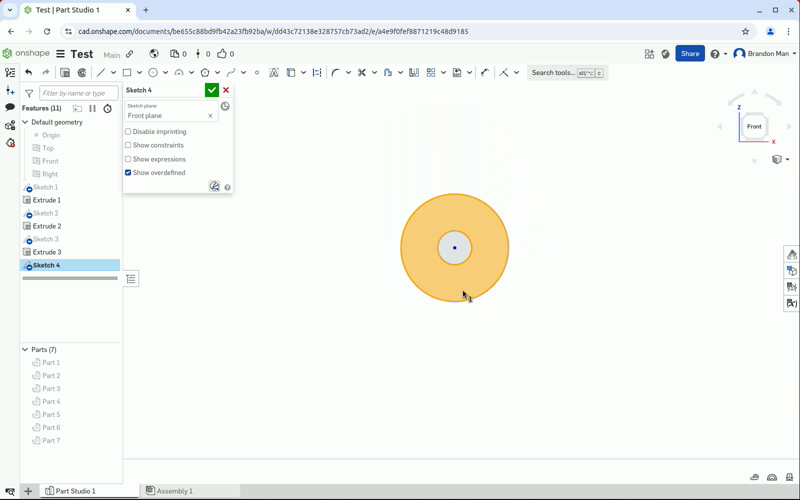
scroll(-6)
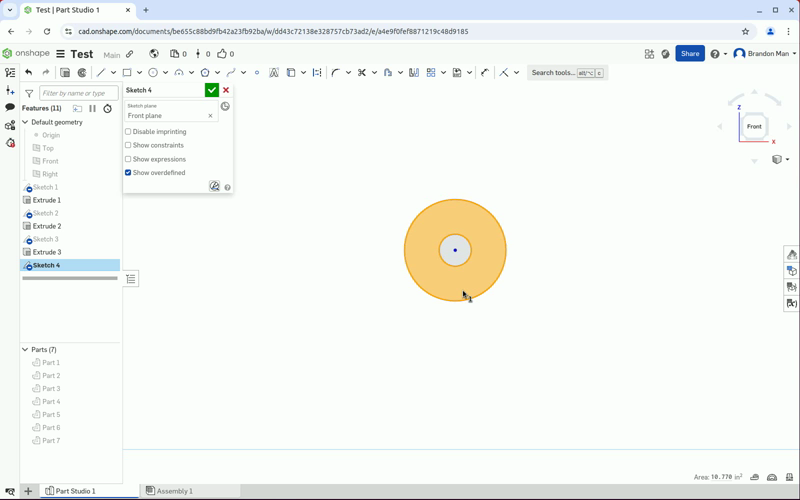
scroll(-6)
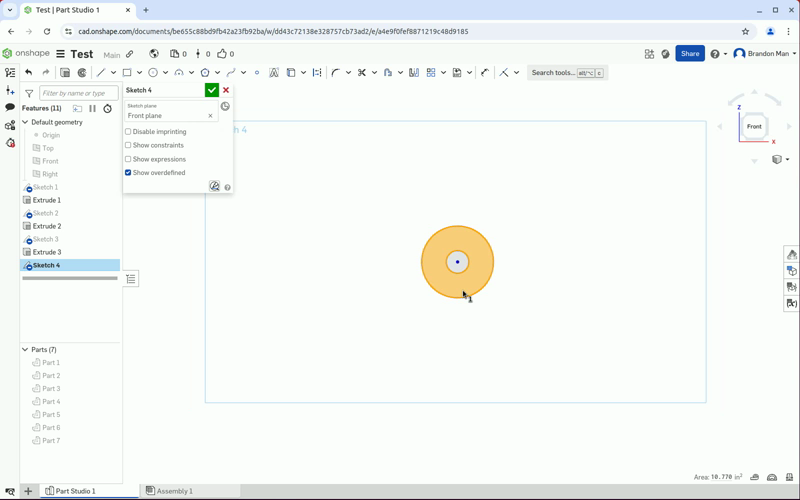
scroll(-6)
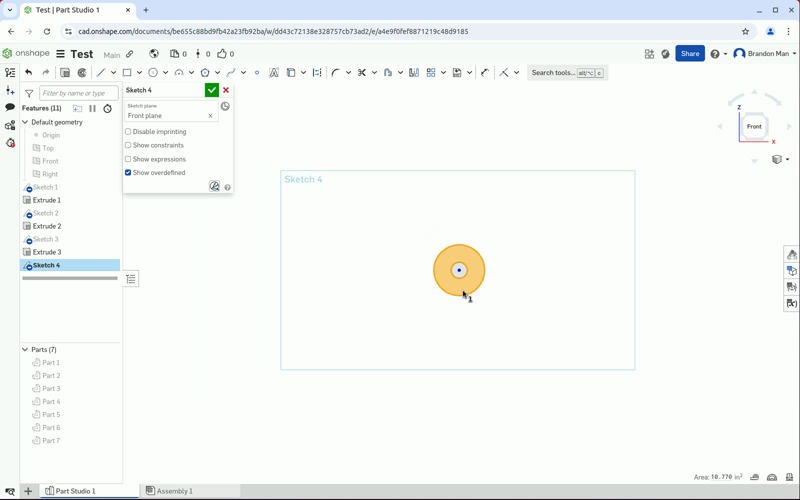
scroll(-6)
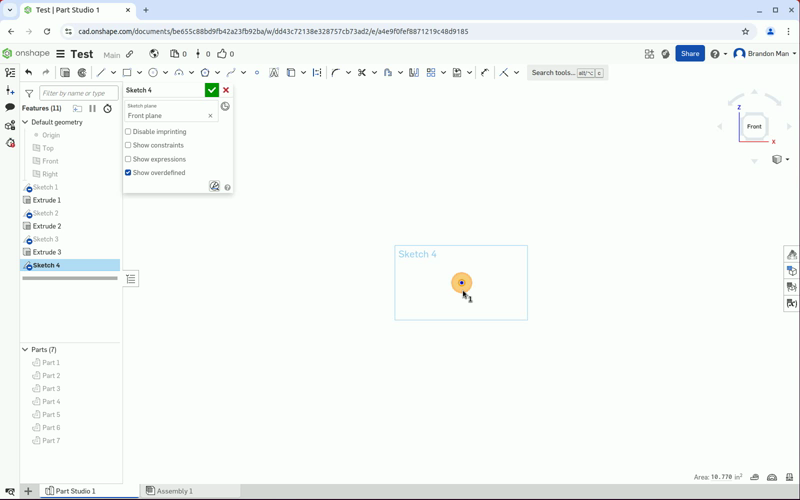
mouse_move(73, 352)
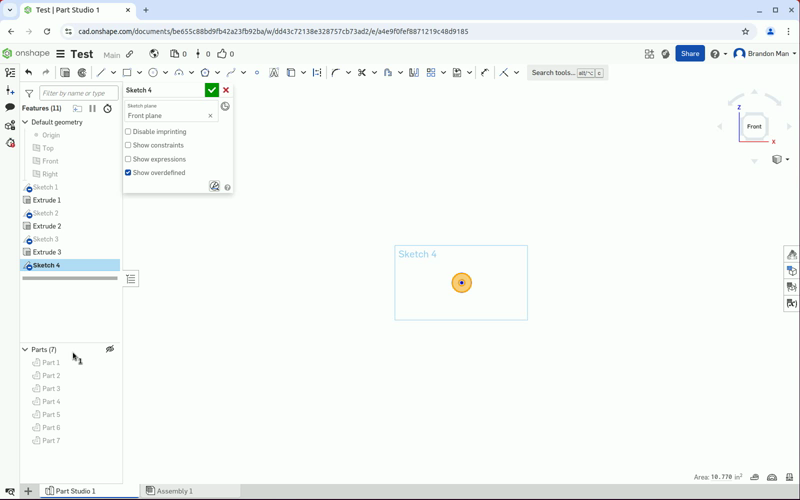
key(shift+y)
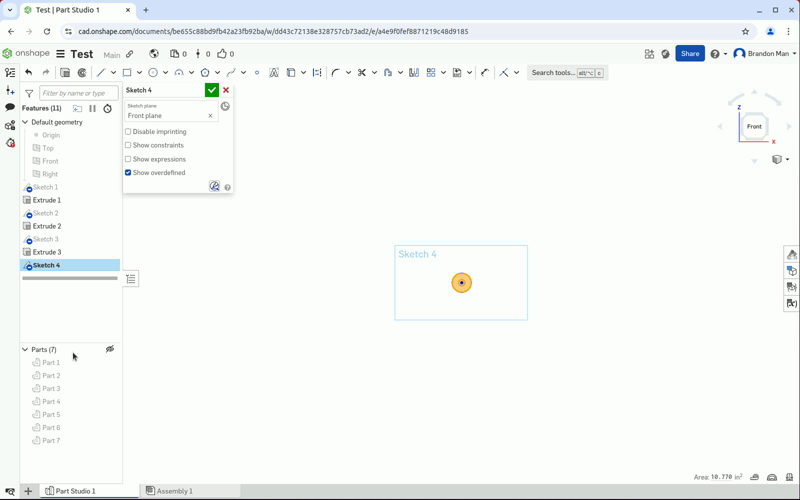
key(shift+e)
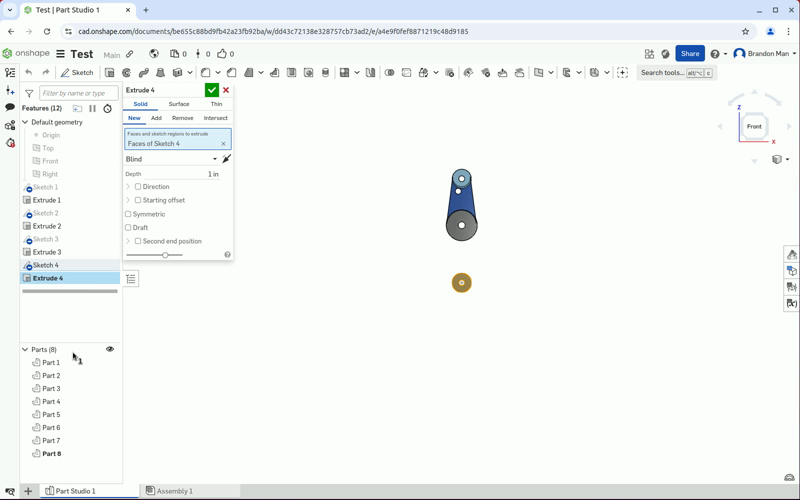
mouse_move(143, 106)
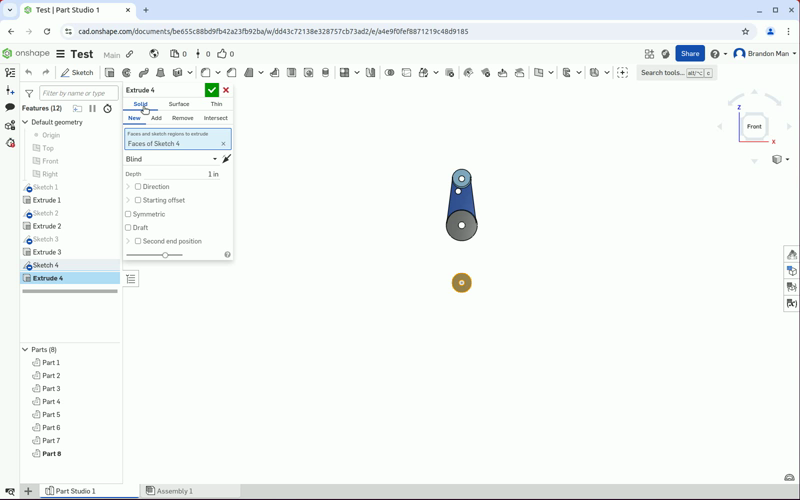
click(143, 106)
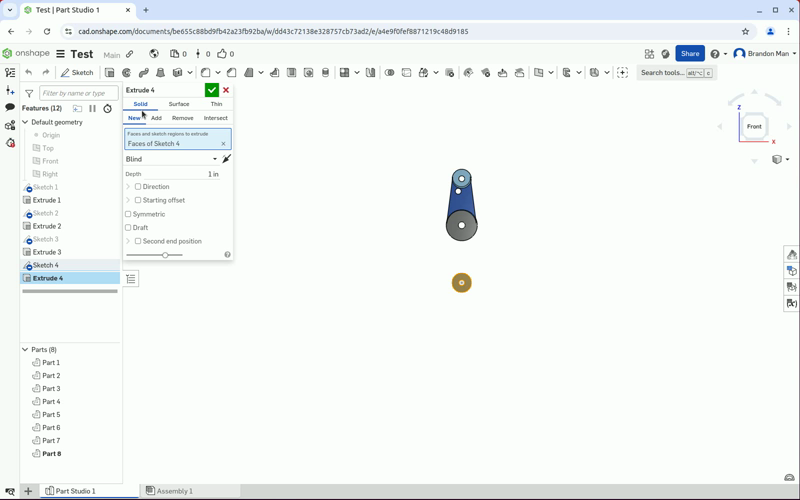
mouse_move(137, 120)
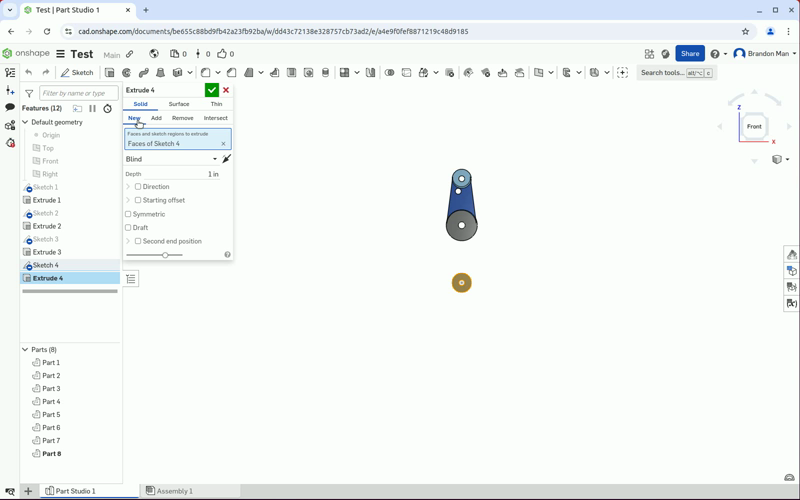
click(137, 120)
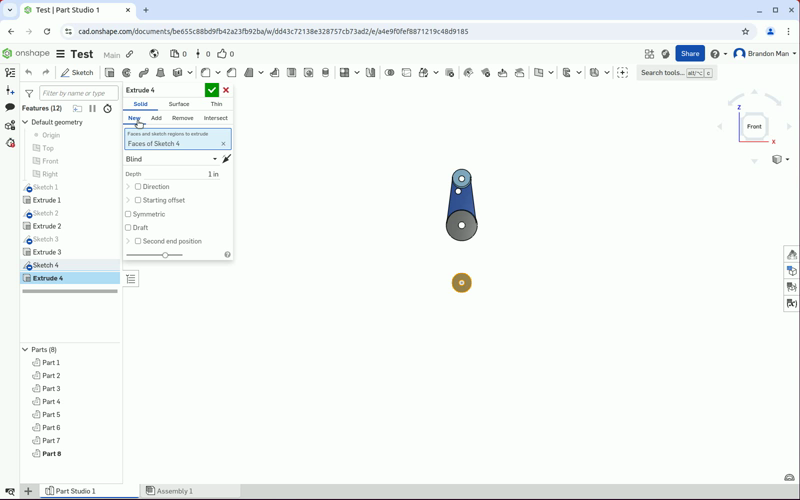
key(tab, 4)
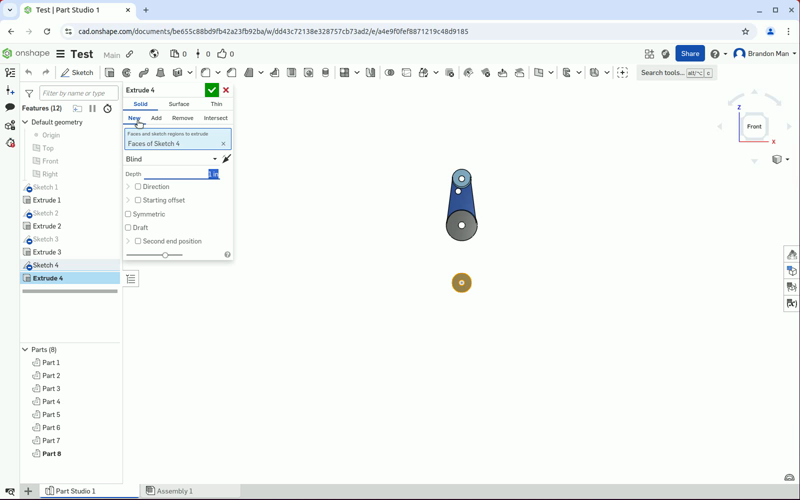
text(0.481)
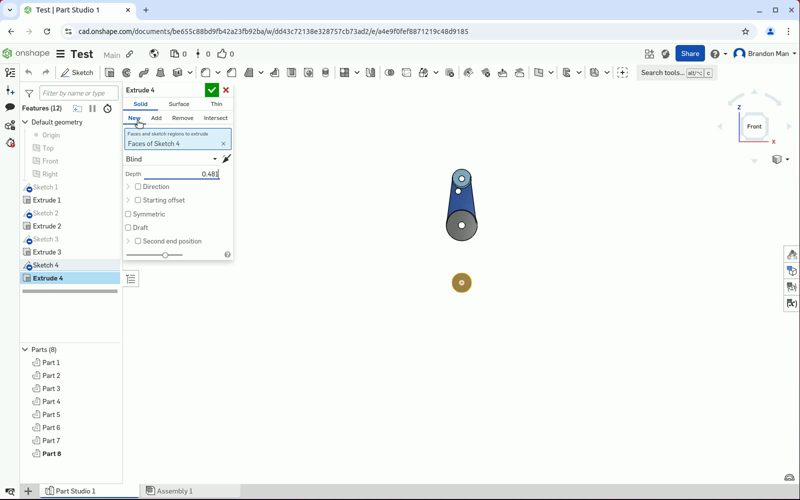
key(enter)
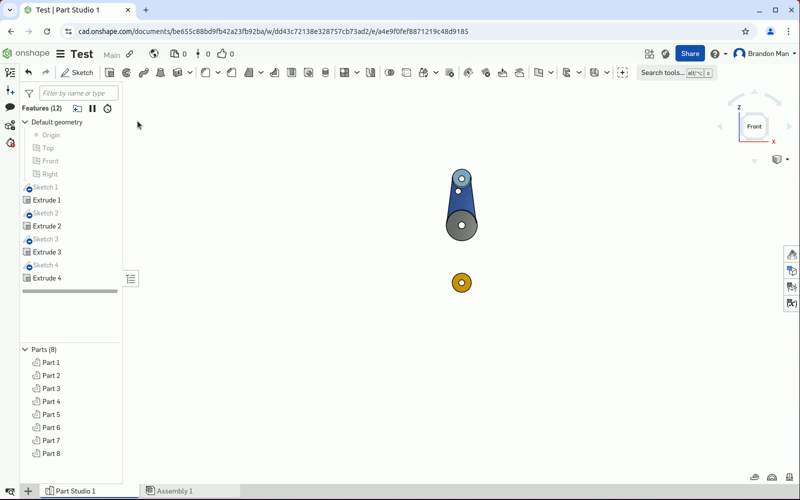
key(shift+h)
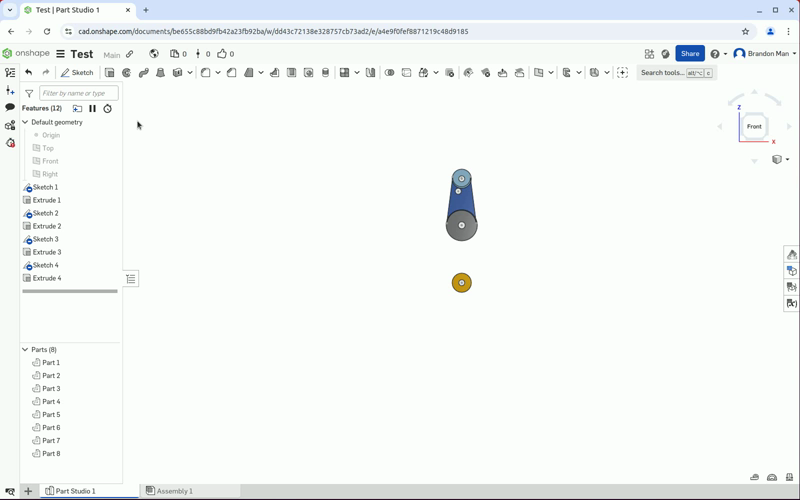
key(shift+h)
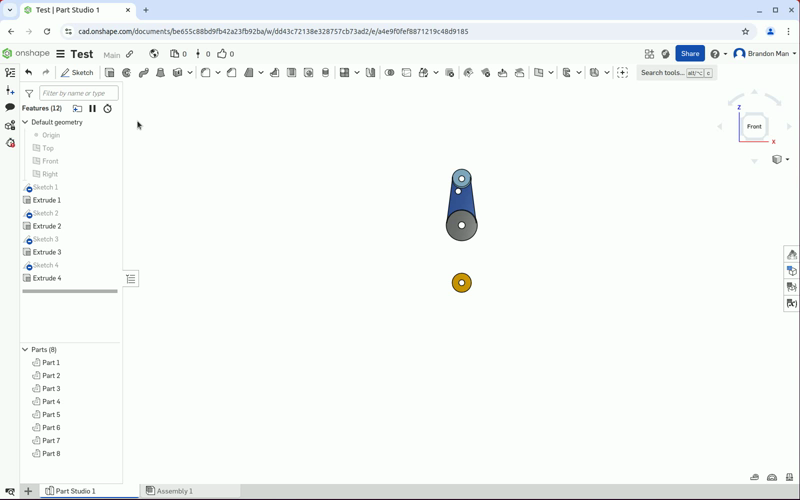
mouse_move(73, 189)
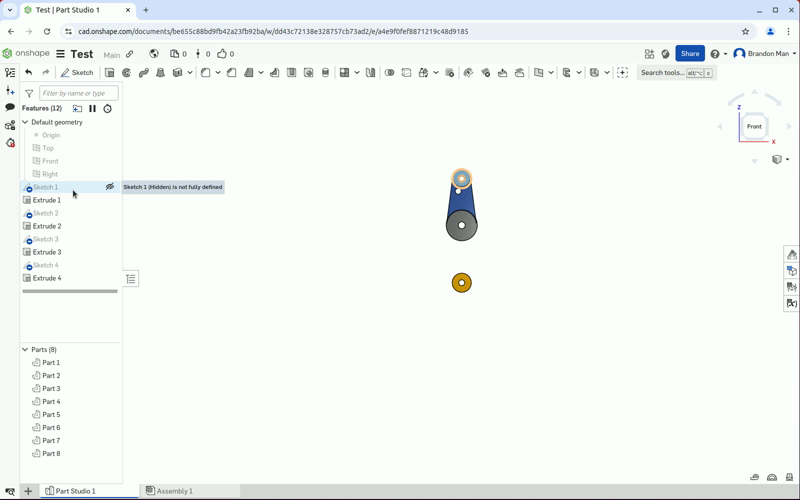
click(73, 189)
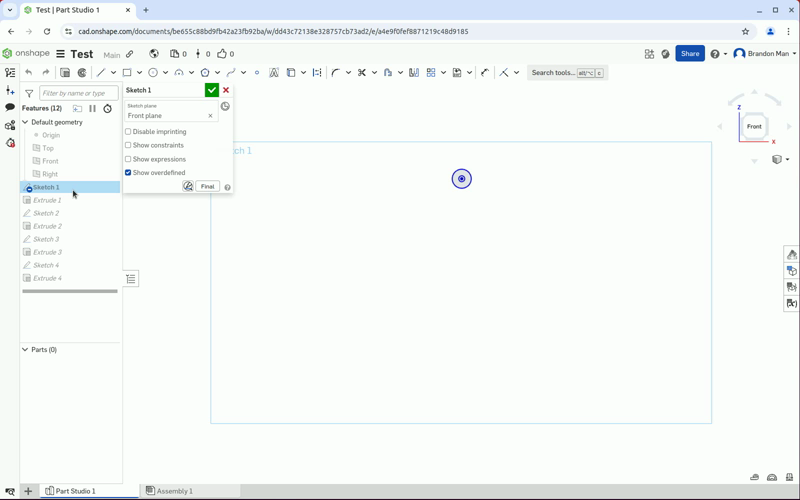
mouse_move(229, 92)
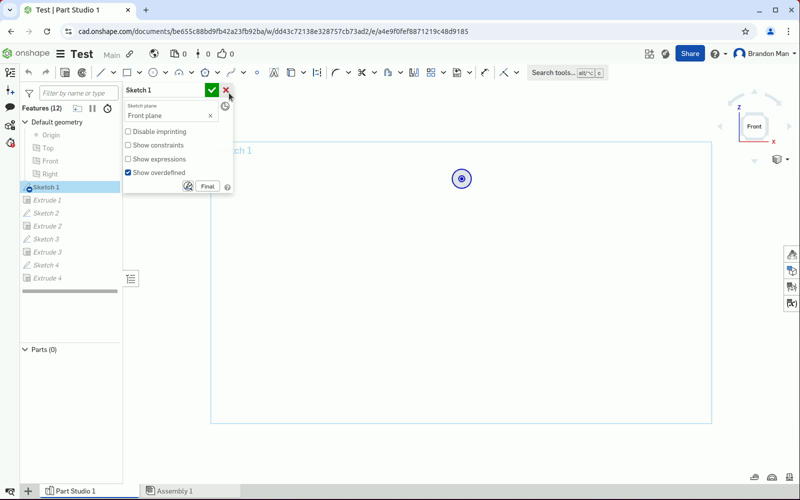
click(229, 92)
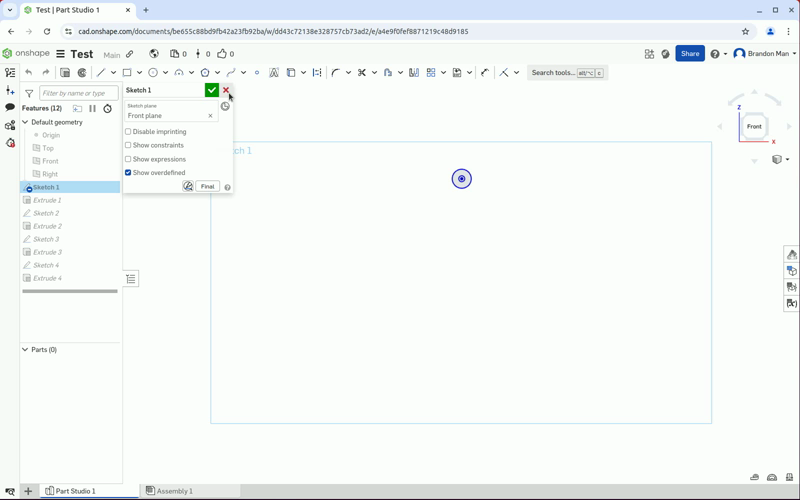
key(shift+s)
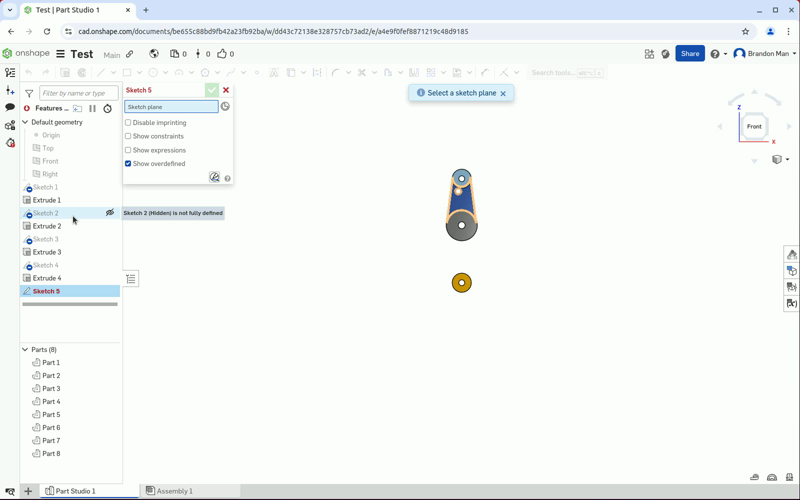
scroll(3)
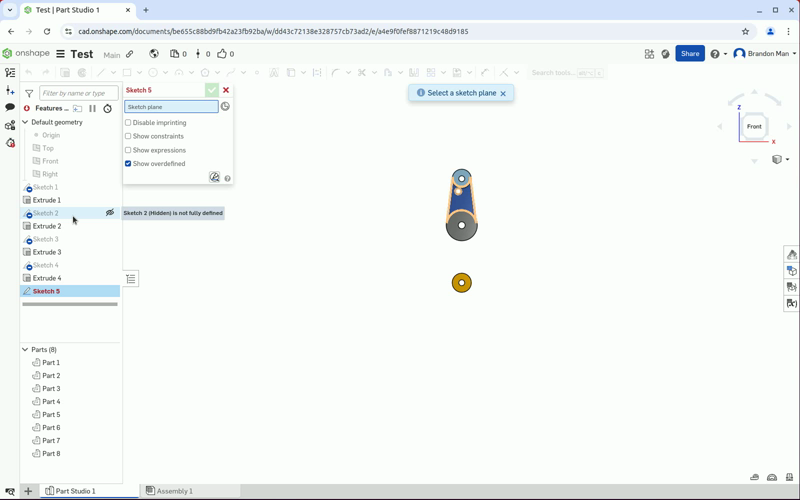
mouse_move(73, 163)
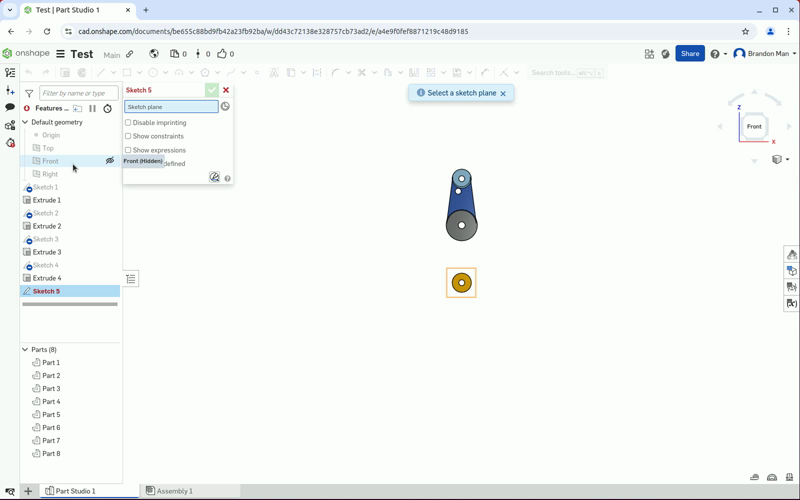
click(73, 163)
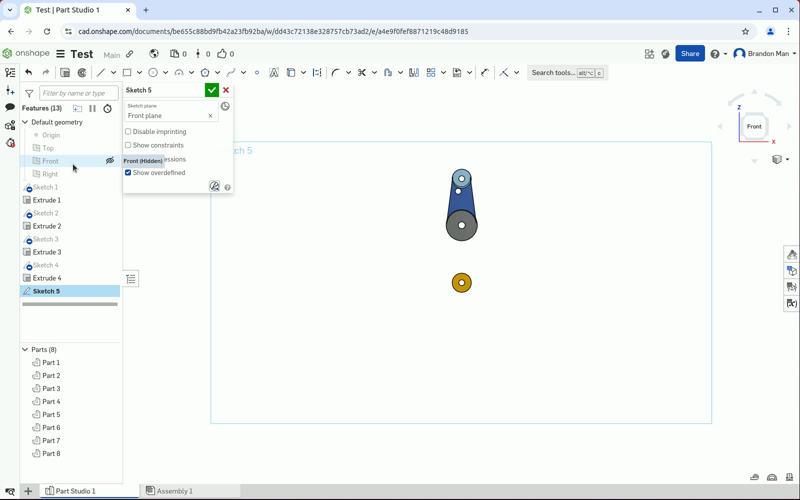
mouse_move(73, 352)
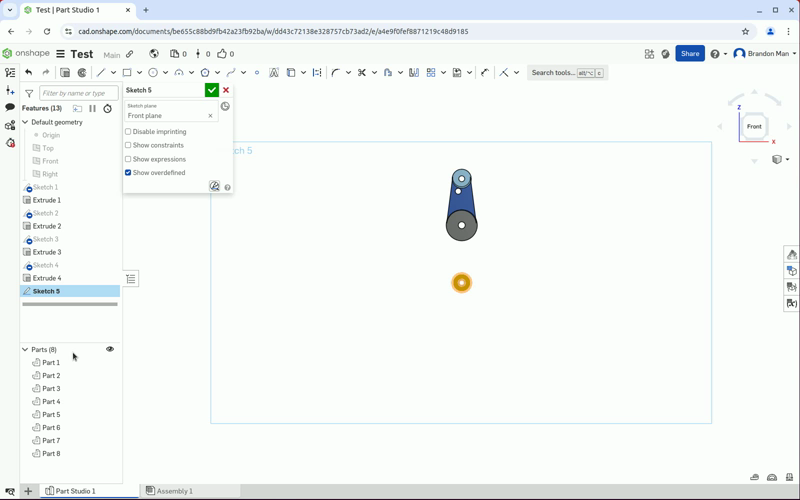
key(y)
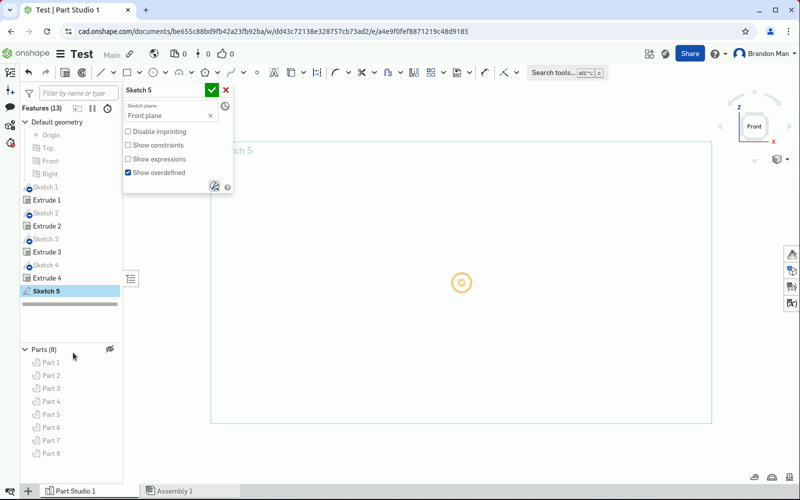
key(l)
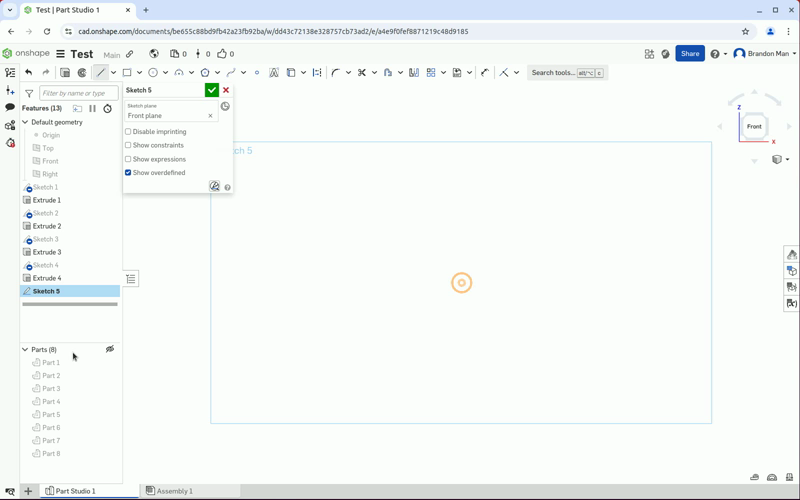
key_down(shift)
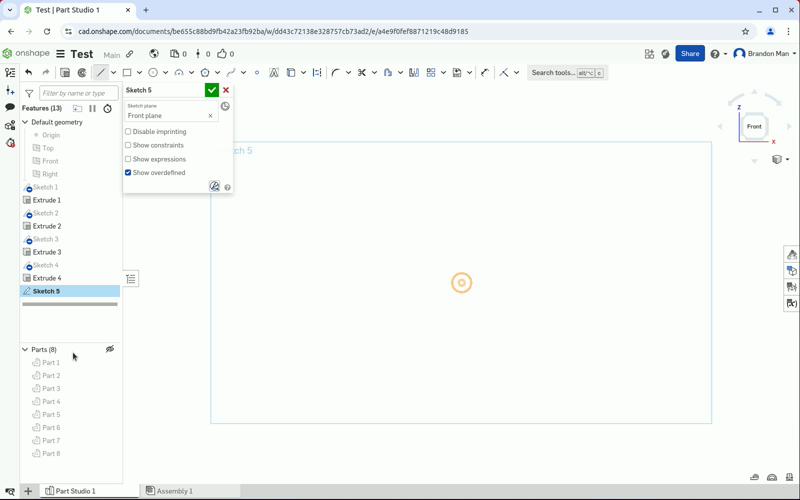
mouse_move(460, 291)
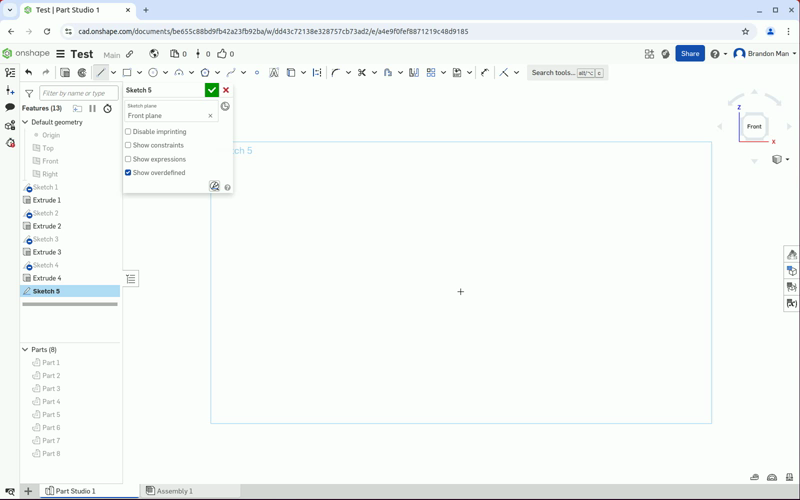
click(460, 291)
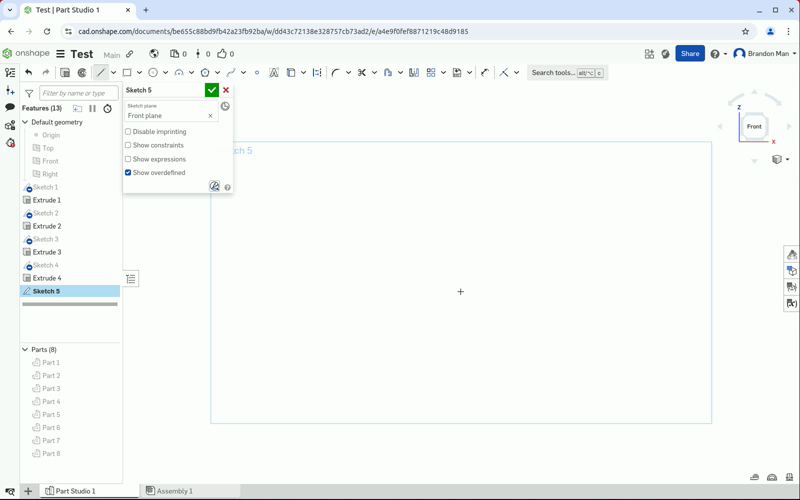
key_up(shift)
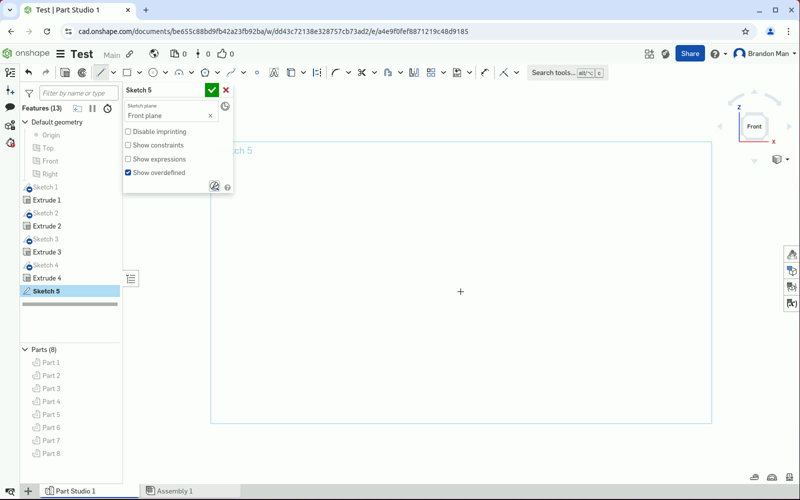
key_down(shift)
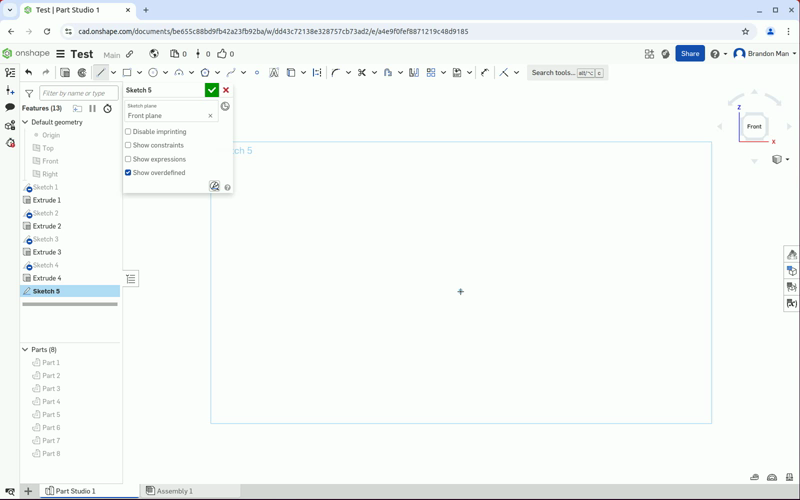
mouse_move(490, 291)
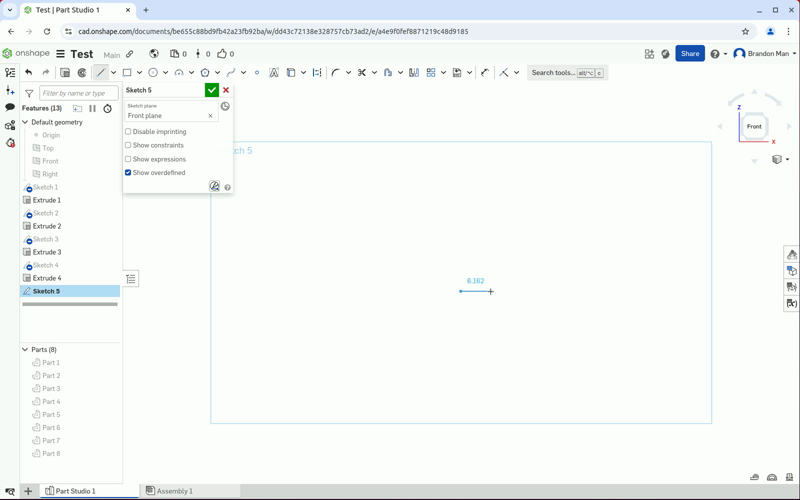
mouse_move(501, 289)
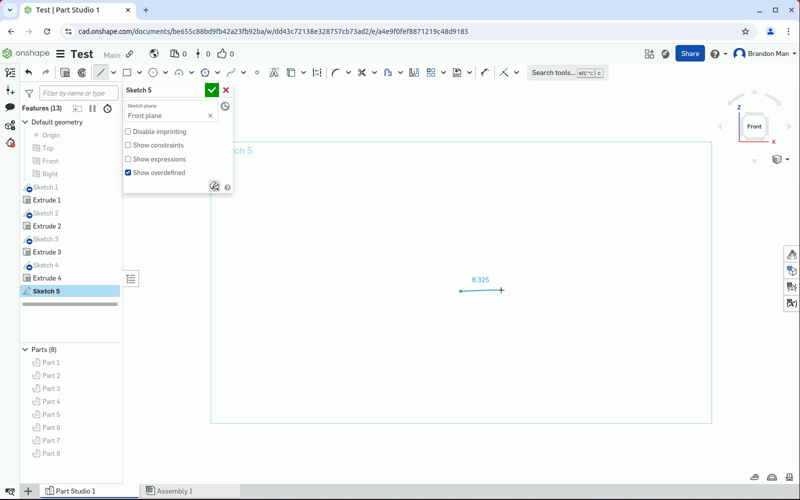
click(501, 289)
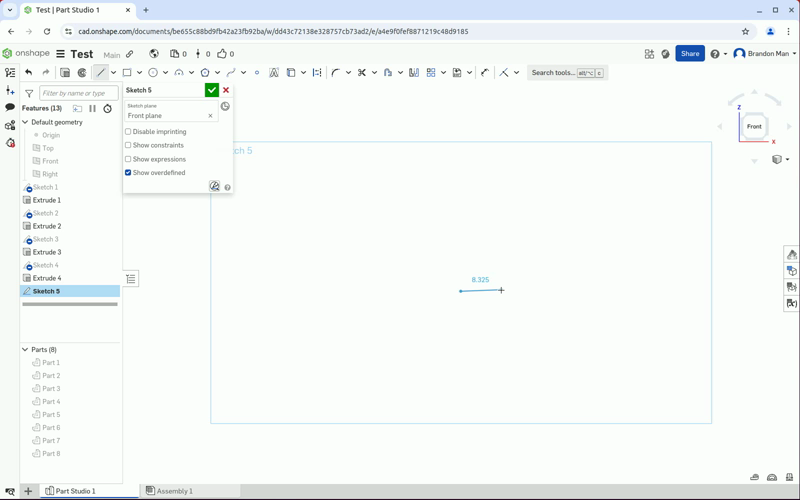
key_up(shift)
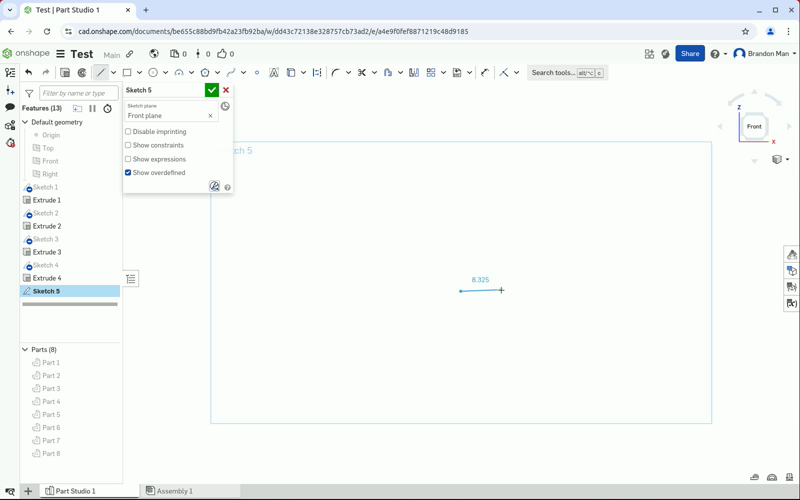
key(esc)
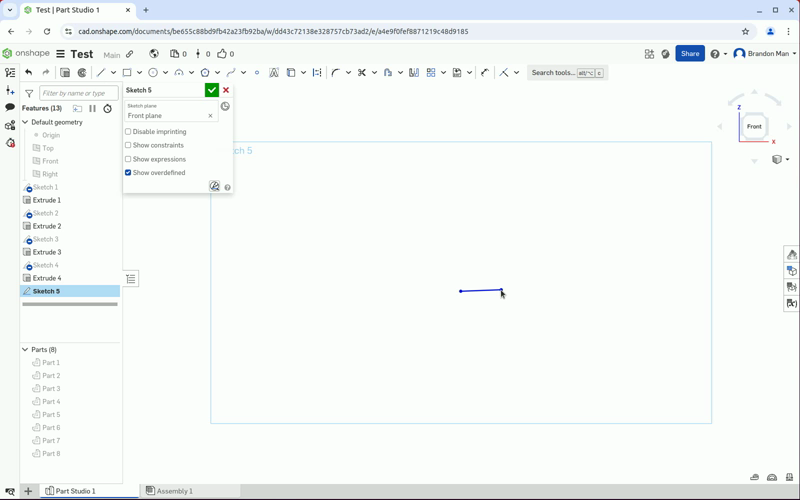
key(a)
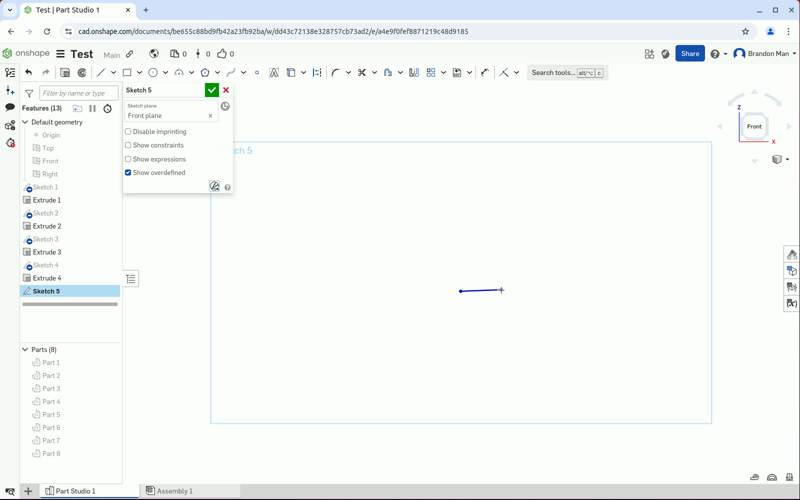
mouse_move(501, 289)
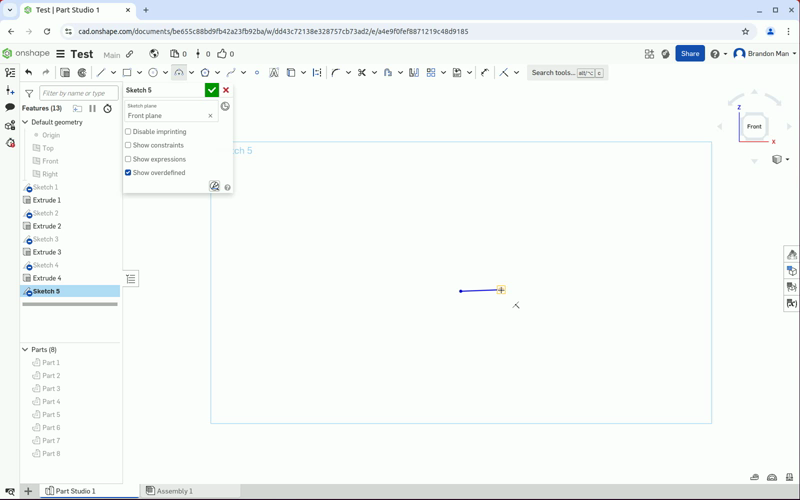
click(501, 289)
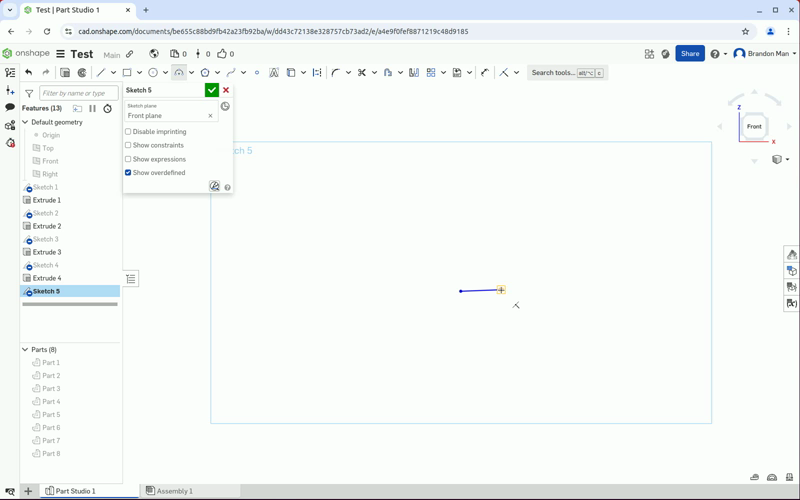
key_down(shift)
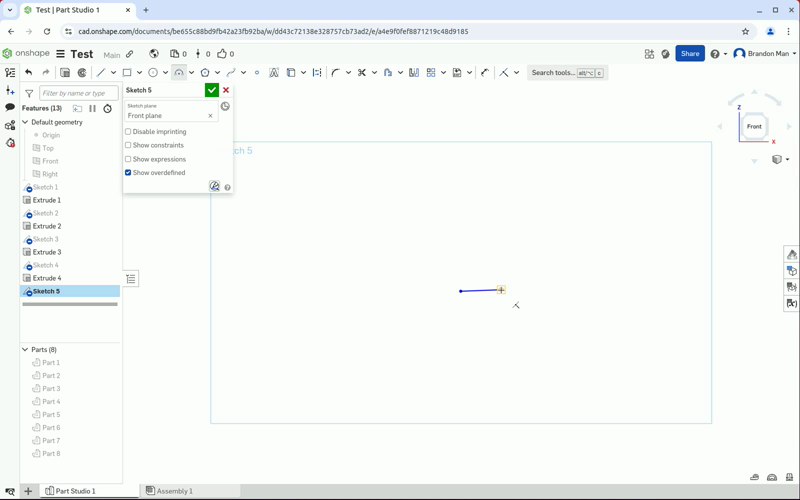
mouse_move(493, 282)
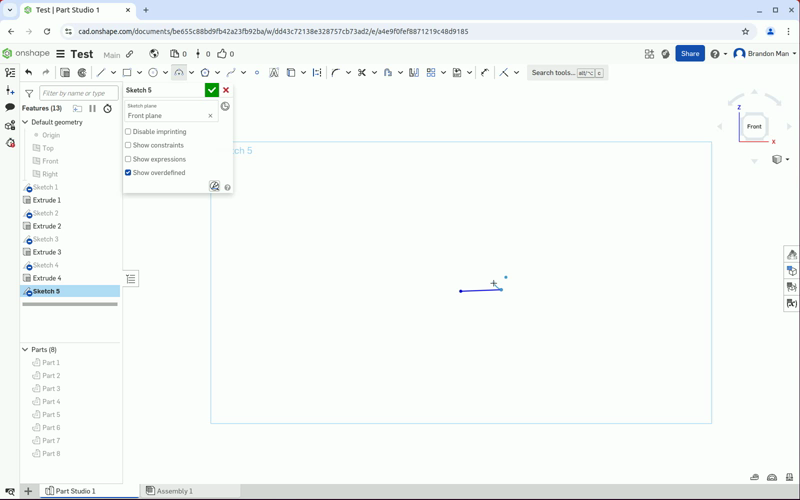
click(493, 282)
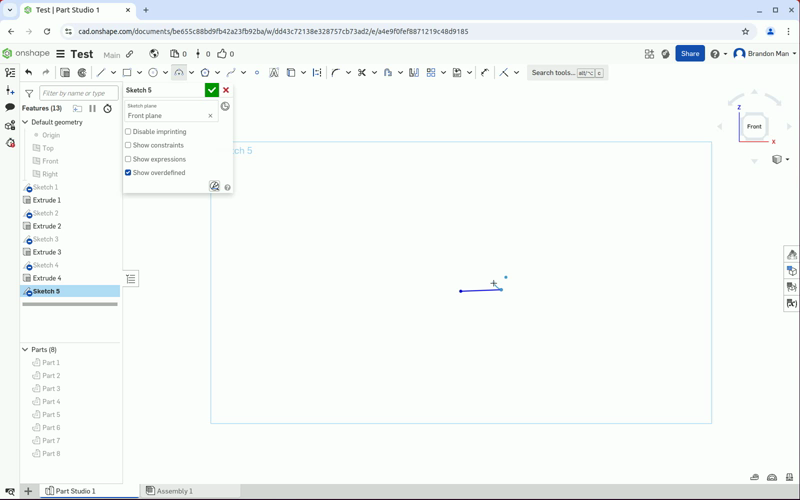
mouse_move(495, 288)
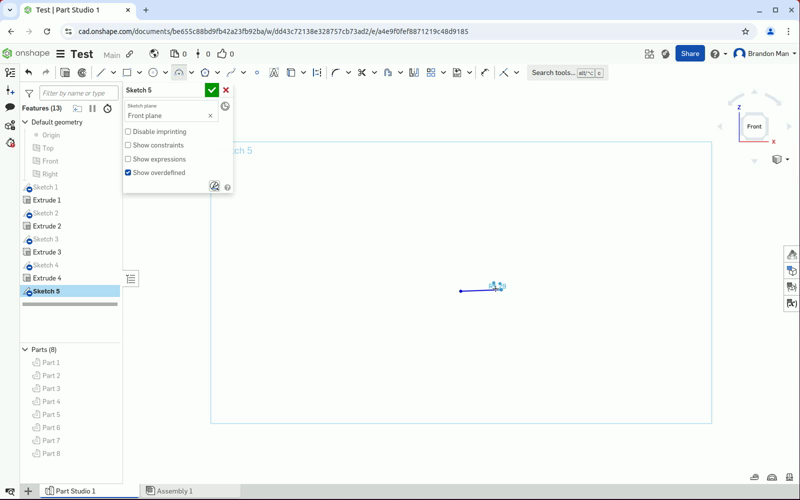
click(495, 288)
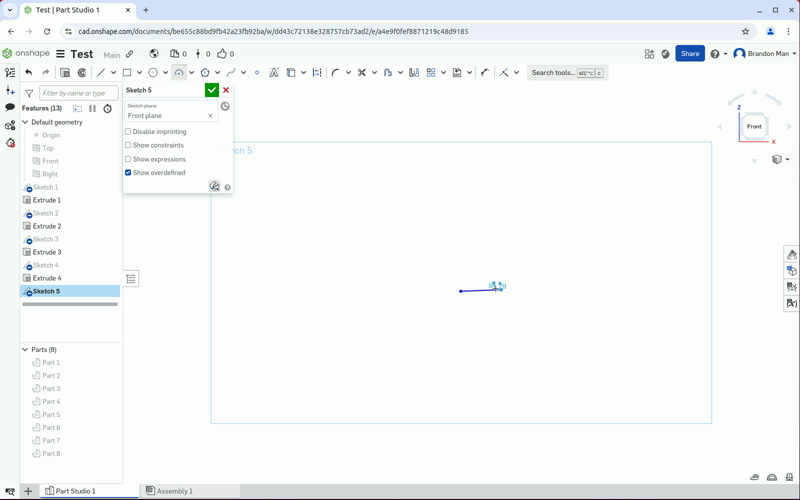
key_up(shift)
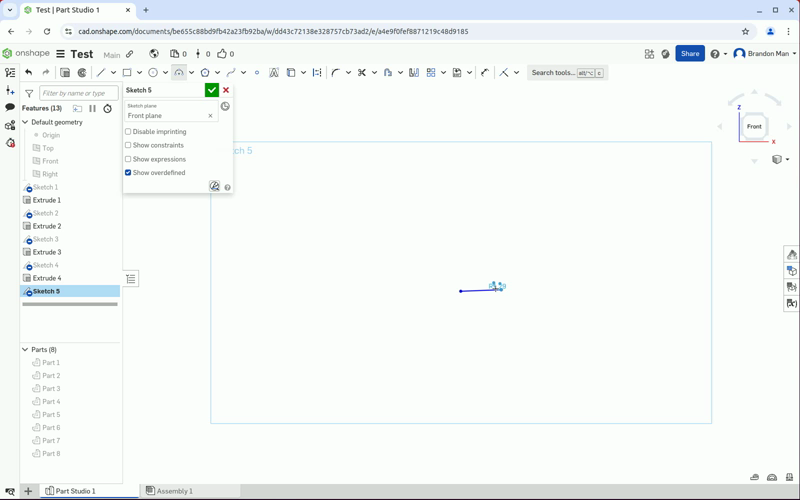
key(esc)
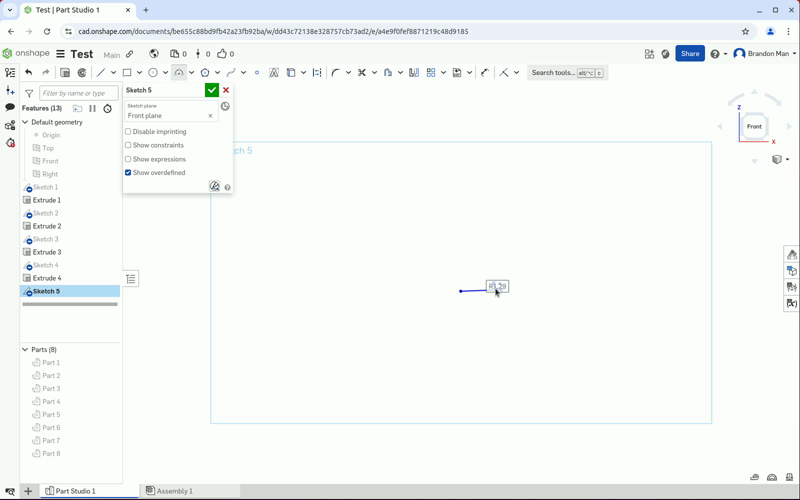
key(l)
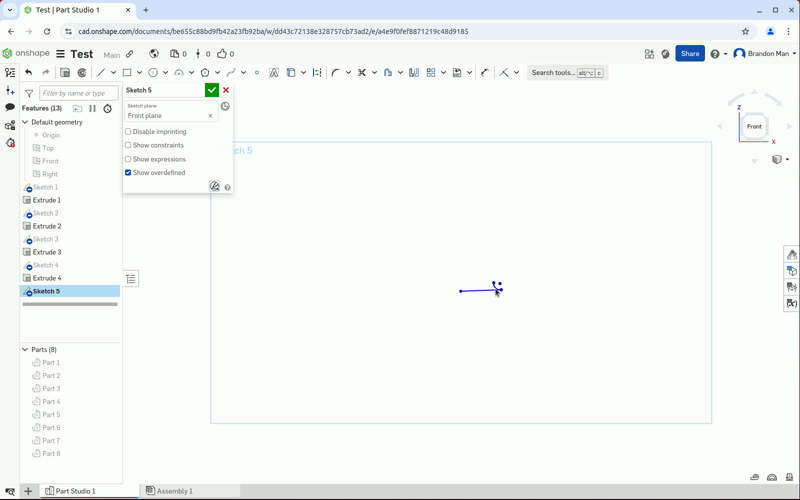
mouse_move(493, 282)
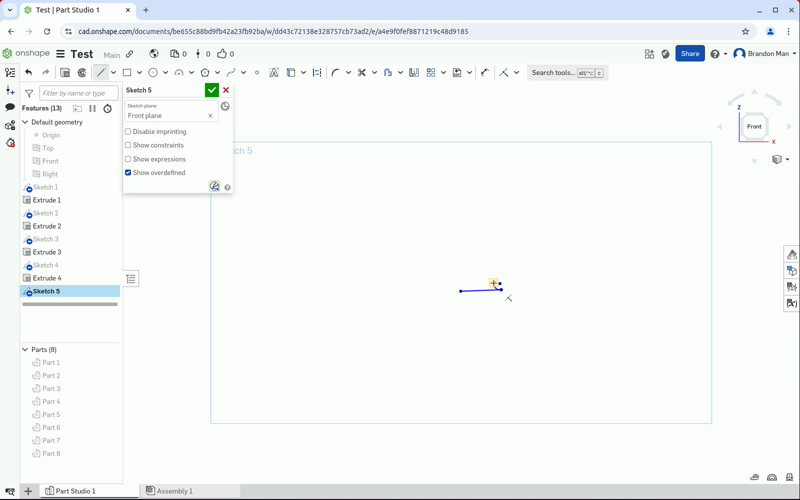
click(493, 282)
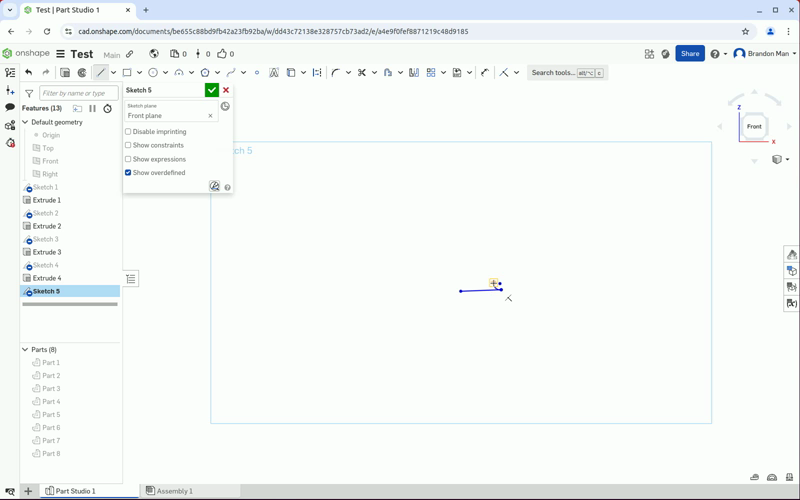
key_down(shift)
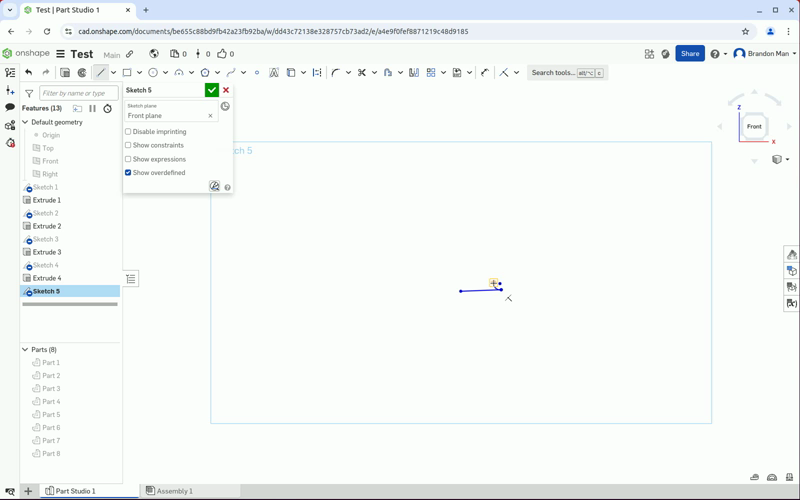
mouse_move(523, 282)
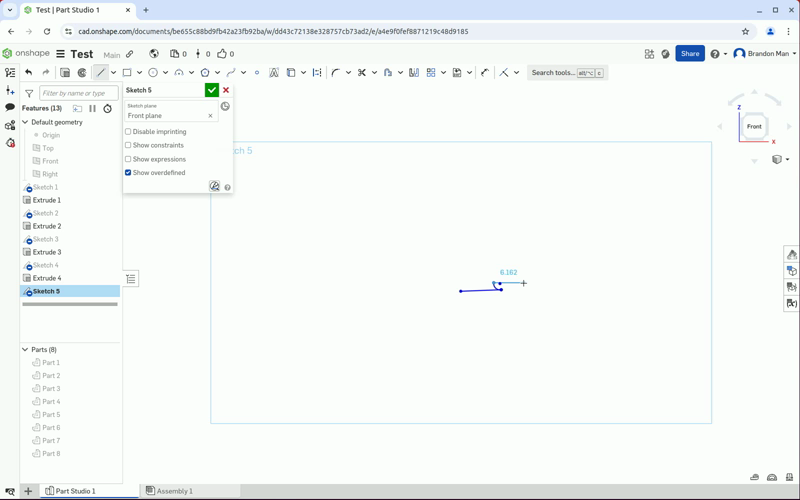
mouse_move(469, 282)
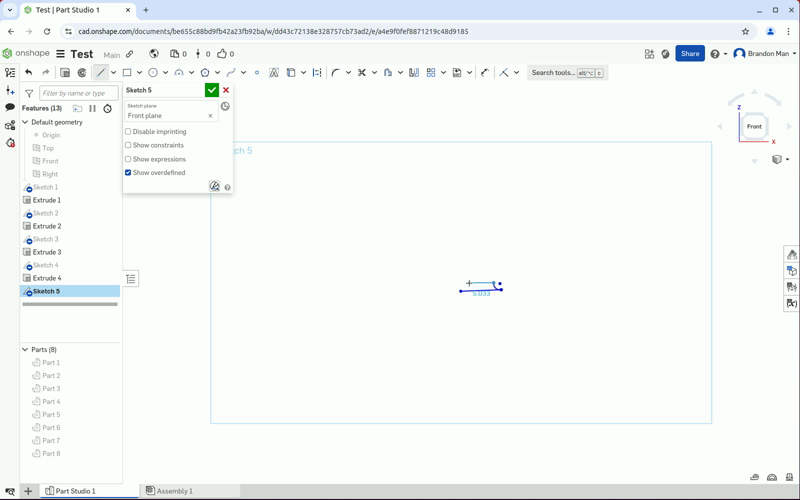
click(469, 282)
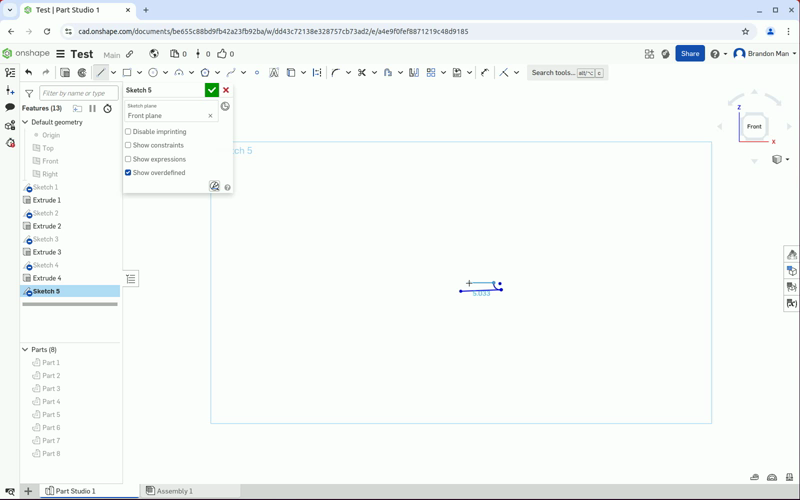
key_up(shift)
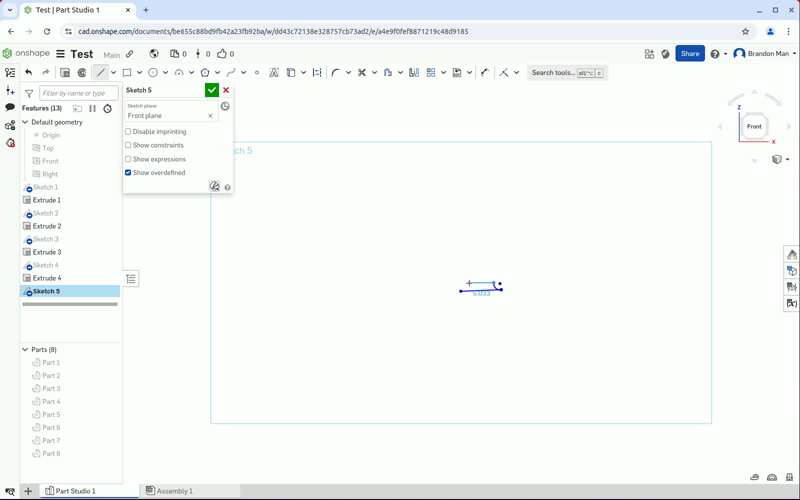
key(esc)
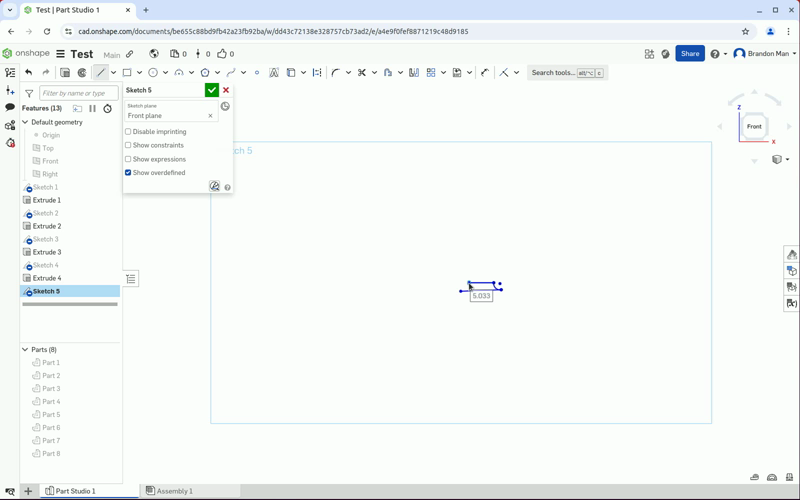
key(a)
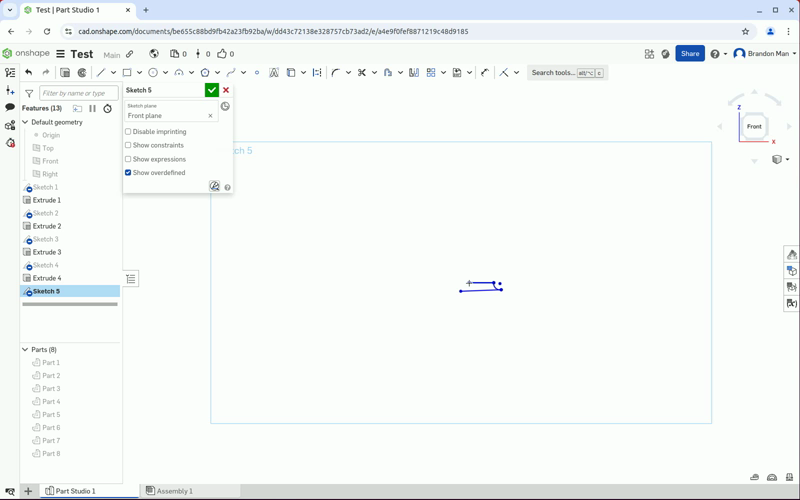
mouse_move(469, 282)
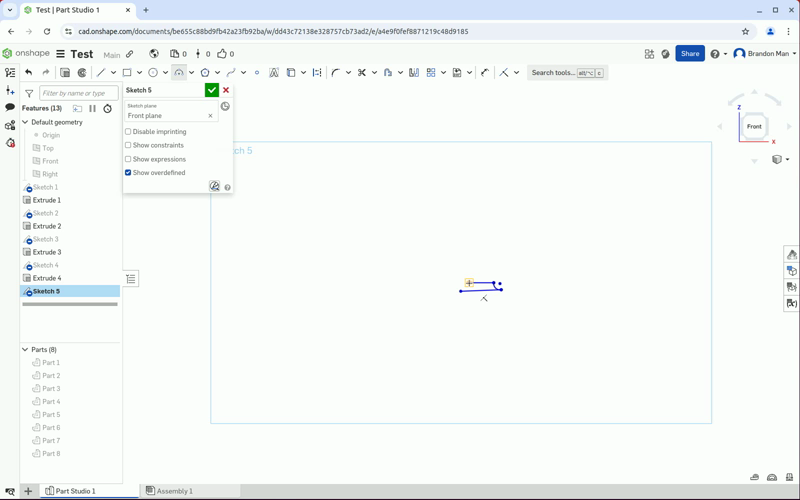
click(469, 282)
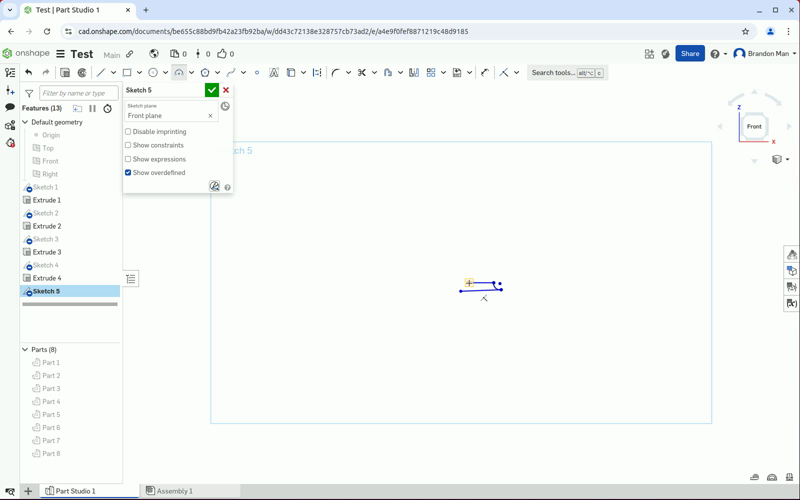
mouse_move(460, 291)
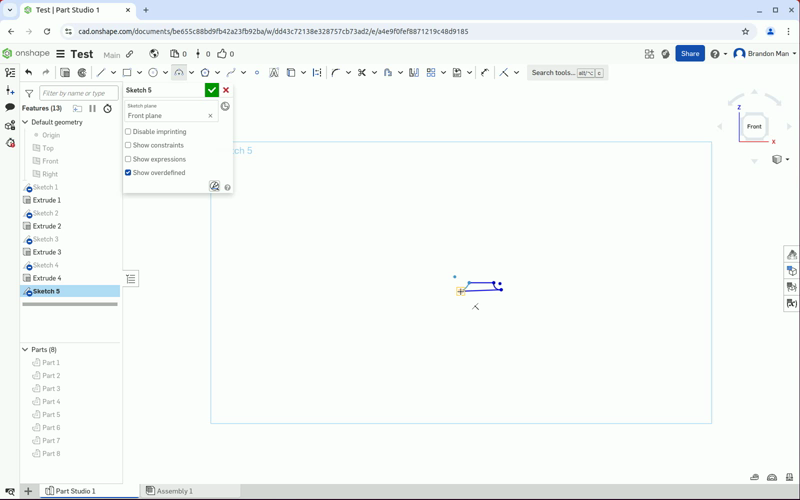
click(460, 291)
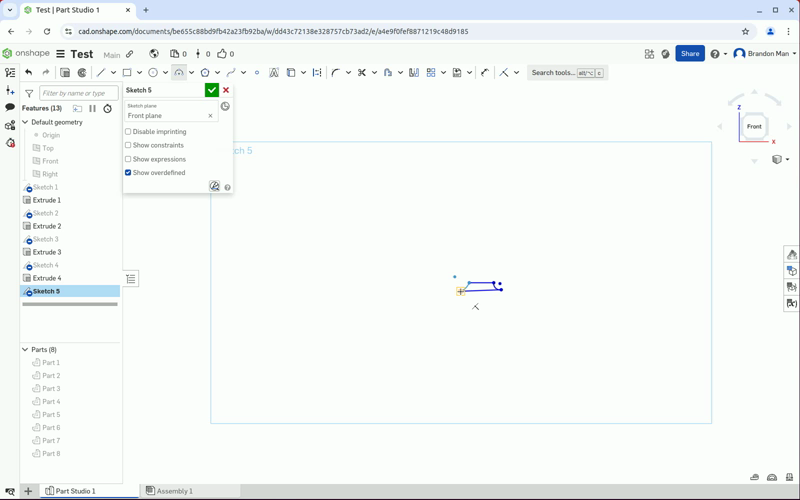
key_down(shift)
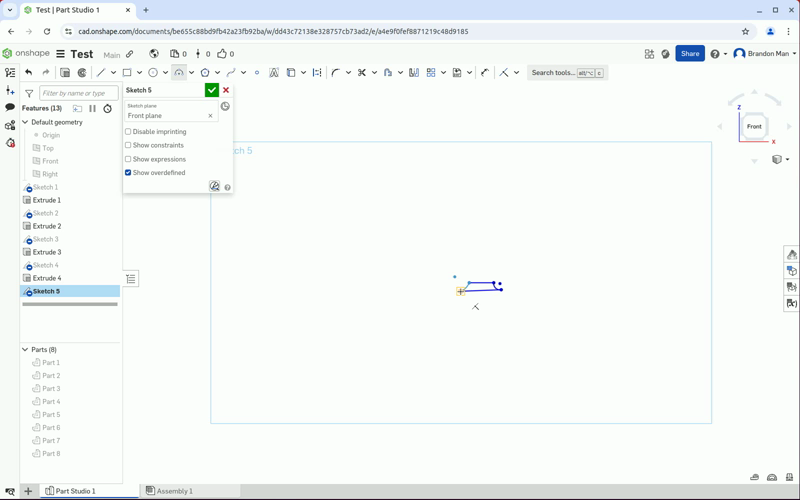
mouse_move(466, 288)
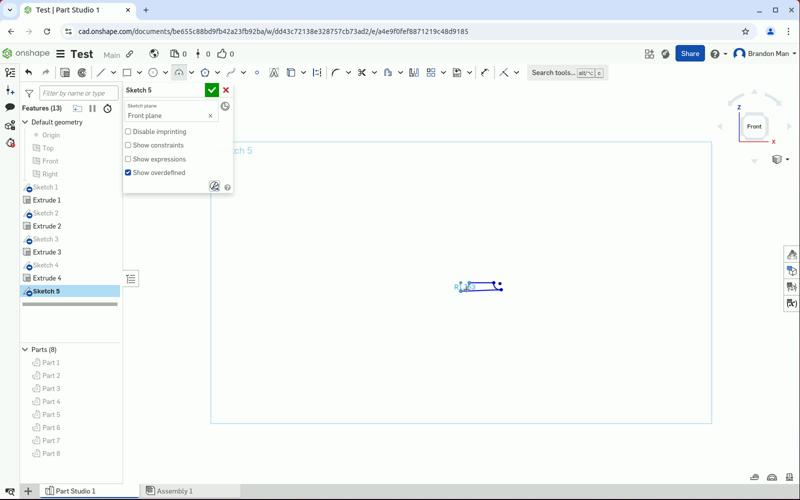
click(466, 288)
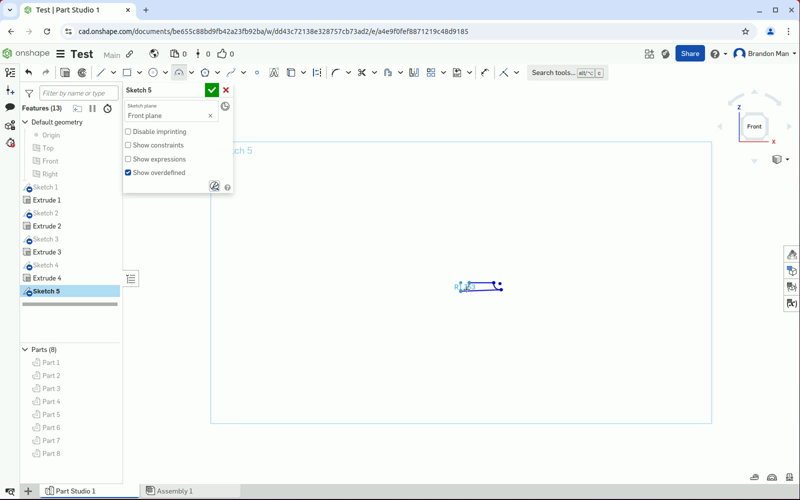
key_up(shift)
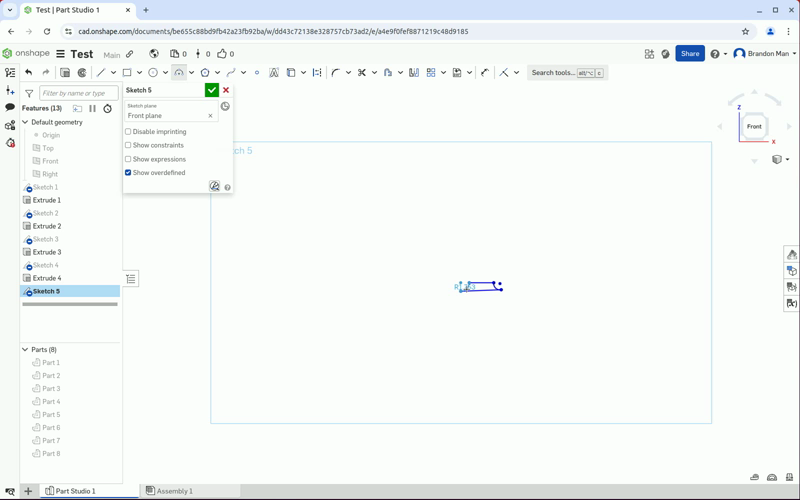
key(esc)
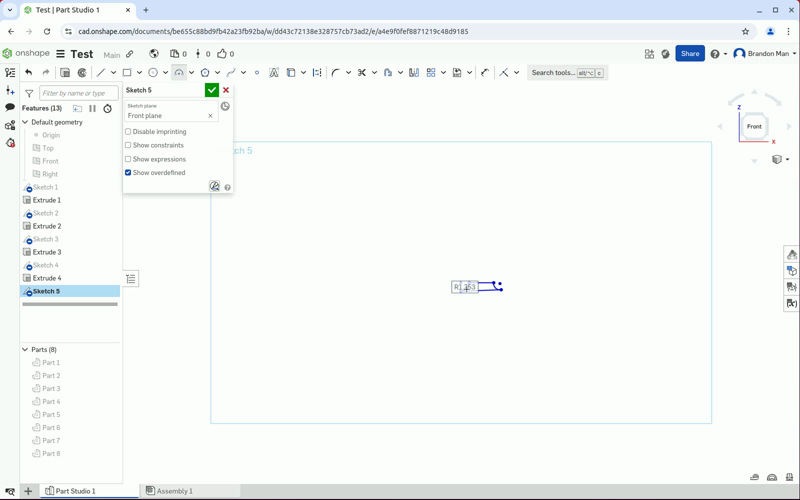
mouse_move(493, 286)
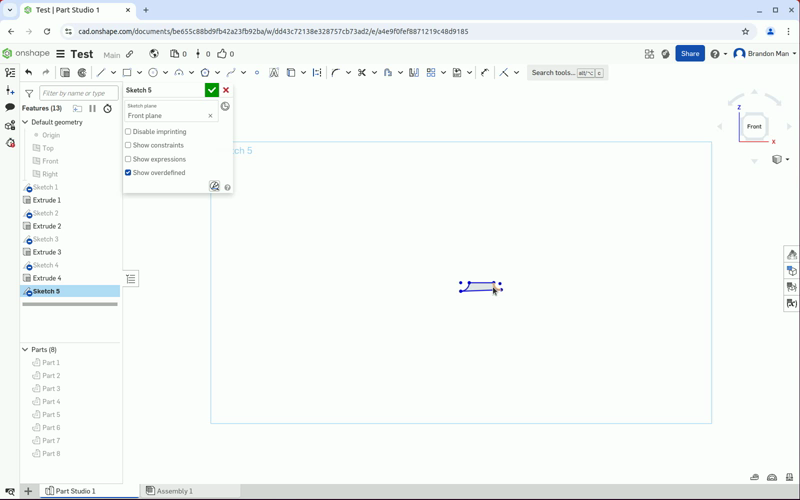
scroll(6)
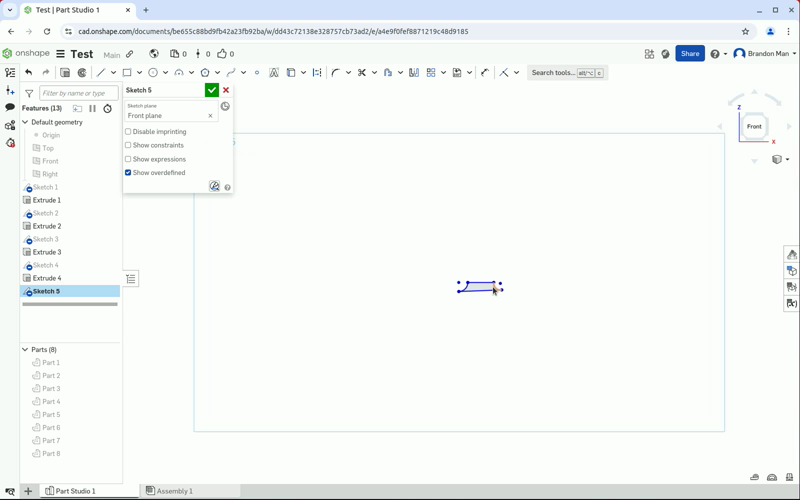
scroll(6)
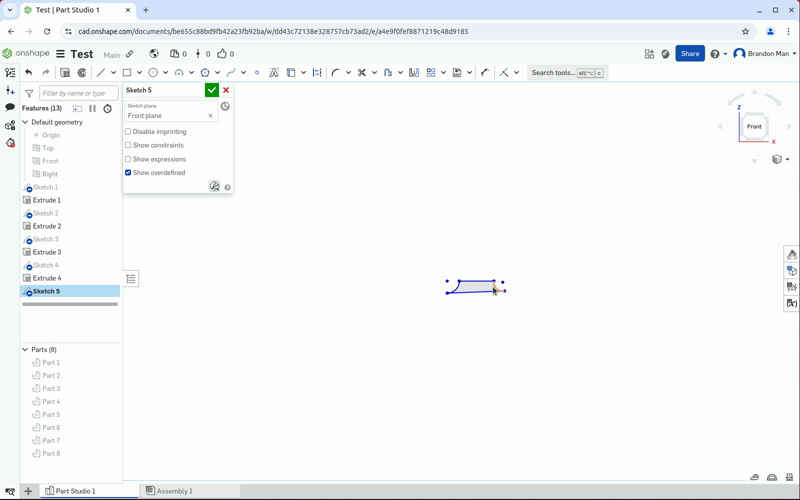
scroll(6)
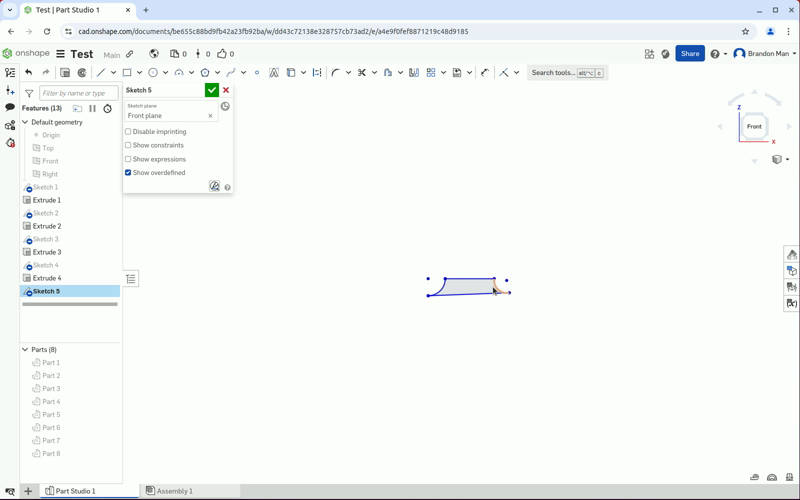
scroll(6)
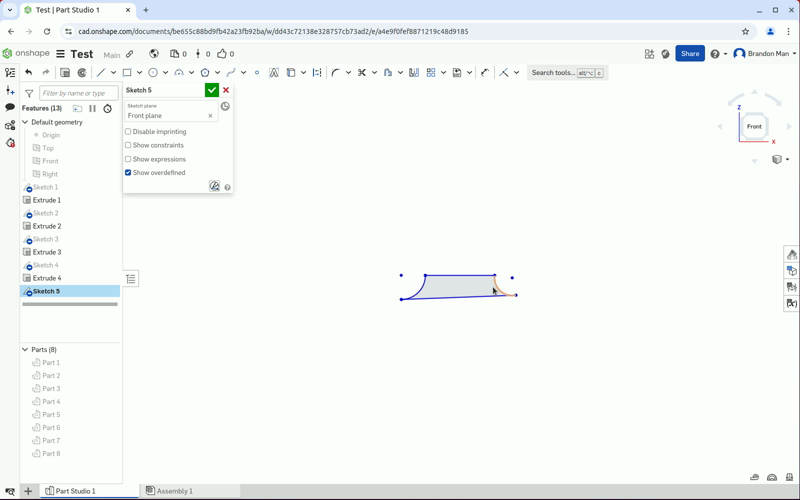
scroll(6)
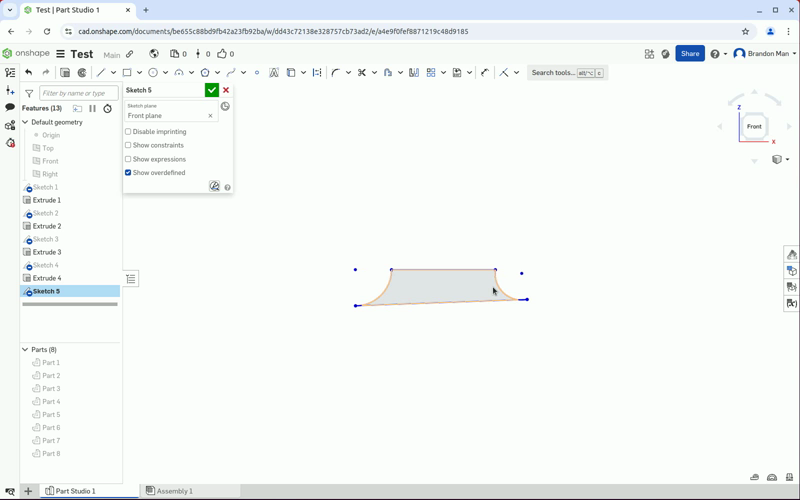
scroll(6)
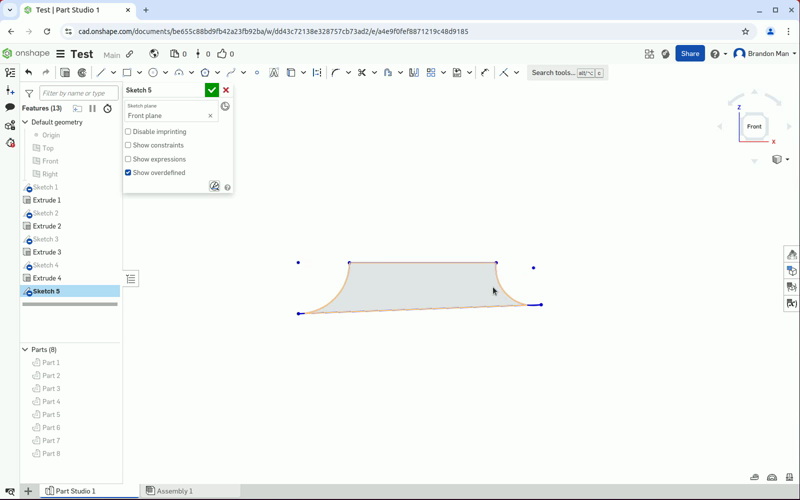
scroll(6)
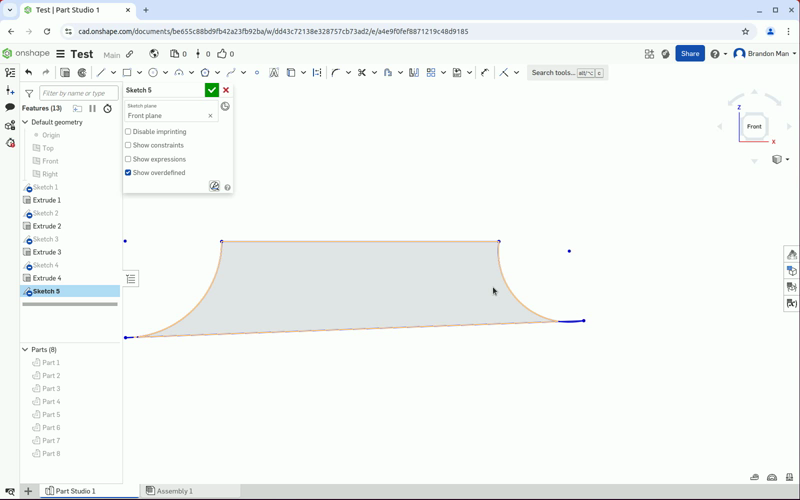
click(493, 286)
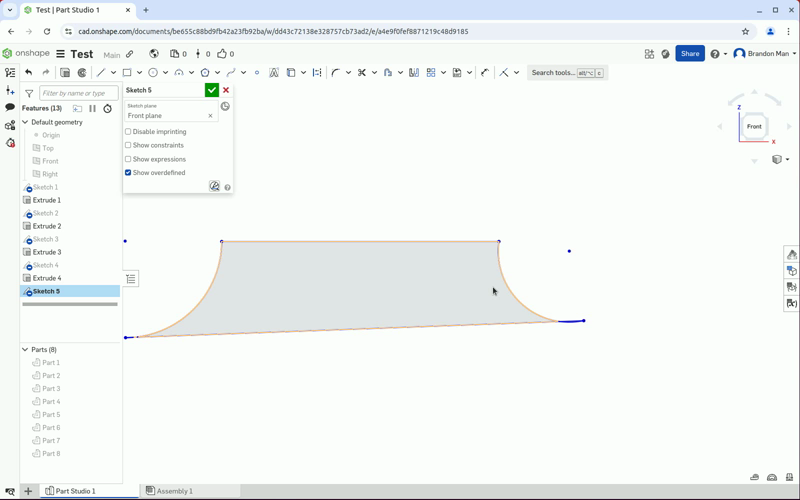
scroll(-6)
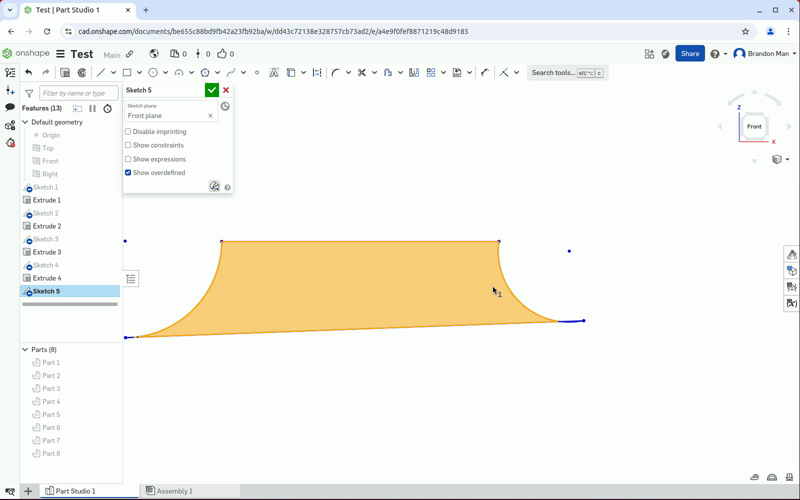
scroll(-6)
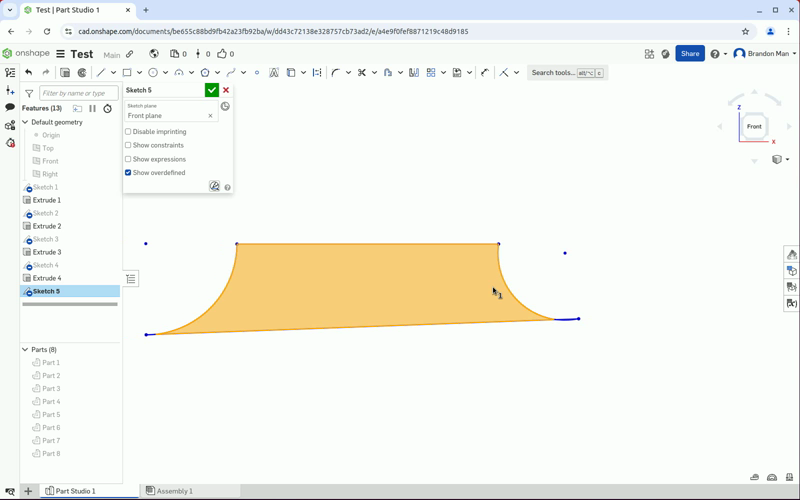
scroll(-6)
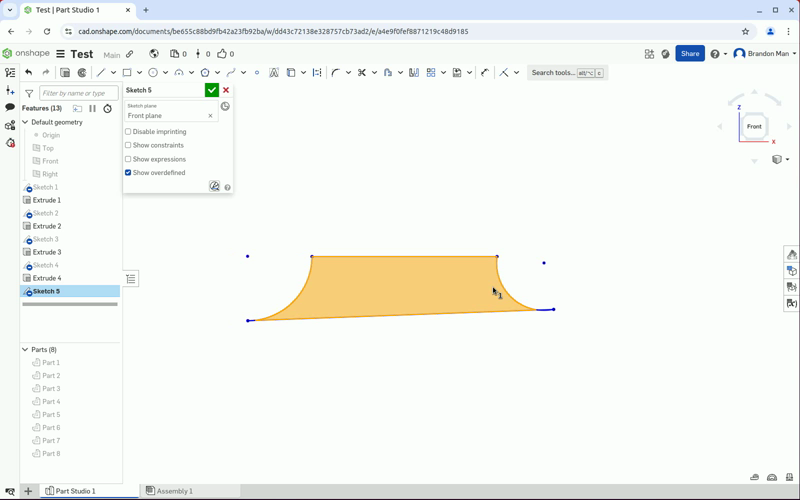
scroll(-6)
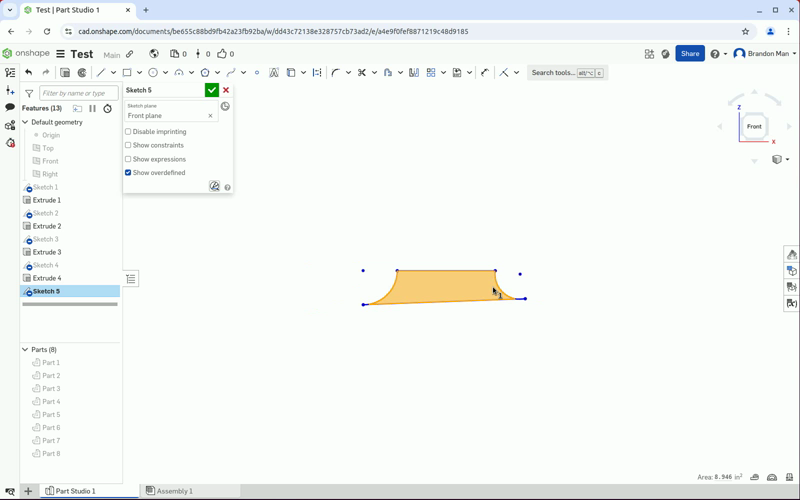
scroll(-6)
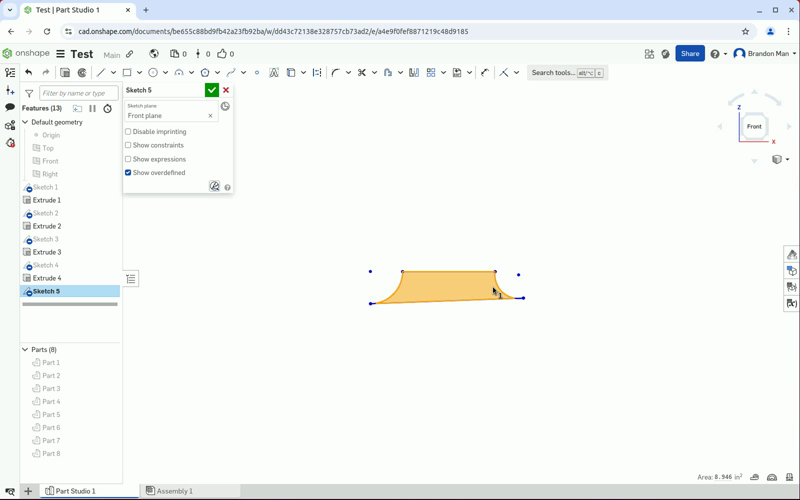
scroll(-6)
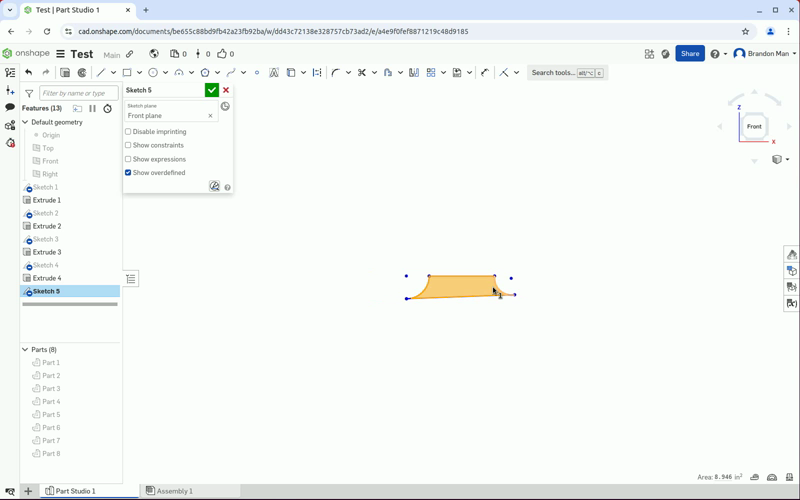
scroll(-6)
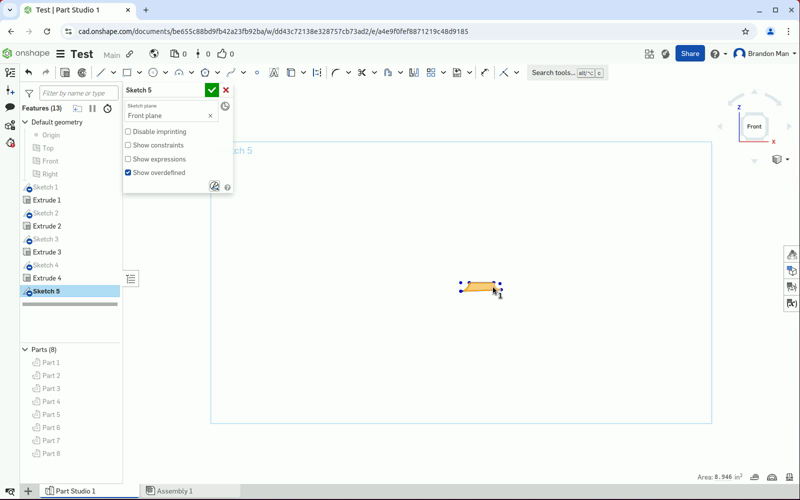
mouse_move(73, 352)
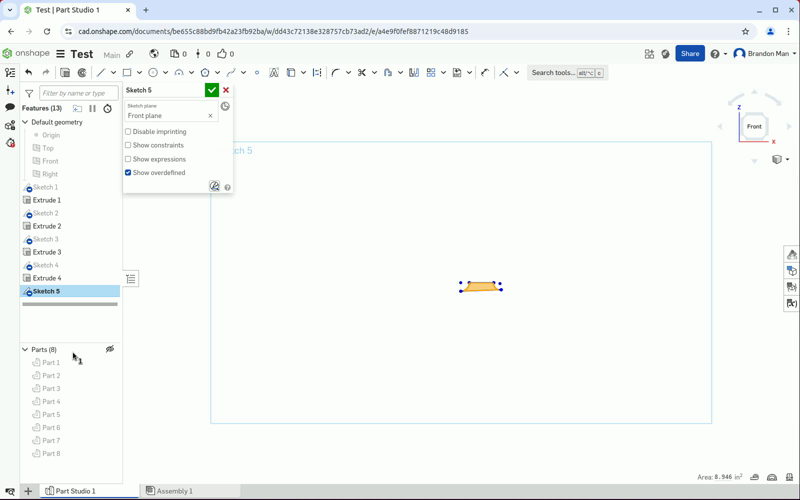
key(shift+y)
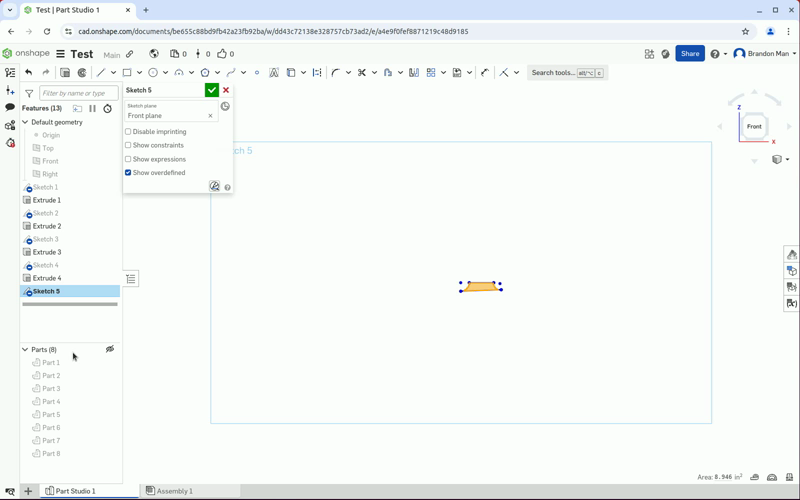
key(shift+e)
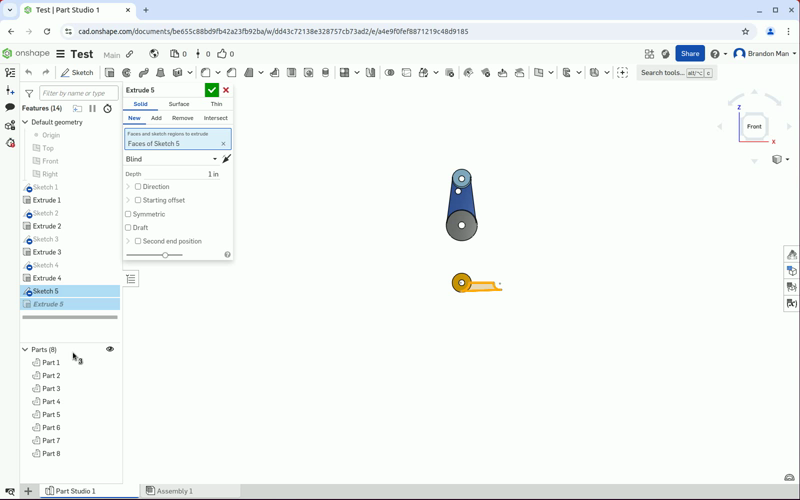
mouse_move(143, 106)
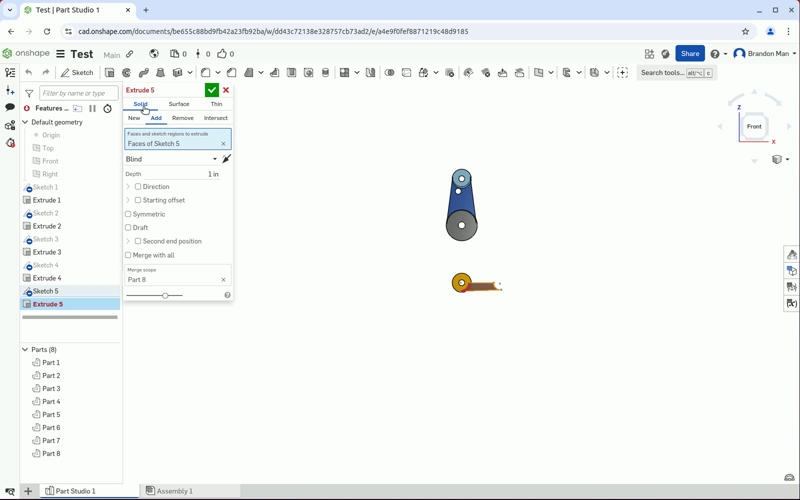
click(143, 106)
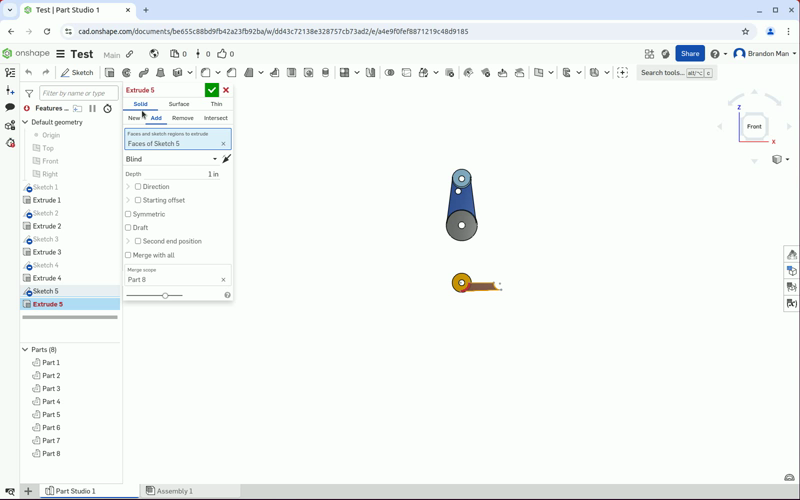
mouse_move(137, 120)
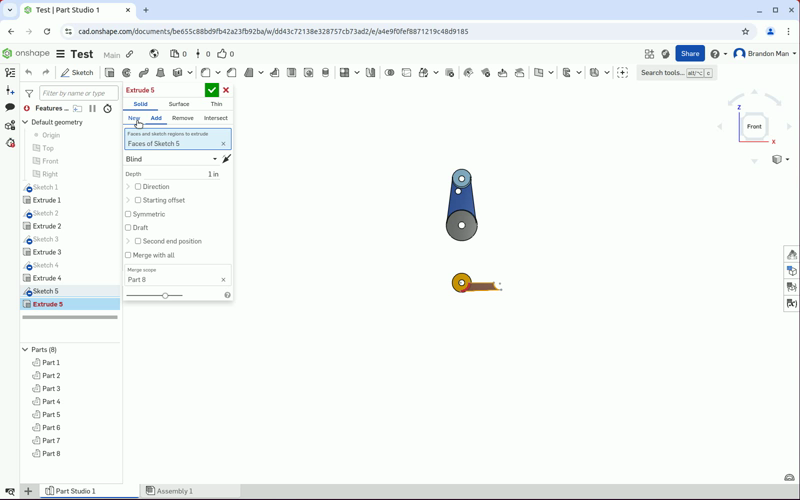
click(137, 120)
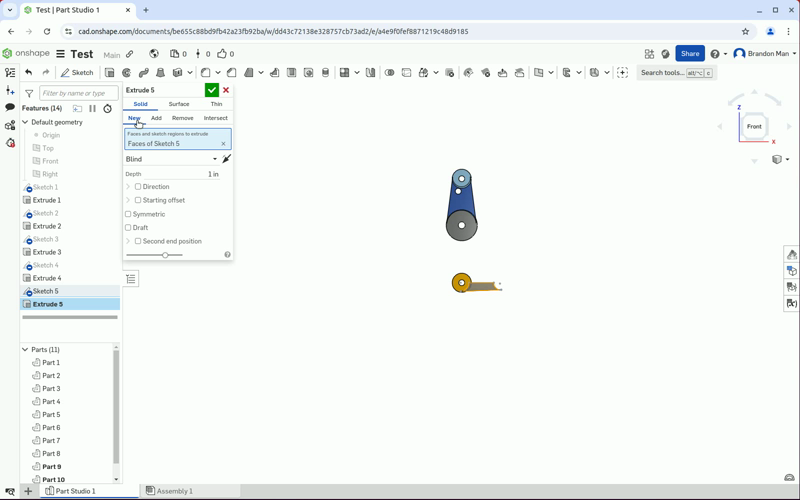
key(tab, 4)
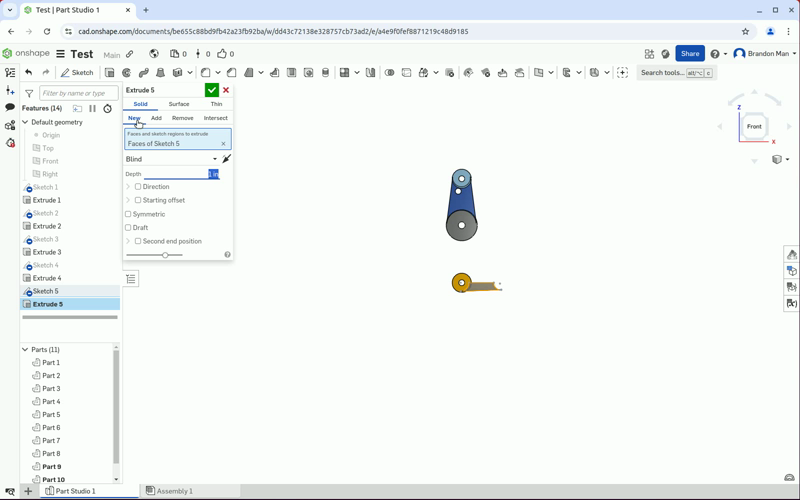
text(0.481)
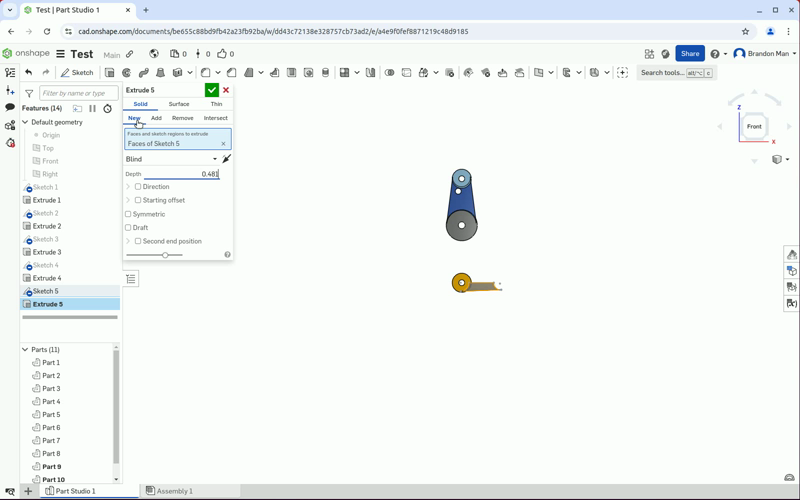
key(enter)
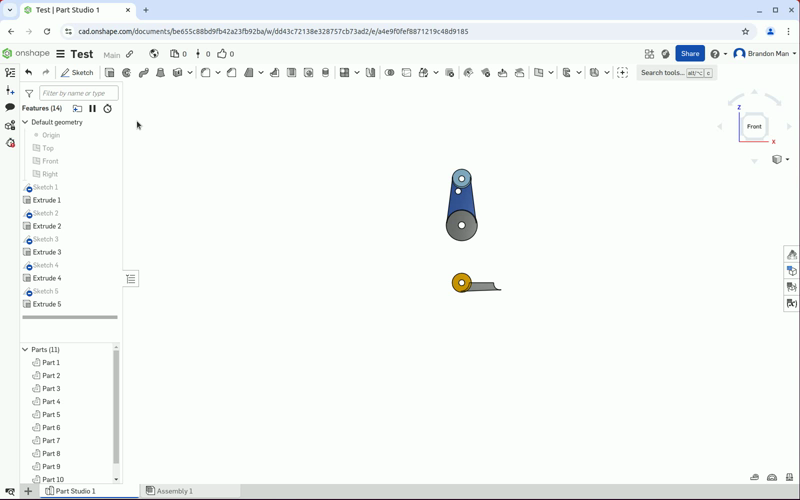
key(shift+h)
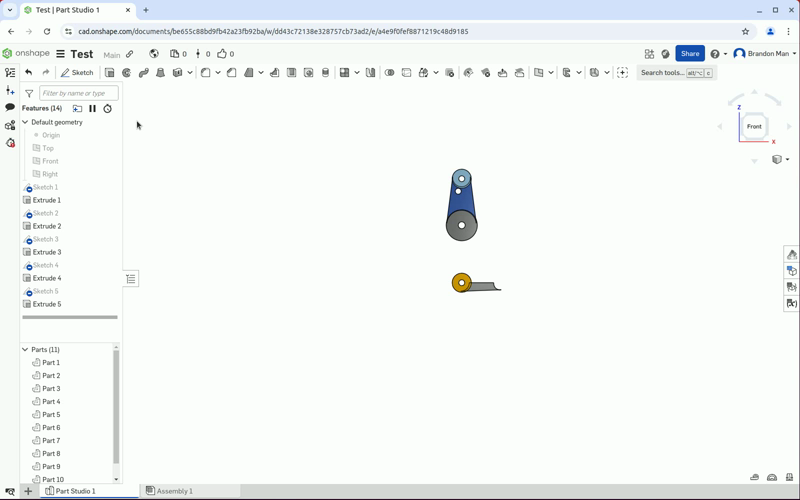
key(shift+h)
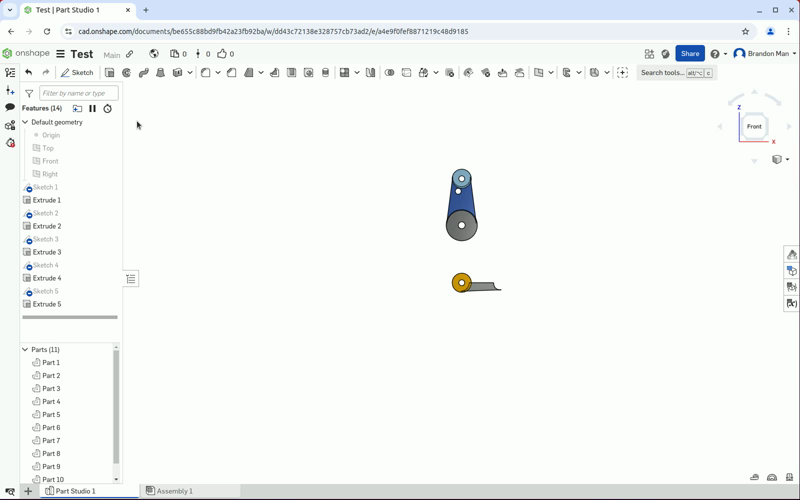
mouse_move(73, 189)
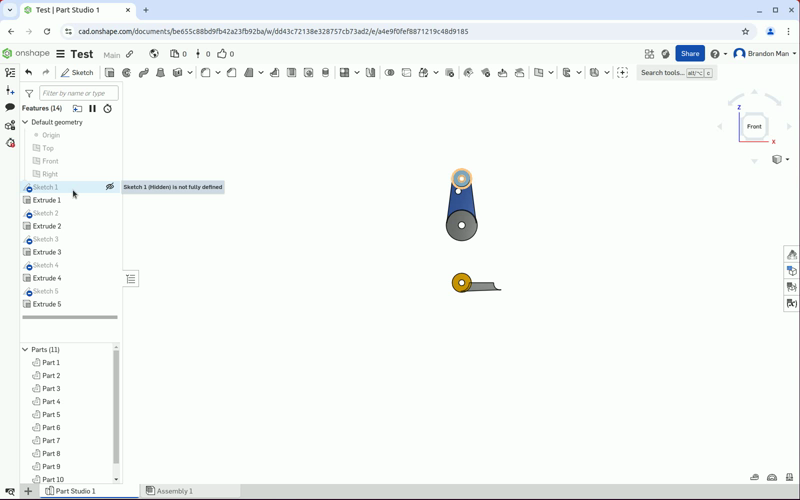
click(73, 189)
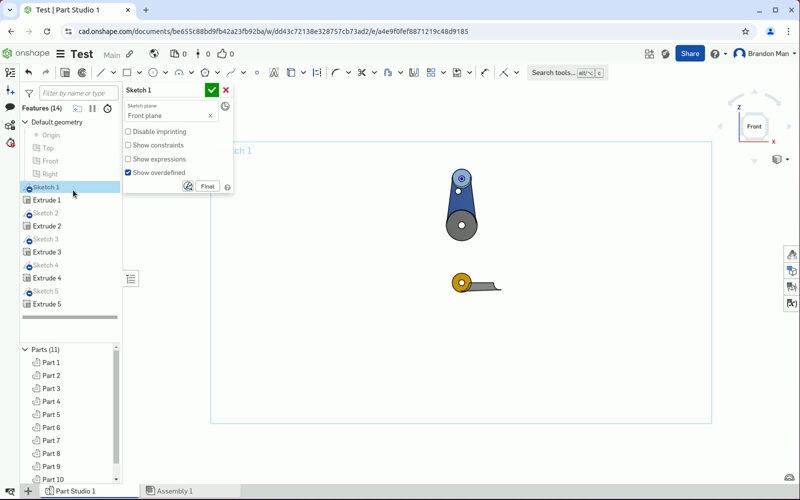
mouse_move(229, 92)
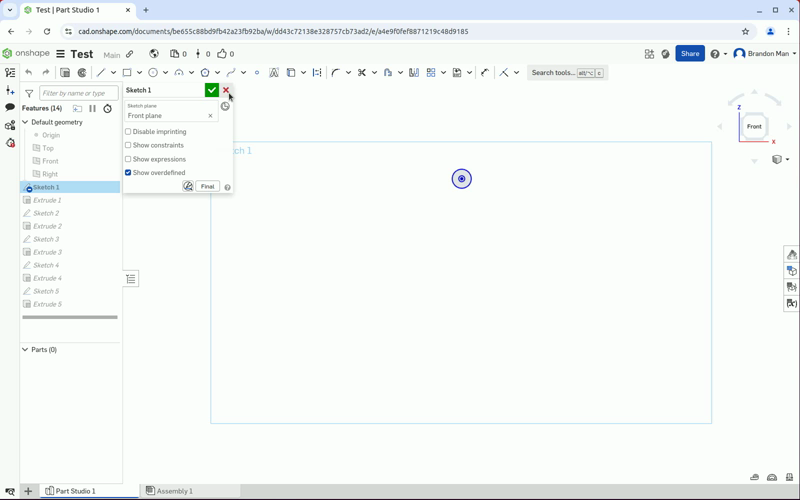
click(229, 92)
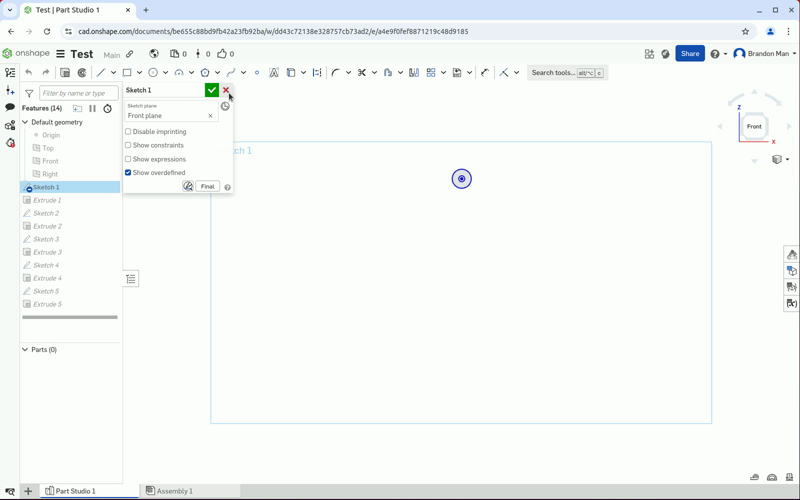
key(shift+s)
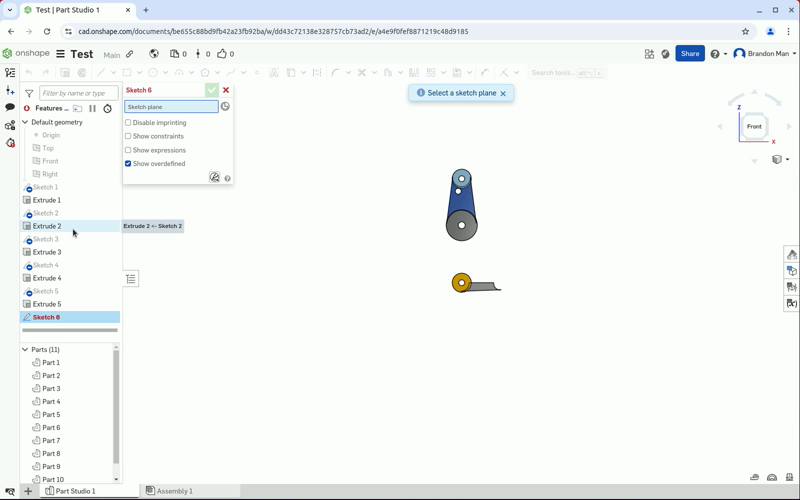
scroll(3)
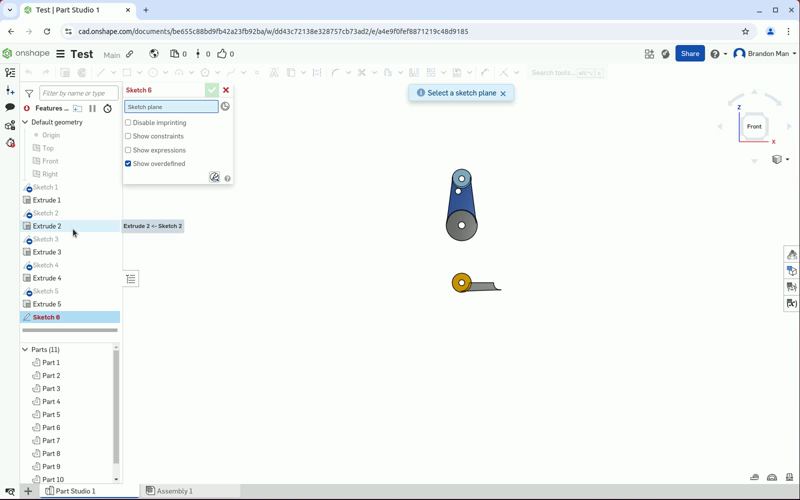
mouse_move(73, 163)
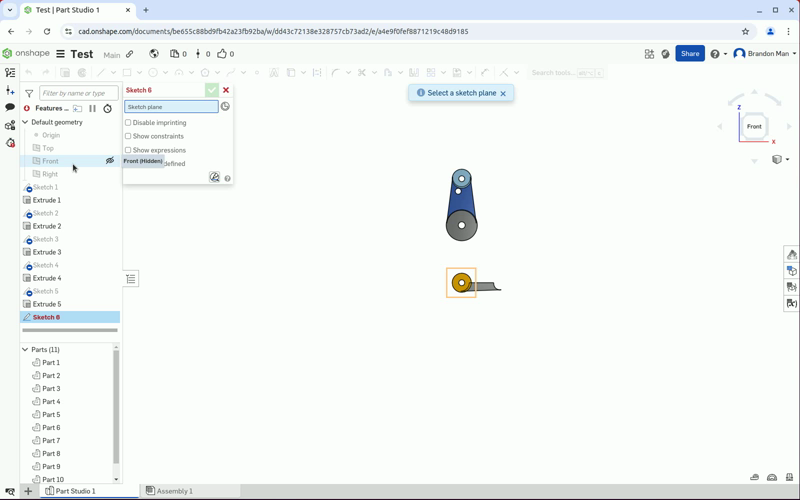
click(73, 163)
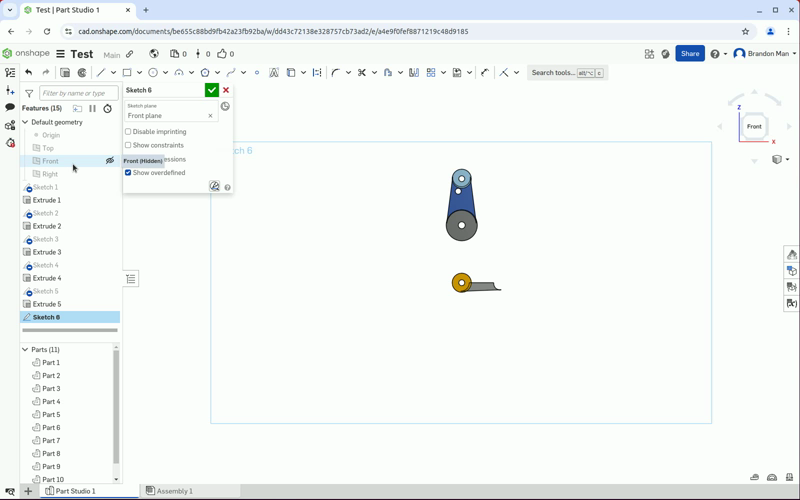
mouse_move(69, 352)
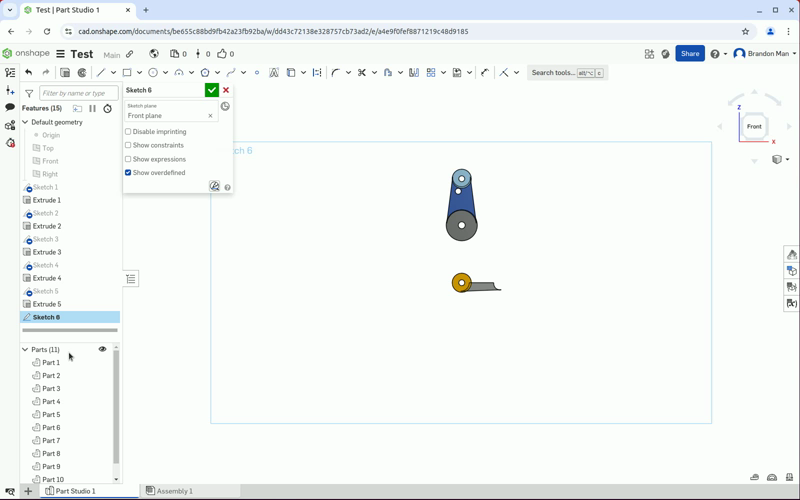
key(y)
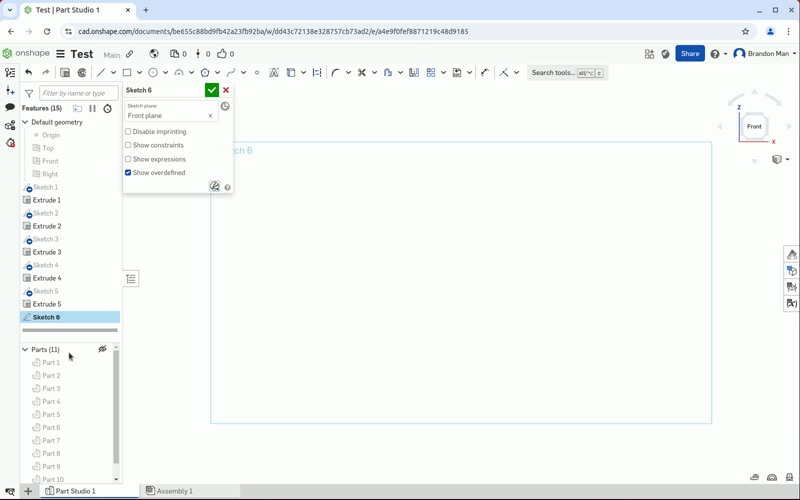
key(c)
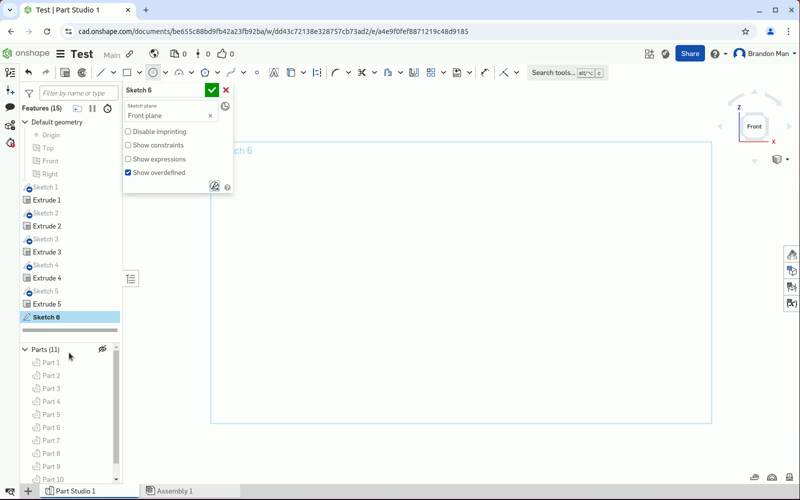
key_down(shift)
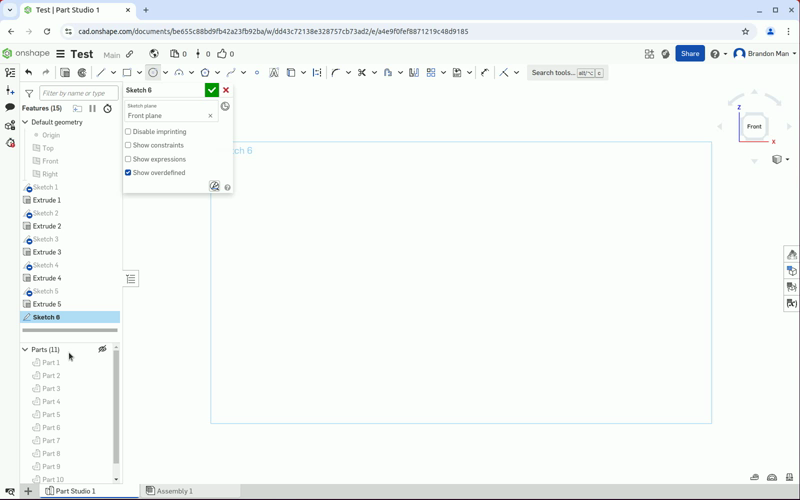
mouse_move(501, 282)
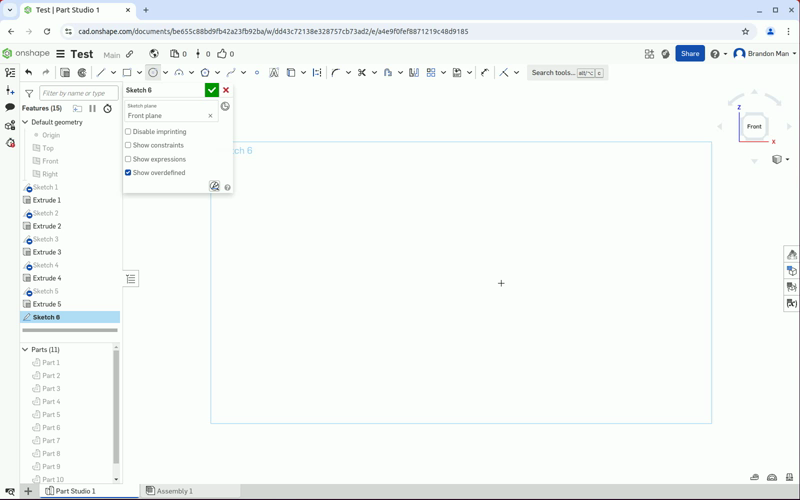
click(501, 282)
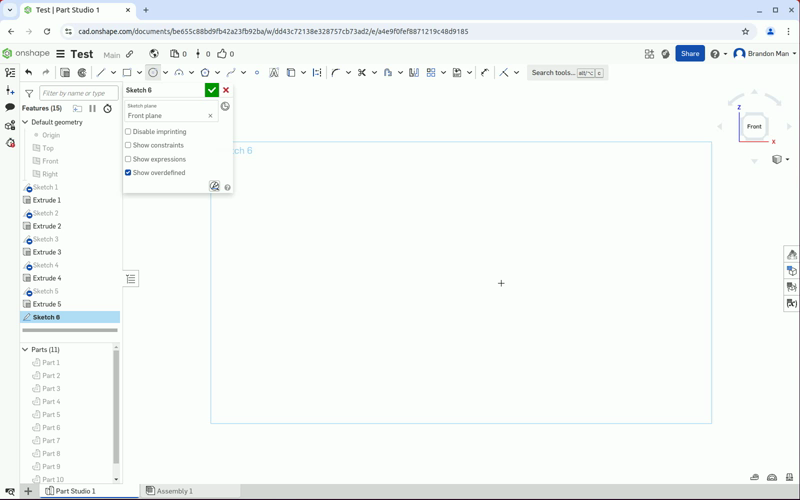
key_up(shift)
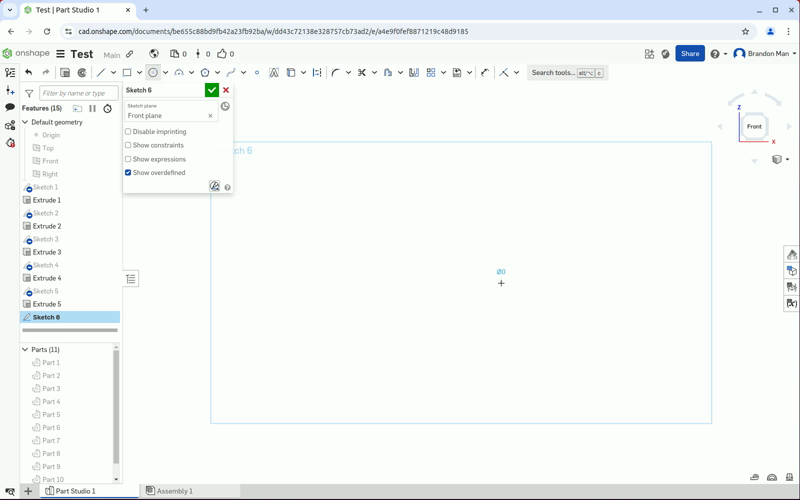
mouse_move(508, 282)
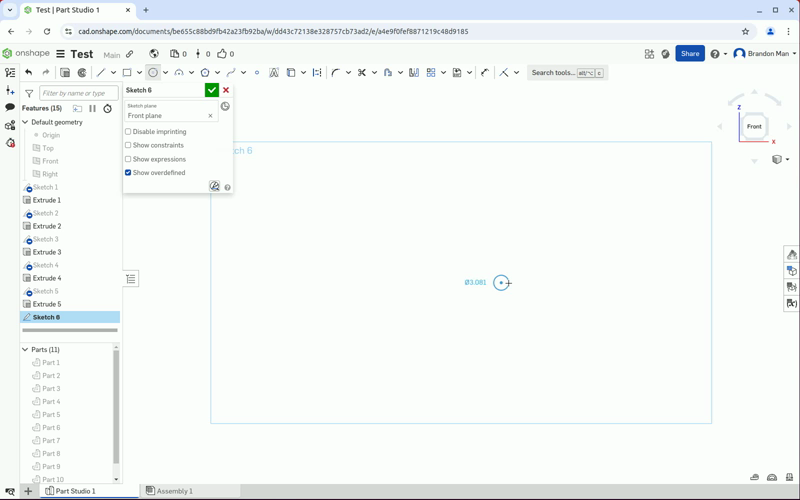
click(508, 282)
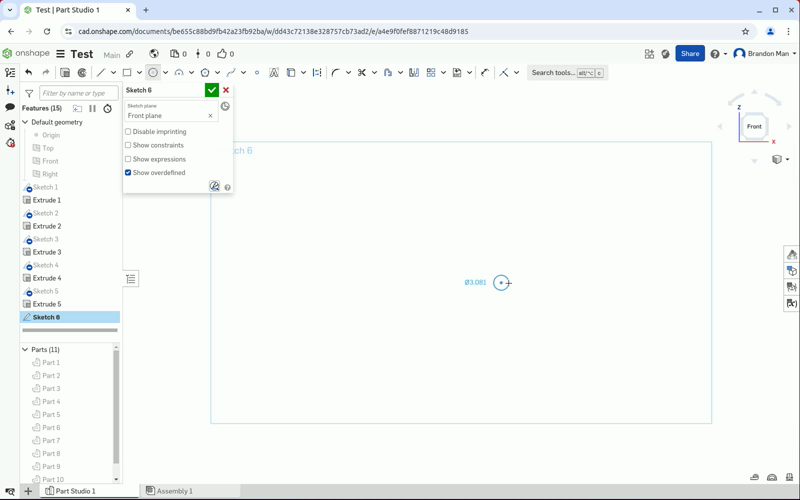
key(esc)
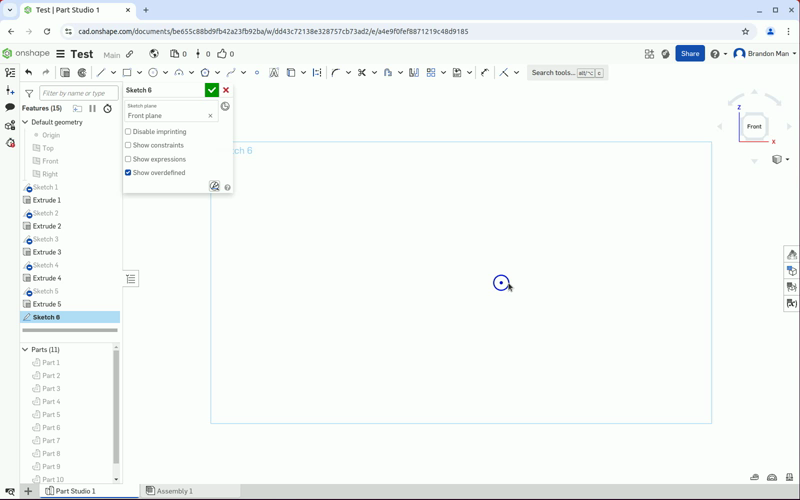
key(c)
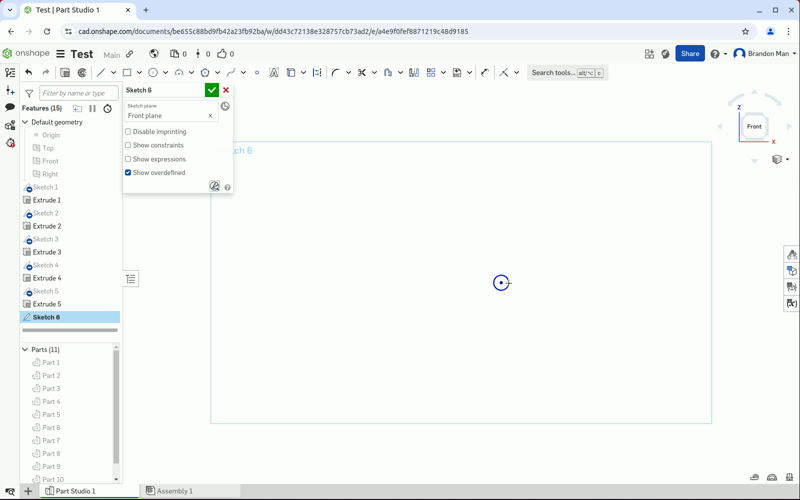
key_down(shift)
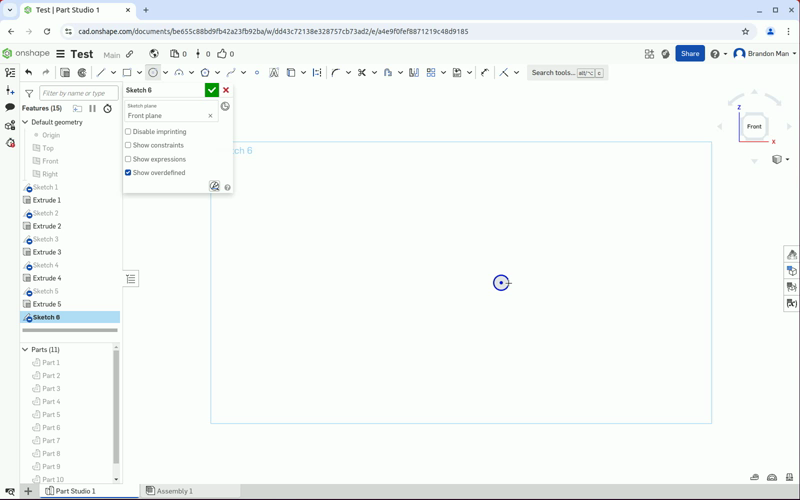
mouse_move(501, 282)
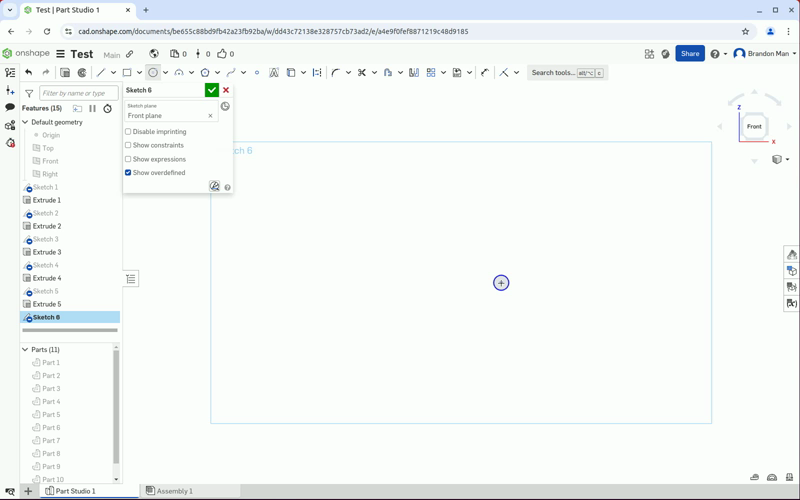
click(501, 282)
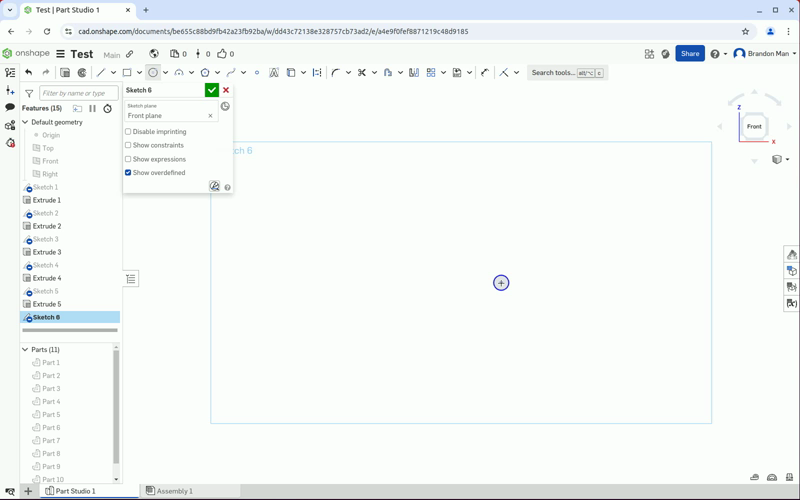
key_up(shift)
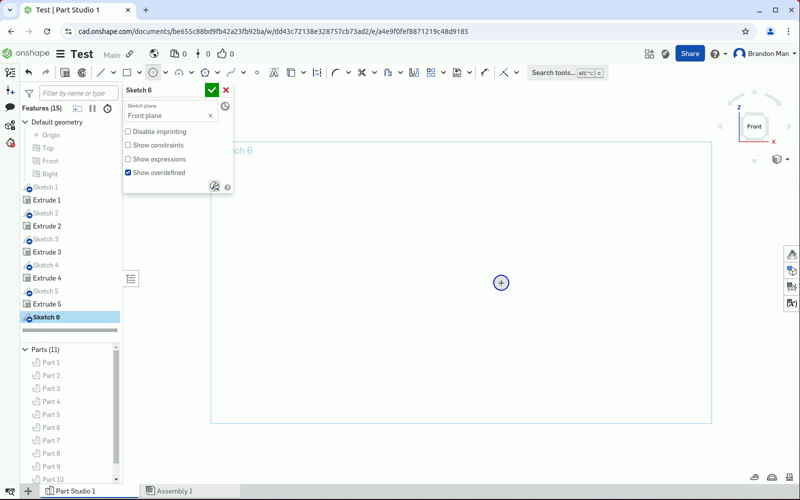
mouse_move(504, 282)
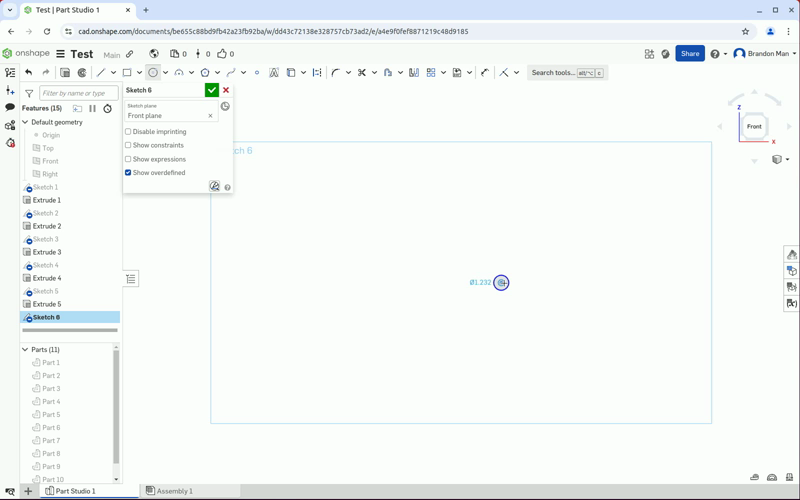
scroll(6)
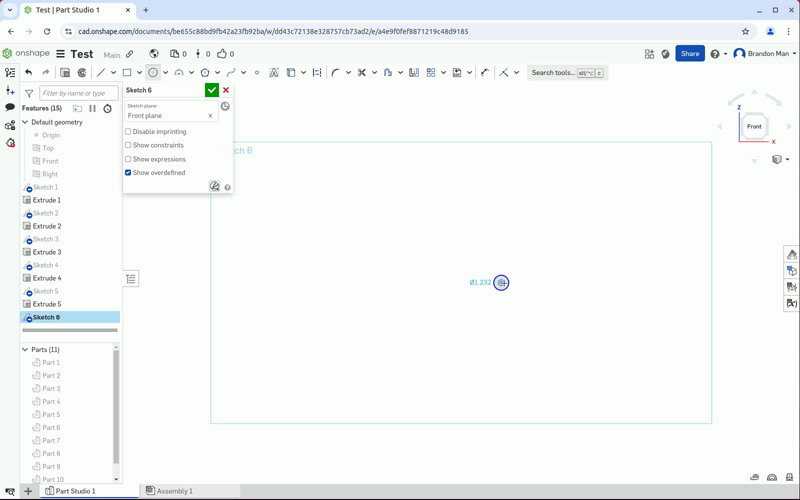
scroll(6)
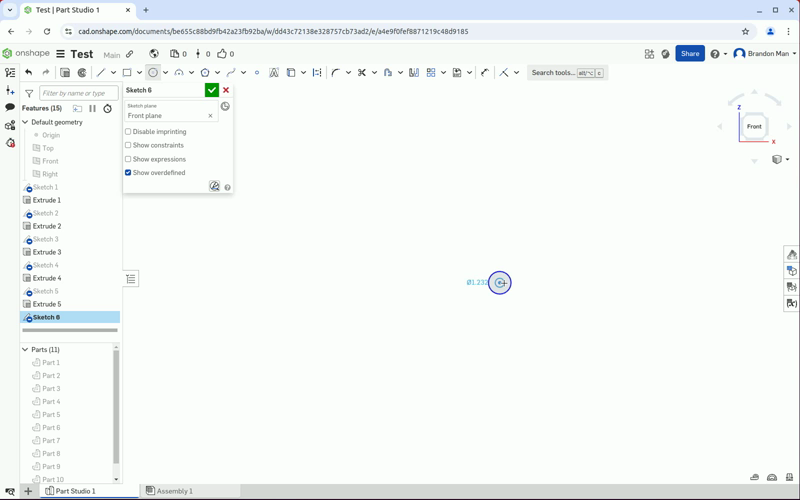
scroll(6)
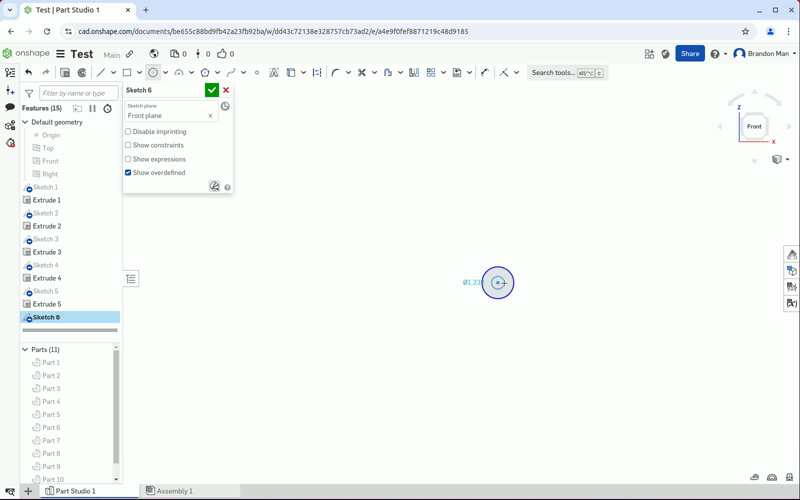
scroll(6)
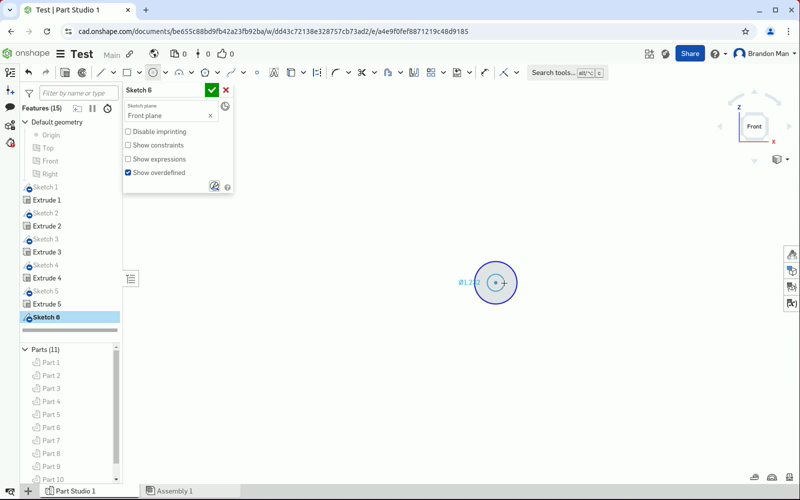
scroll(6)
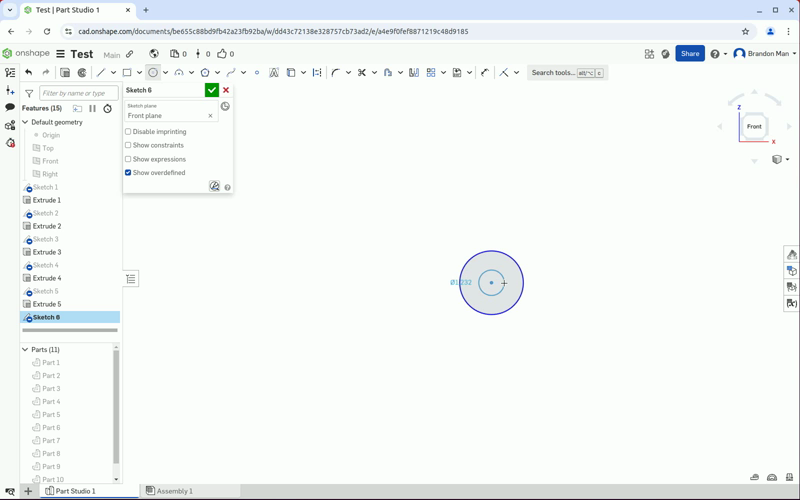
scroll(6)
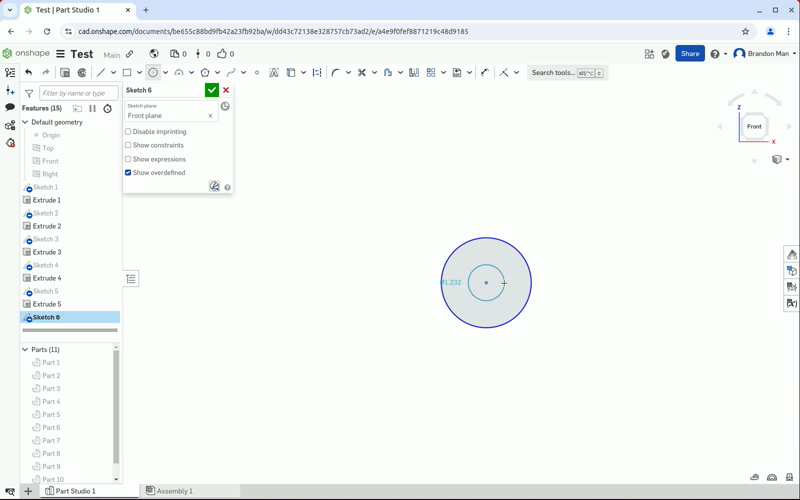
scroll(6)
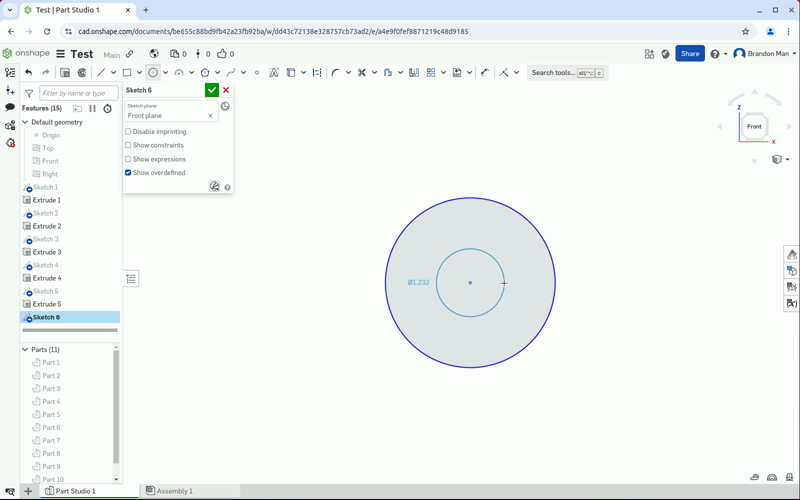
click(504, 282)
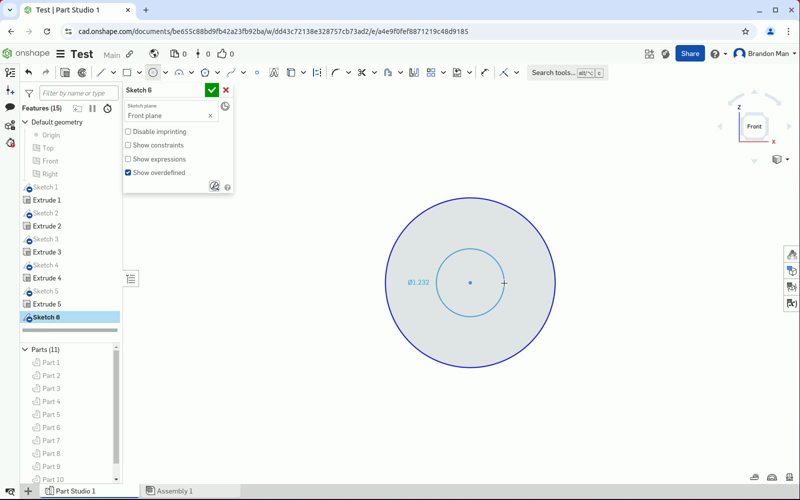
scroll(-6)
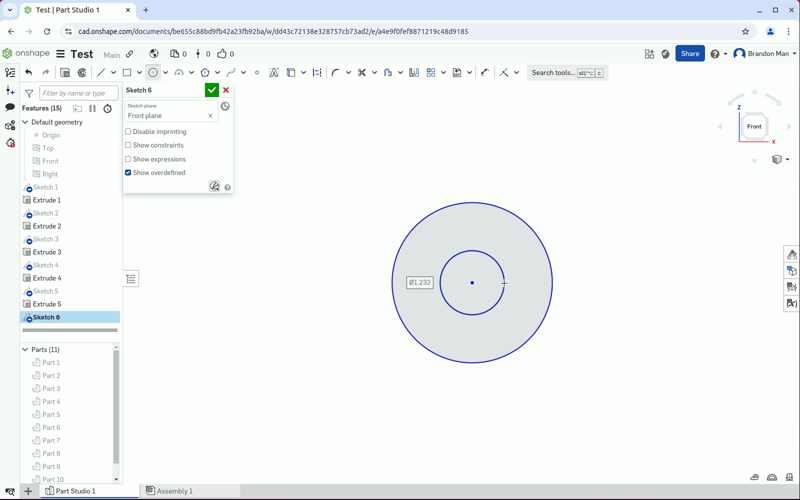
scroll(-6)
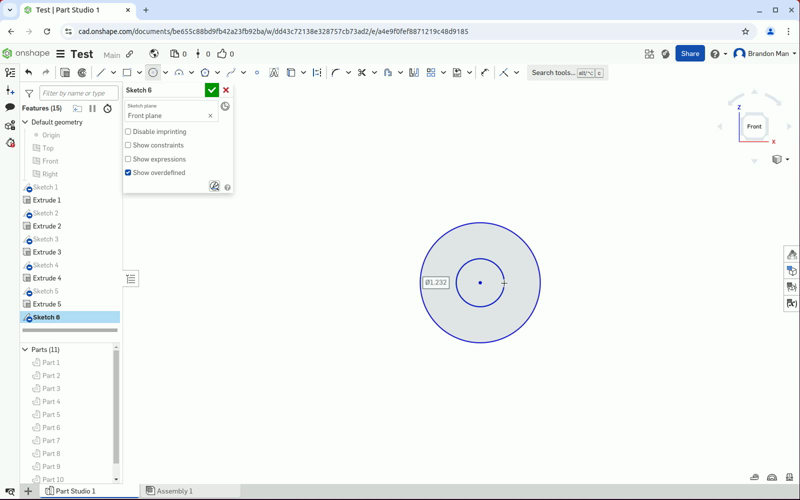
scroll(-6)
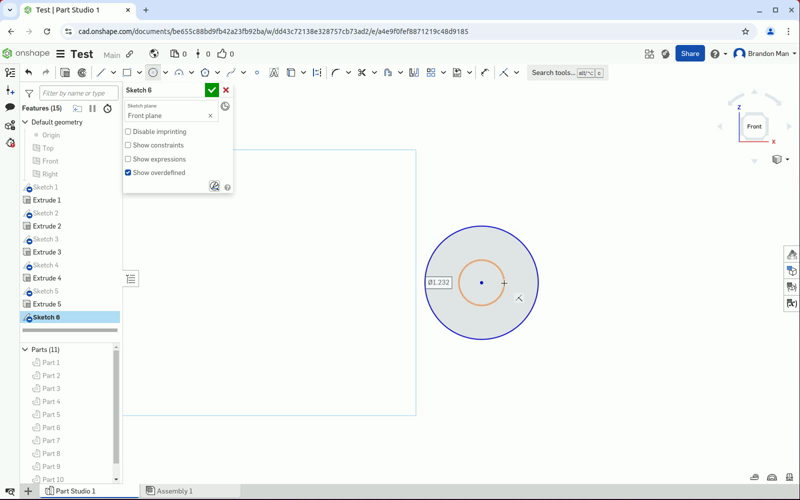
scroll(-6)
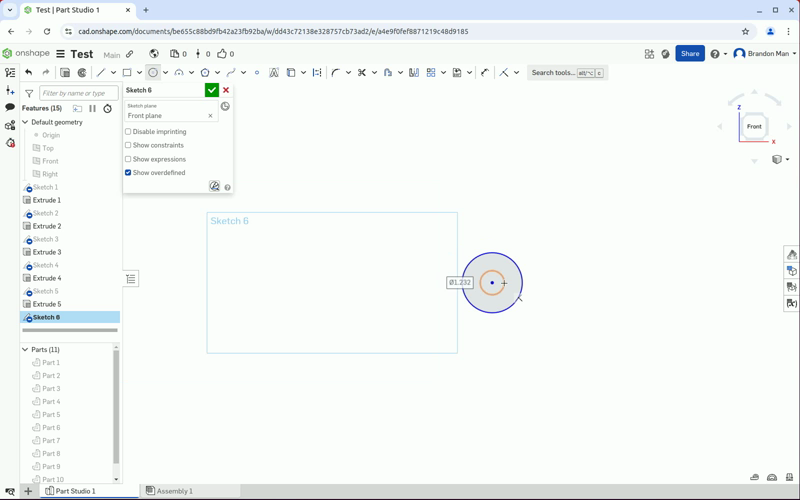
scroll(-6)
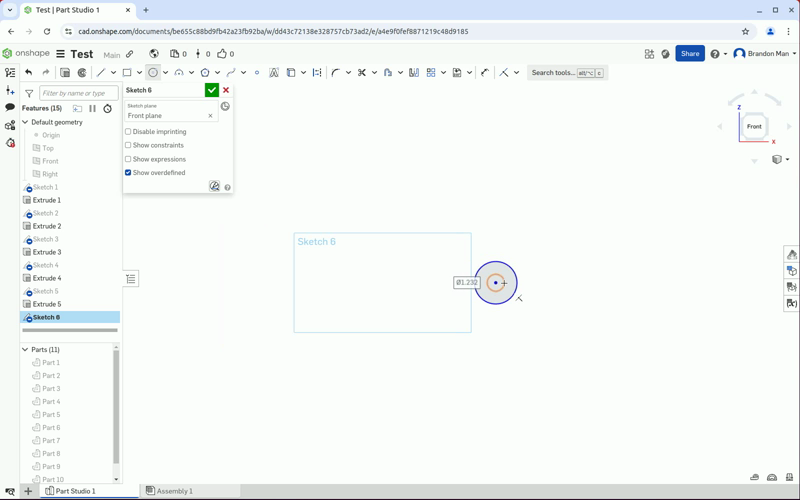
scroll(-6)
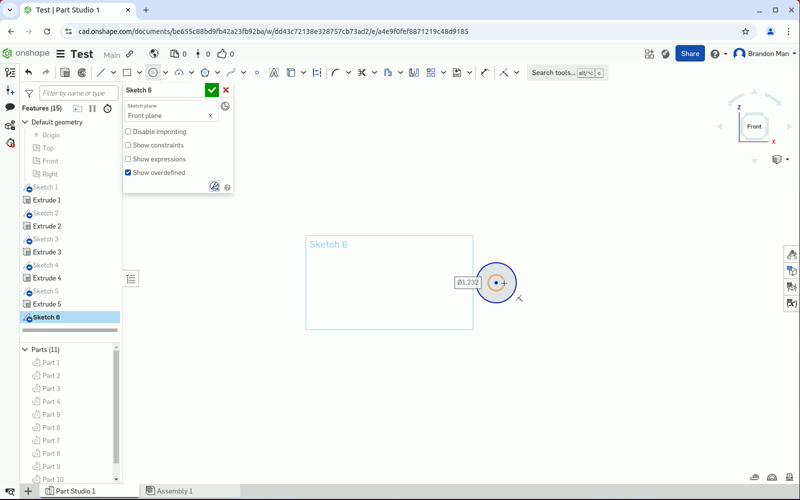
scroll(-6)
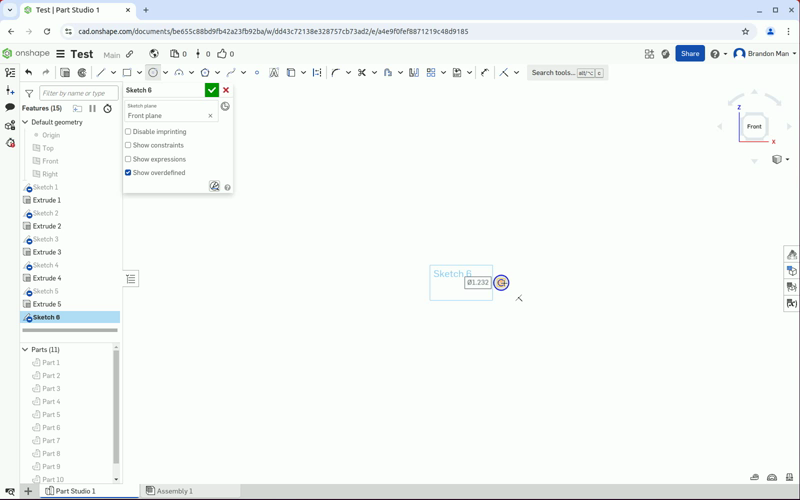
key(esc)
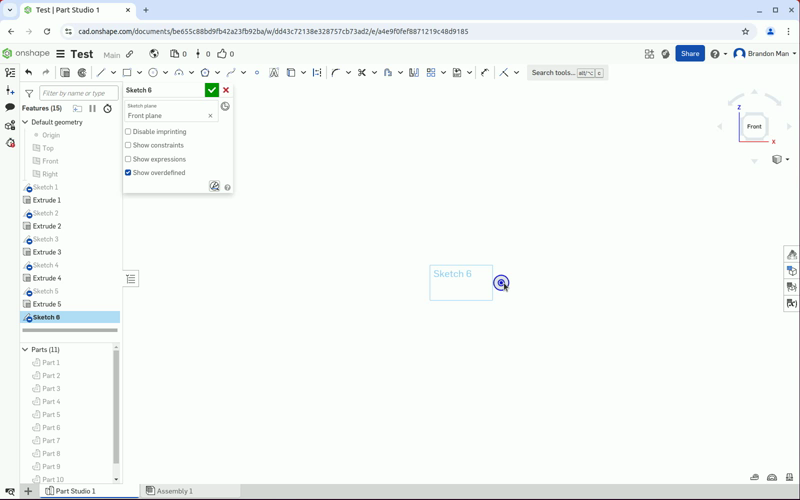
mouse_move(502, 277)
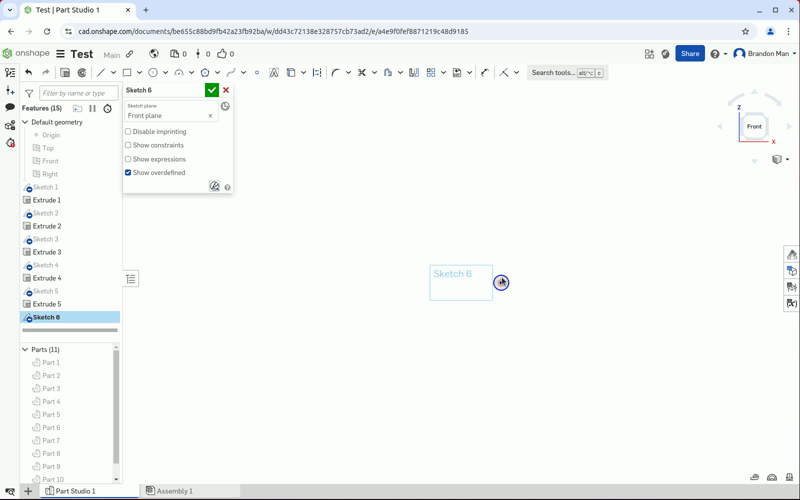
scroll(6)
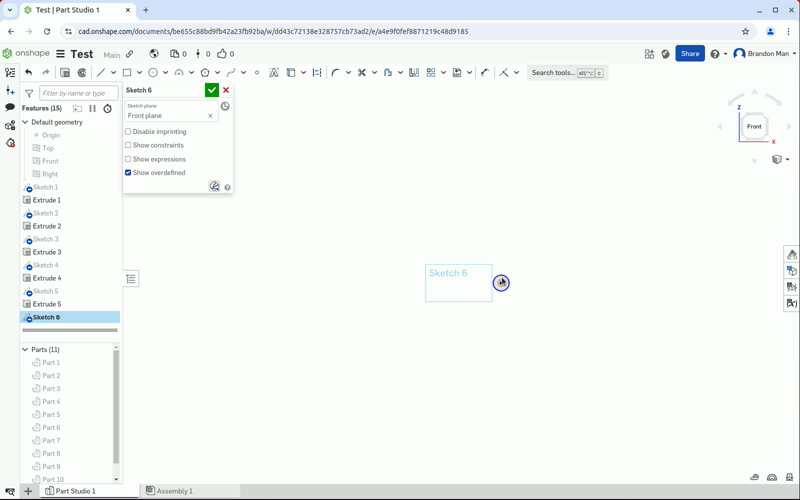
scroll(6)
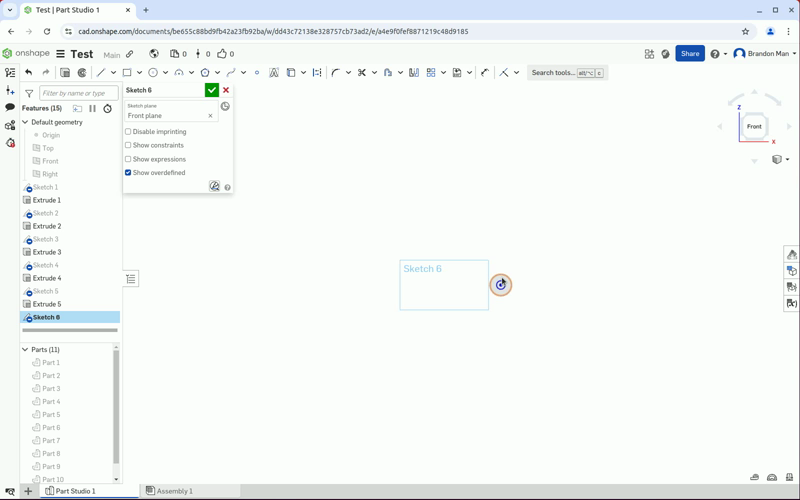
scroll(6)
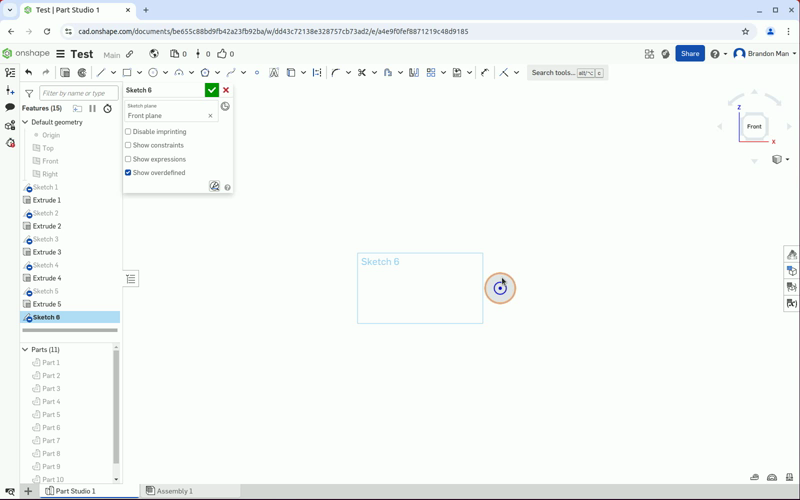
scroll(6)
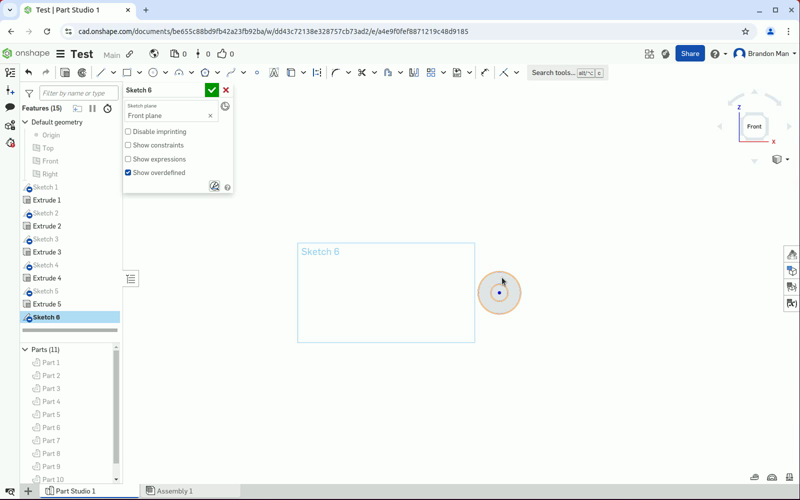
scroll(6)
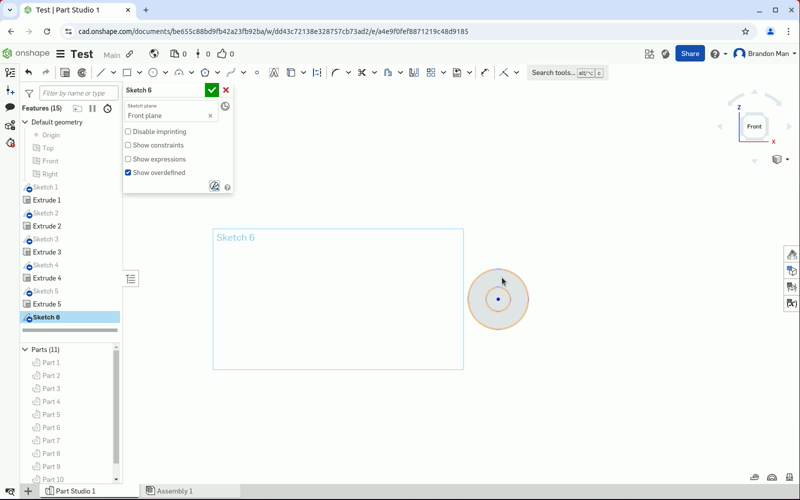
scroll(6)
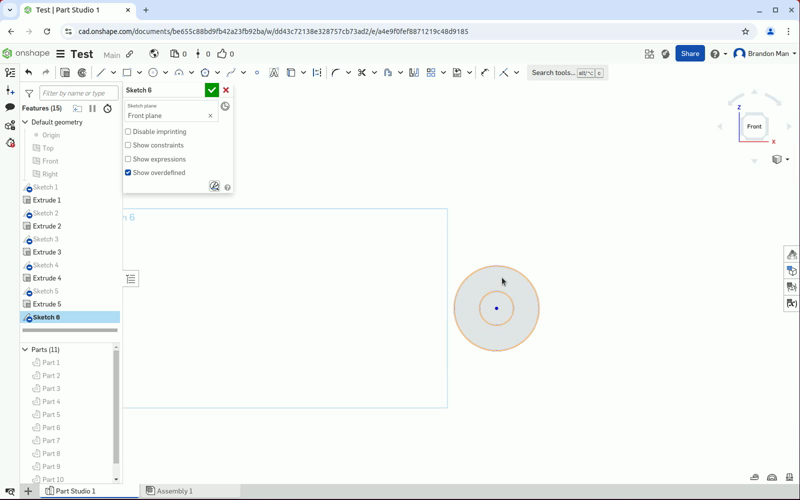
scroll(6)
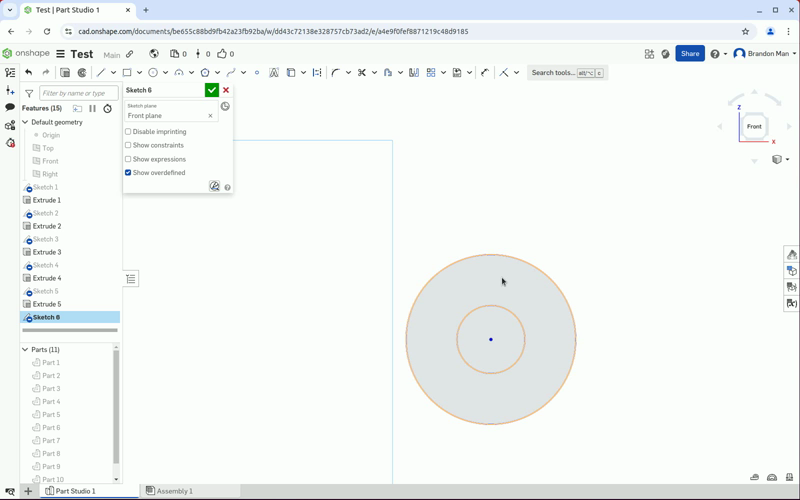
click(502, 277)
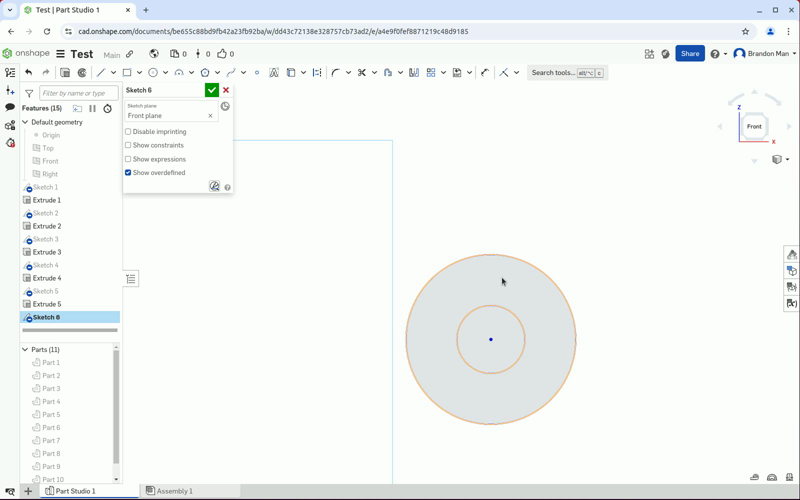
scroll(-6)
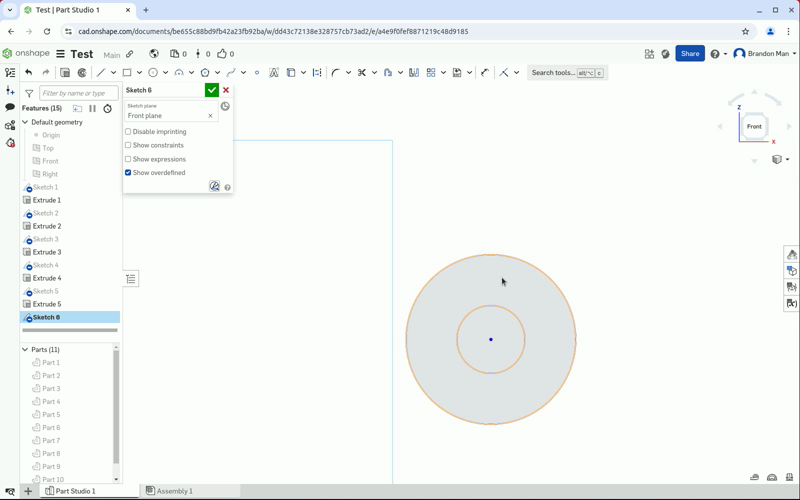
scroll(-6)
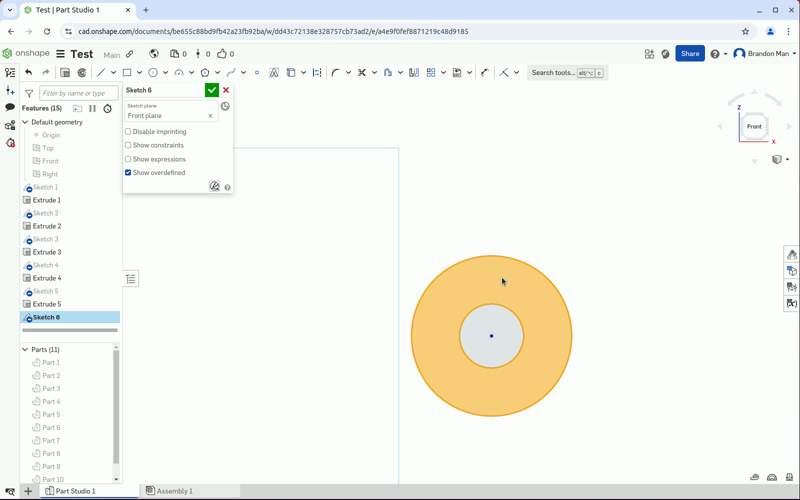
scroll(-6)
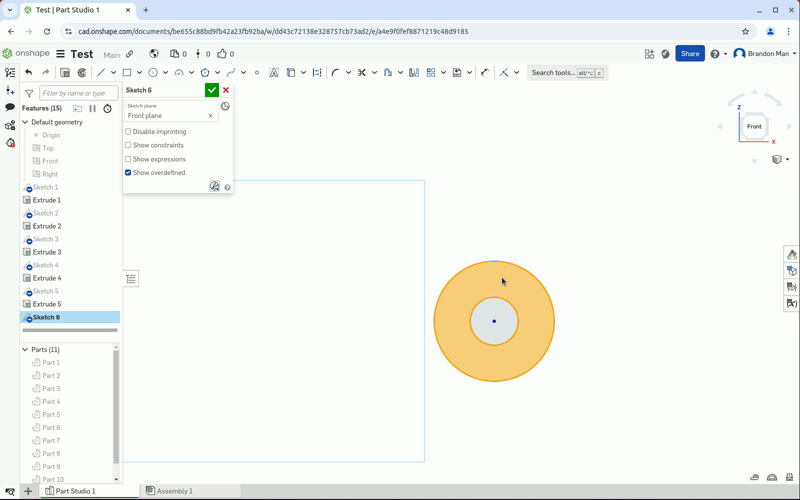
scroll(-6)
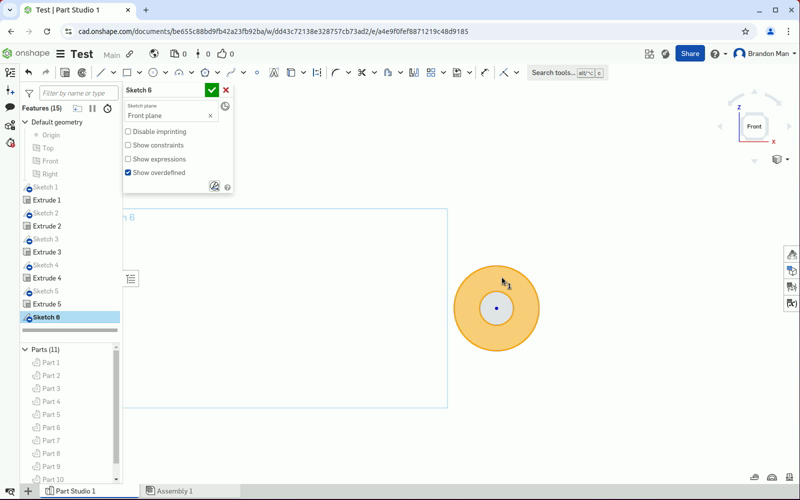
scroll(-6)
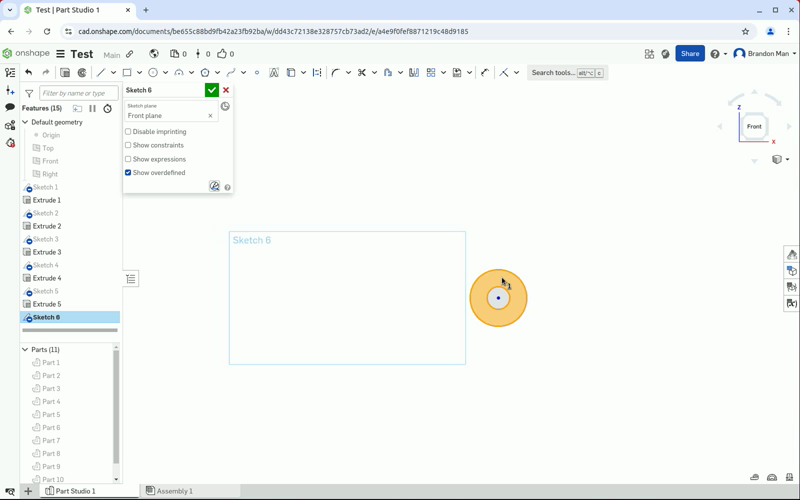
scroll(-6)
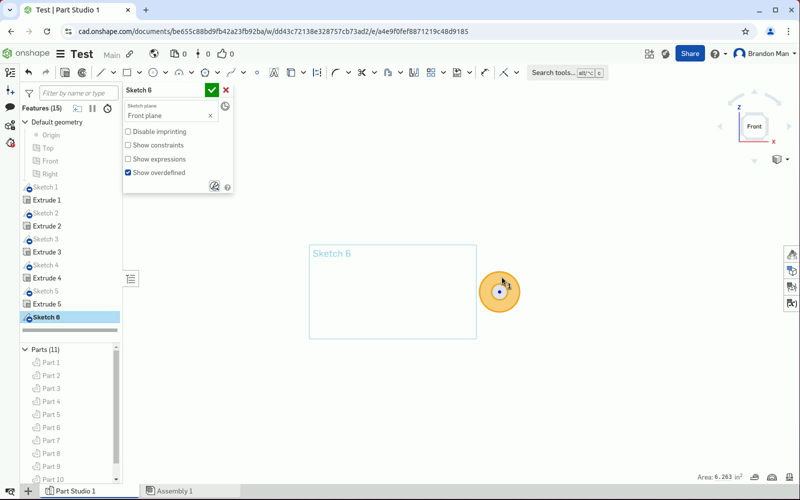
scroll(-6)
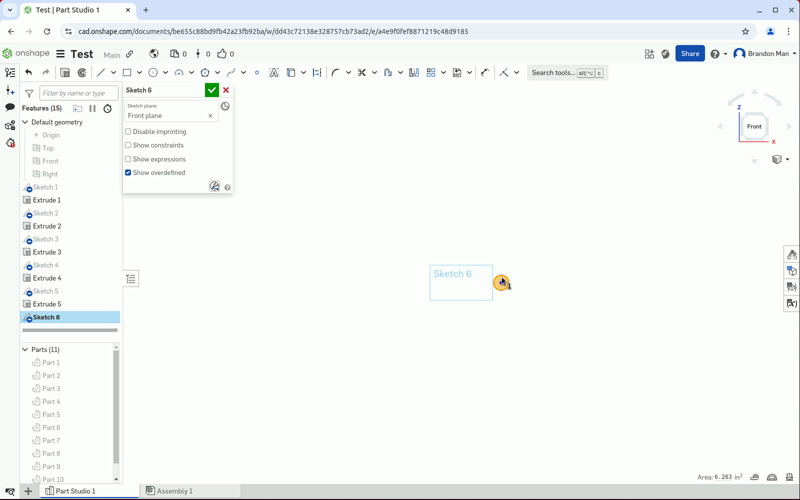
mouse_move(69, 352)
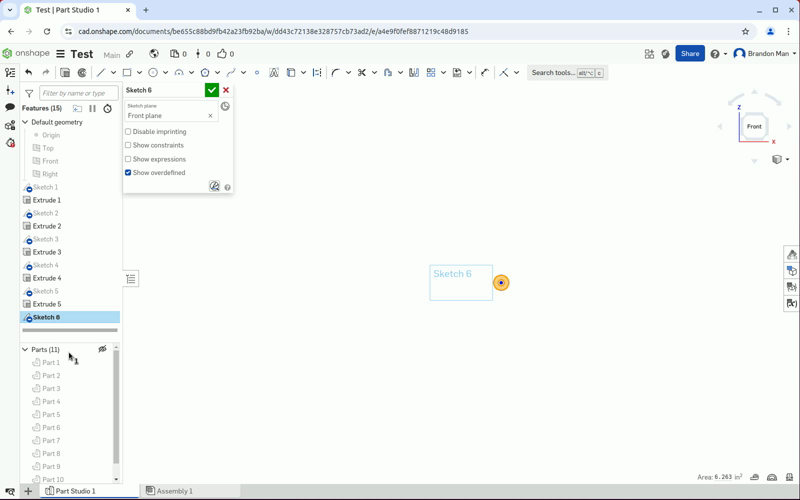
key(shift+y)
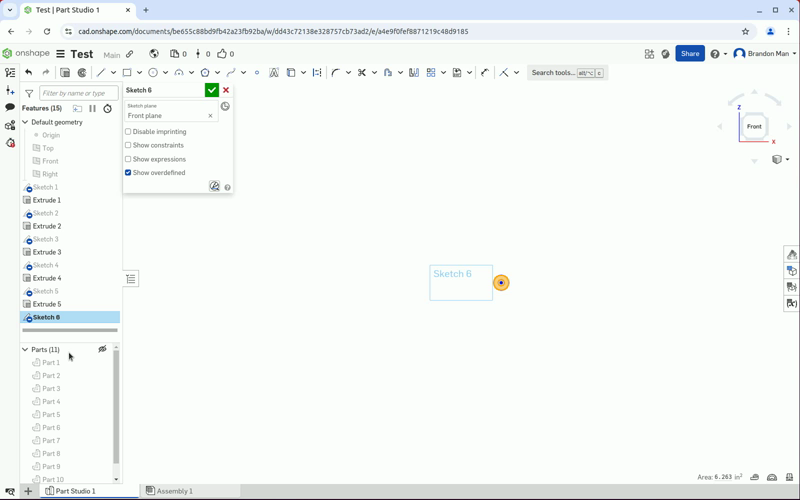
key(shift+e)
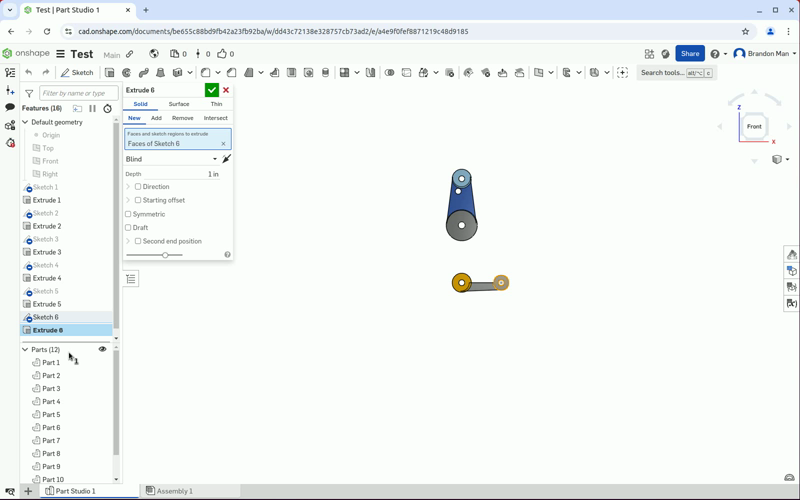
mouse_move(143, 106)
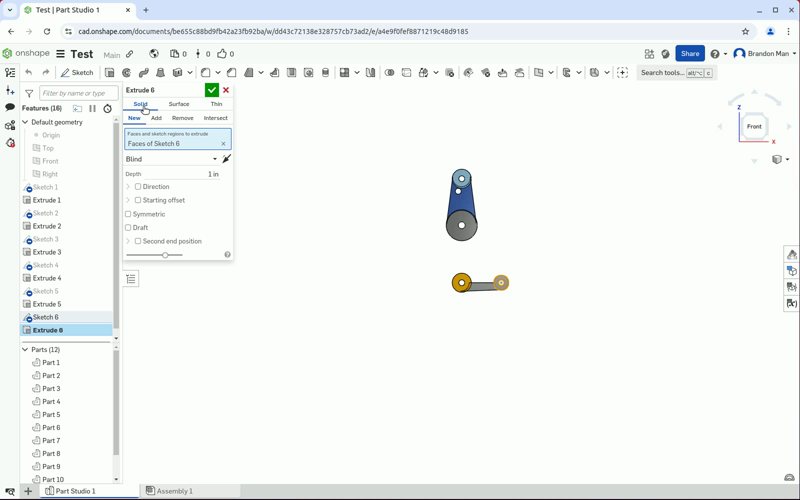
click(143, 106)
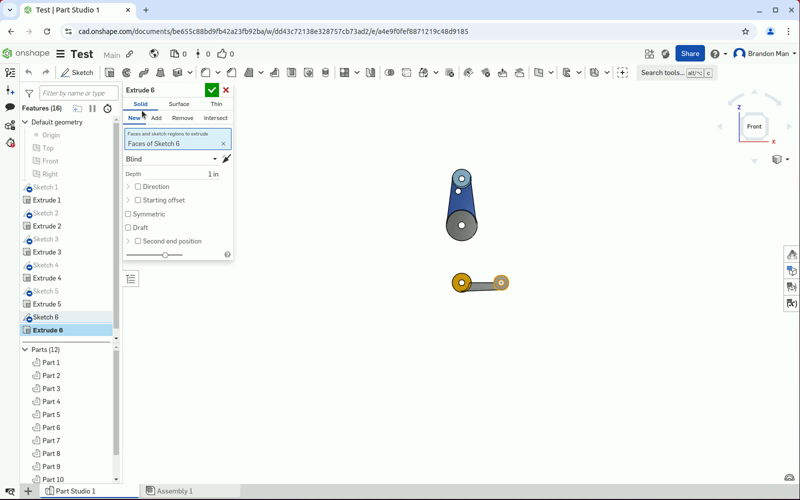
mouse_move(137, 120)
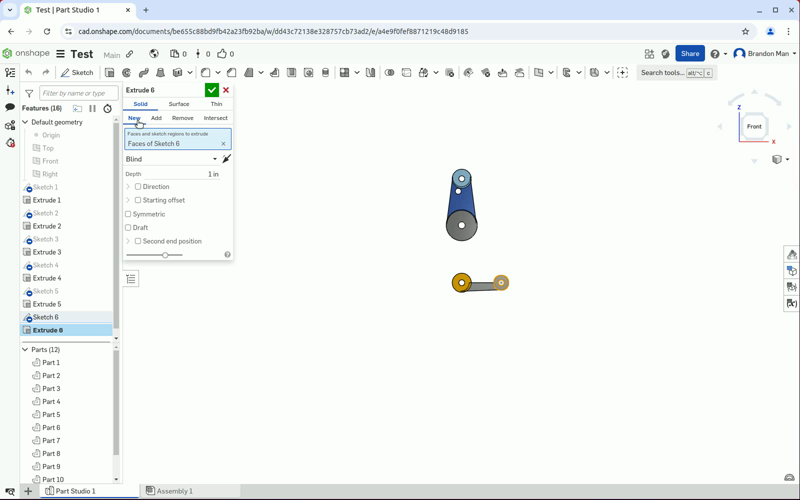
click(137, 120)
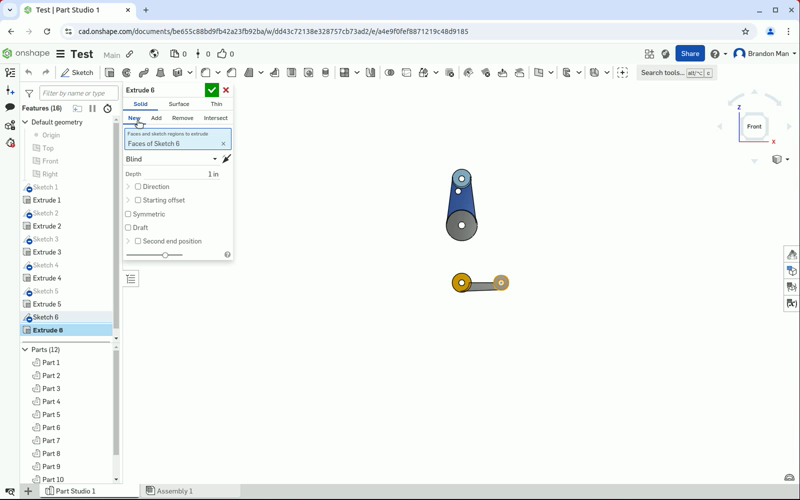
key(tab, 4)
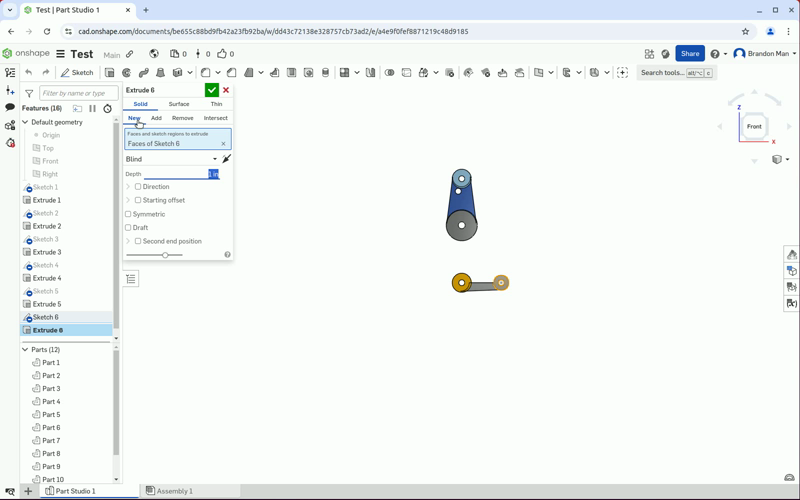
text(0.481)
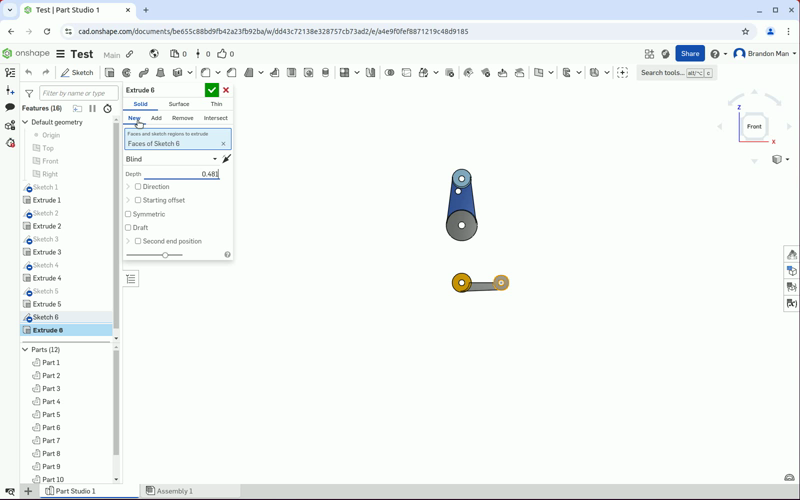
key(enter)
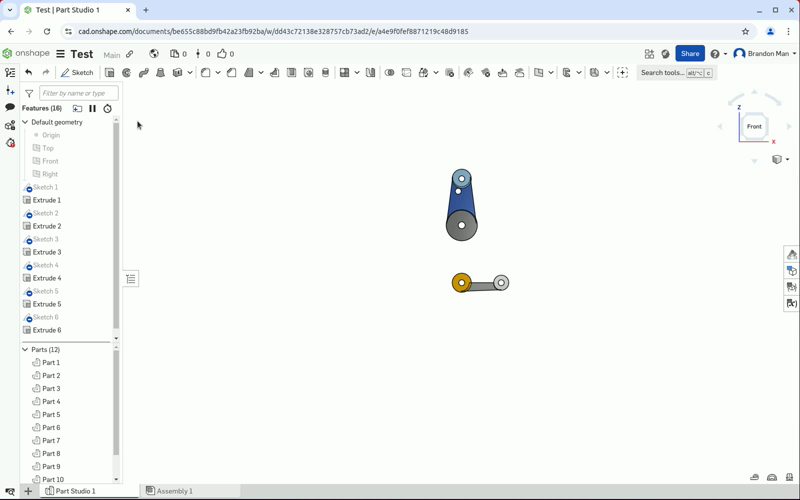
key(shift+h)
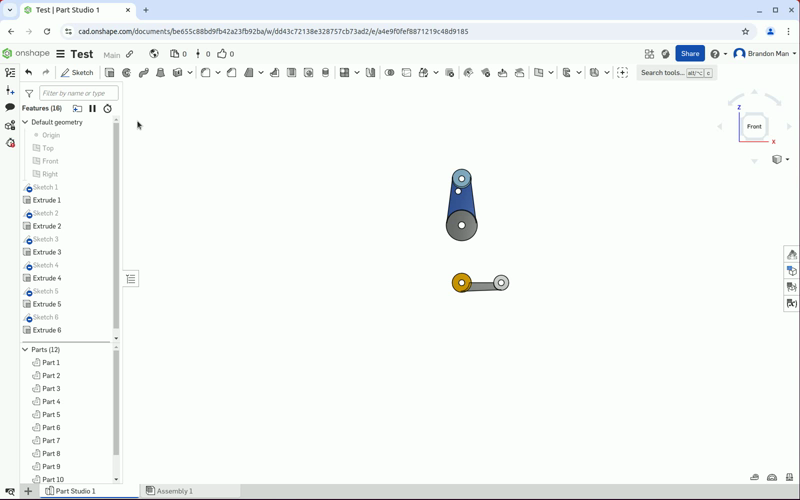
key(shift+h)
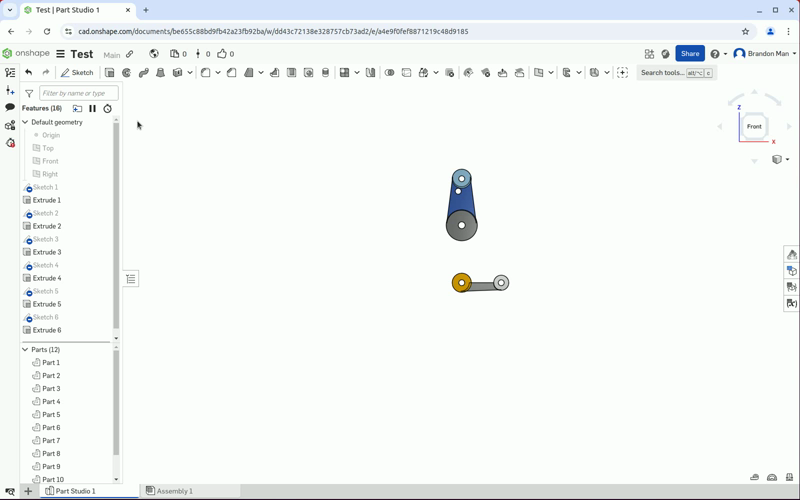
mouse_move(69, 189)
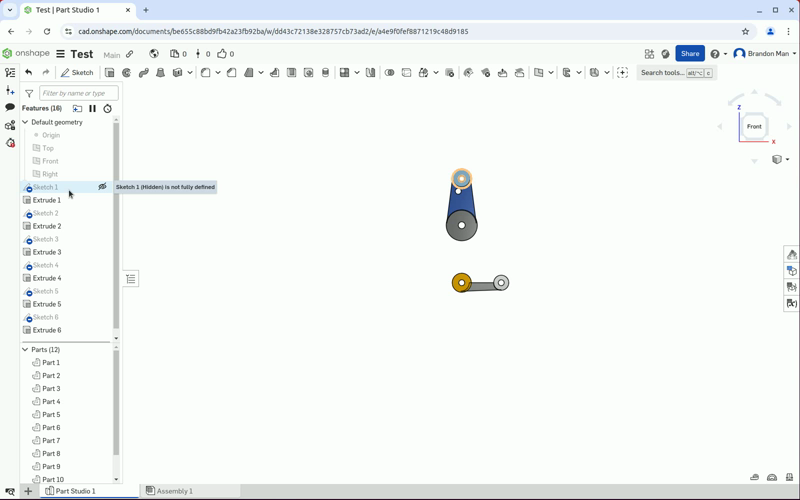
click(69, 189)
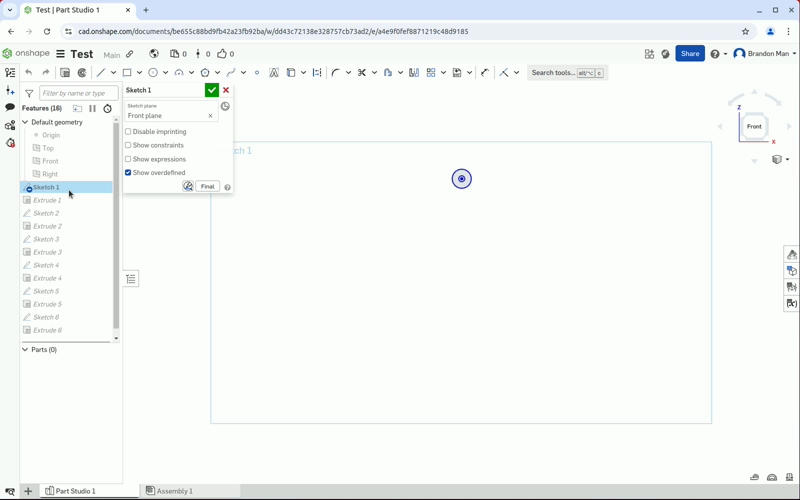
mouse_move(229, 92)
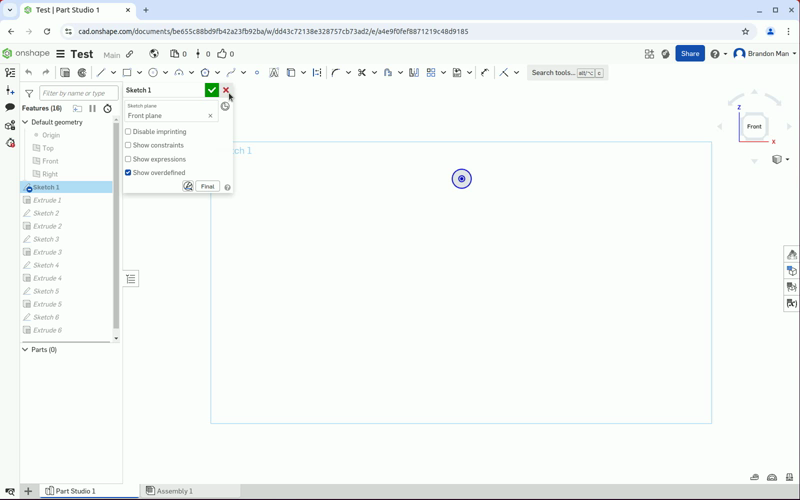
click(229, 92)
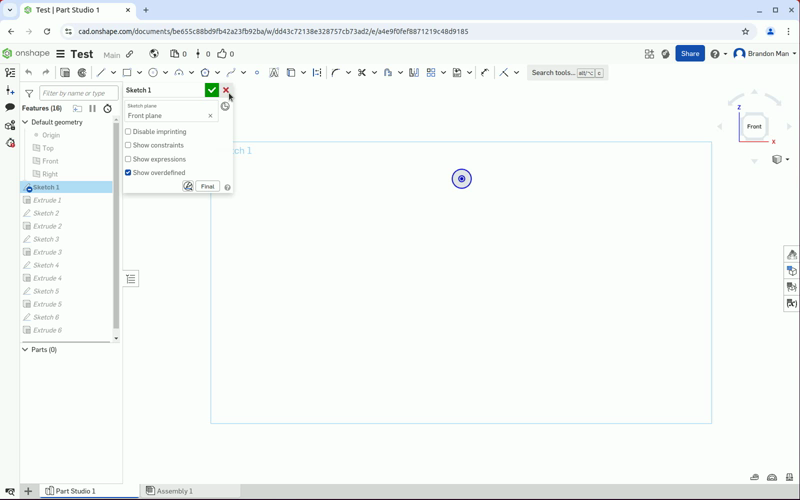
key(shift+s)
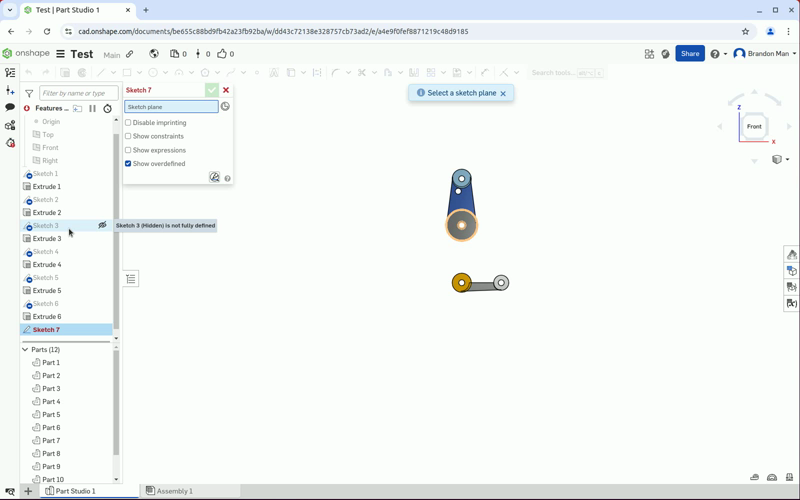
scroll(3)
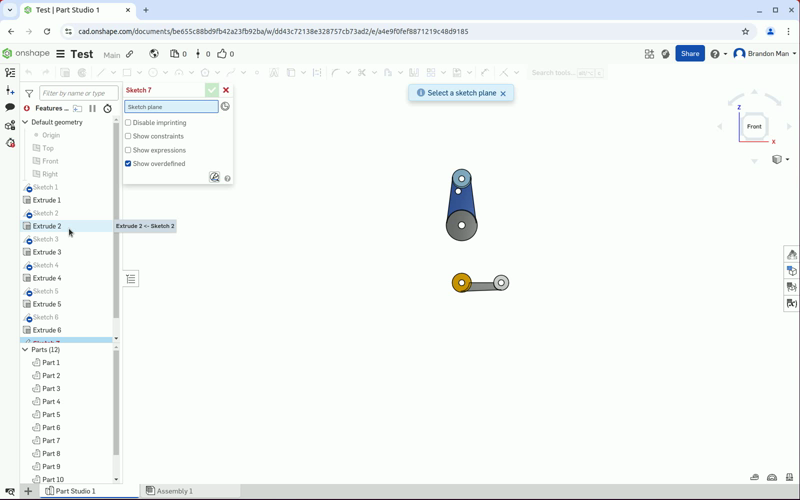
mouse_move(69, 163)
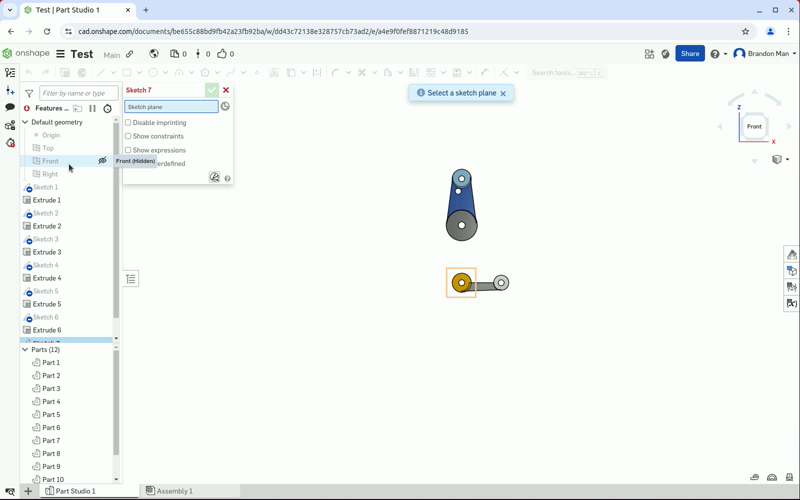
click(69, 163)
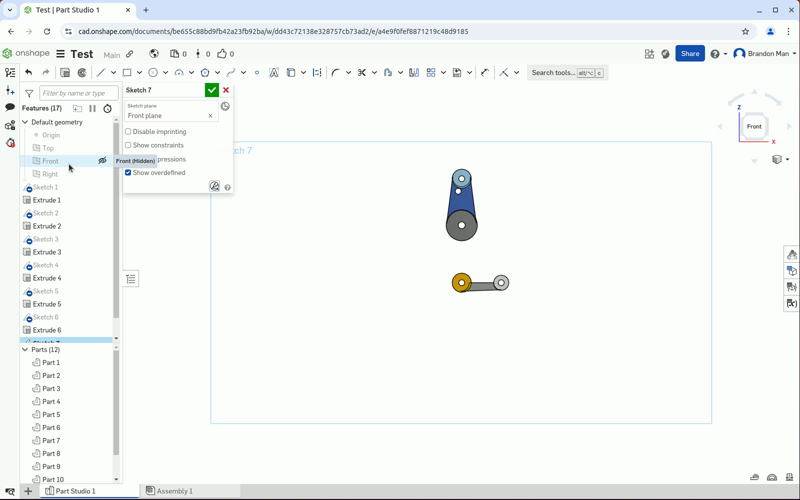
mouse_move(69, 352)
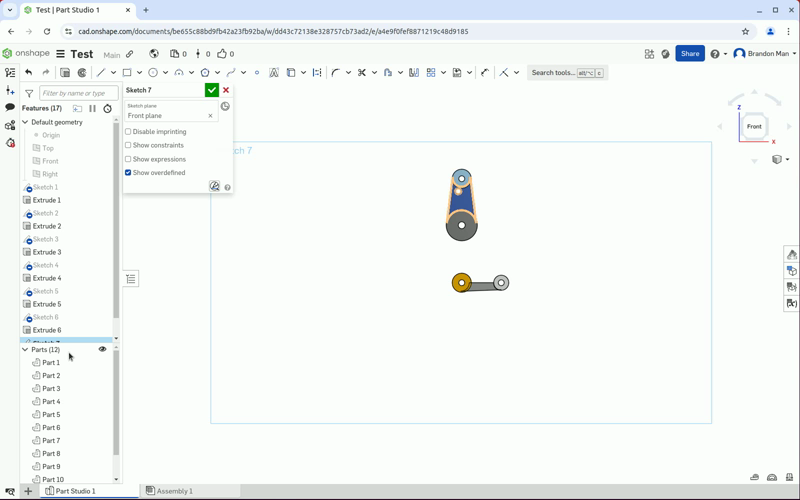
key(y)
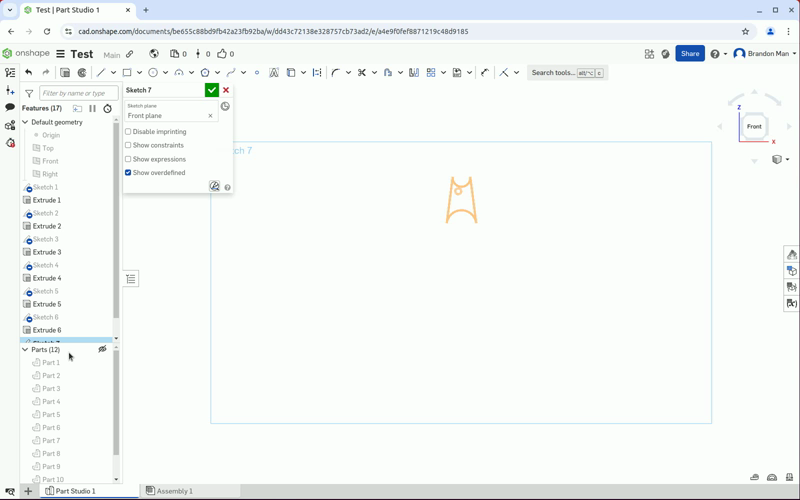
key(l)
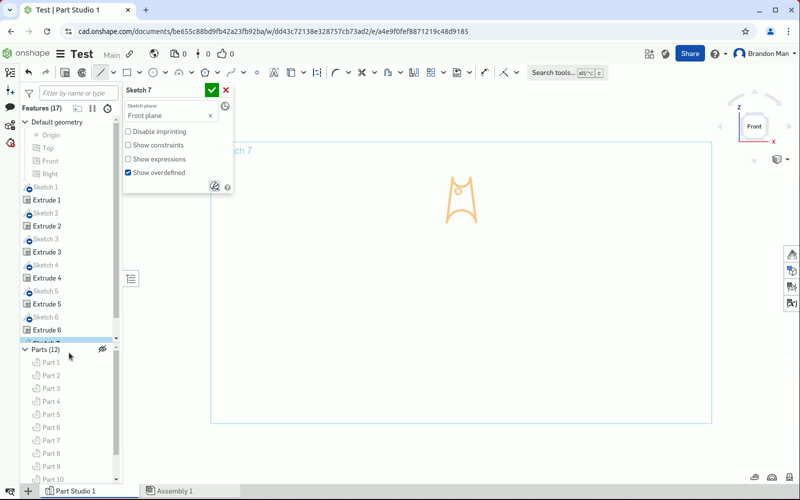
key_down(shift)
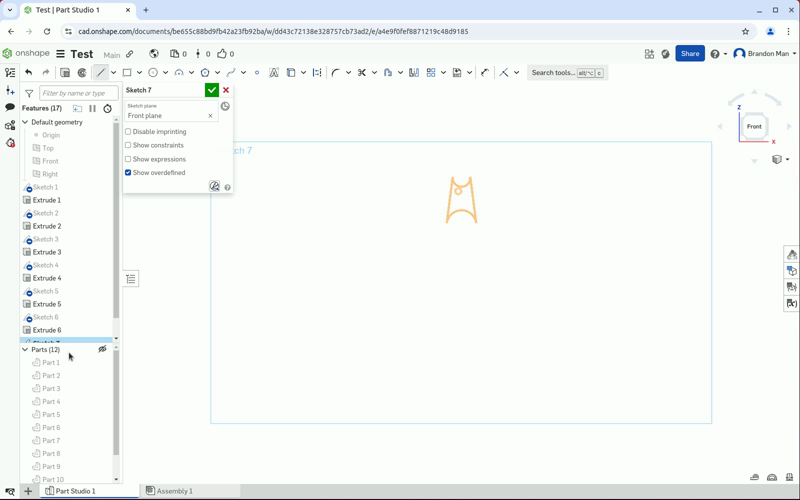
mouse_move(446, 226)
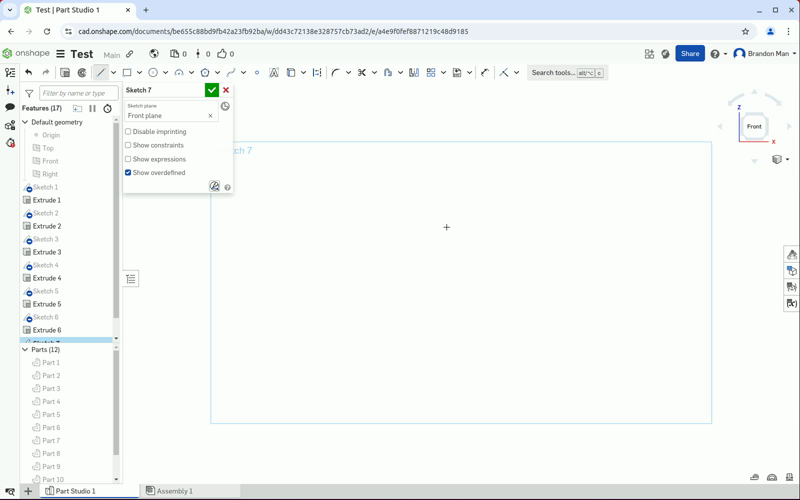
click(446, 226)
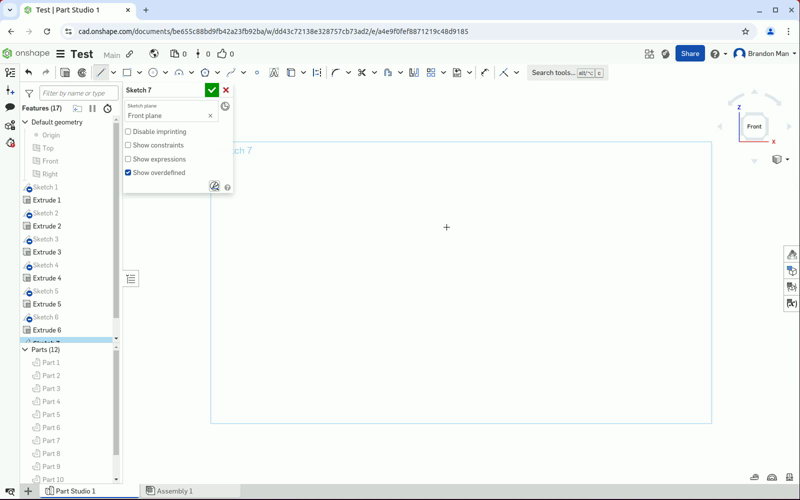
key_up(shift)
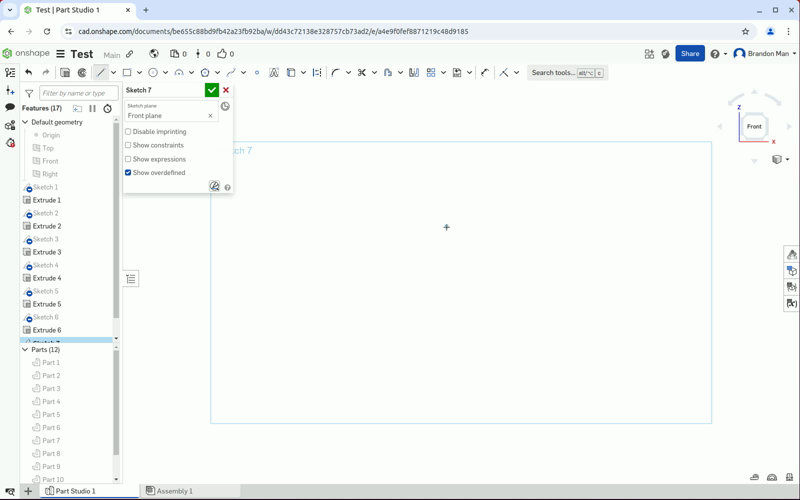
key_down(shift)
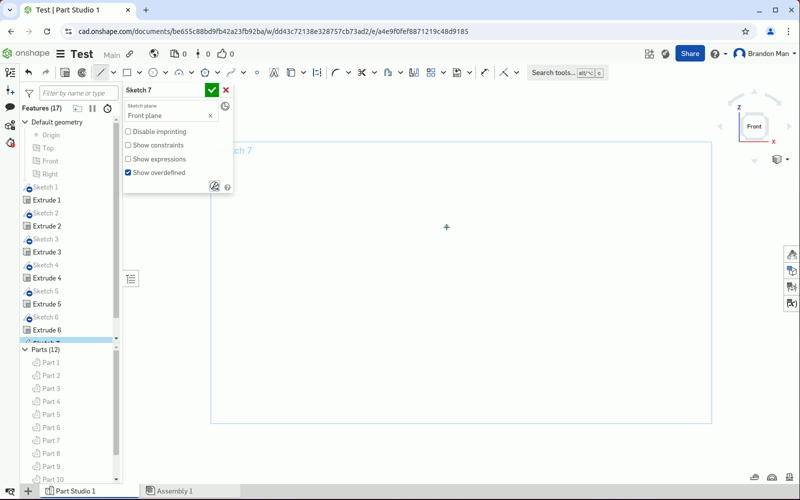
mouse_move(476, 226)
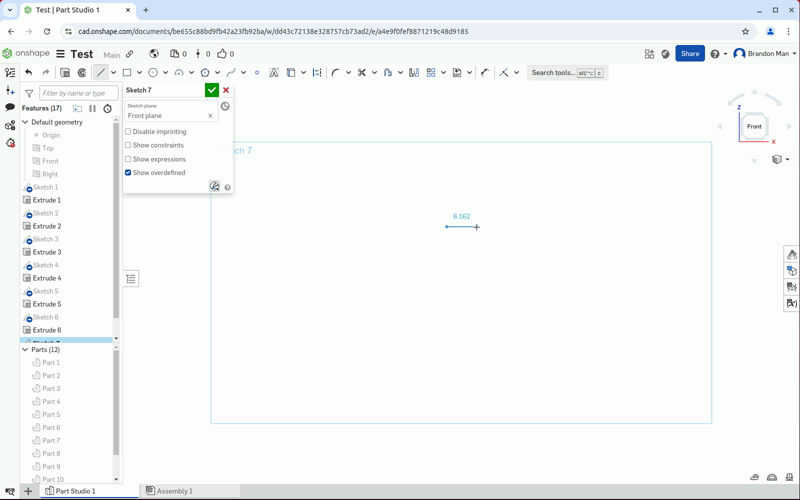
mouse_move(452, 284)
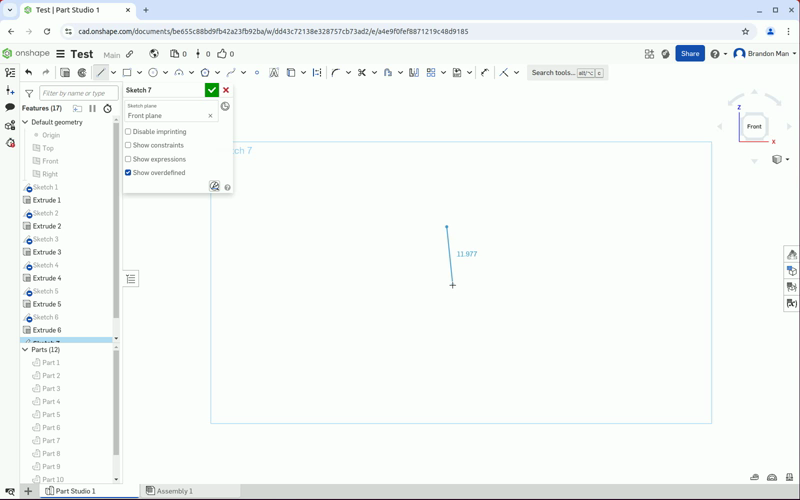
click(452, 284)
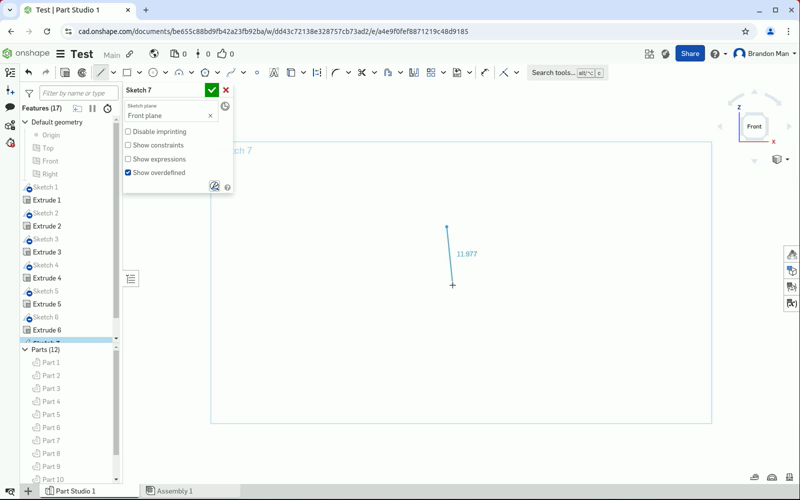
key_up(shift)
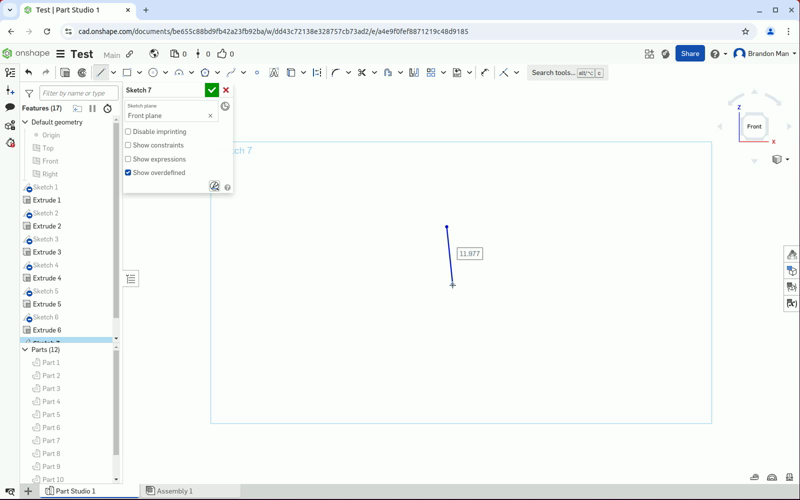
key(esc)
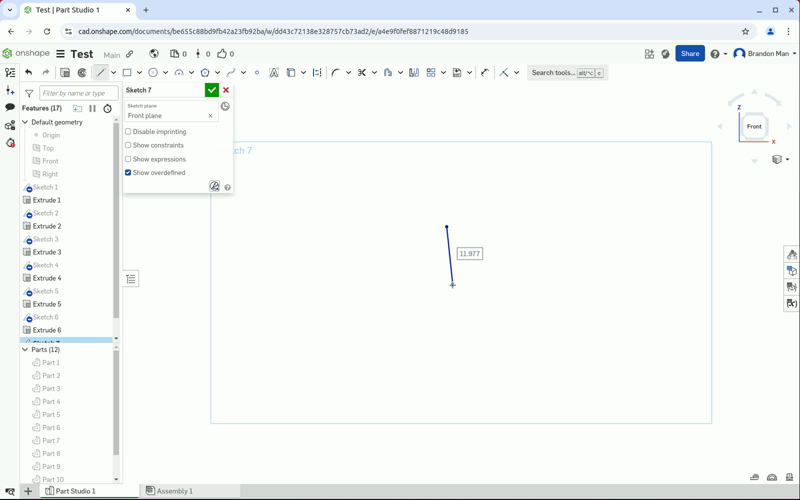
key(a)
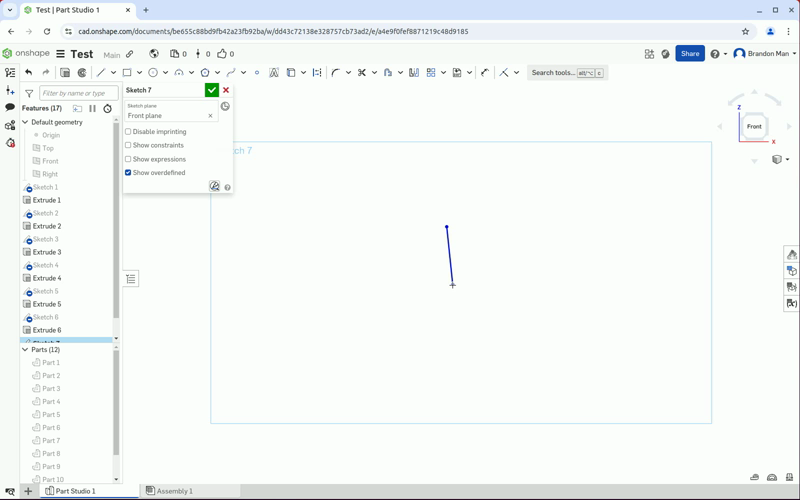
mouse_move(452, 284)
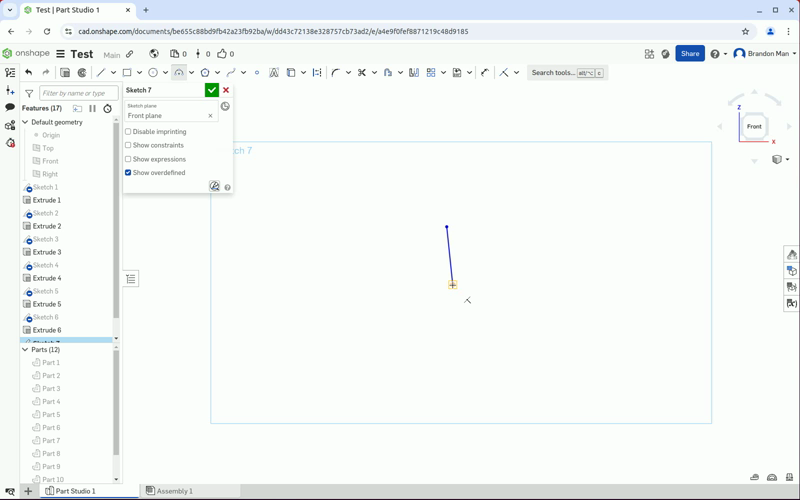
click(452, 284)
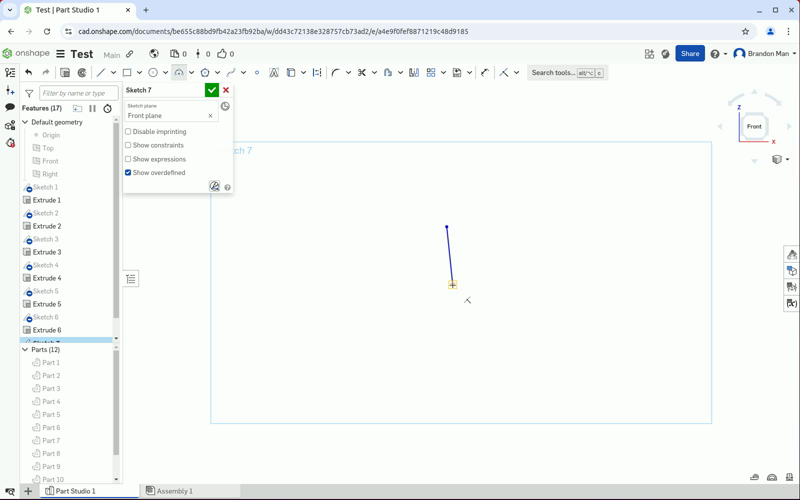
key_down(shift)
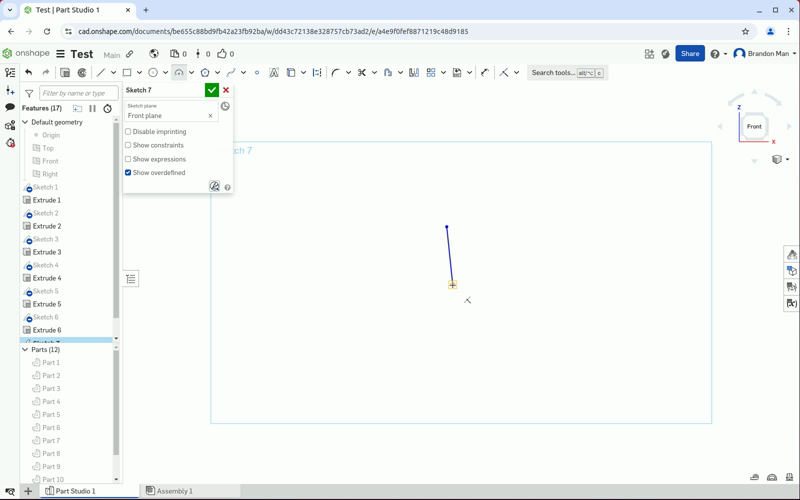
mouse_move(469, 284)
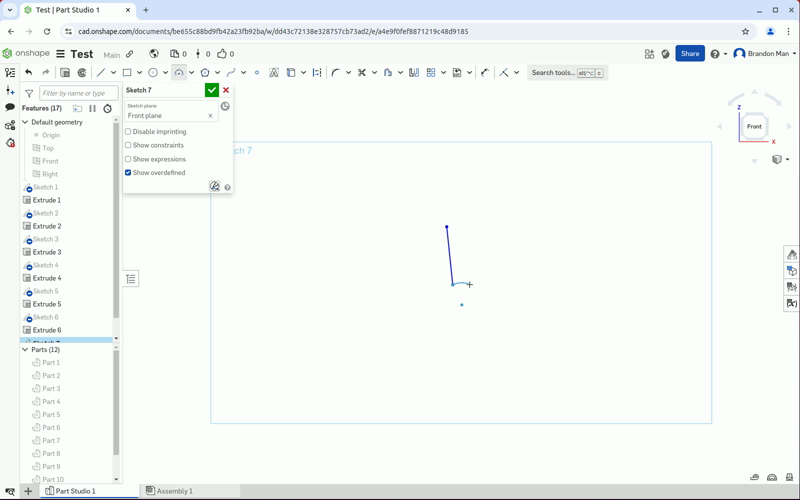
click(469, 284)
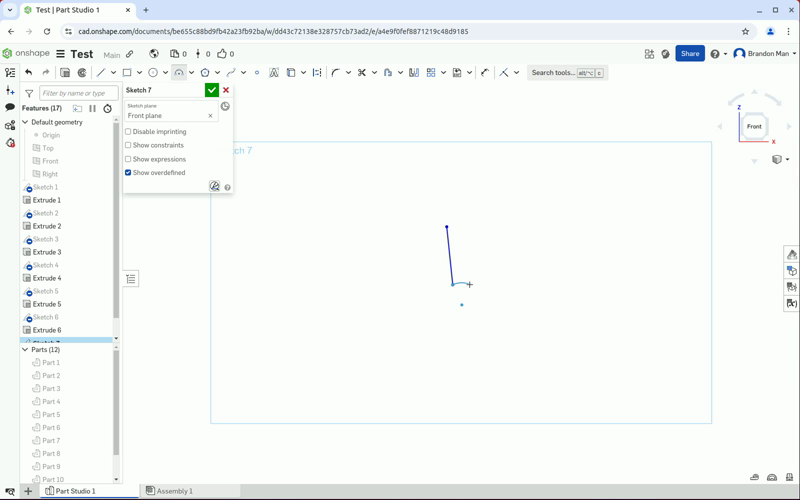
mouse_move(461, 275)
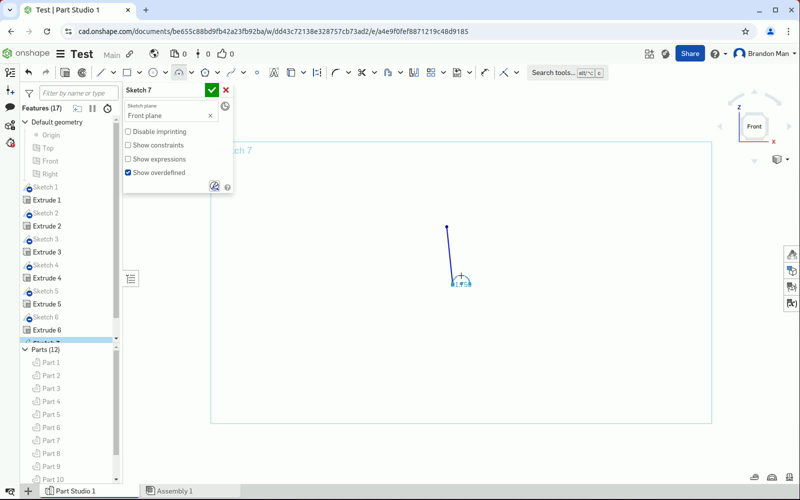
click(461, 275)
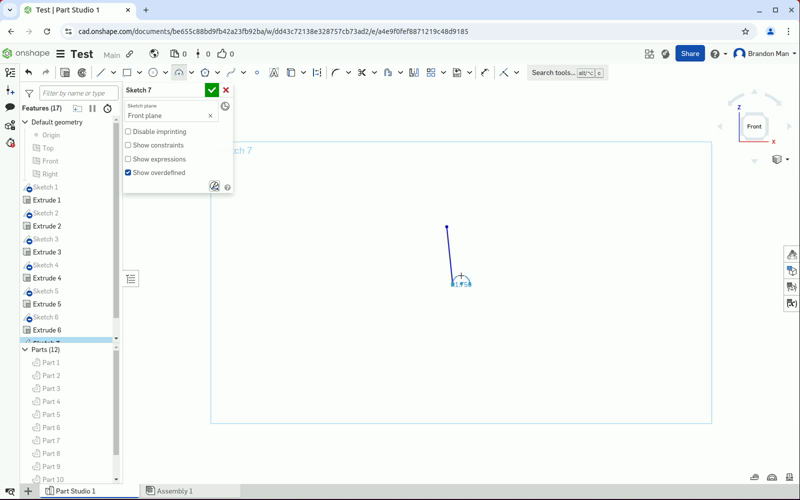
key_up(shift)
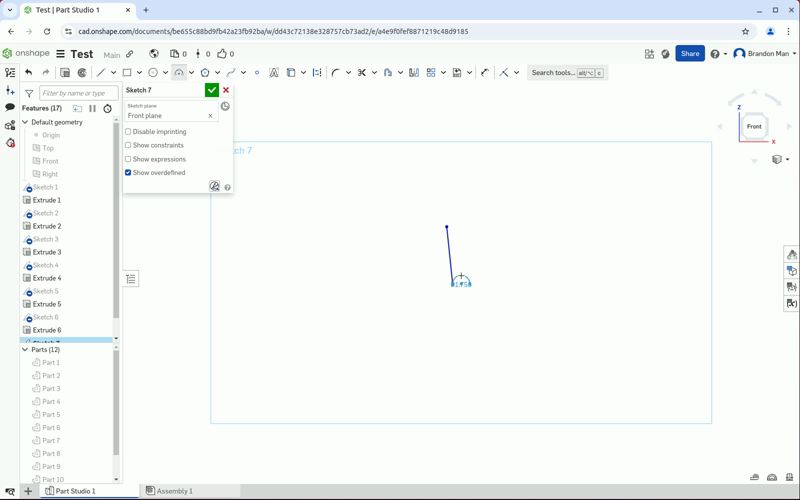
key(esc)
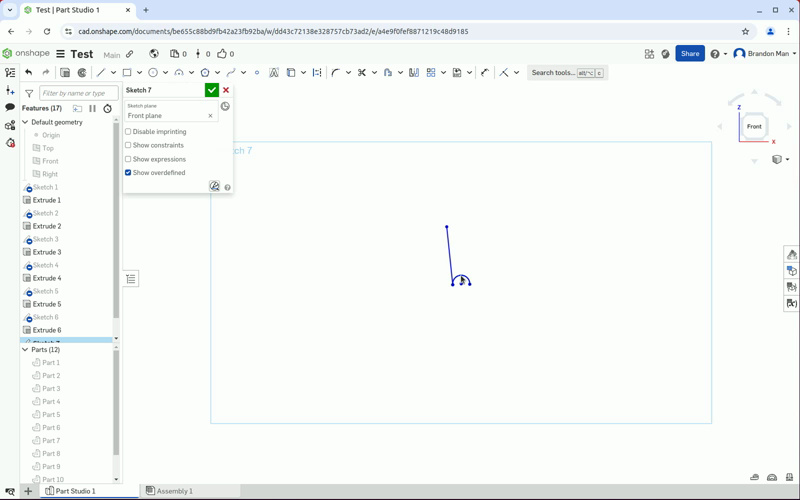
key(l)
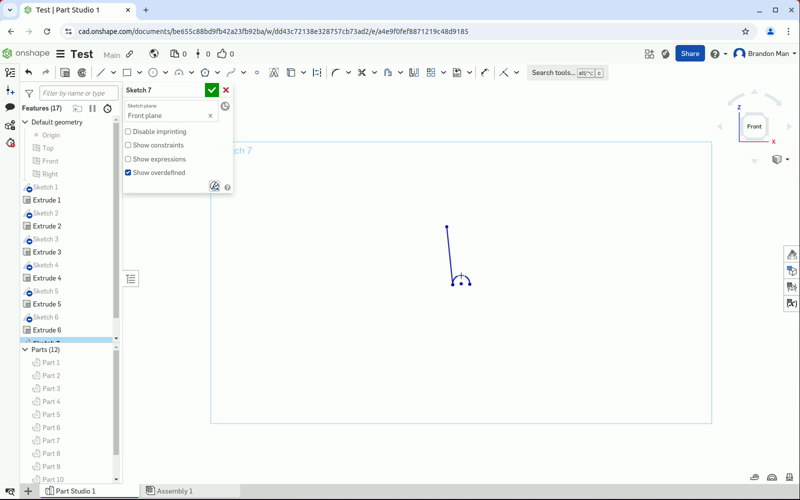
mouse_move(469, 284)
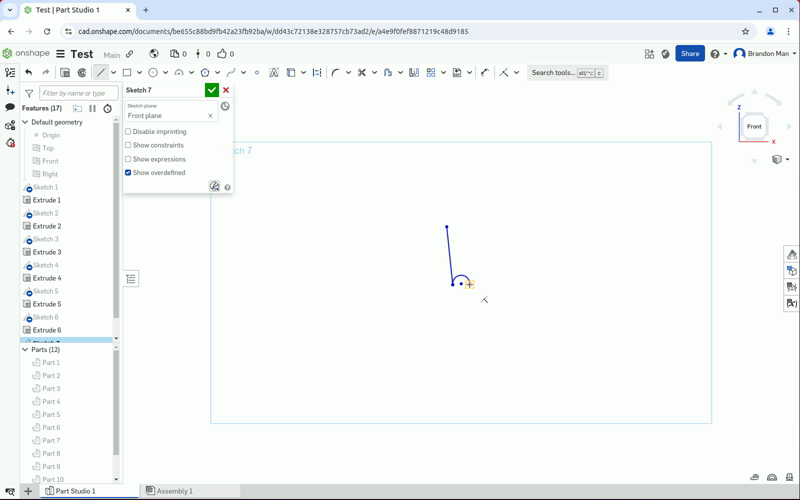
click(469, 284)
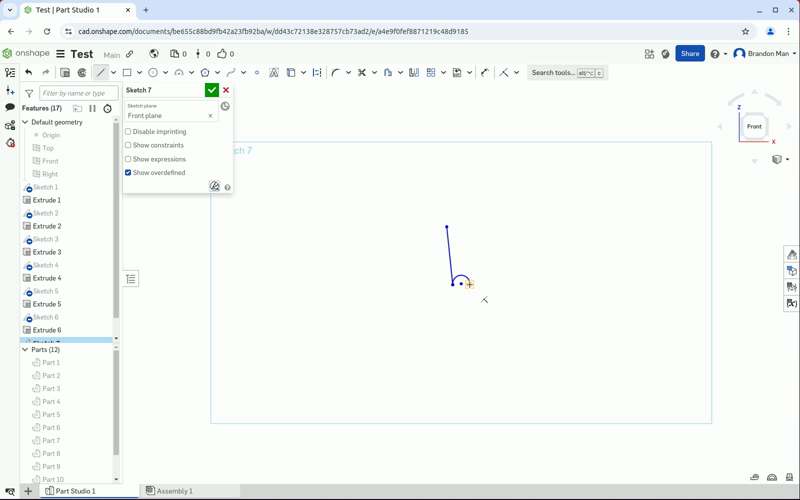
key_down(shift)
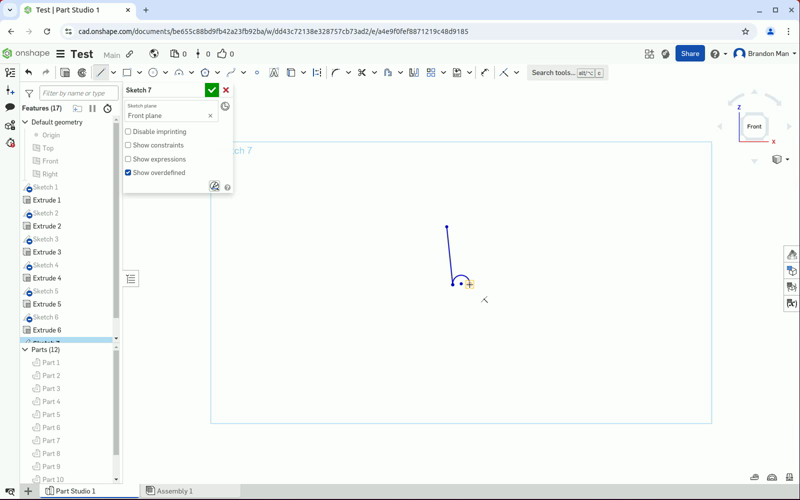
mouse_move(499, 284)
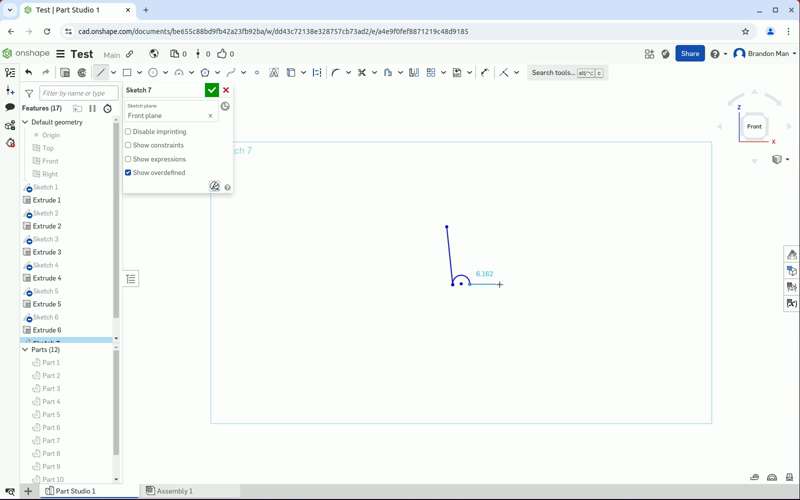
mouse_move(495, 284)
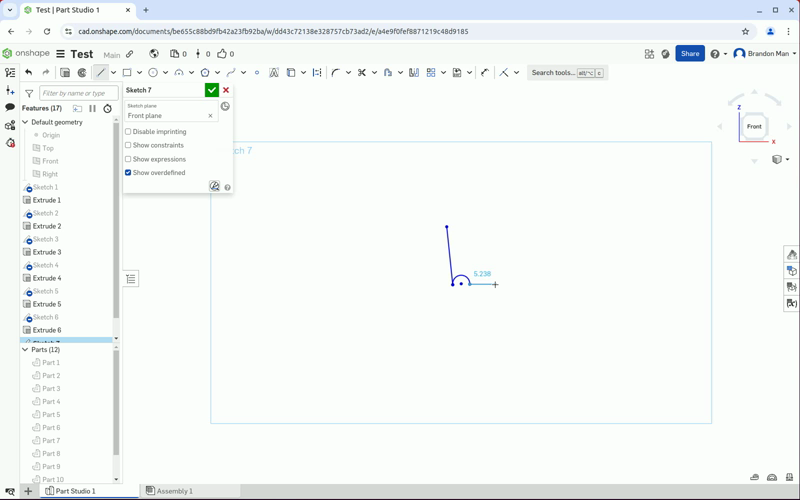
click(495, 284)
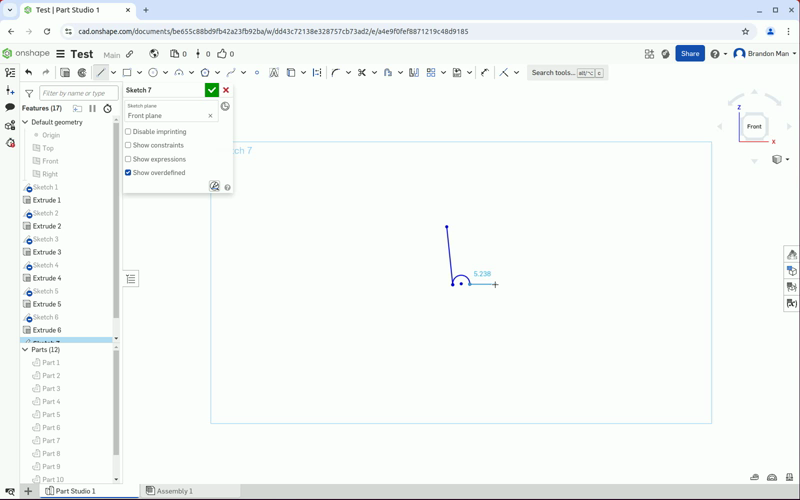
key_up(shift)
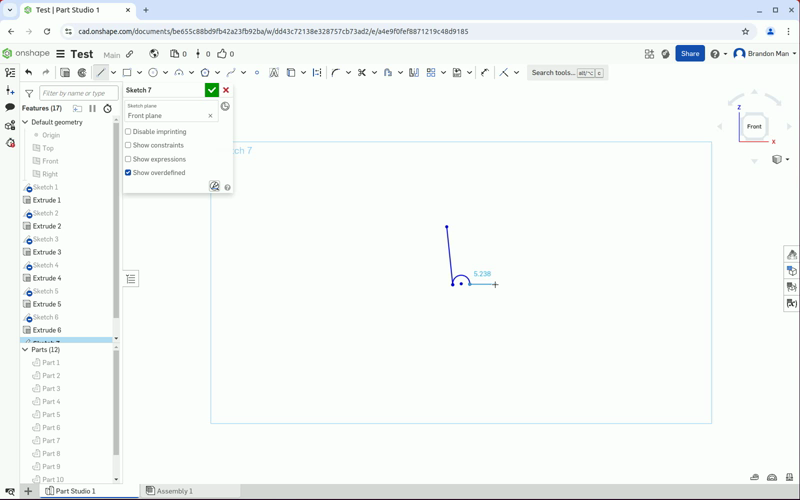
key(esc)
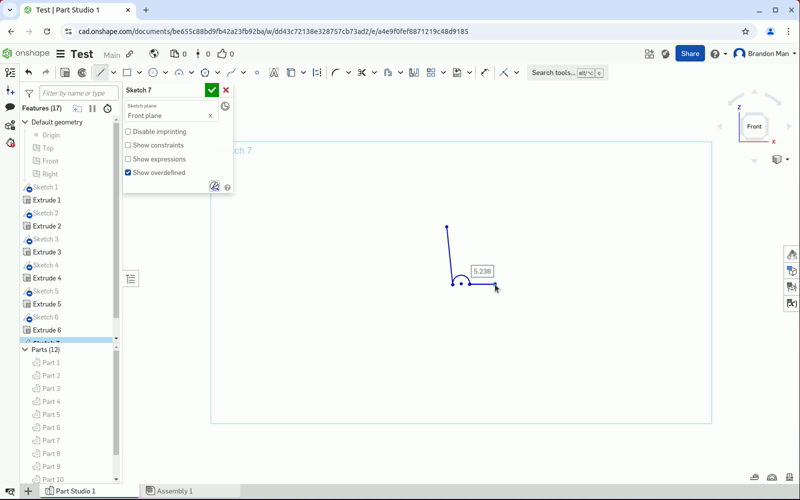
key(a)
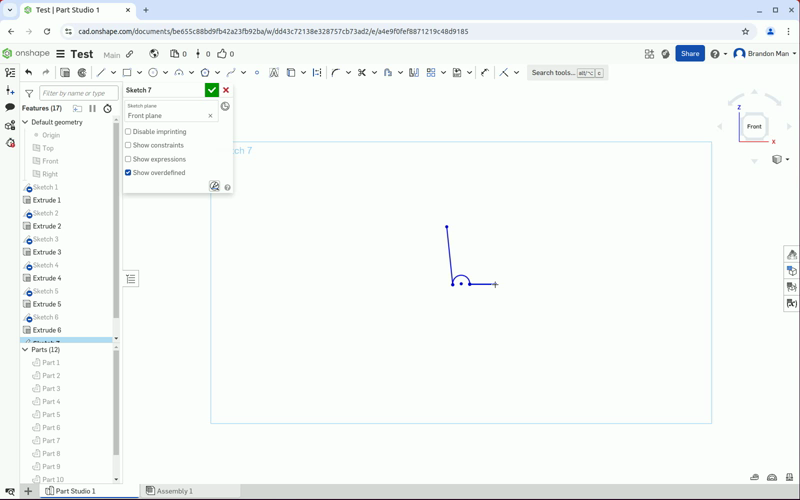
mouse_move(495, 284)
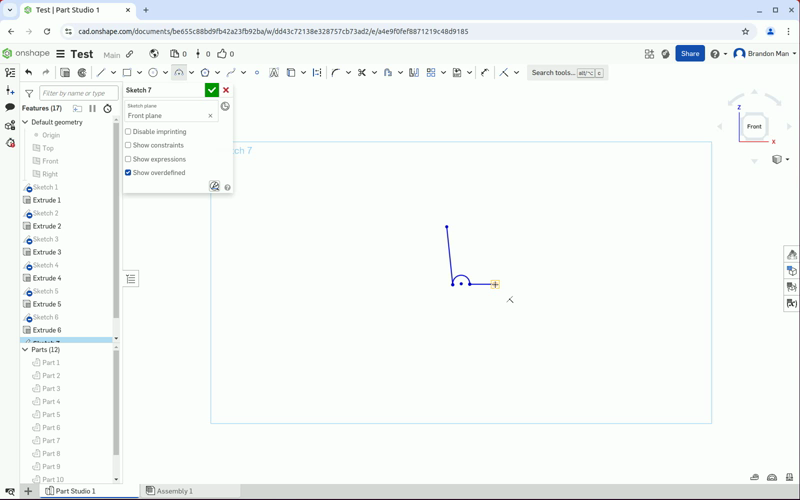
click(495, 284)
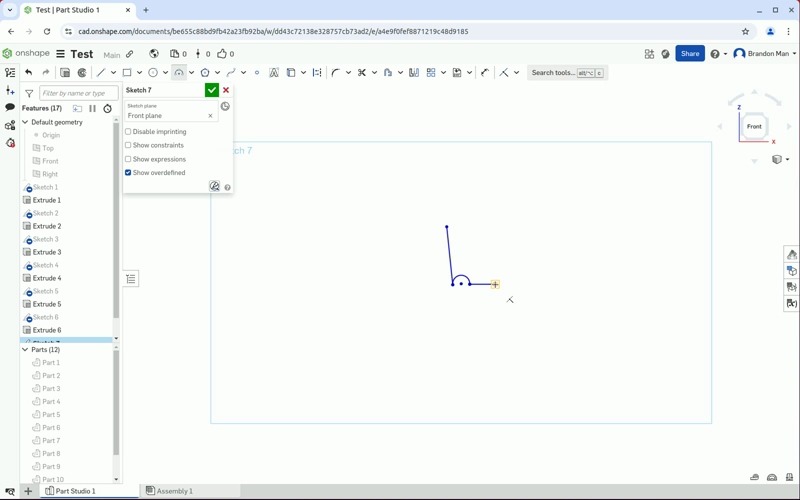
key_down(shift)
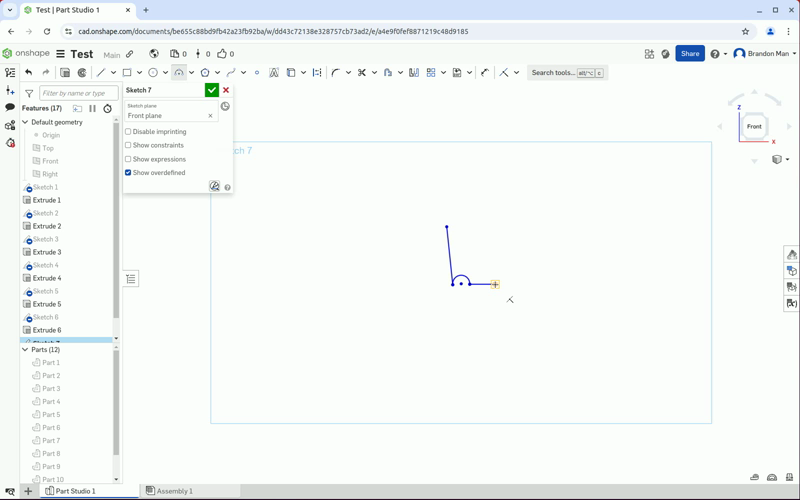
mouse_move(502, 276)
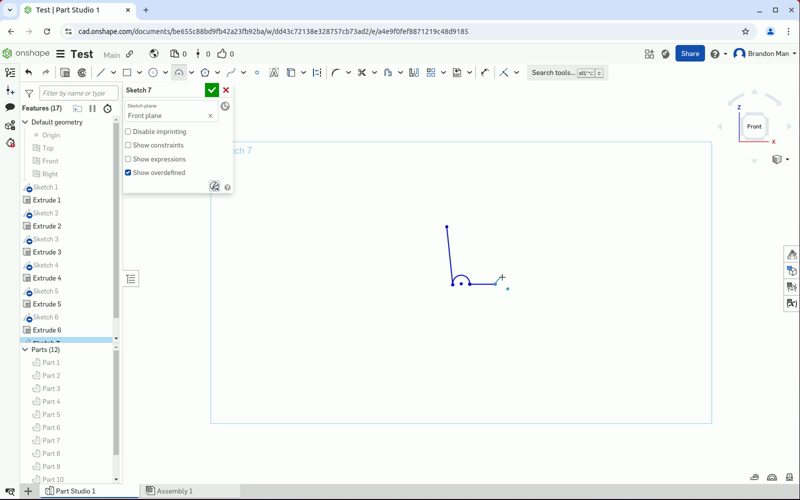
click(502, 276)
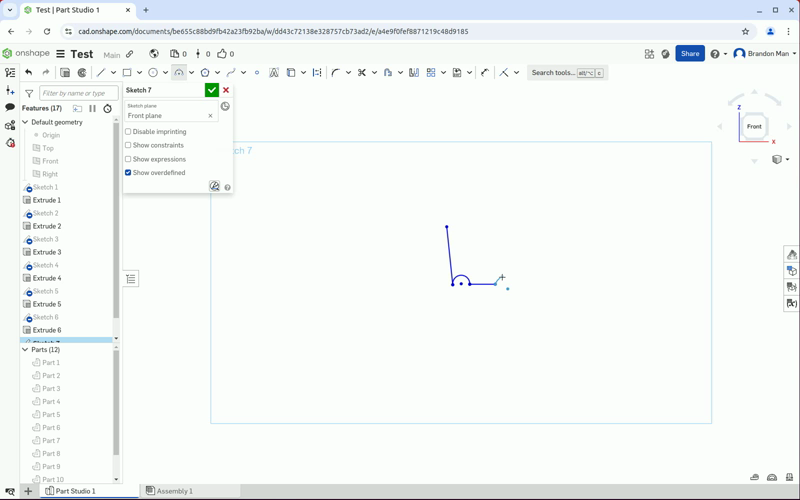
mouse_move(497, 278)
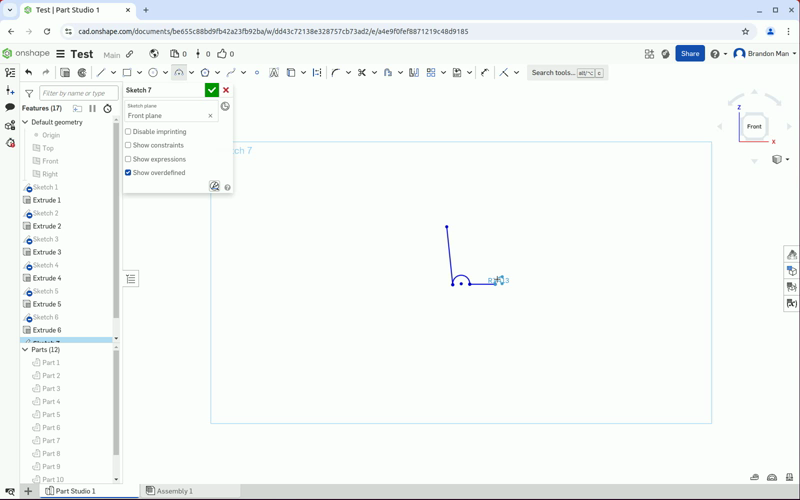
click(497, 278)
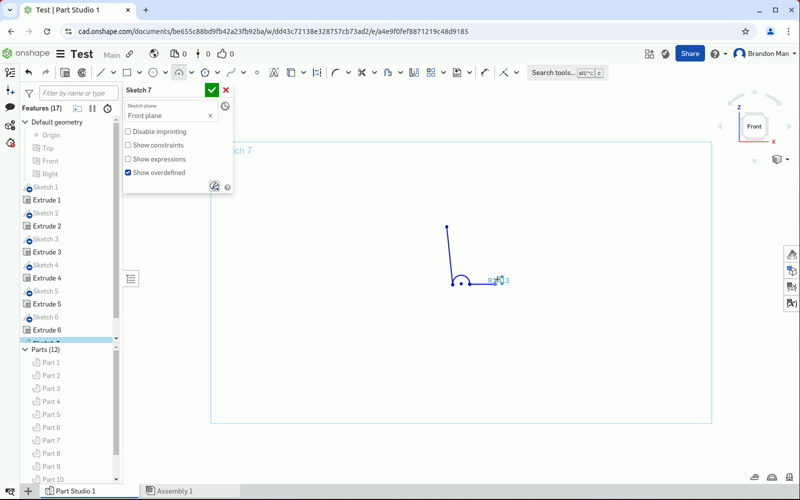
key_up(shift)
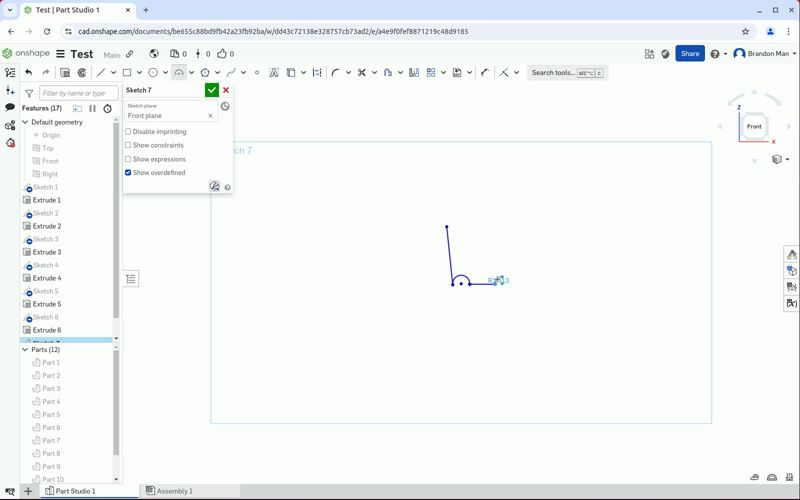
key(esc)
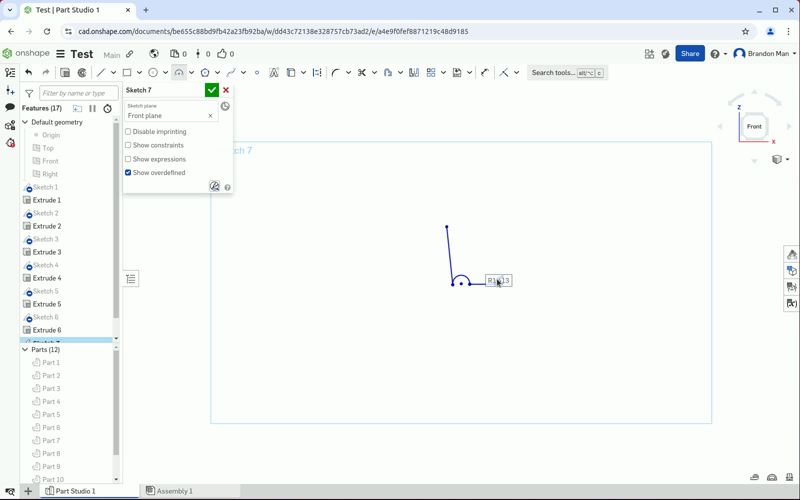
key(l)
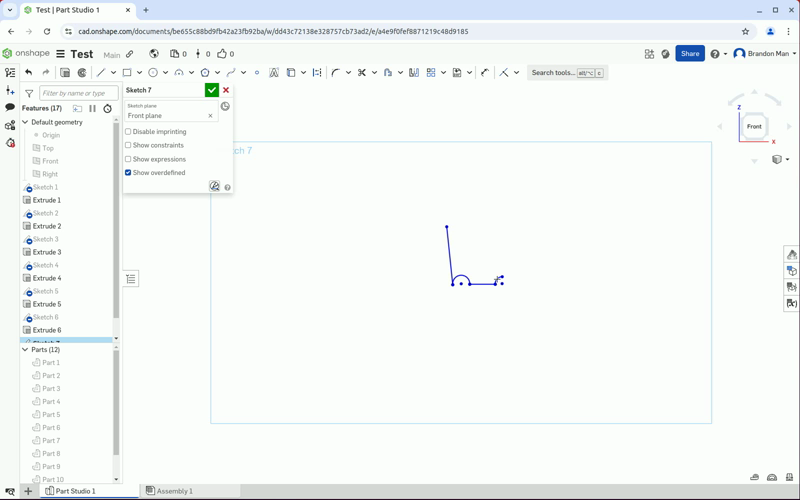
mouse_move(502, 276)
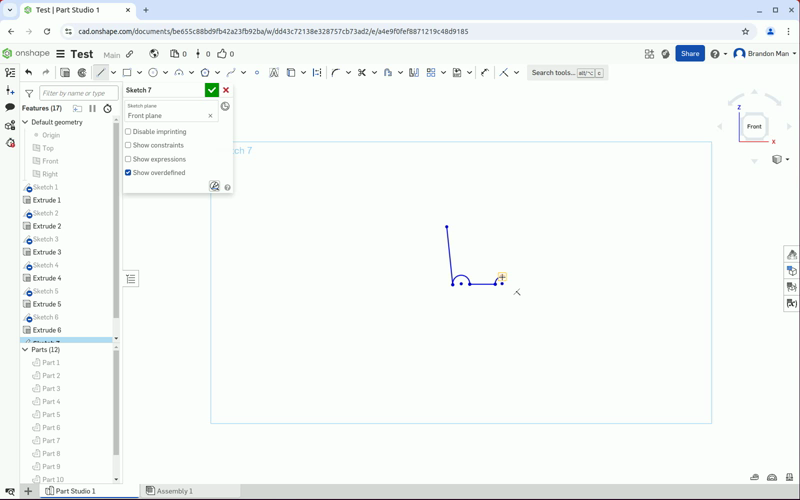
click(502, 276)
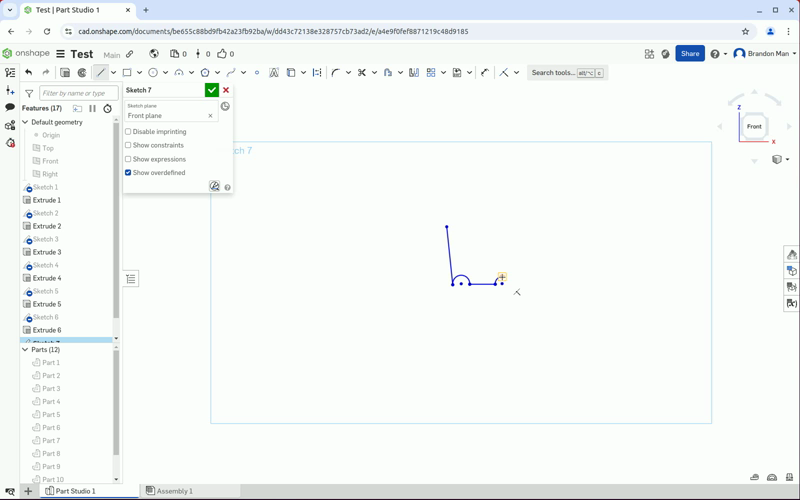
key_down(shift)
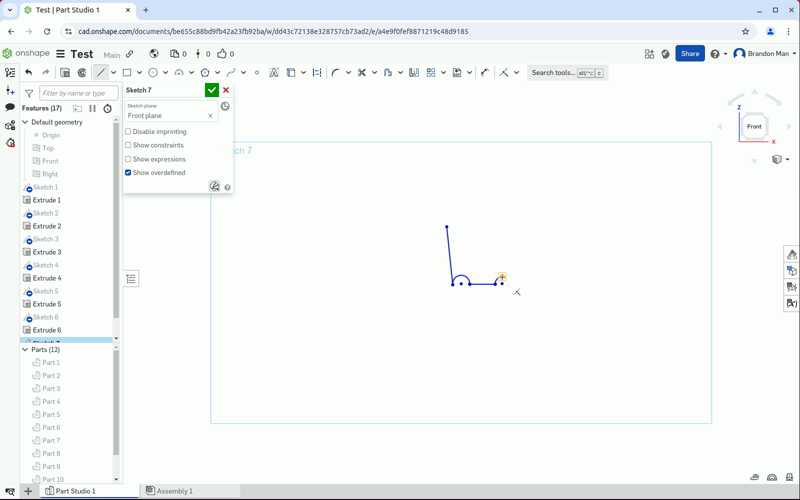
mouse_move(532, 276)
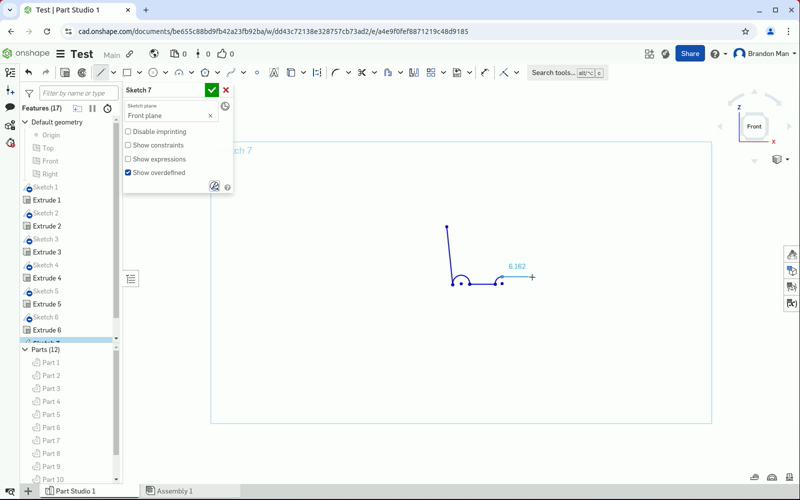
mouse_move(479, 275)
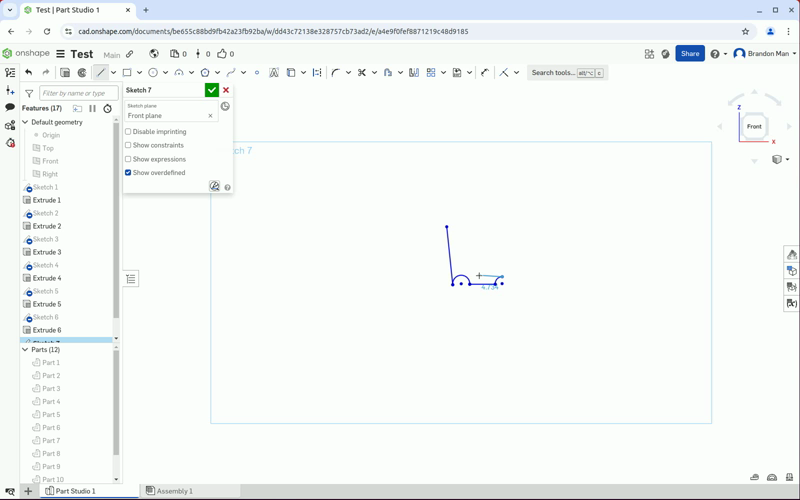
click(479, 275)
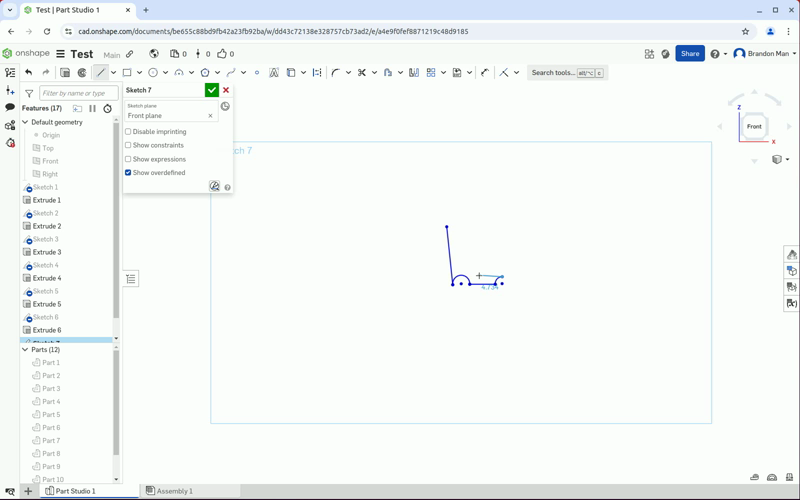
key_up(shift)
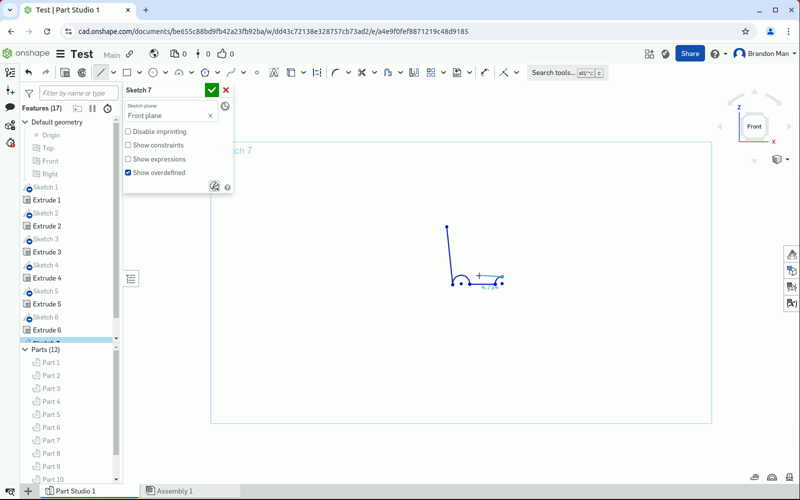
key(esc)
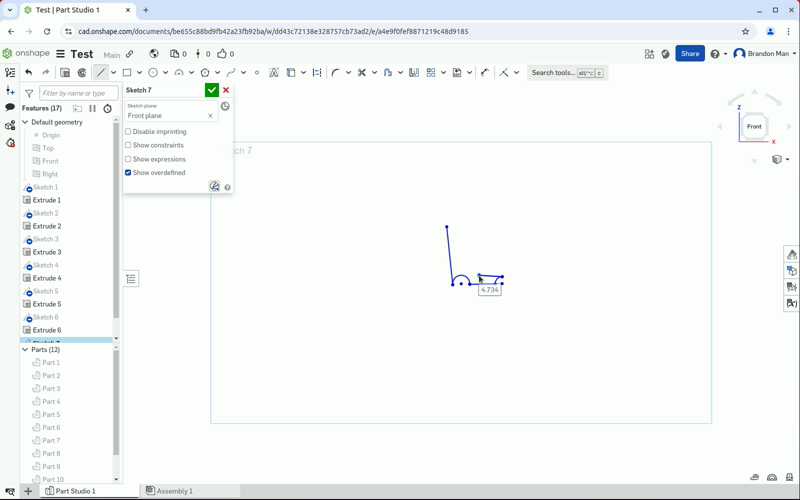
key(a)
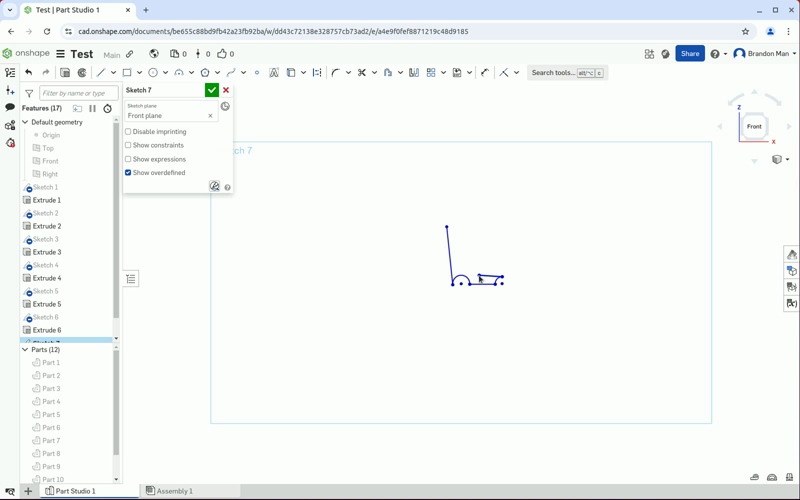
mouse_move(479, 275)
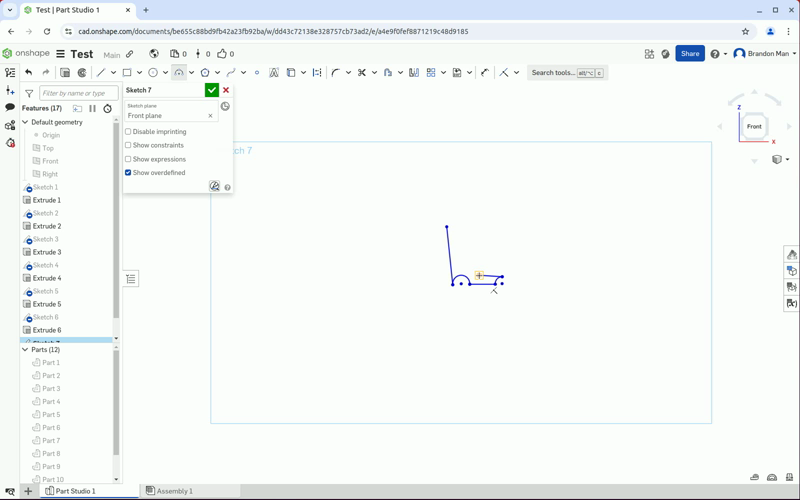
click(479, 275)
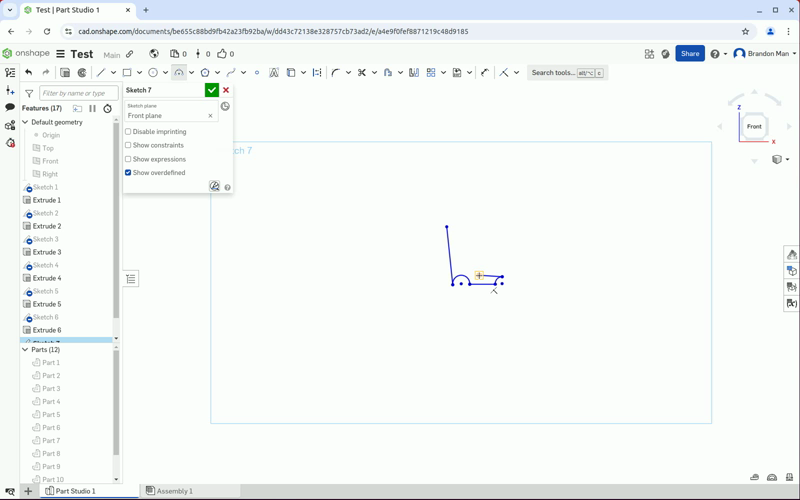
key_down(shift)
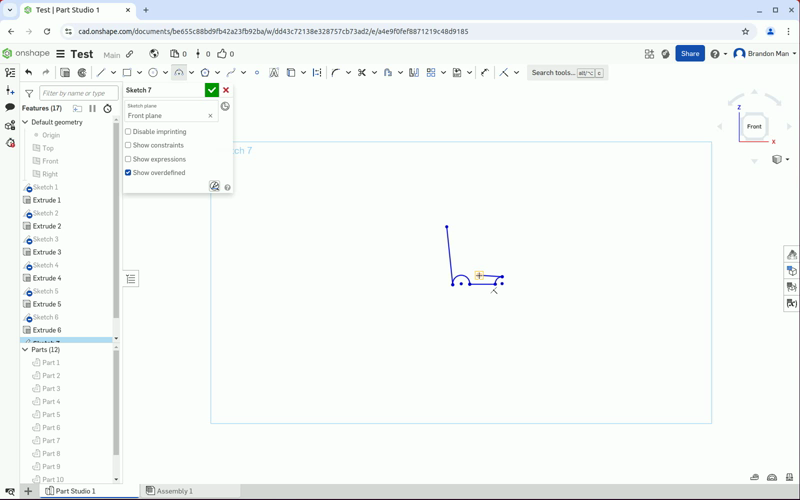
mouse_move(471, 267)
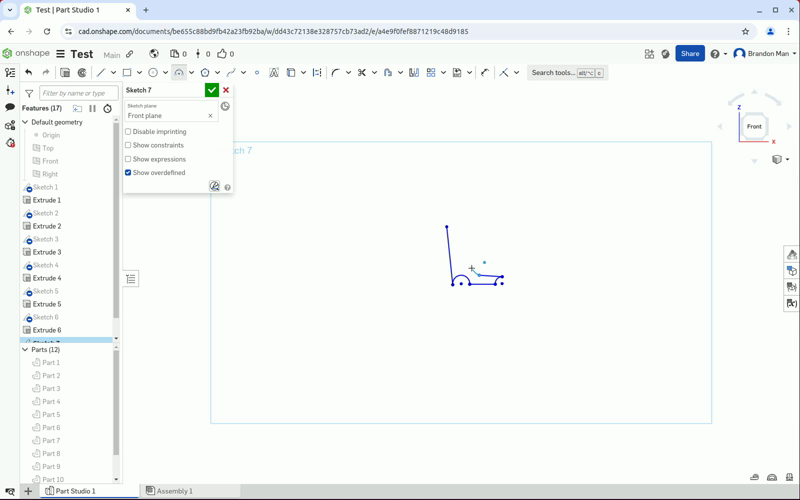
click(471, 267)
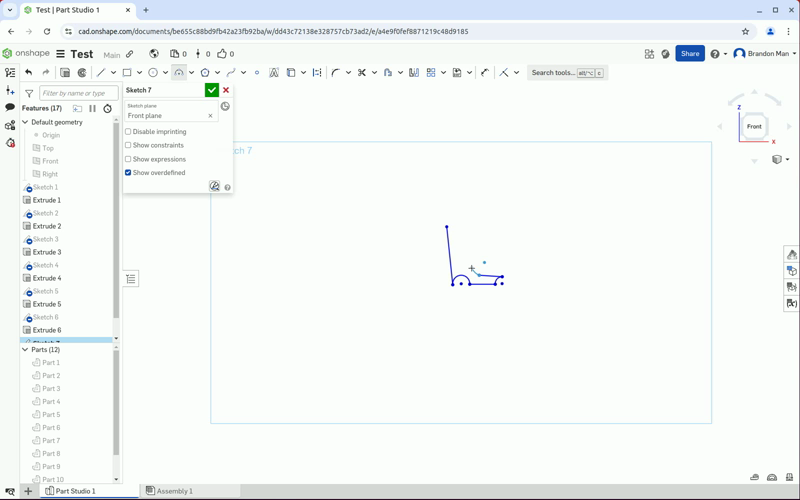
mouse_move(473, 273)
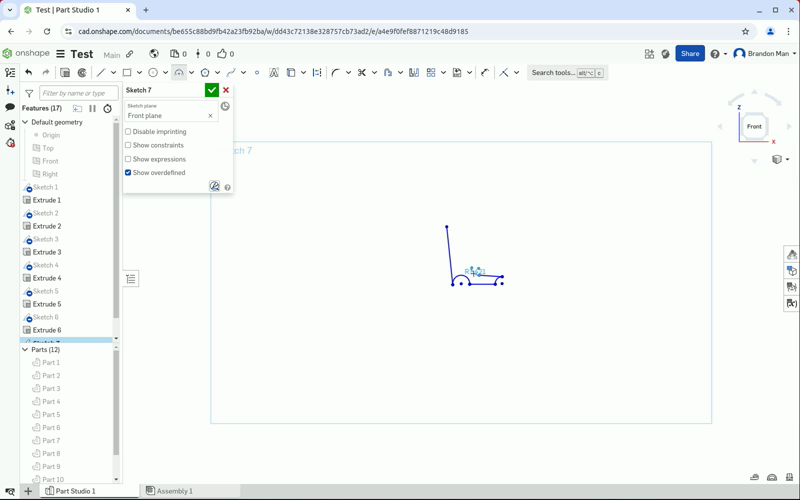
click(473, 273)
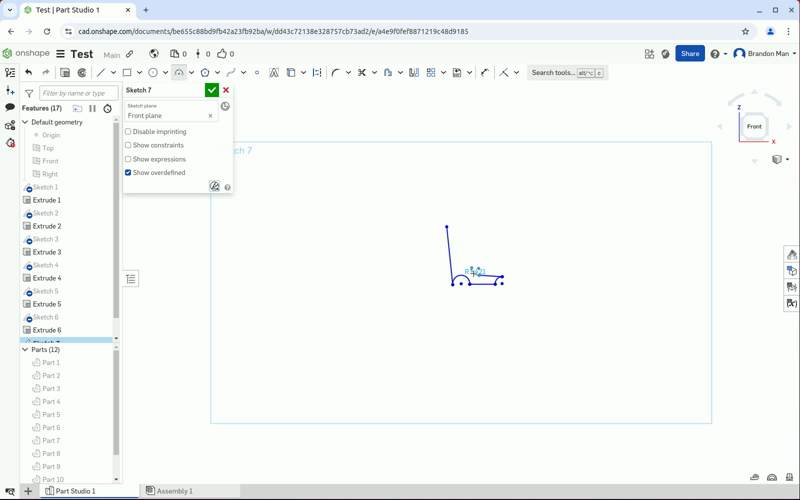
key_up(shift)
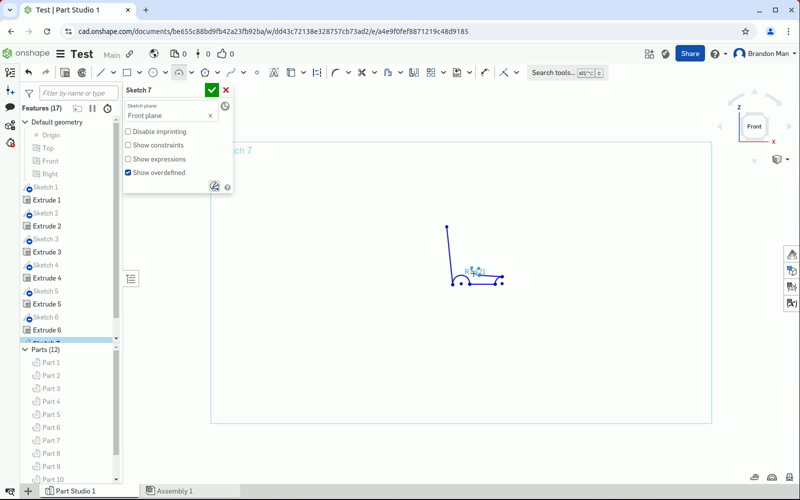
key(esc)
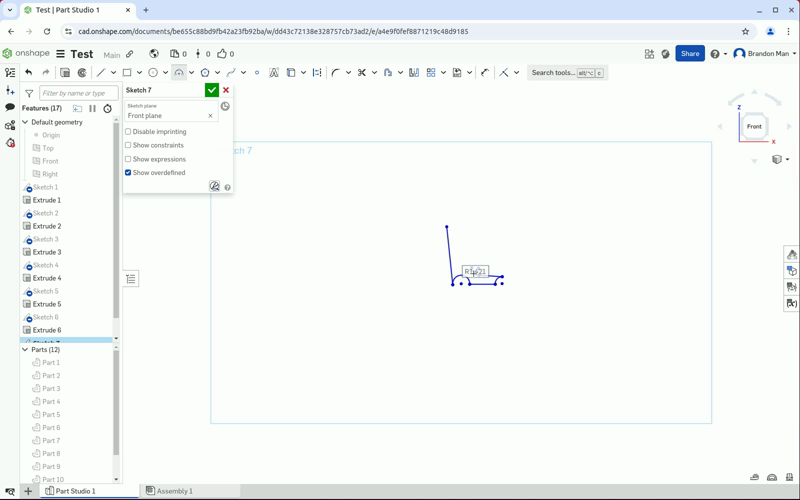
key(l)
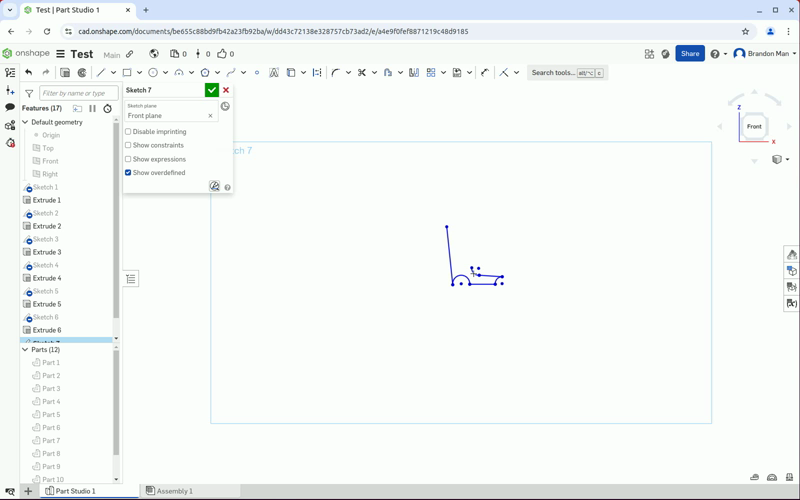
mouse_move(471, 267)
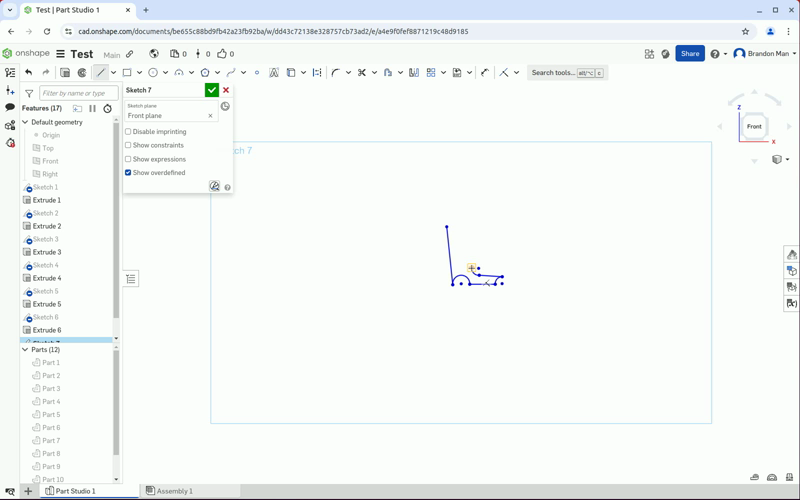
click(471, 267)
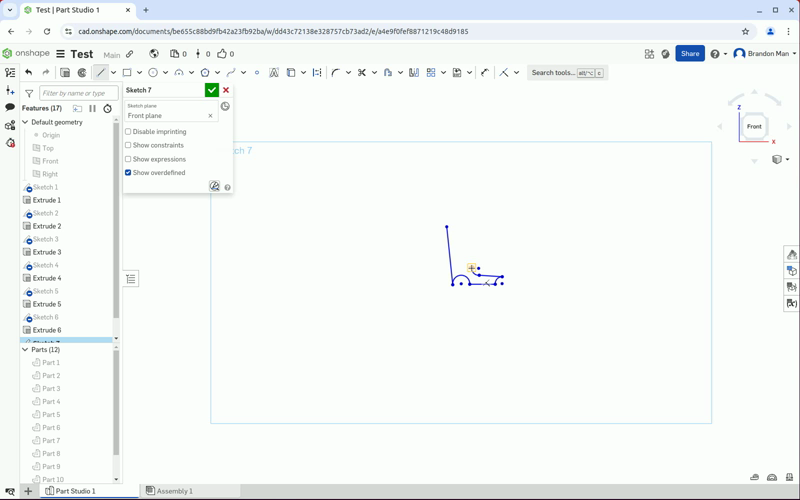
key_down(shift)
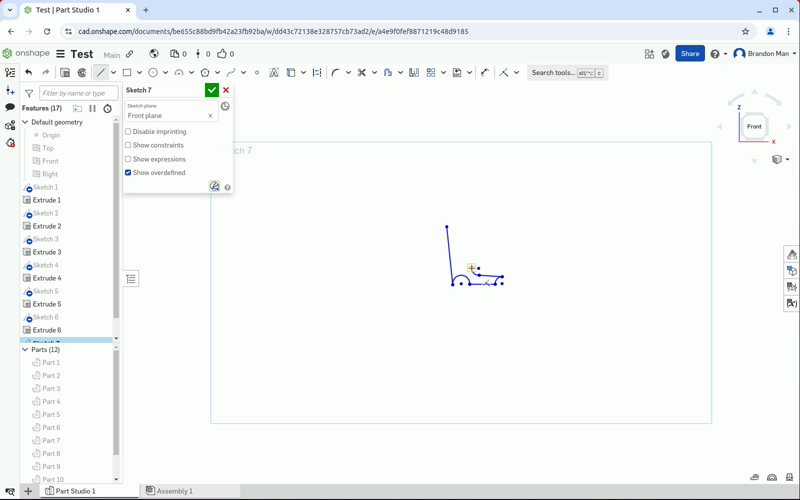
mouse_move(501, 267)
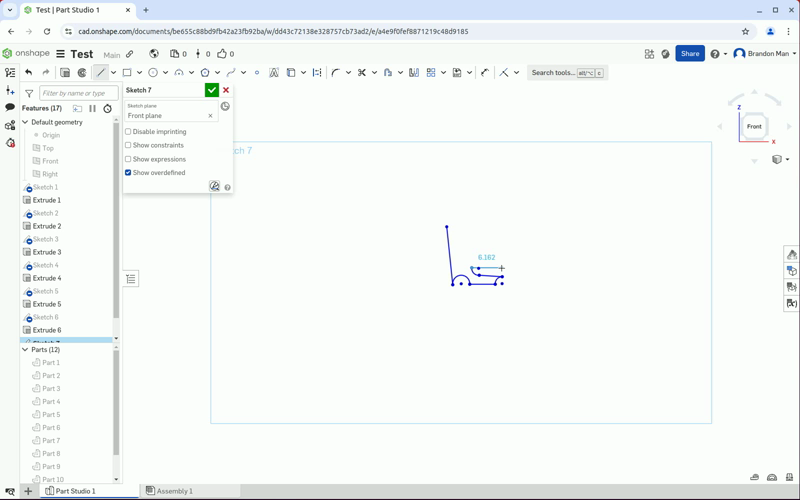
mouse_move(476, 226)
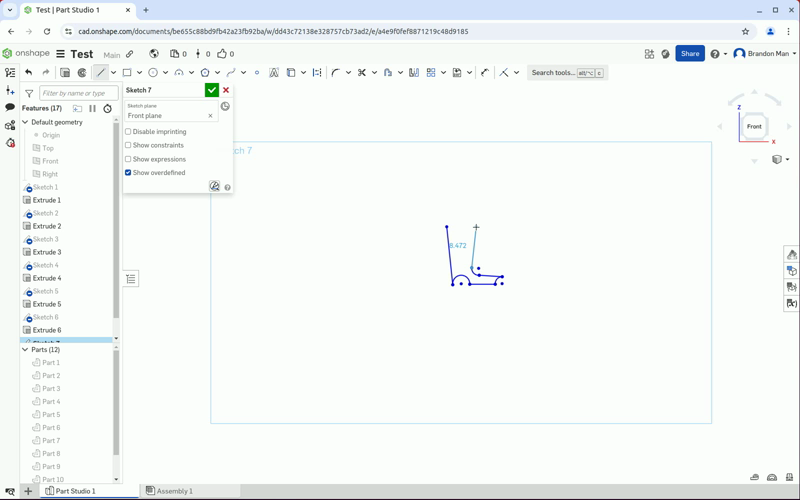
click(476, 226)
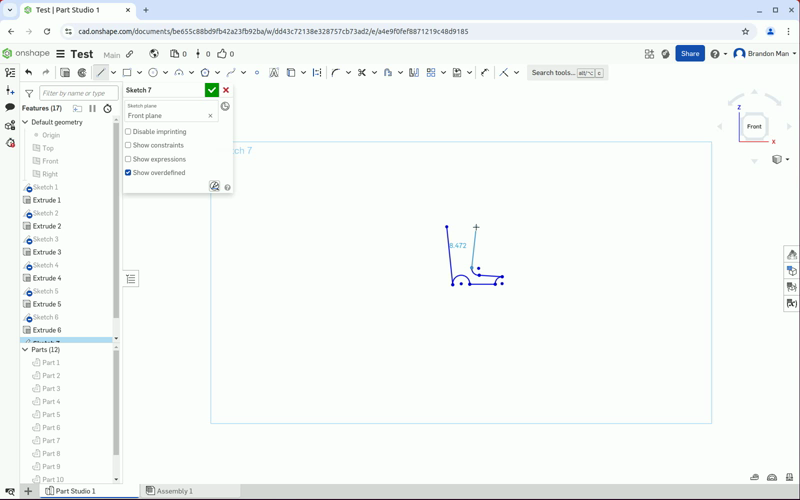
key_up(shift)
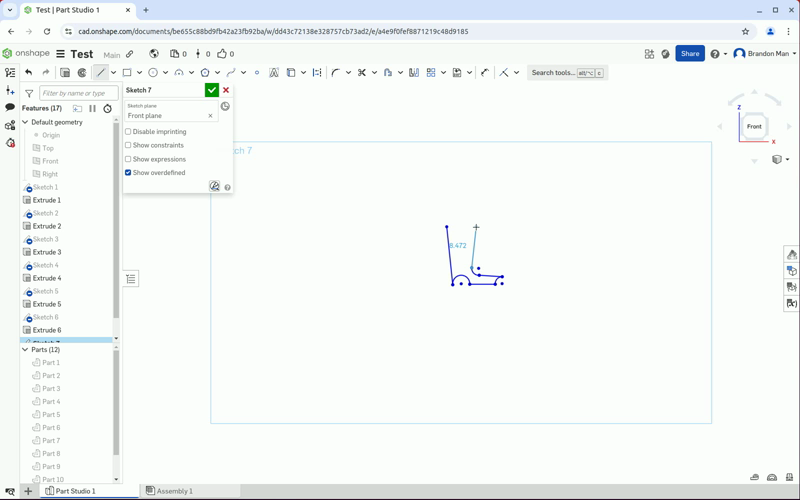
key(esc)
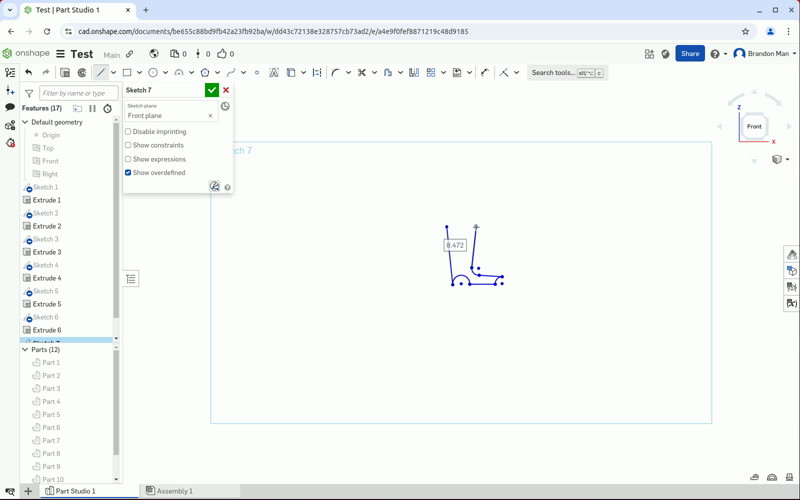
key(a)
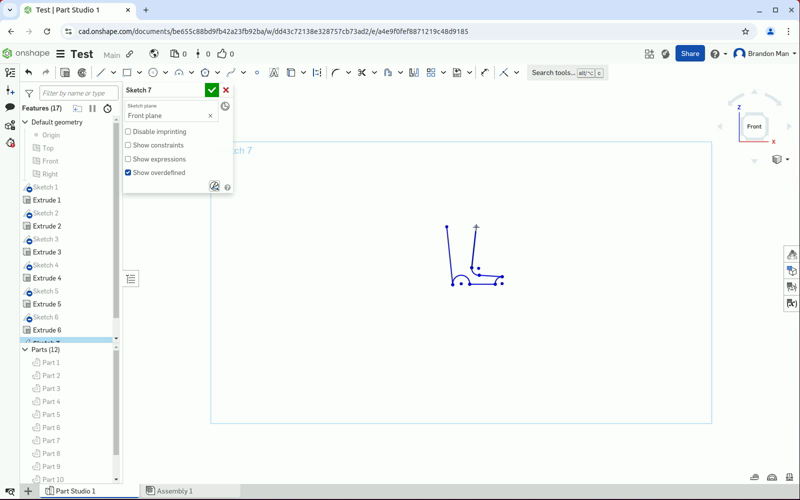
mouse_move(476, 226)
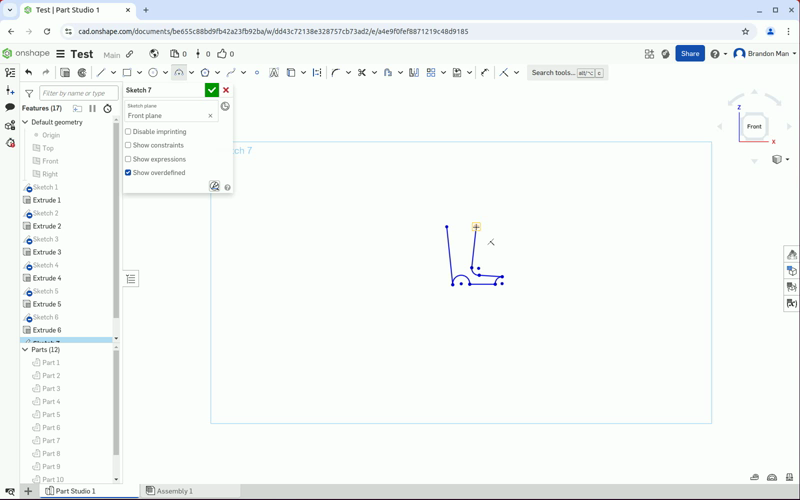
click(476, 226)
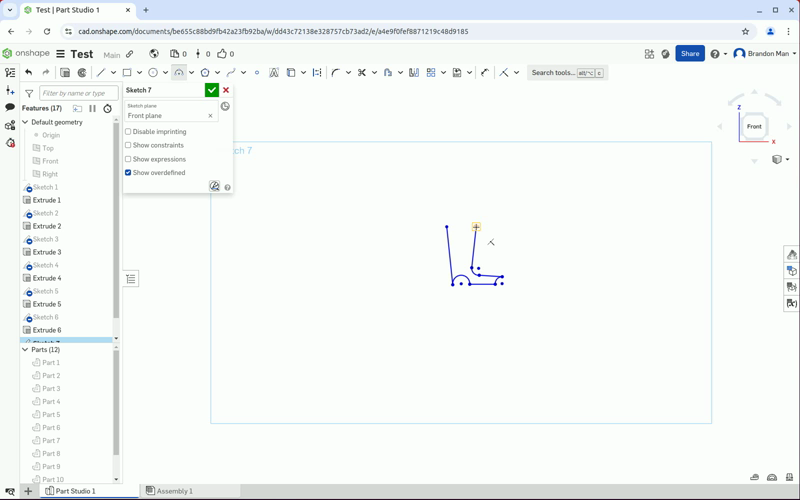
mouse_move(446, 226)
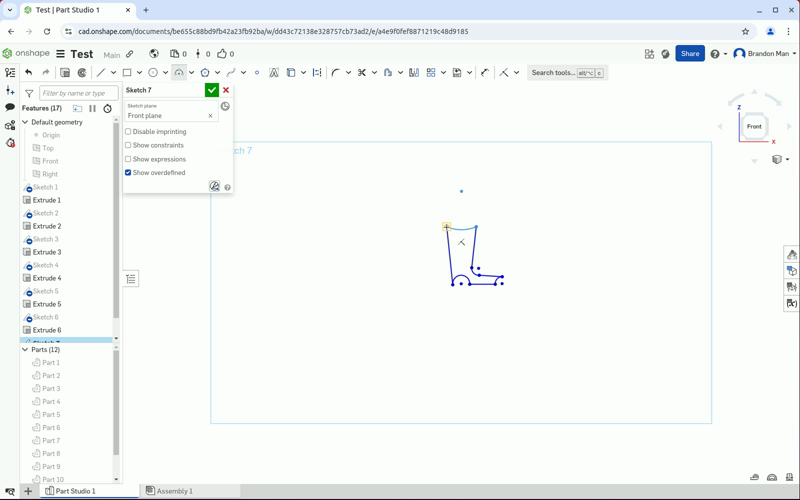
click(446, 226)
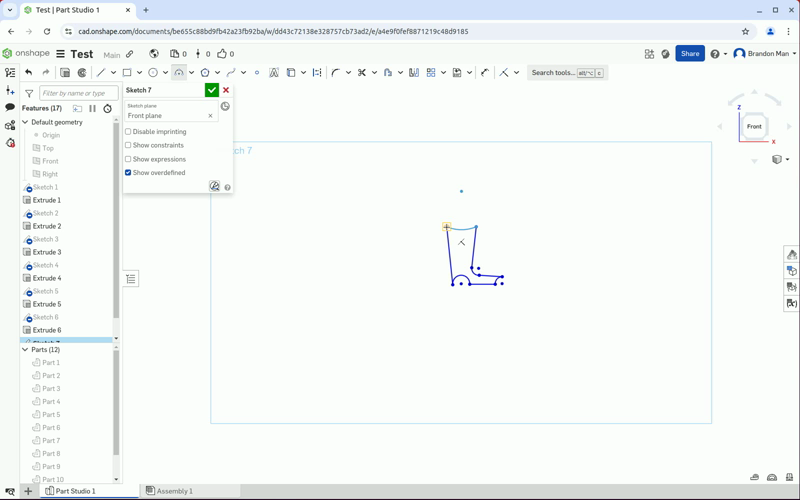
key_down(shift)
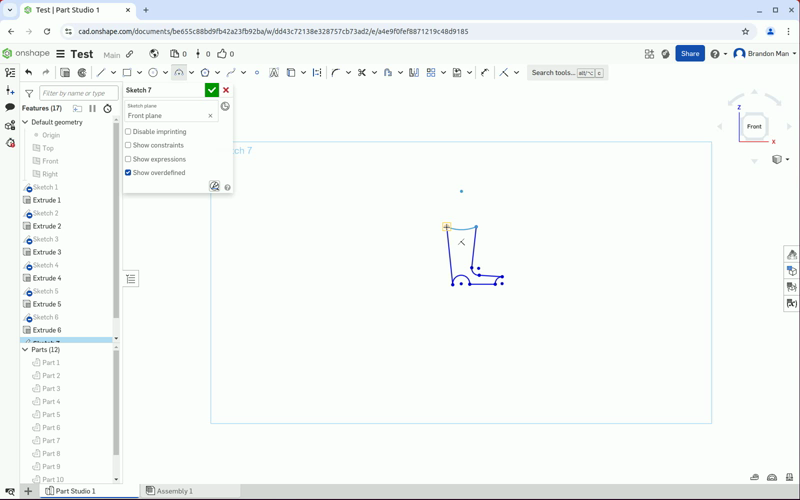
mouse_move(461, 240)
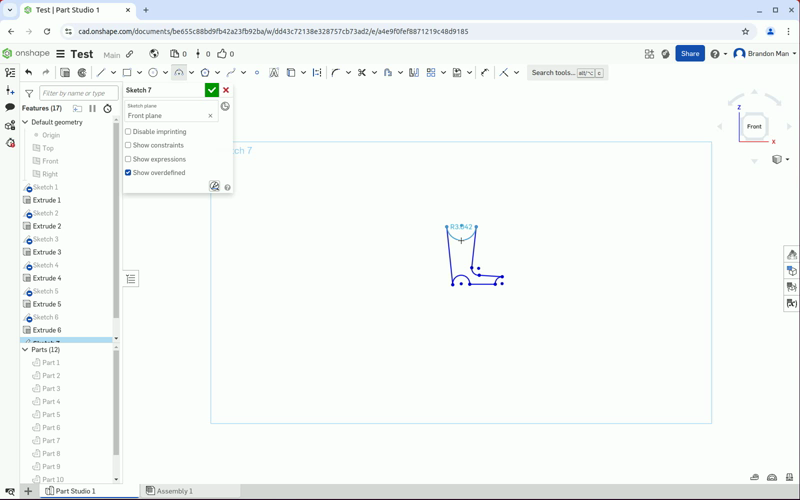
click(461, 240)
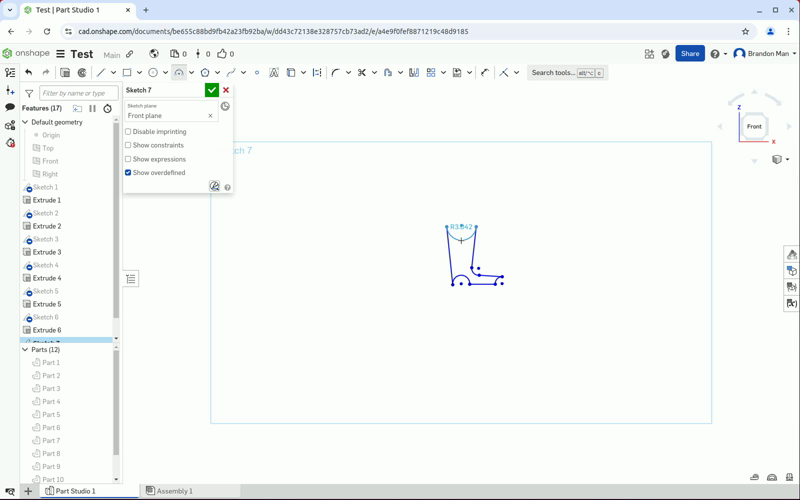
key_up(shift)
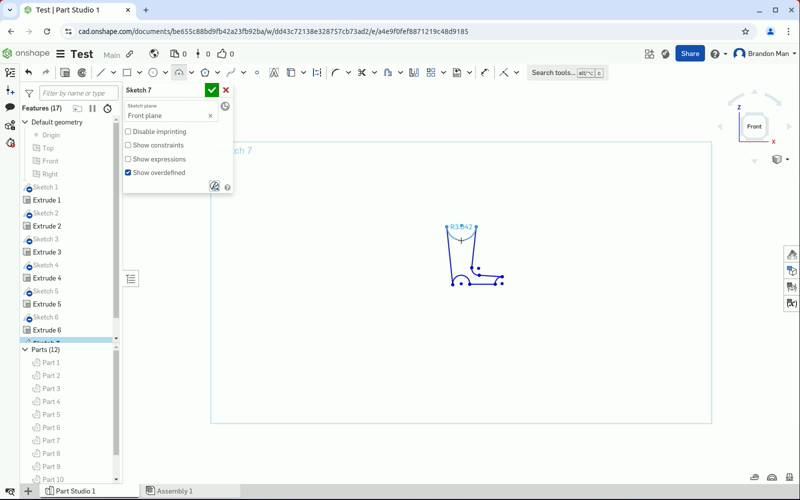
key(esc)
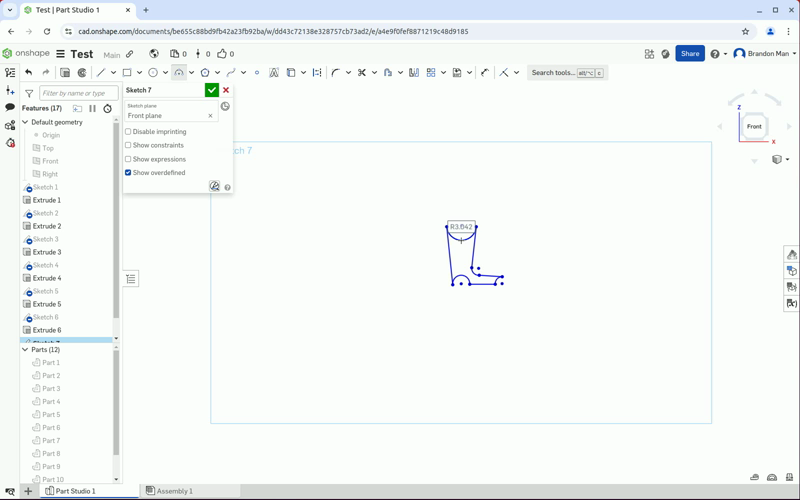
mouse_move(456, 274)
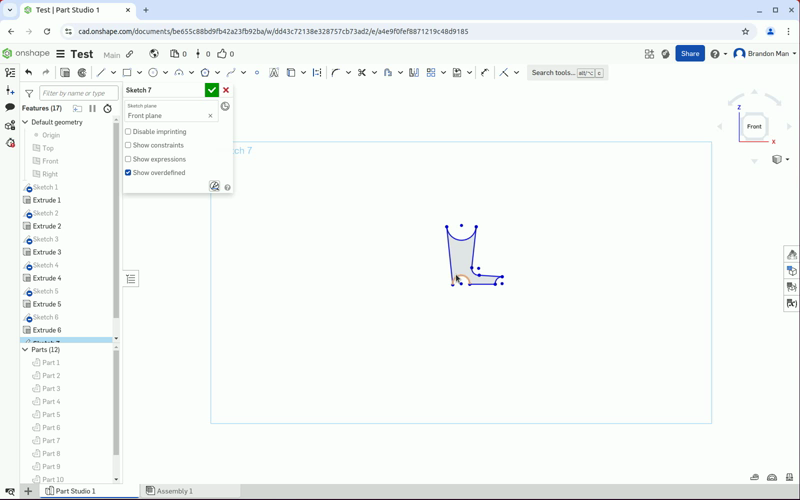
scroll(6)
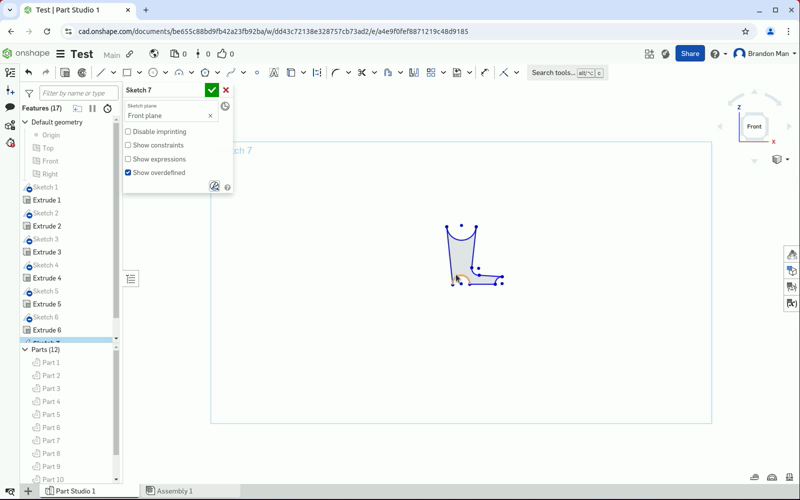
scroll(6)
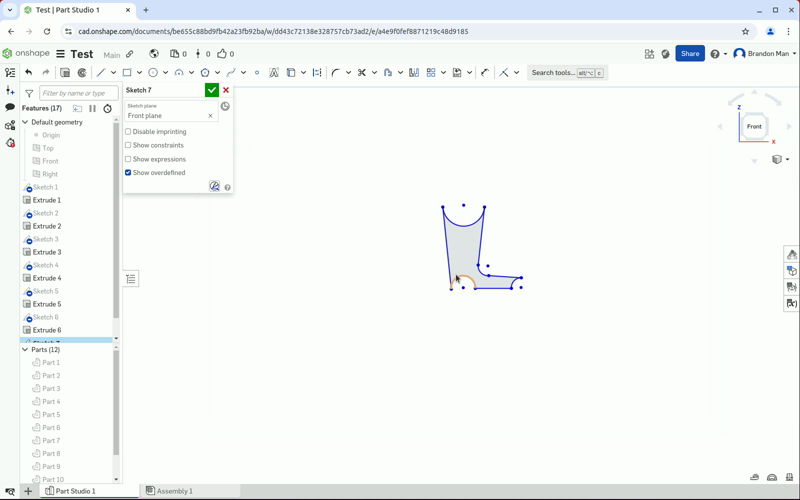
scroll(6)
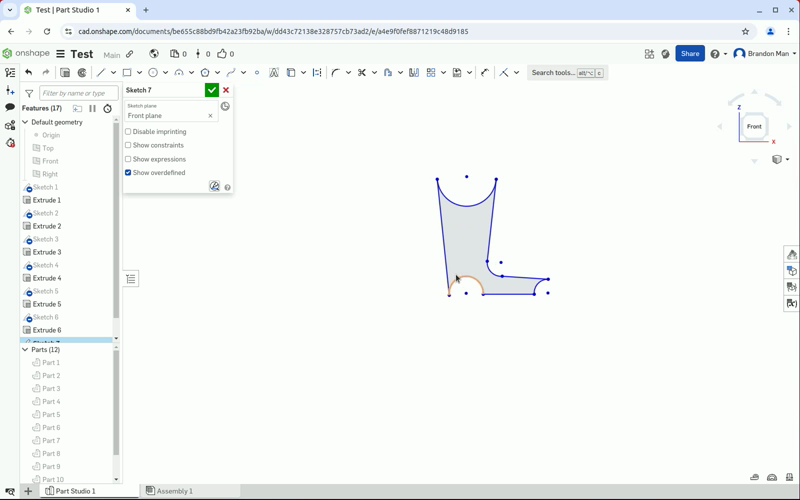
scroll(6)
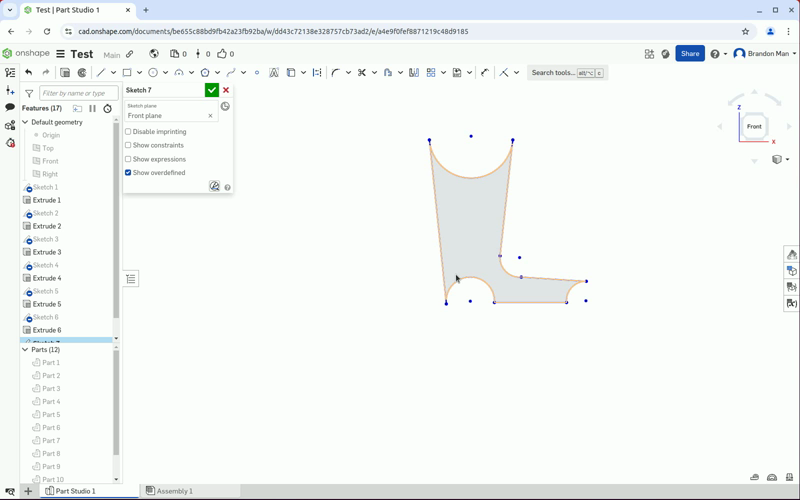
scroll(6)
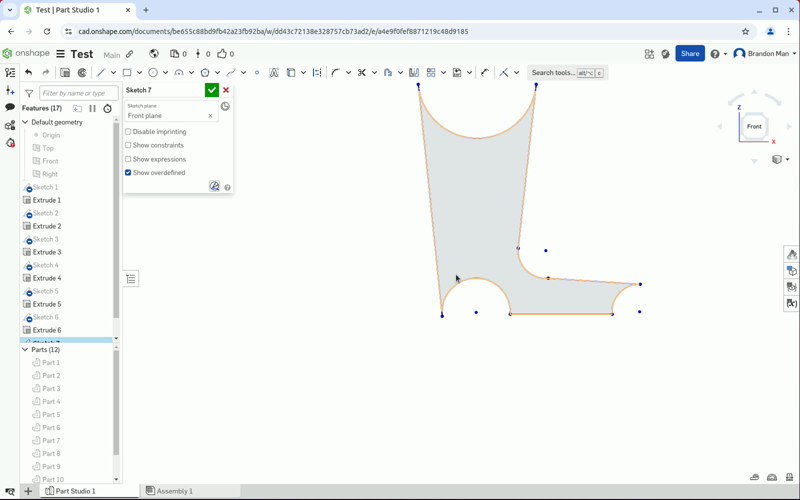
scroll(6)
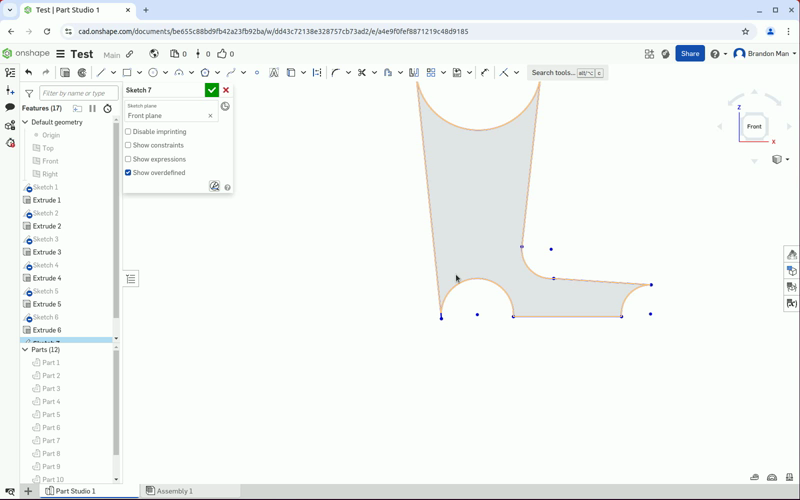
scroll(6)
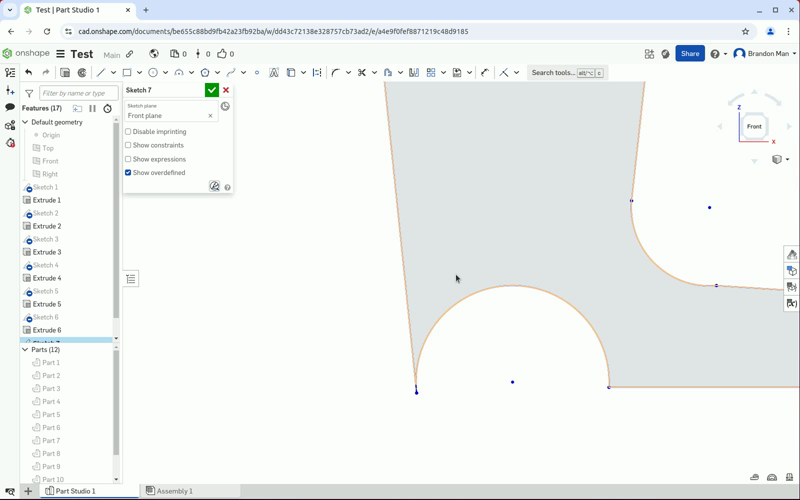
click(456, 274)
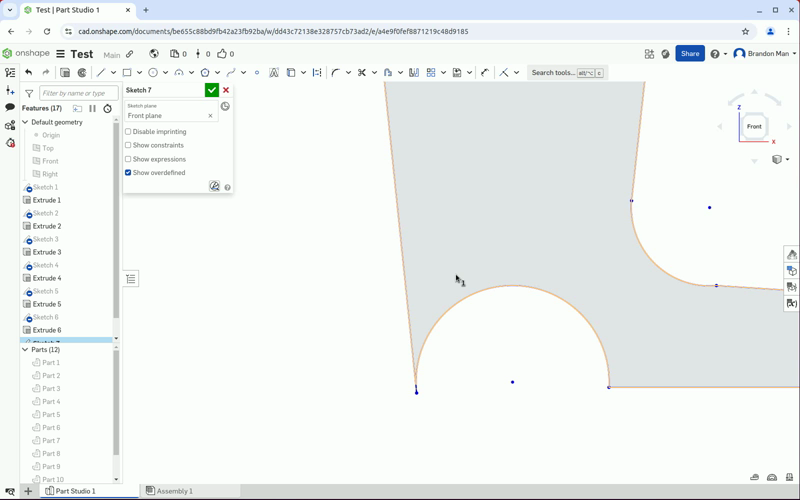
scroll(-6)
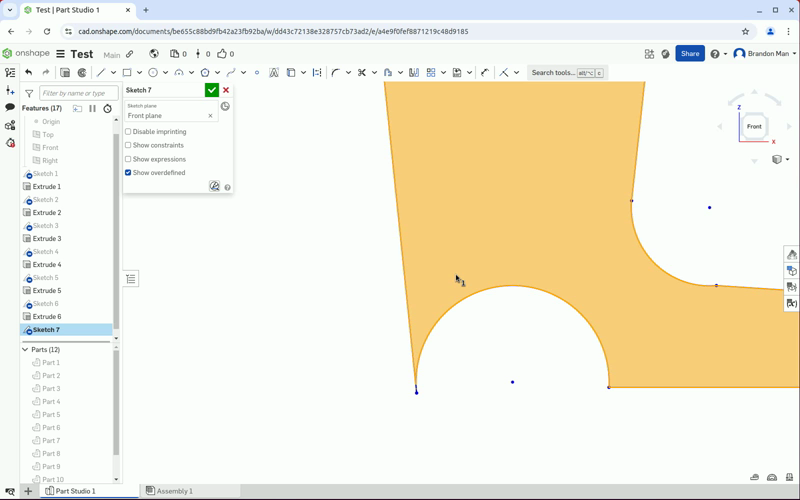
scroll(-6)
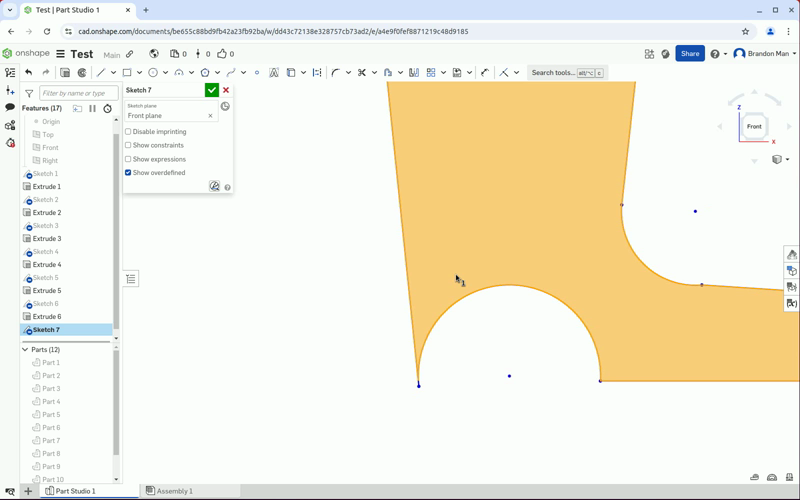
scroll(-6)
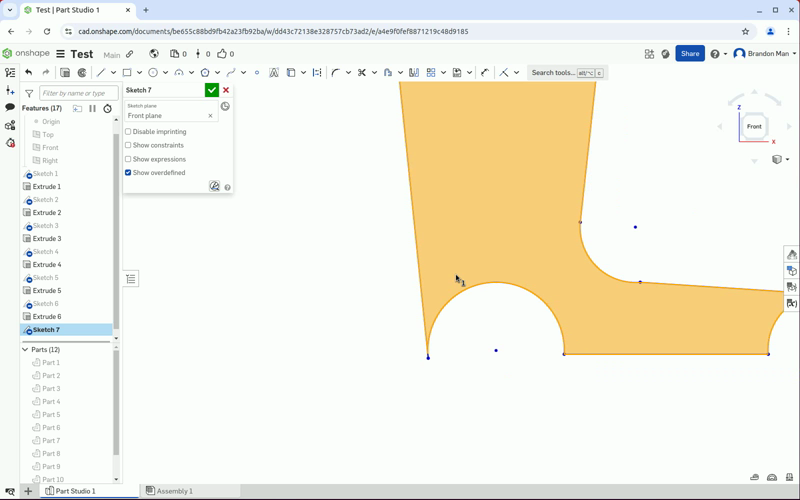
scroll(-6)
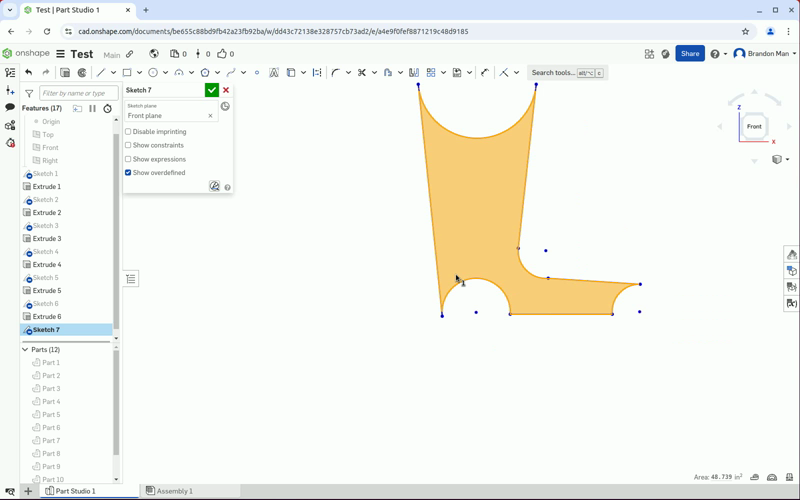
scroll(-6)
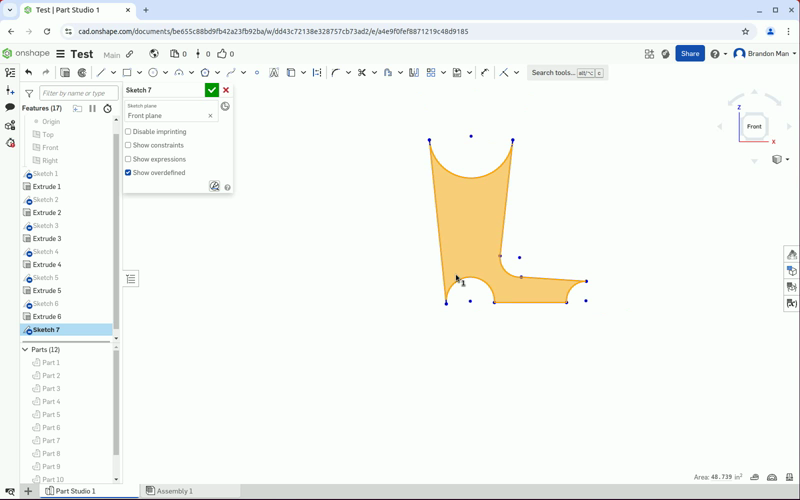
scroll(-6)
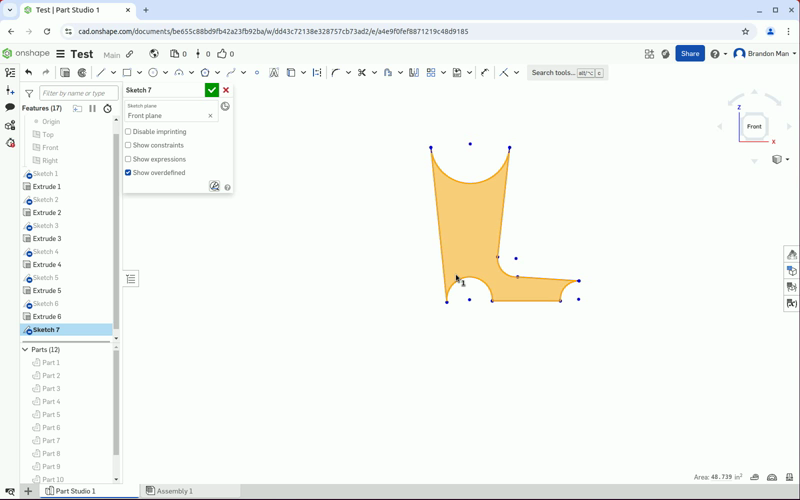
scroll(-6)
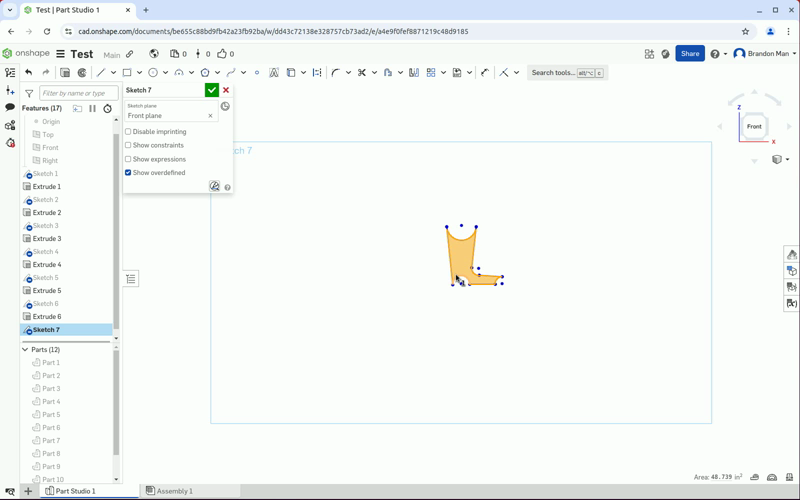
mouse_move(69, 352)
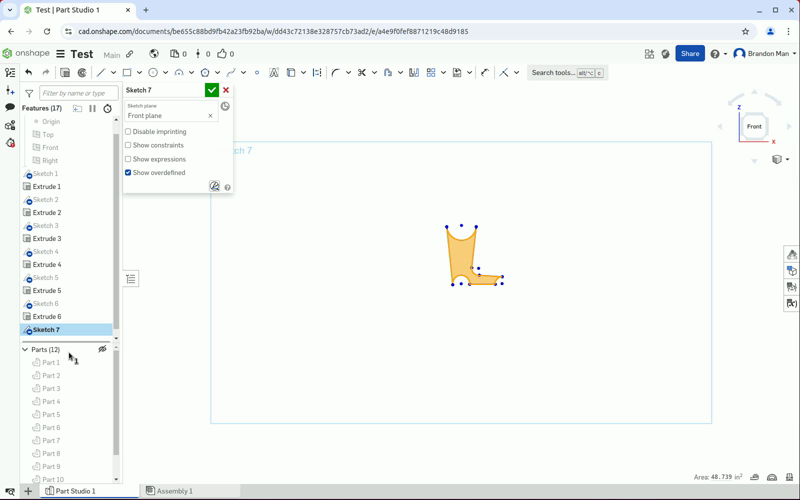
key(shift+y)
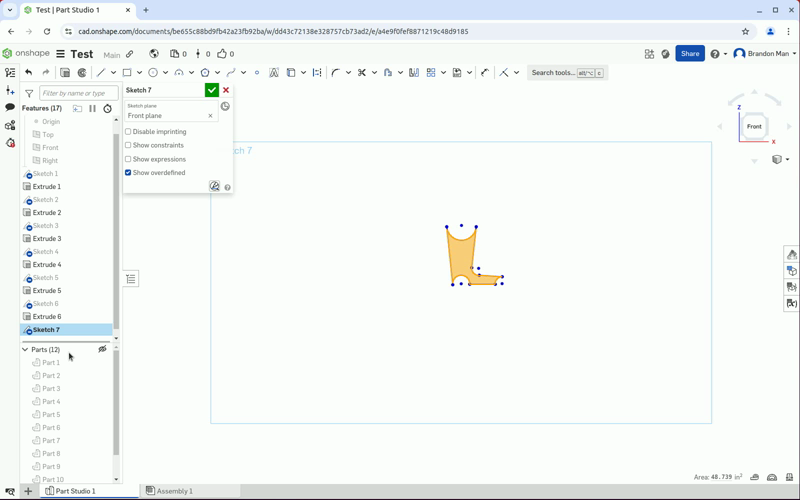
key(shift+e)
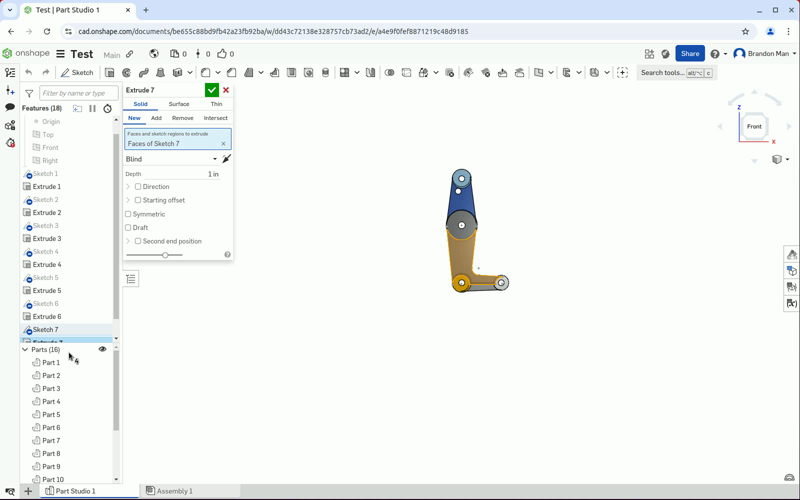
mouse_move(143, 106)
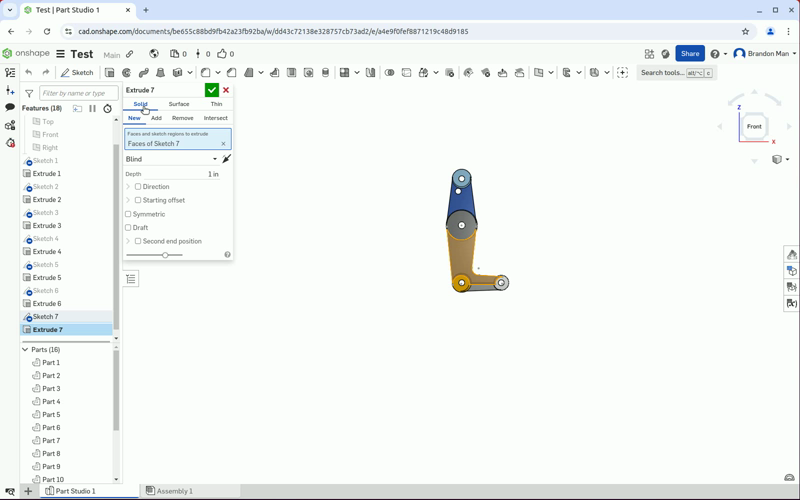
click(143, 106)
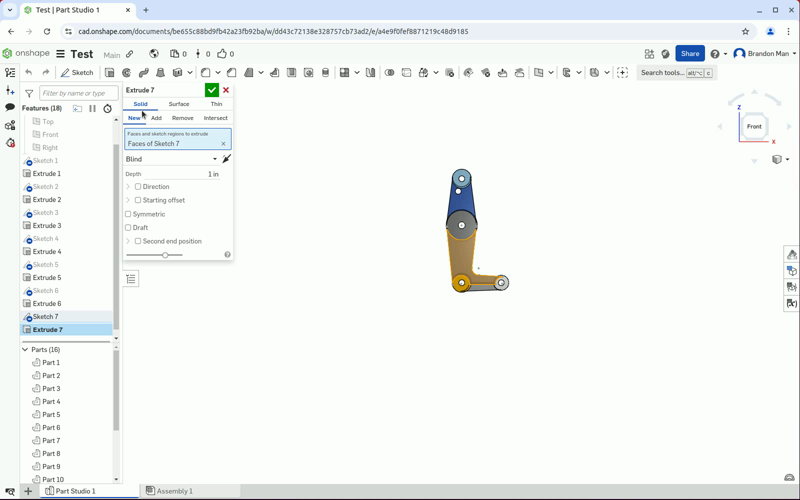
mouse_move(137, 120)
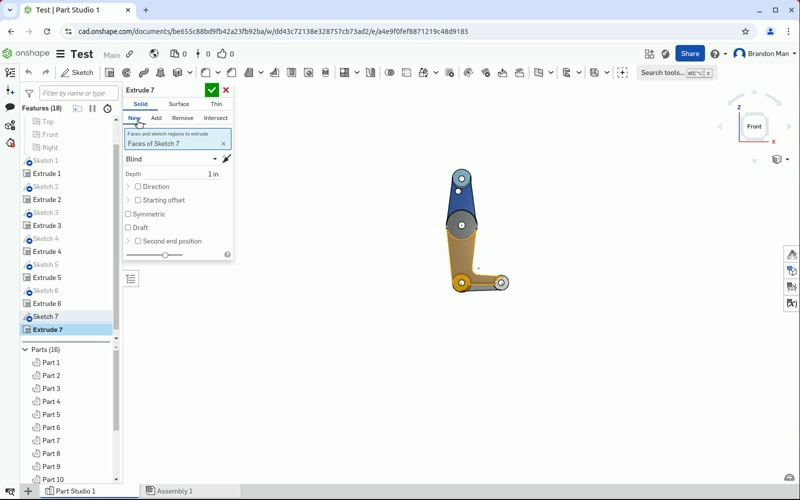
click(137, 120)
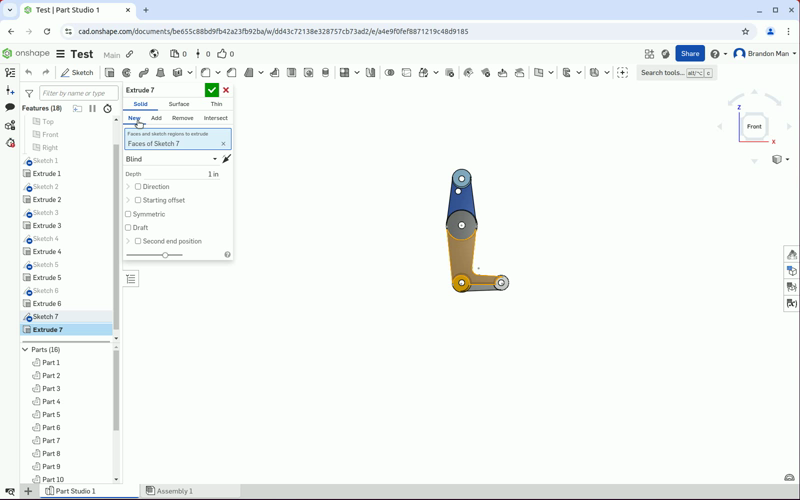
key(tab, 4)
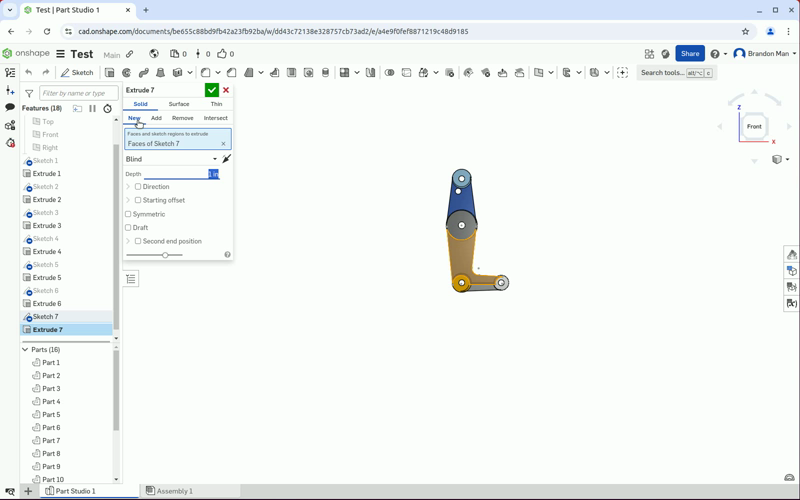
text(0.481)
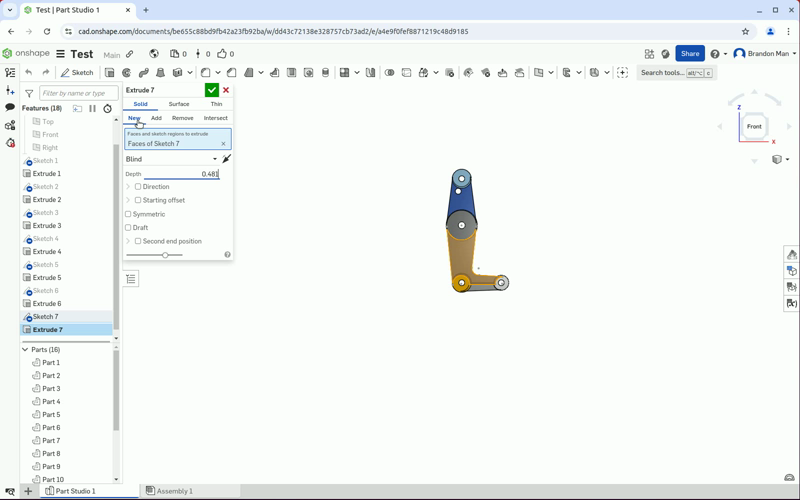
key(enter)
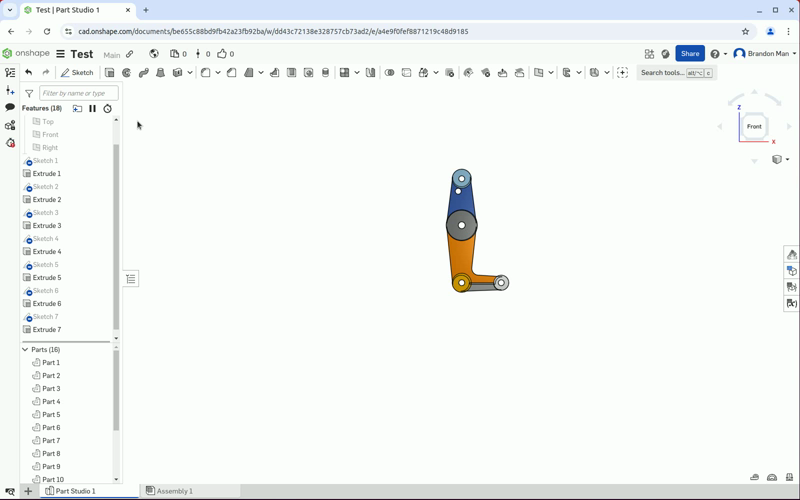
key(shift+h)
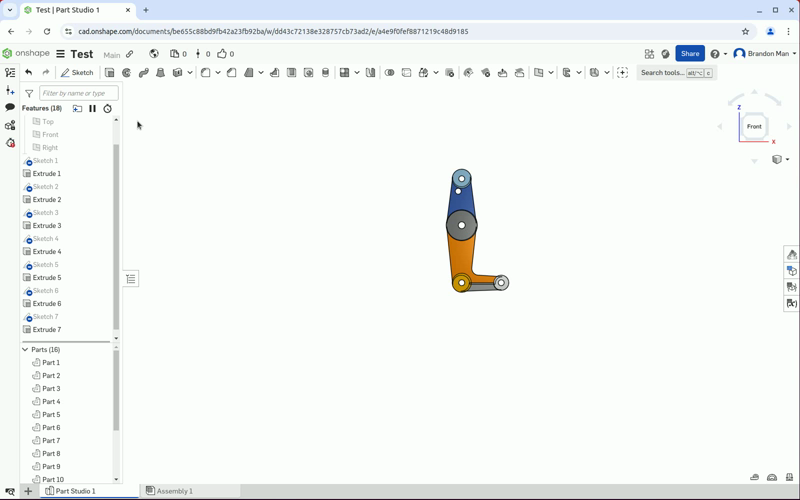
key(shift+h)
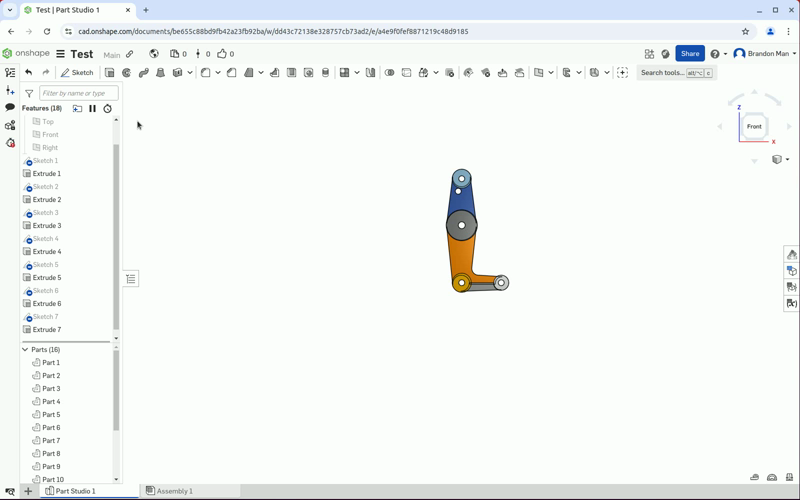
key(shift+7)
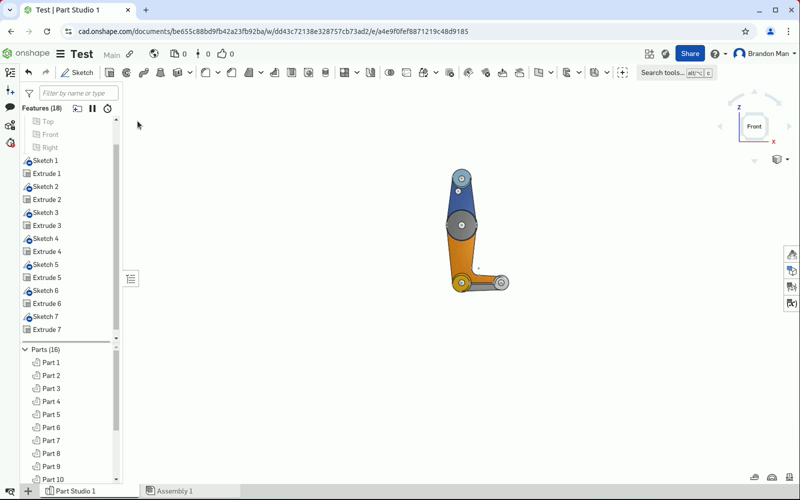
key(left, 2)
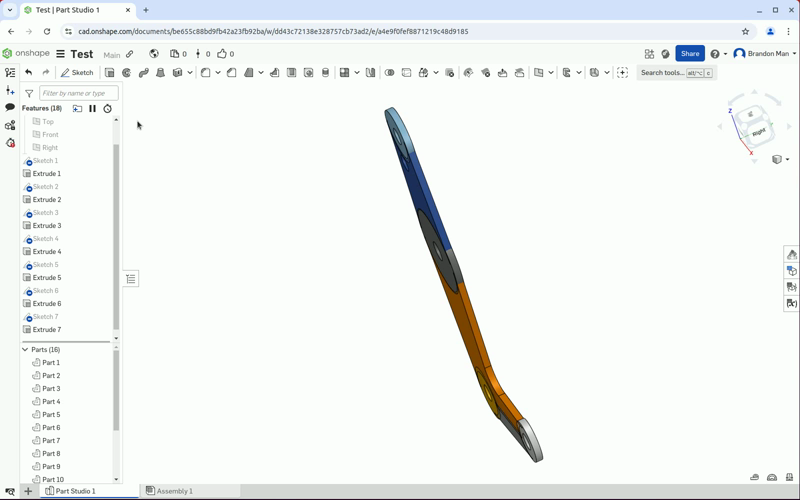
key(down, 2)
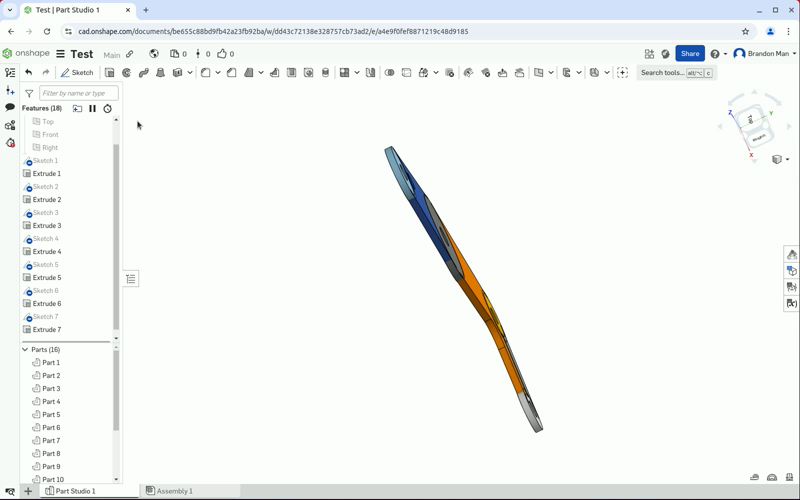
key(up, 2)
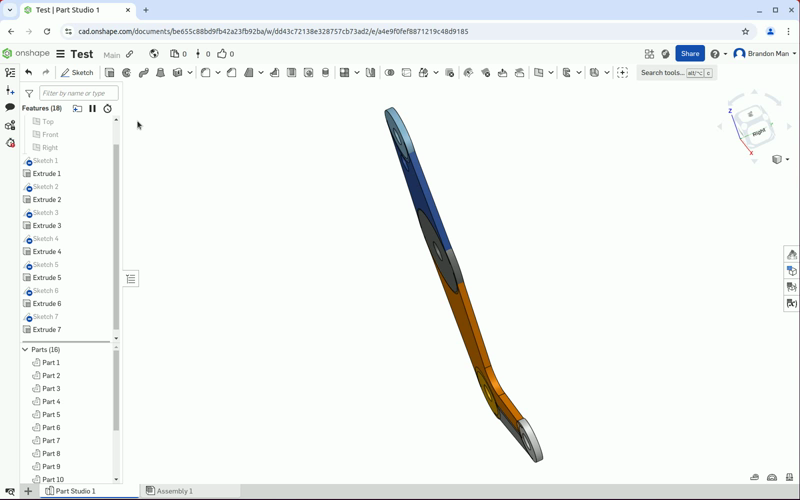
key(right, 2)
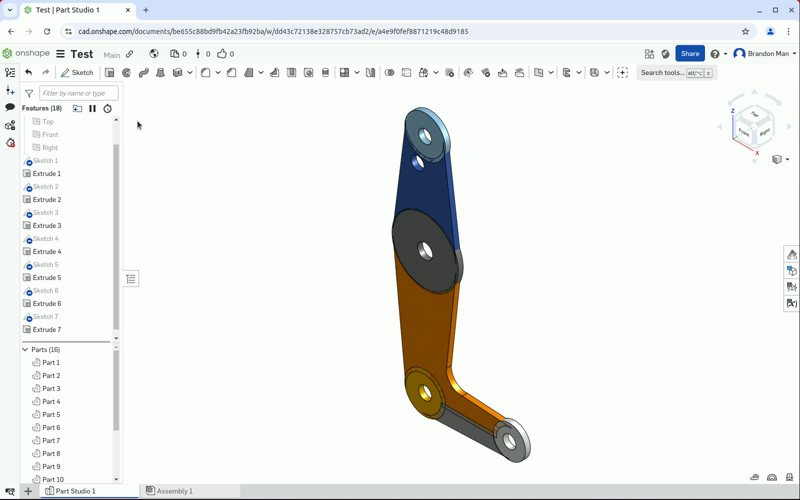
mouse_move(69, 163)
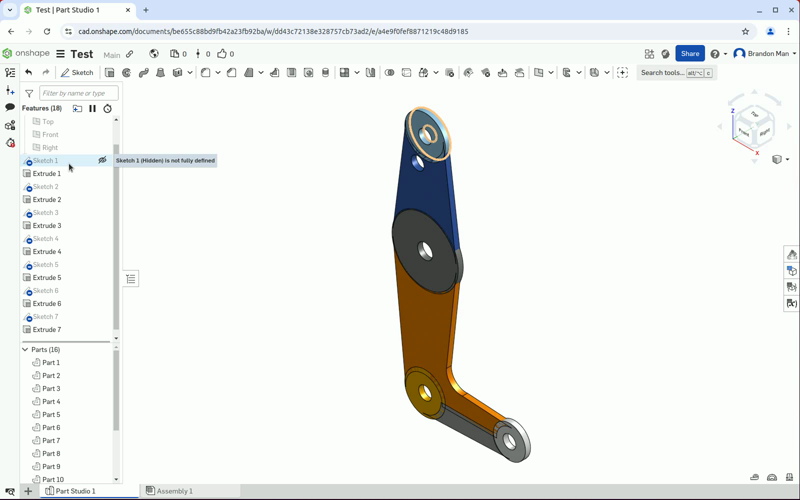
click(69, 163)